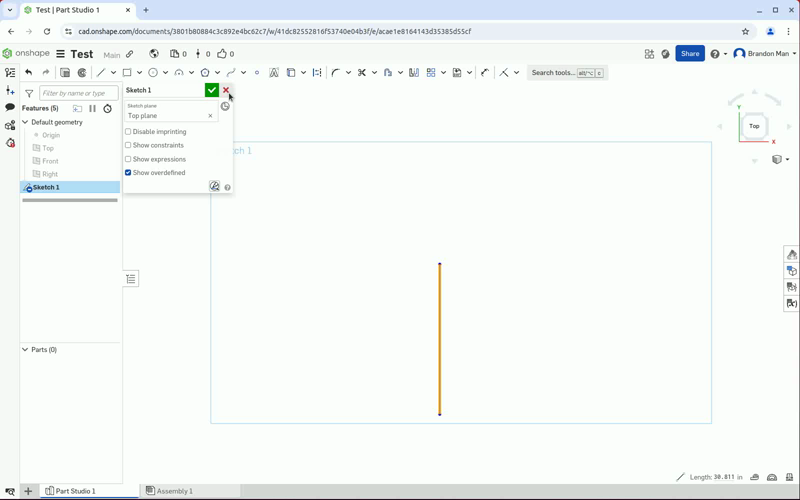
key(shift+h)
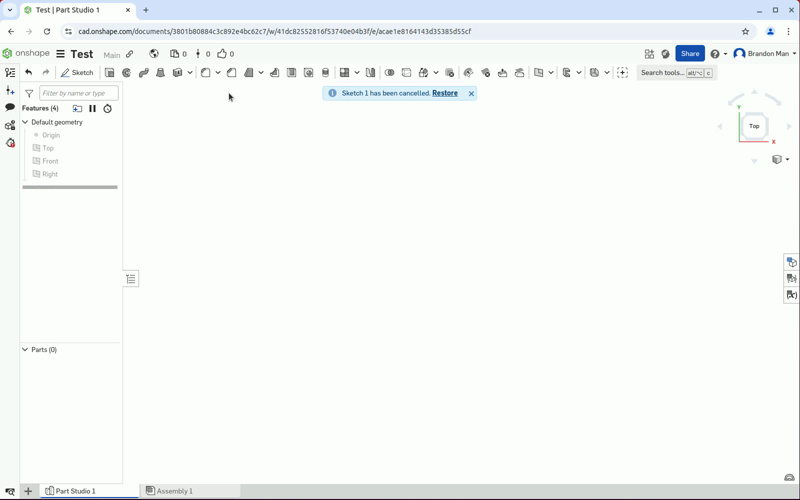
mouse_move(73, 352)
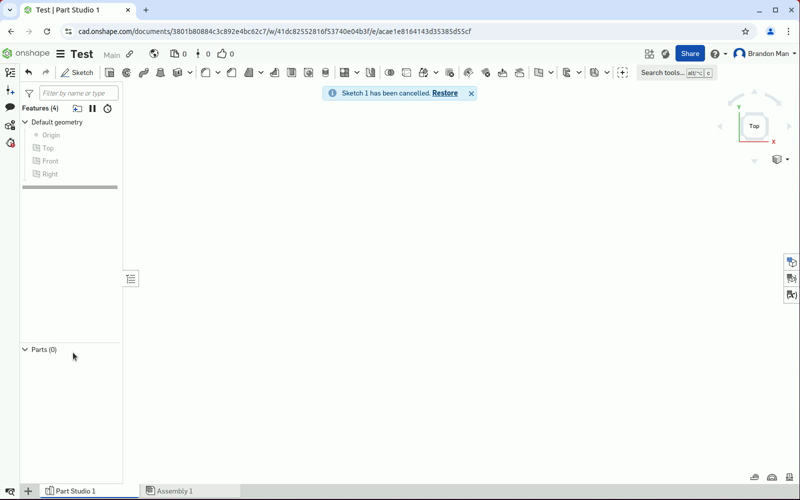
key(y)
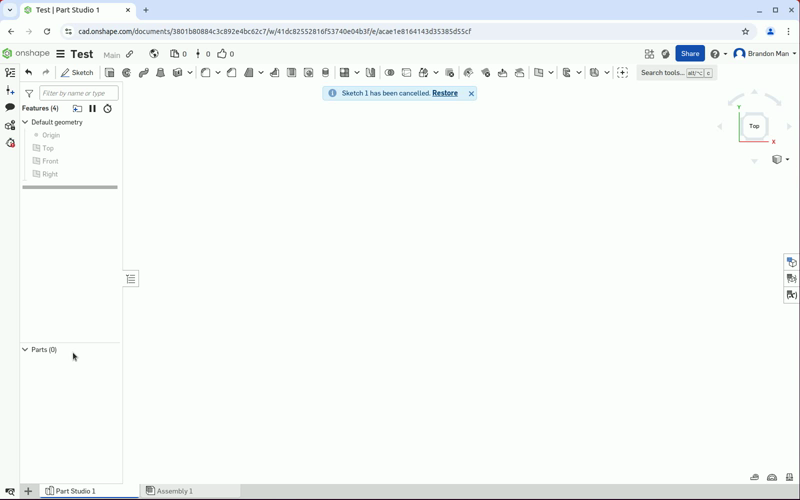
key(shift+p)
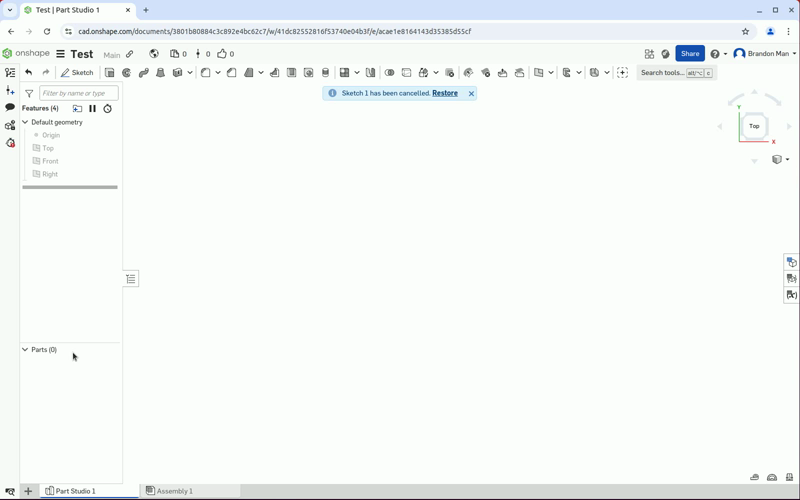
key(space)
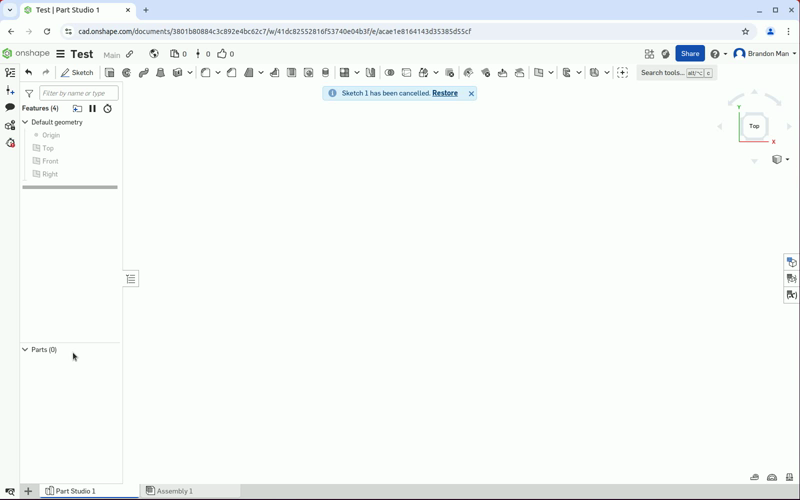
key_down(shift)
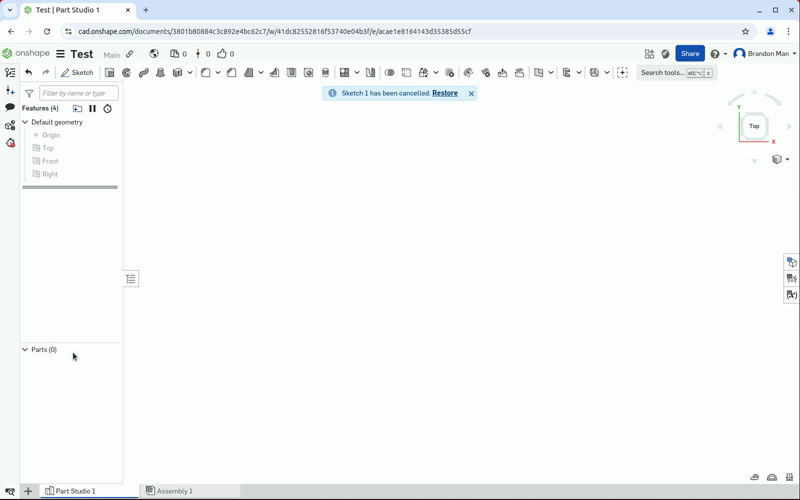
key(up)
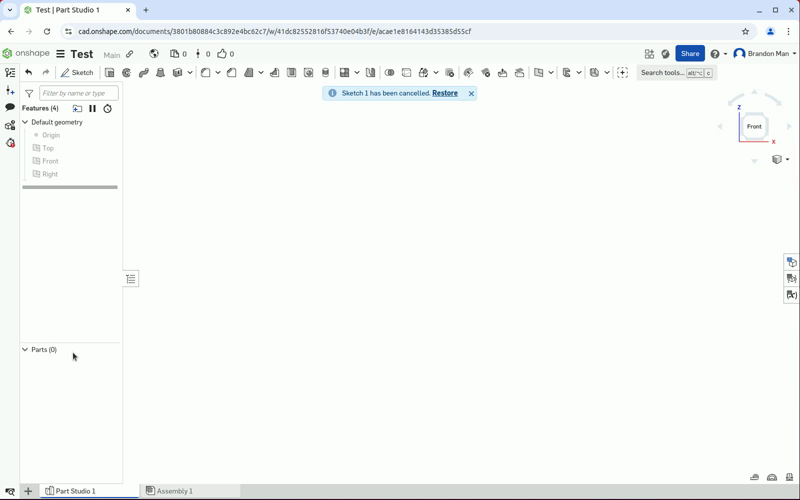
key_up(shift)
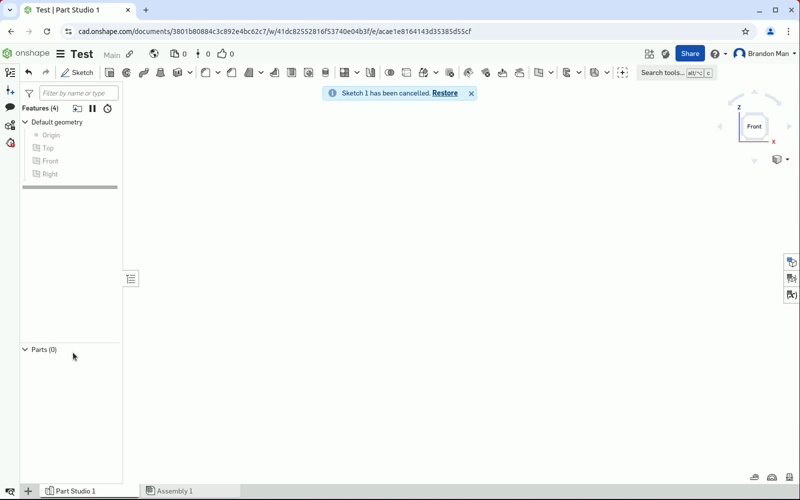
mouse_move(73, 352)
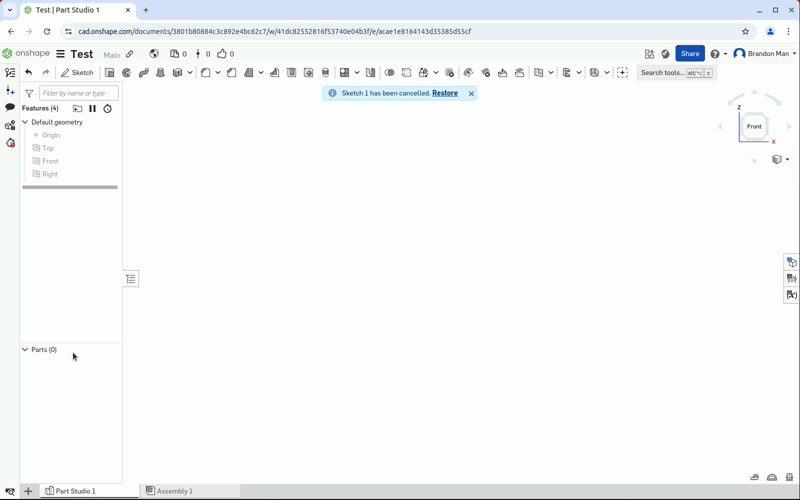
key(shift+y)
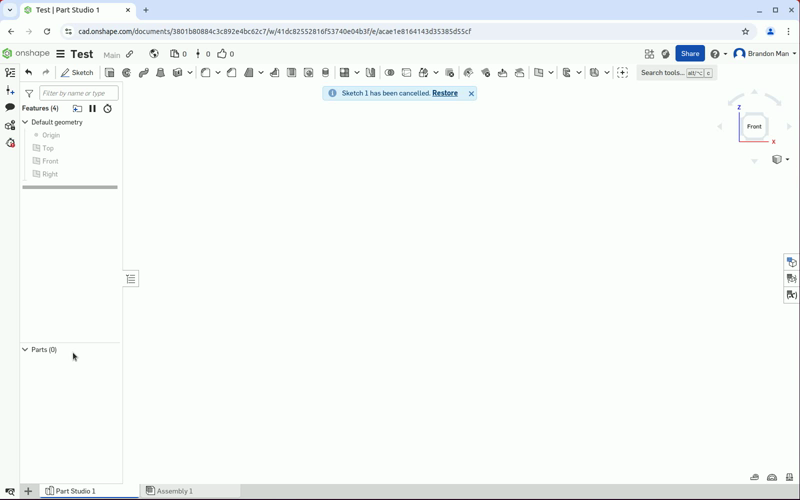
key(shift+s)
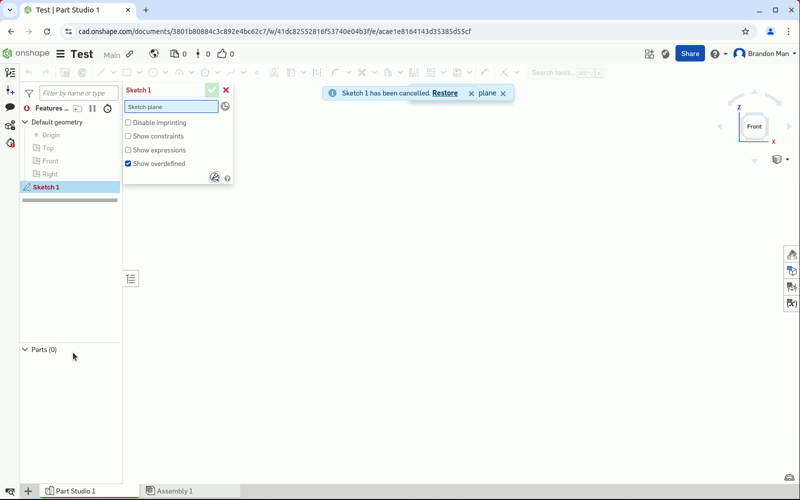
mouse_move(73, 163)
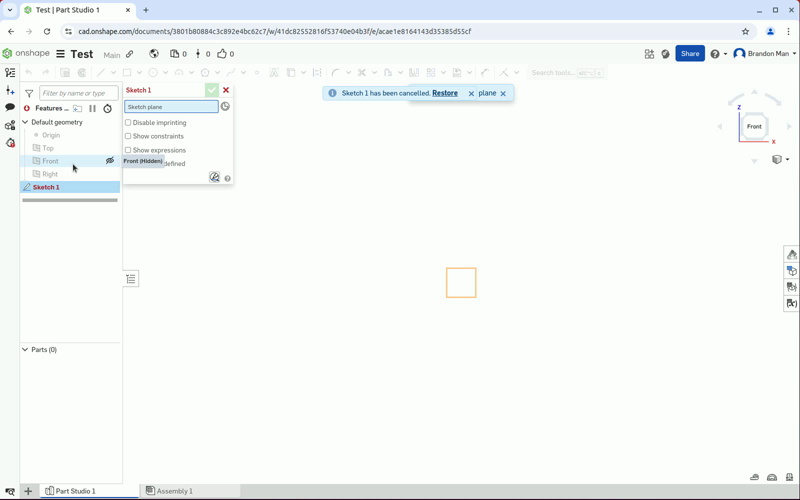
click(73, 163)
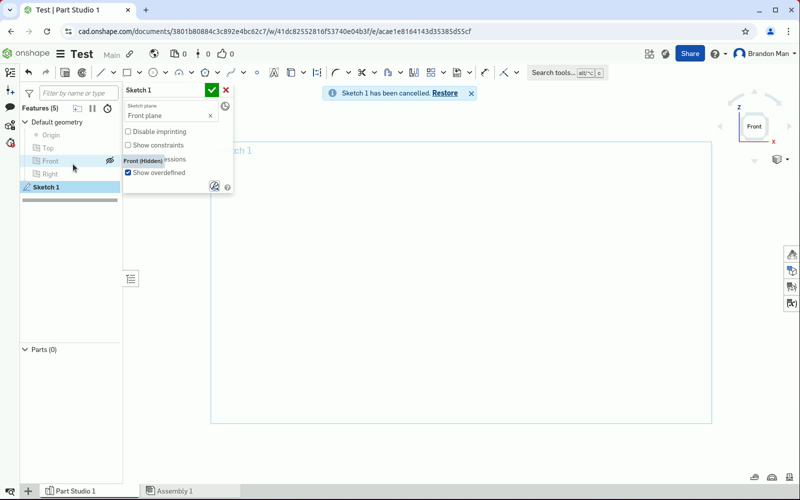
mouse_move(73, 352)
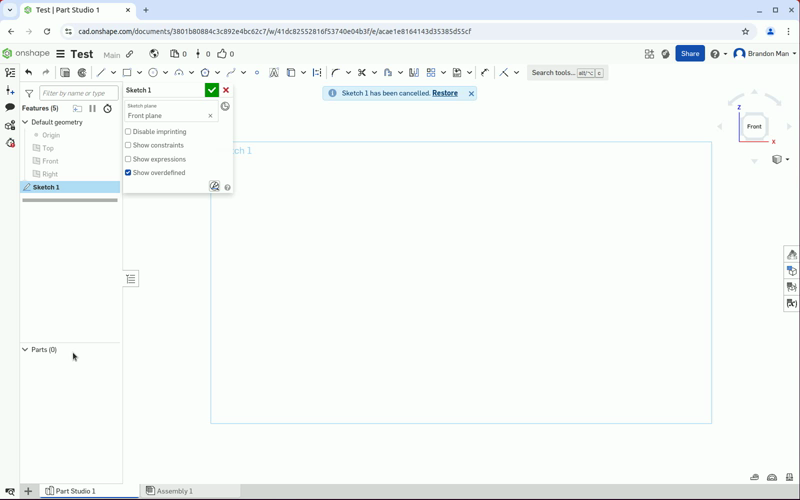
key(y)
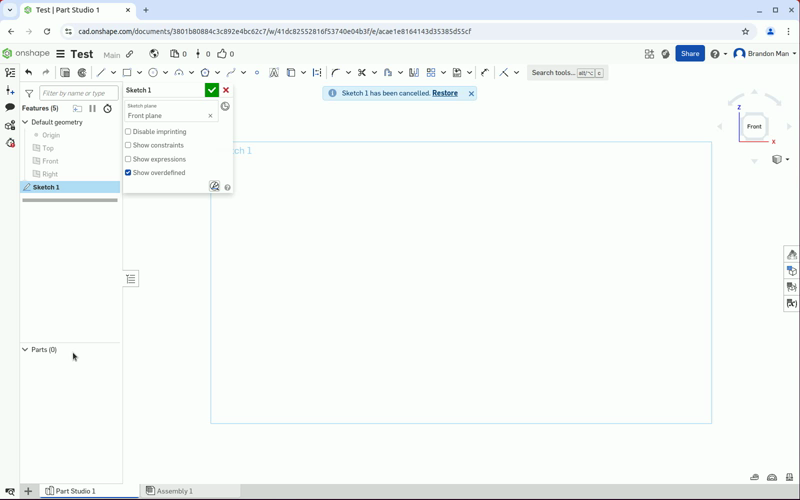
key(l)
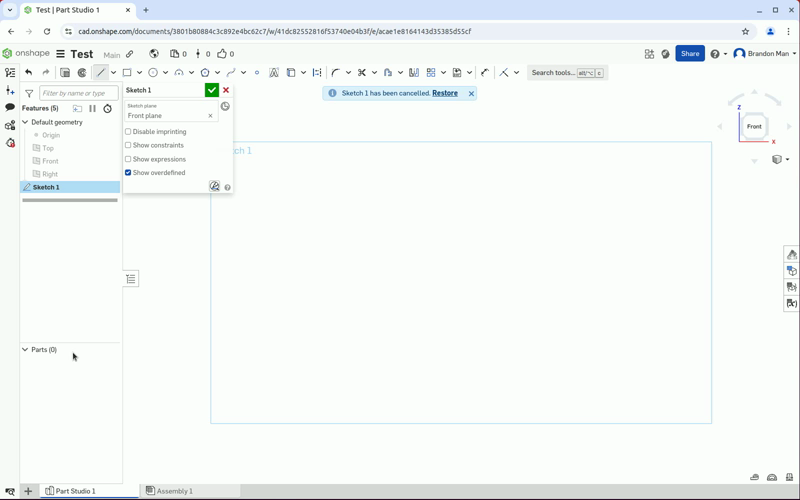
key_down(shift)
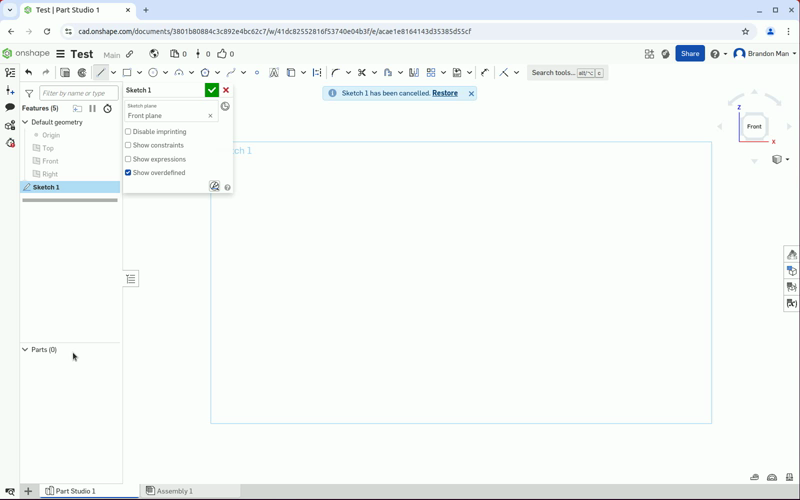
mouse_move(460, 339)
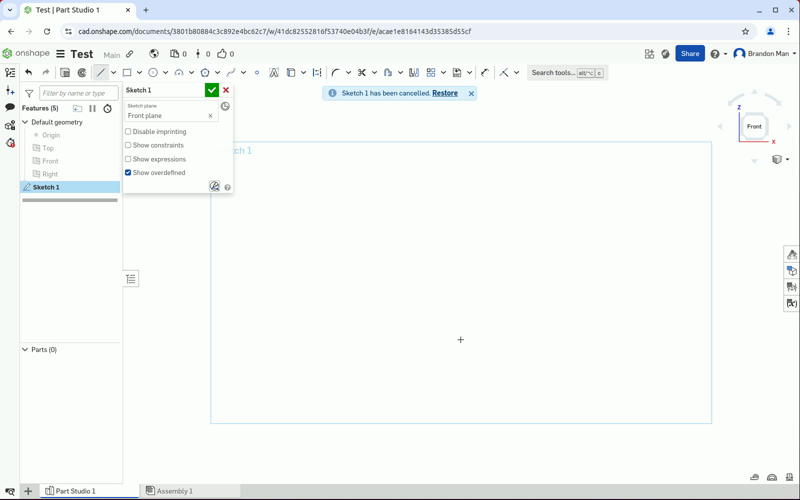
click(460, 339)
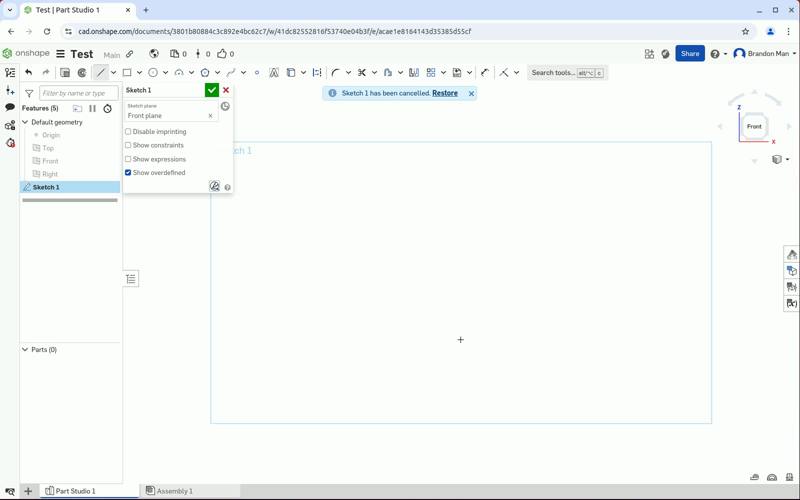
key_up(shift)
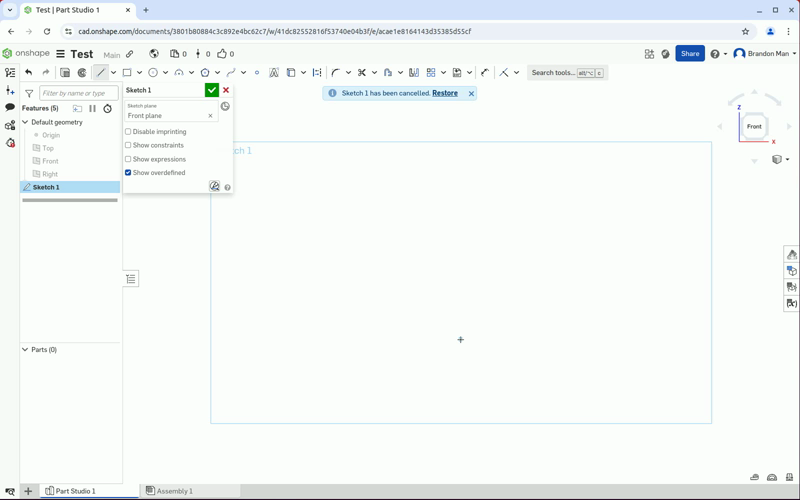
key_down(shift)
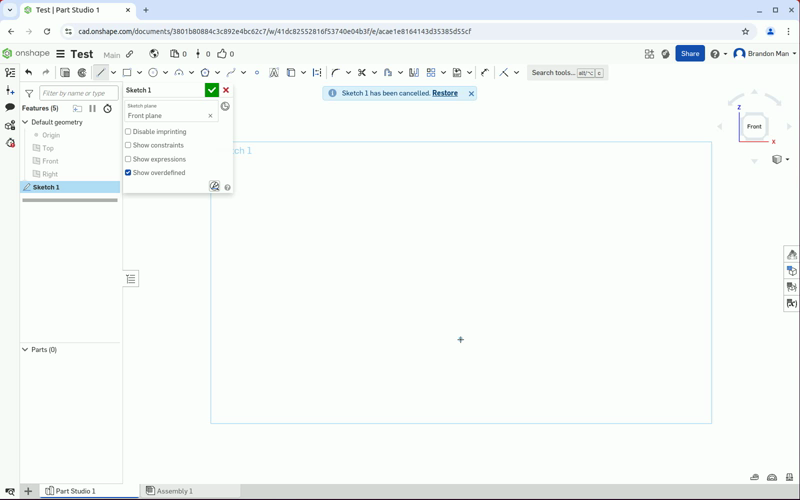
mouse_move(573, 339)
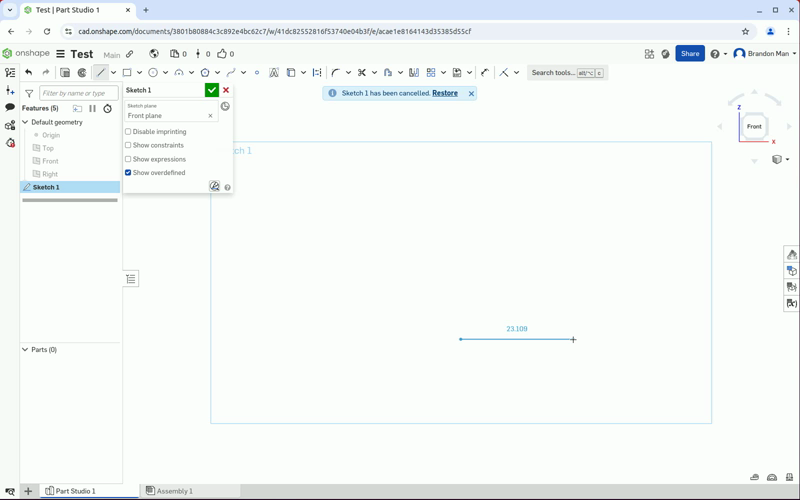
click(573, 339)
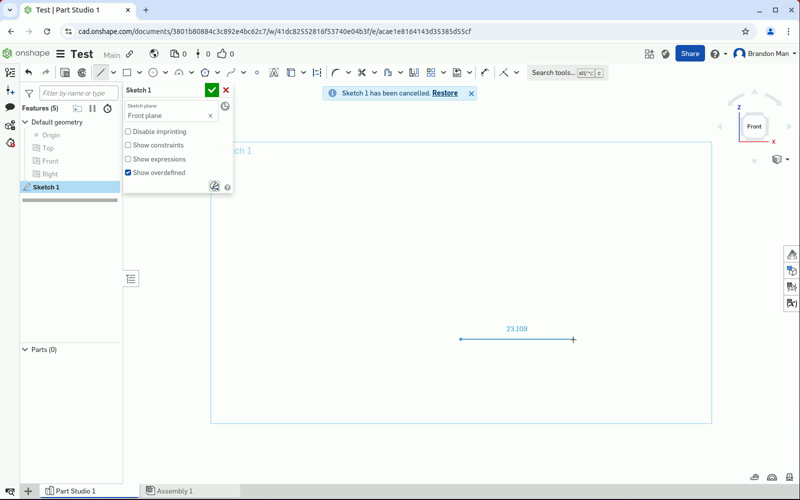
key_up(shift)
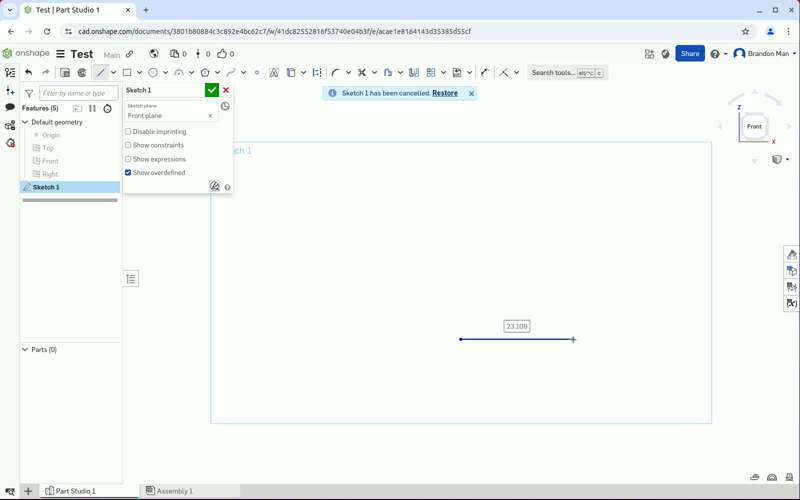
key_down(shift)
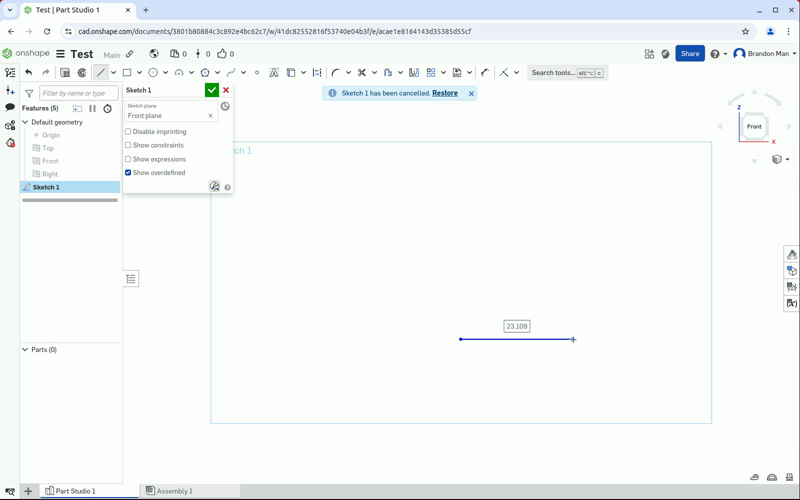
mouse_move(589, 339)
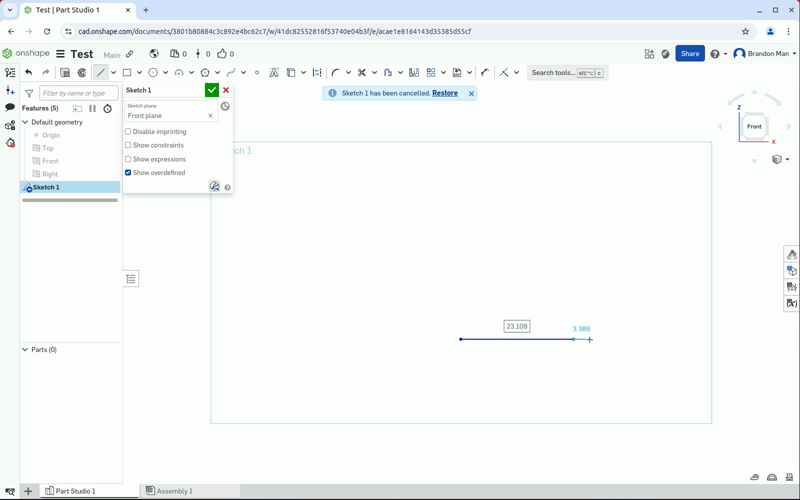
mouse_move(573, 282)
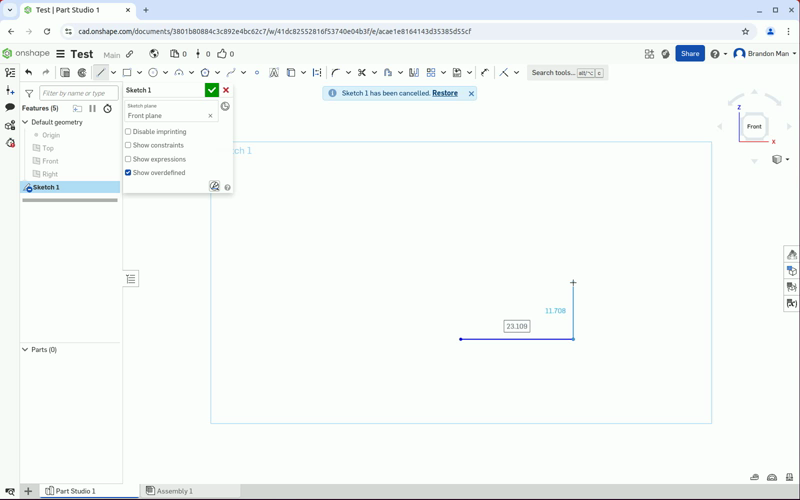
click(573, 282)
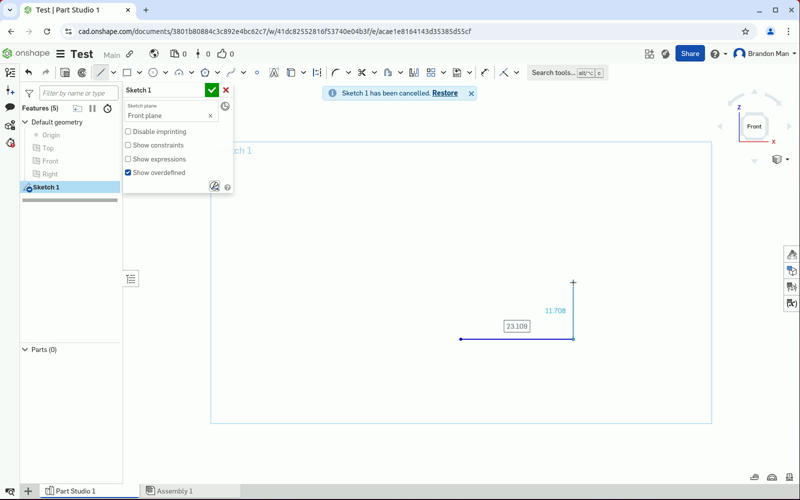
key_up(shift)
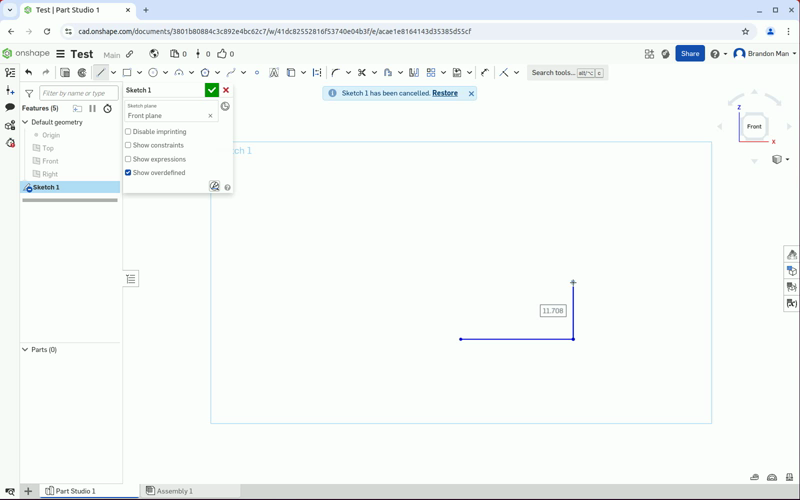
key_down(shift)
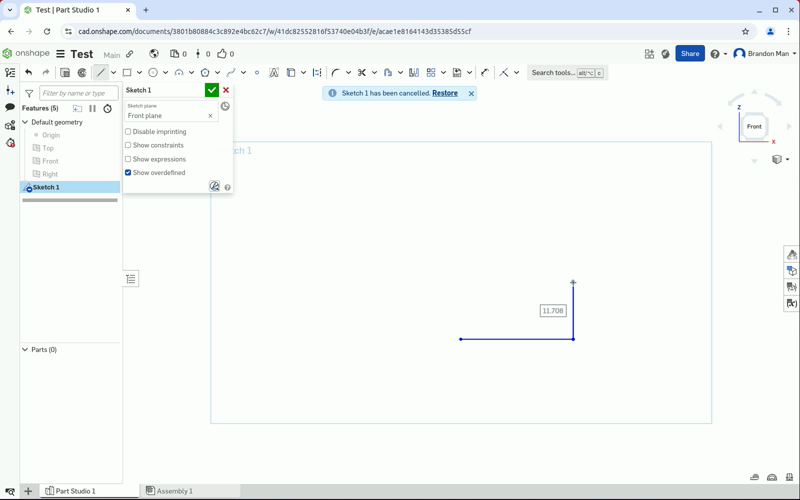
mouse_move(460, 282)
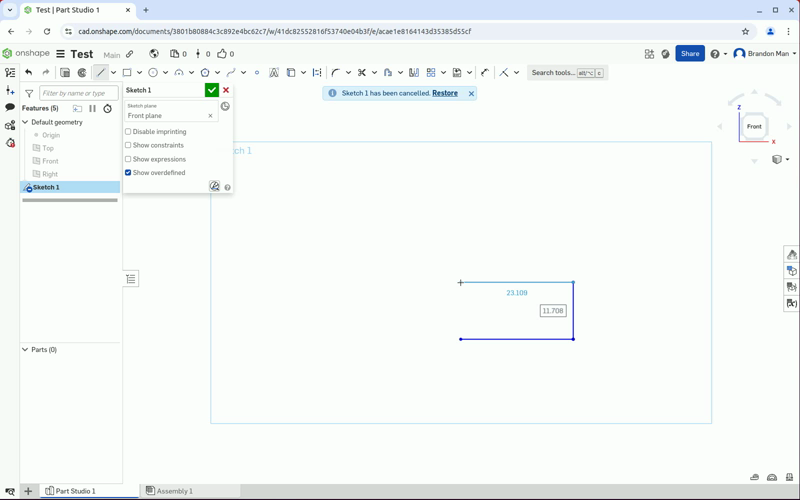
click(460, 282)
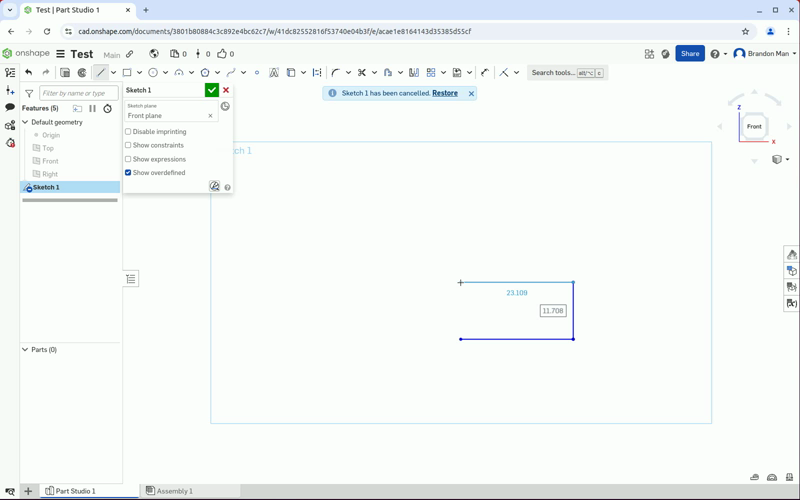
key_up(shift)
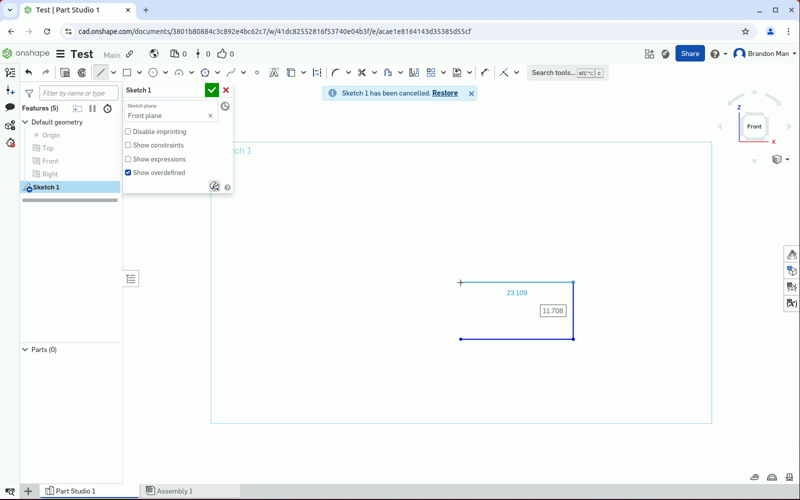
mouse_move(490, 282)
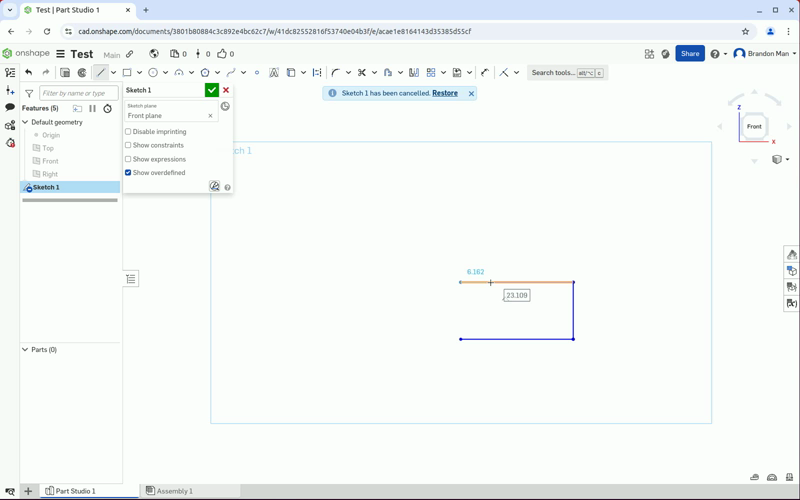
key_down(shift)
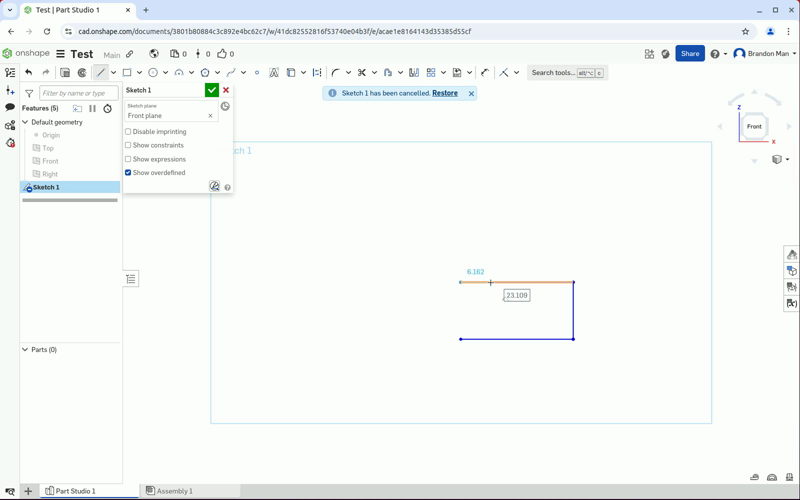
mouse_move(460, 339)
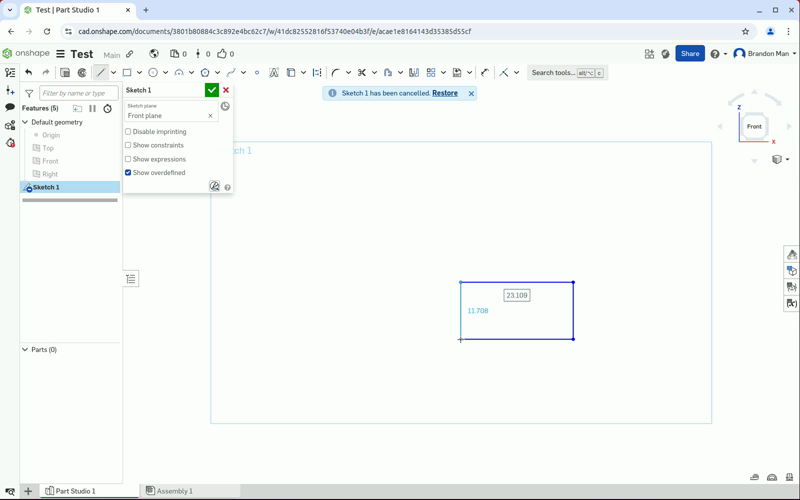
key_up(shift)
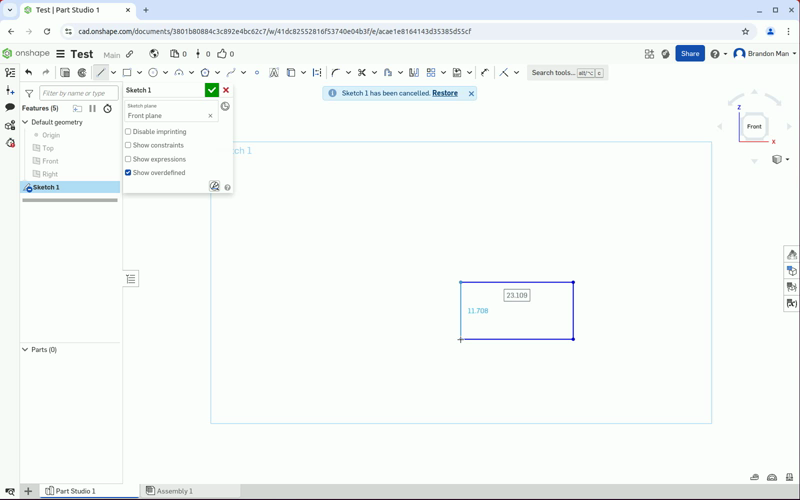
click(460, 339)
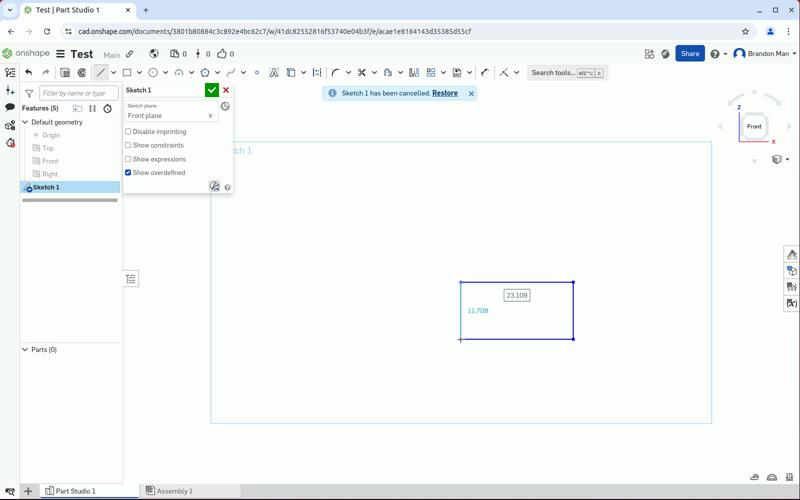
key(esc)
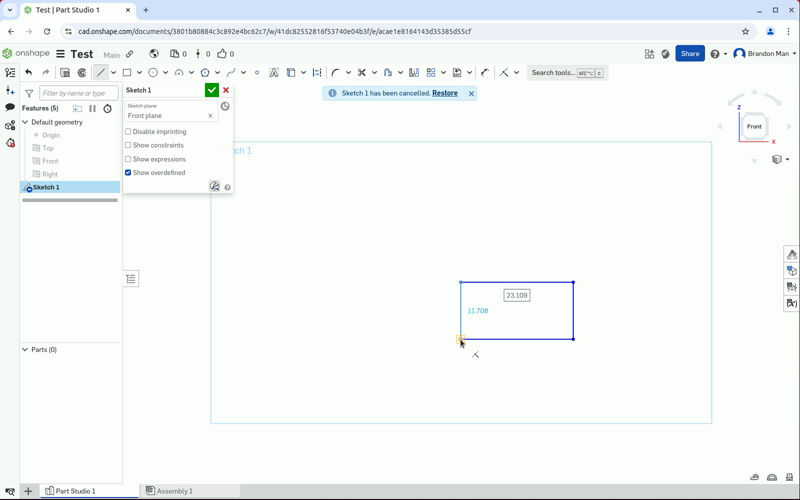
mouse_move(565, 306)
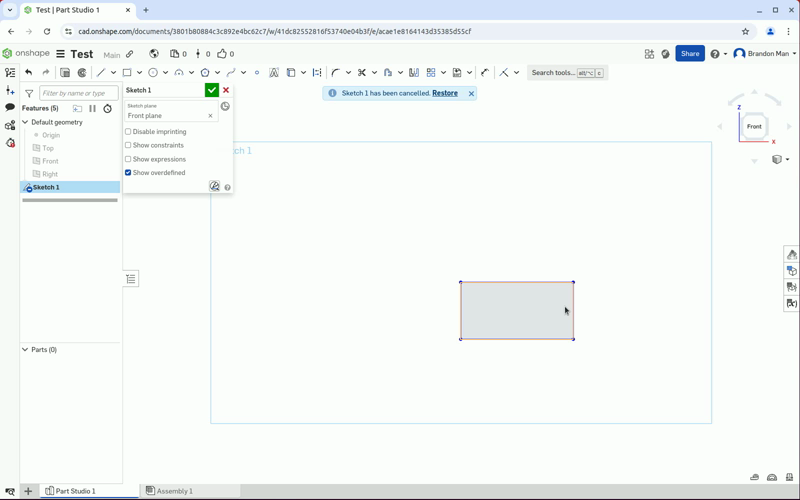
click(565, 306)
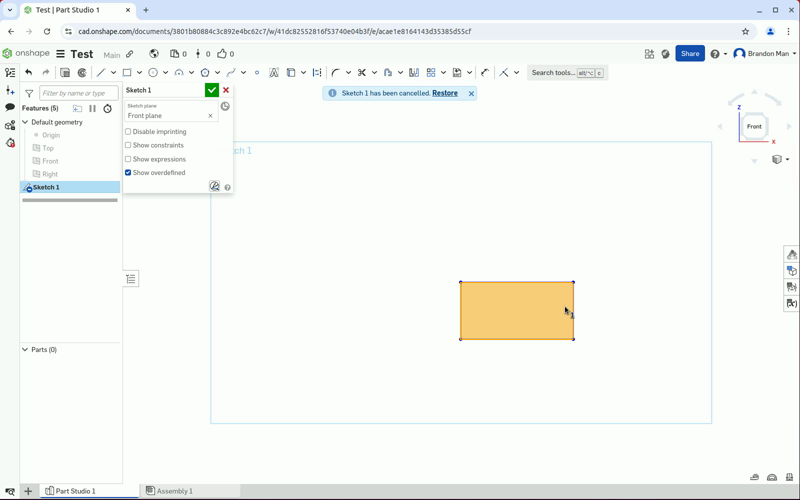
mouse_move(73, 352)
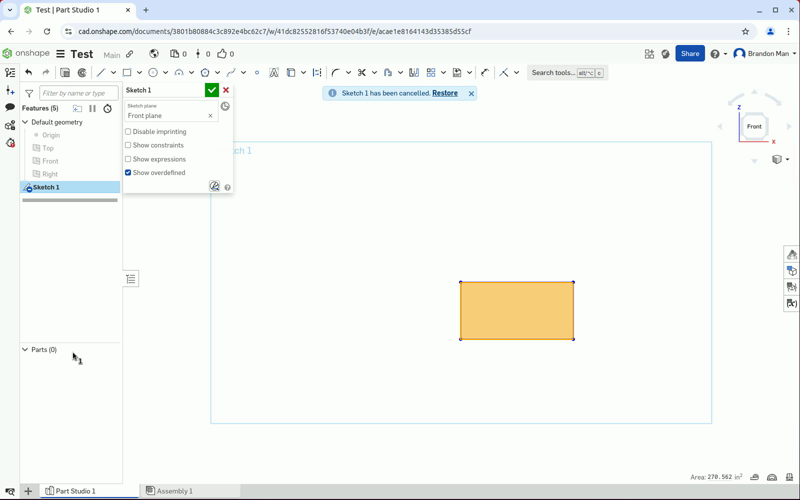
key(shift+y)
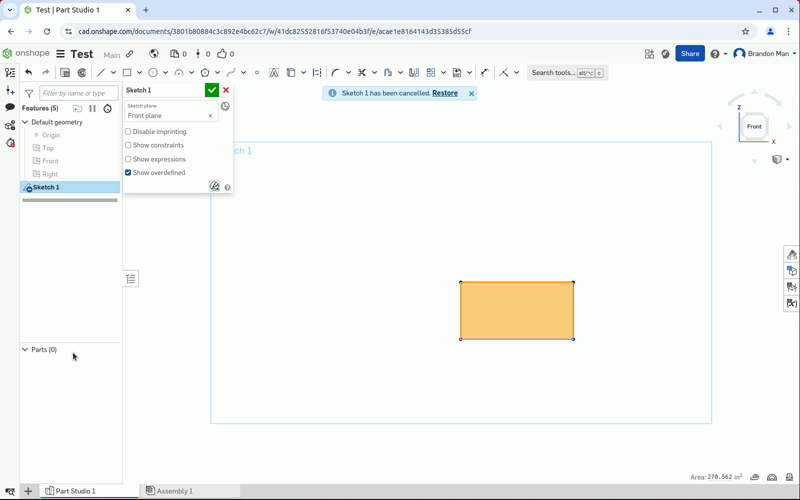
key(shift+e)
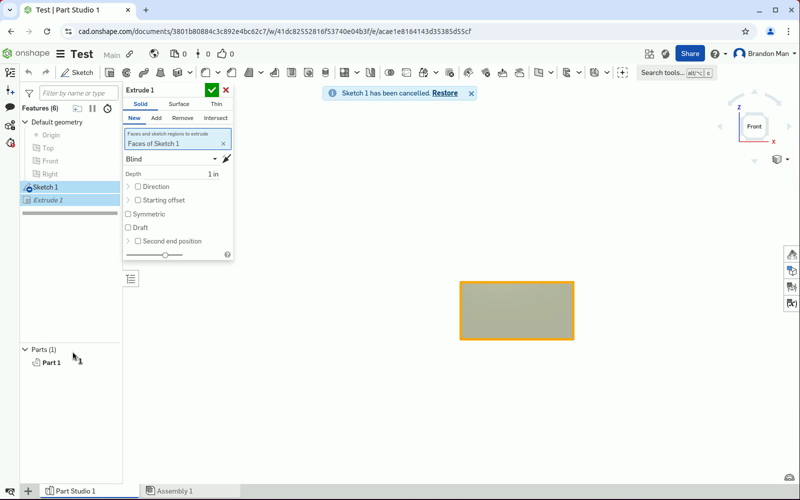
mouse_move(143, 106)
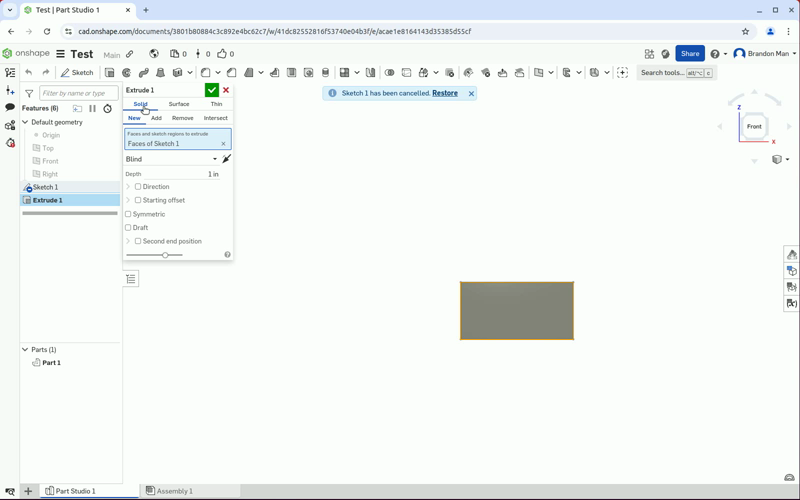
click(143, 106)
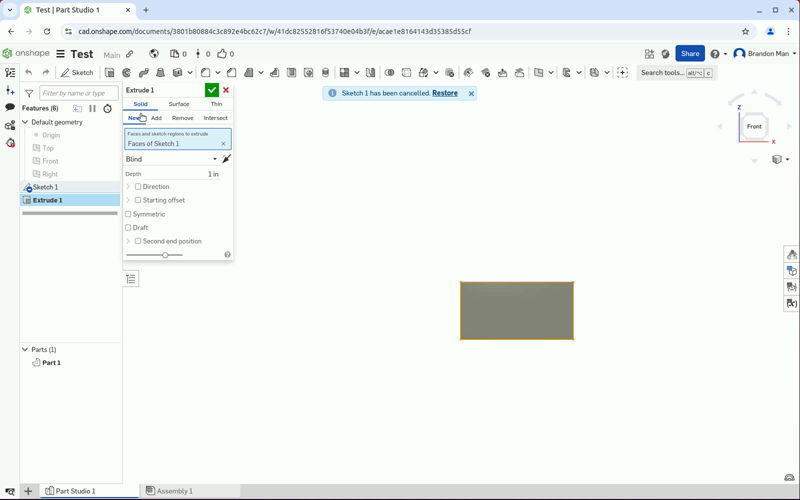
mouse_move(137, 120)
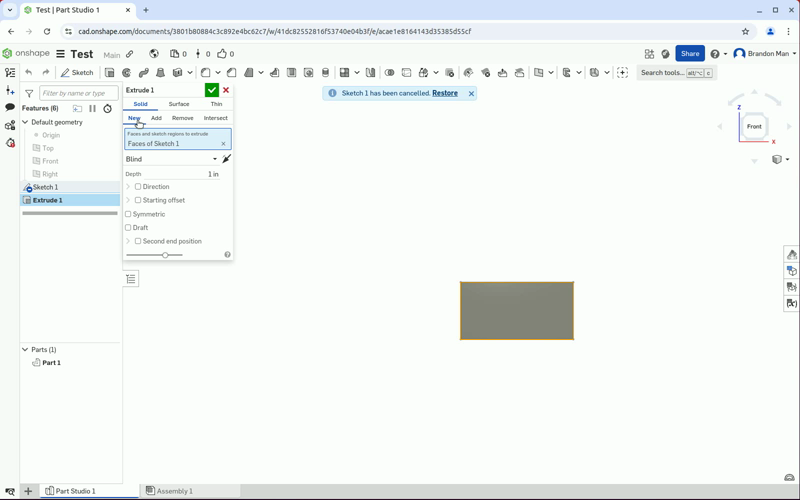
click(137, 120)
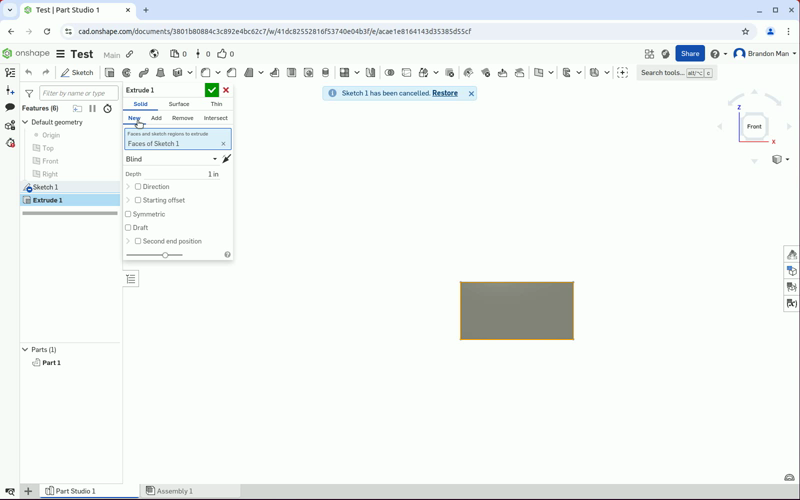
key(tab, 4)
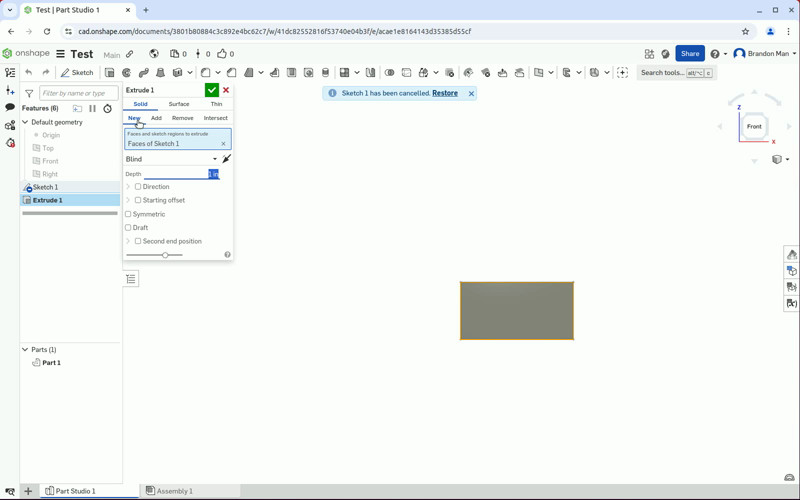
text(9.869)
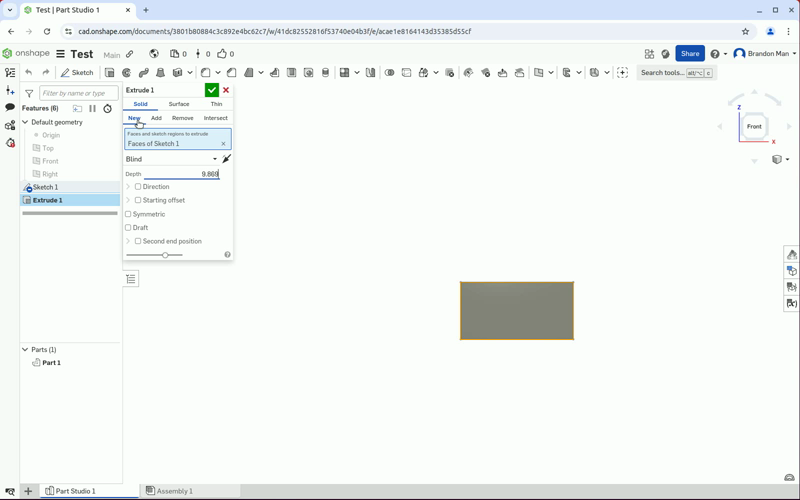
key(enter)
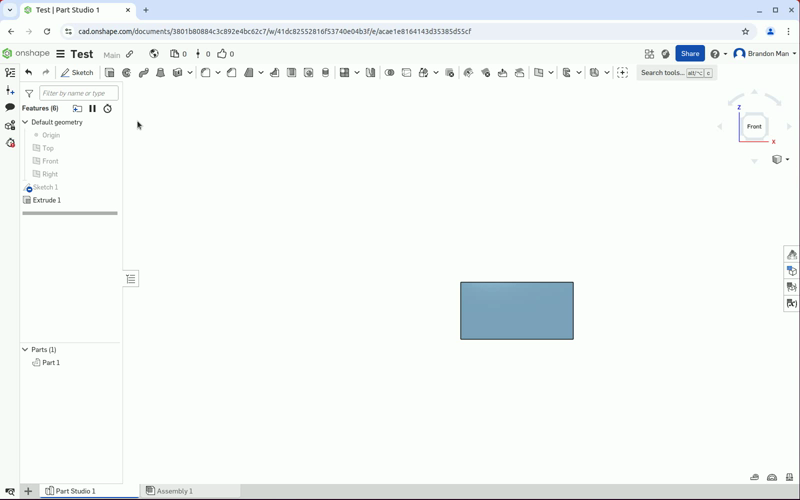
key(shift+h)
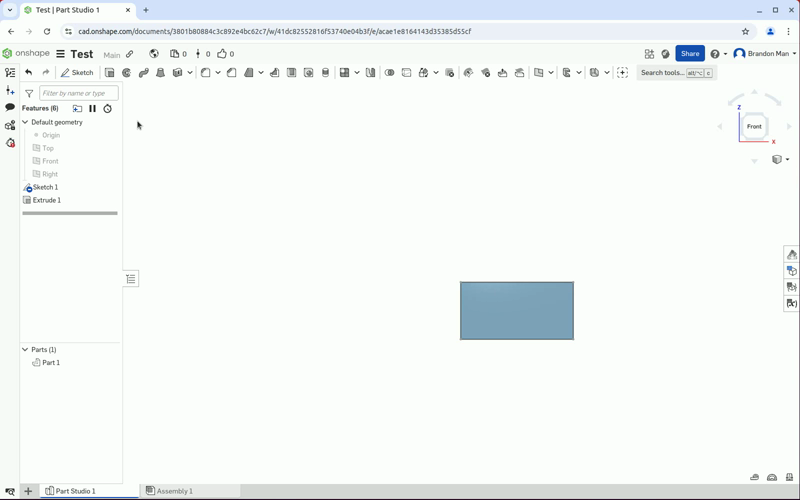
key(shift+h)
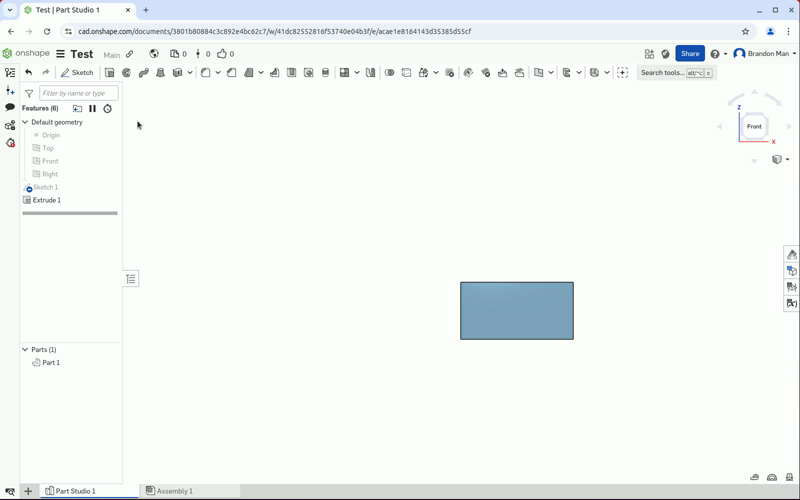
mouse_move(73, 189)
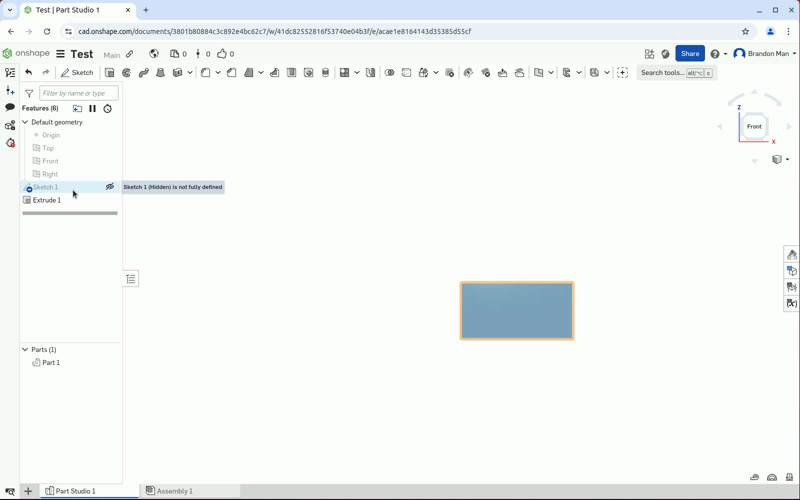
click(73, 189)
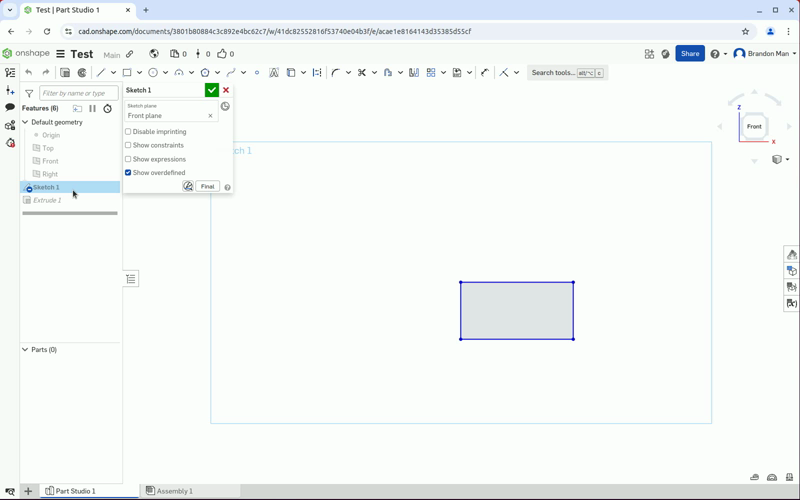
mouse_move(229, 92)
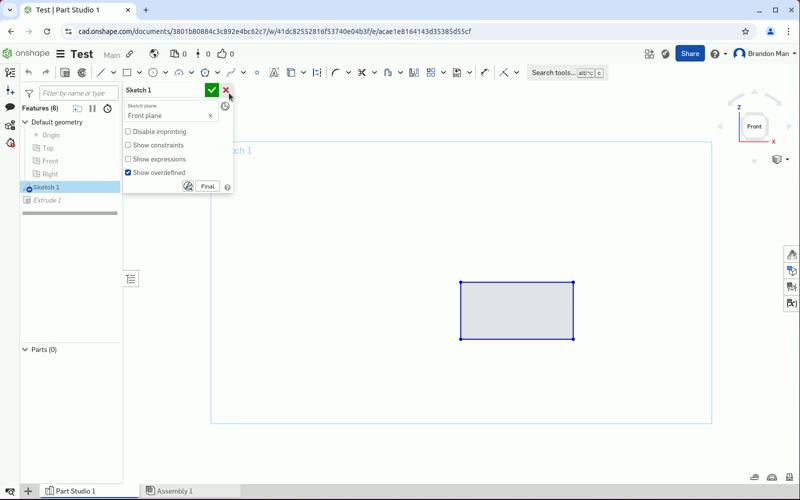
click(229, 92)
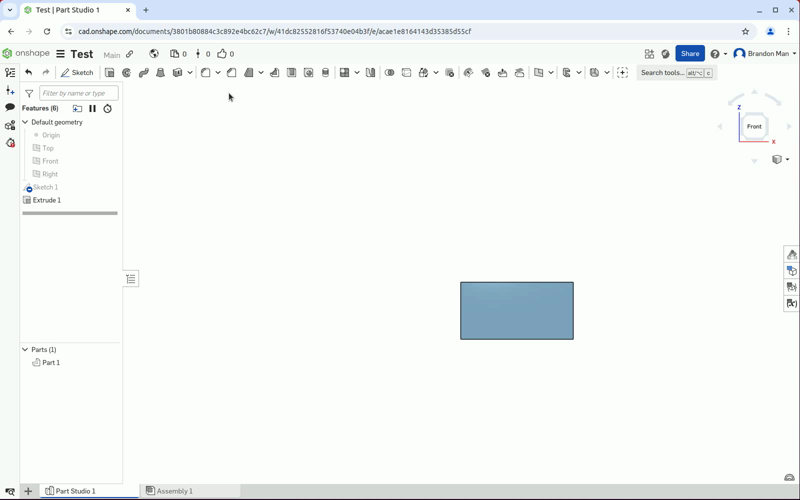
mouse_move(541, 75)
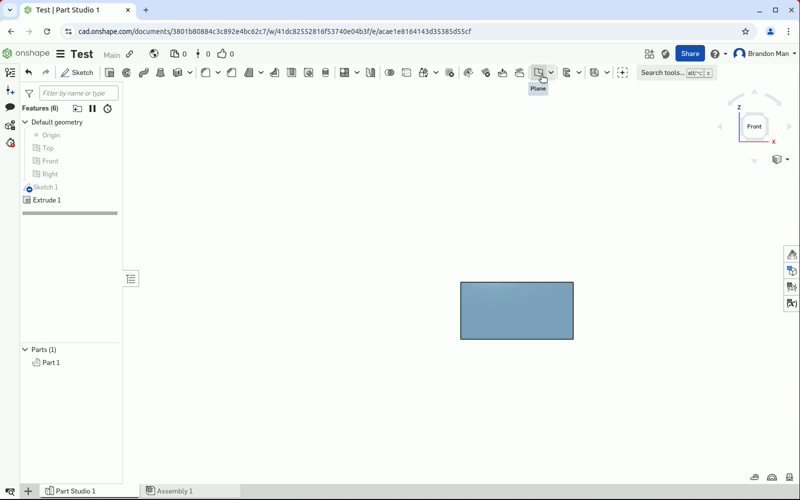
click(541, 75)
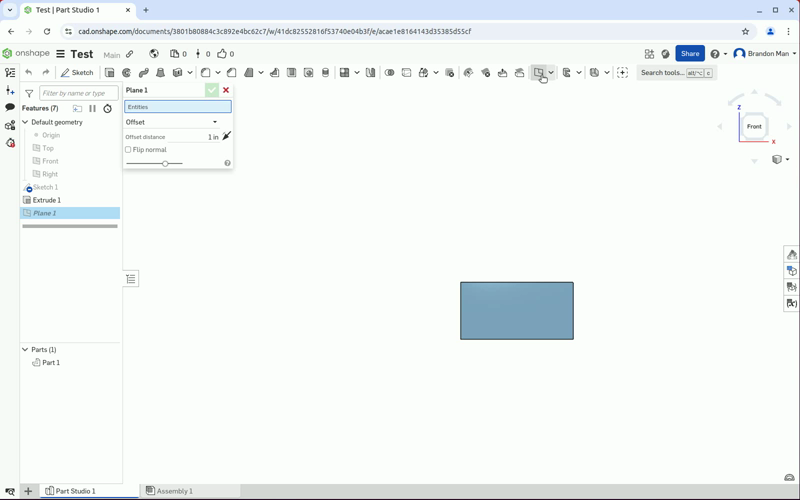
mouse_move(73, 163)
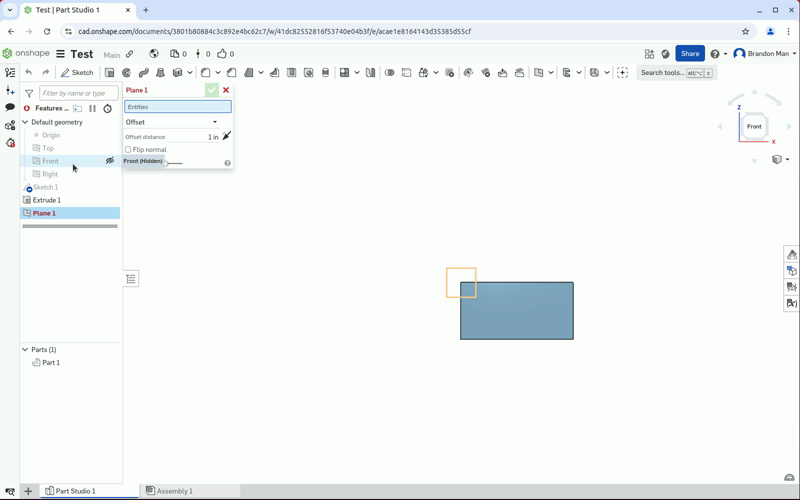
click(73, 163)
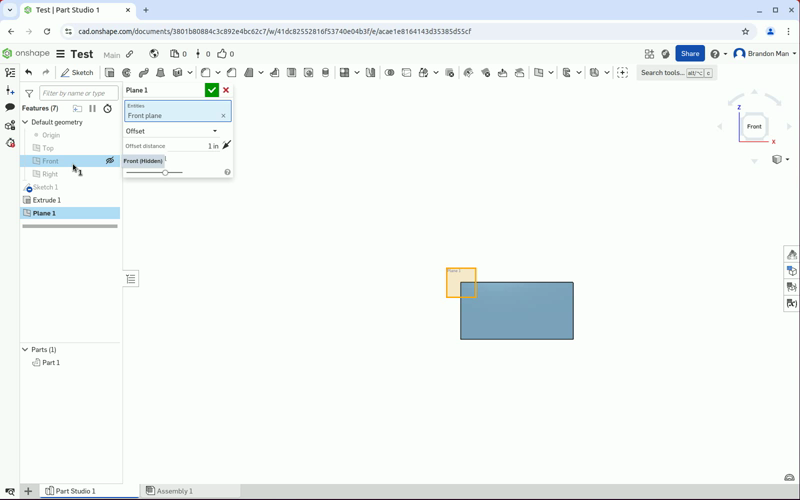
key(tab, 2)
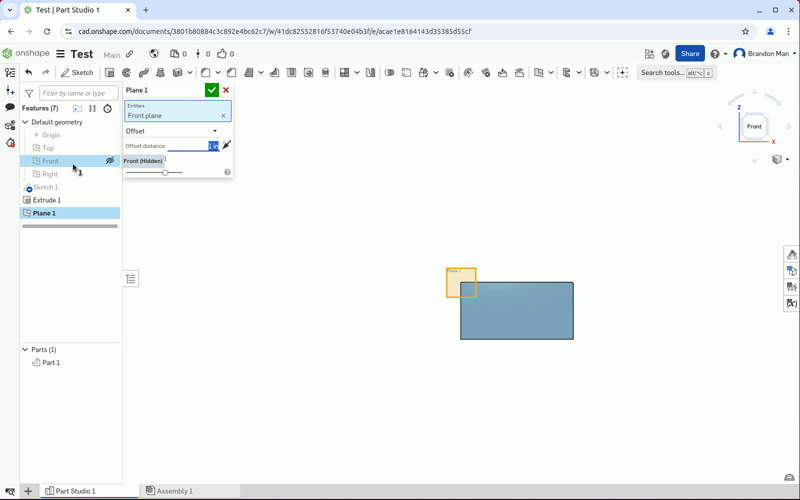
text(9.86)
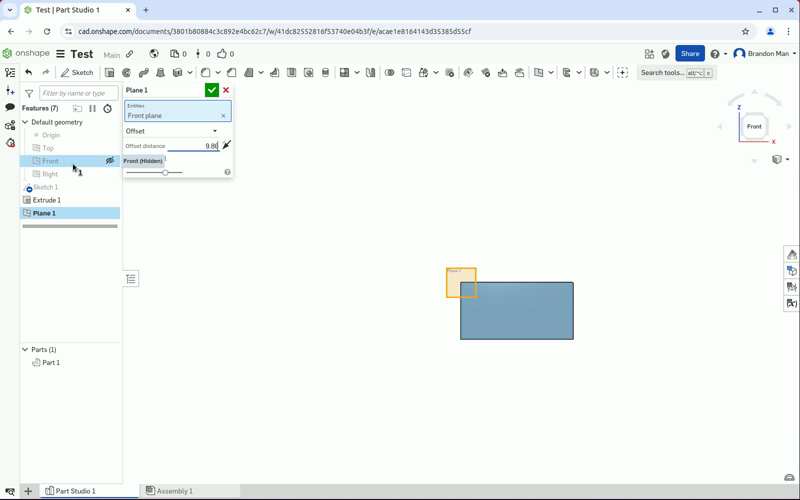
key(enter, 2)
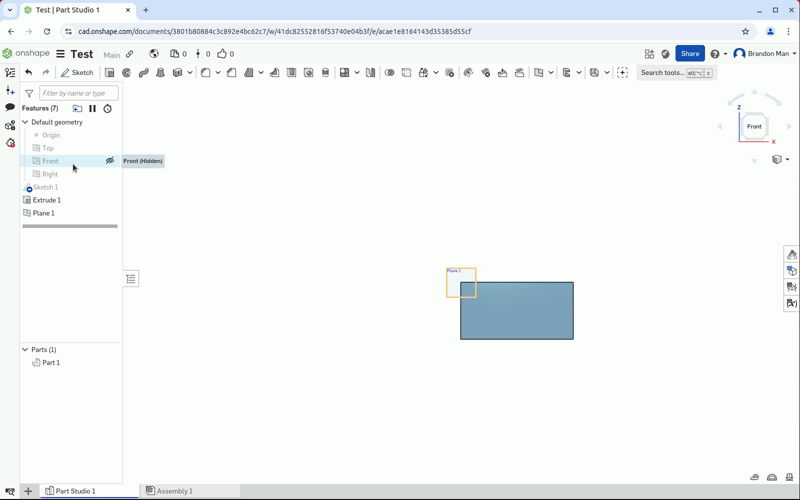
key(shift+s)
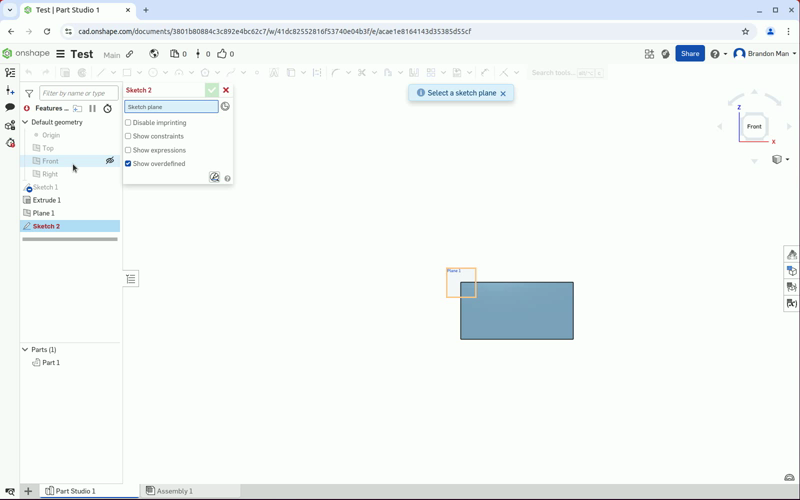
mouse_move(73, 215)
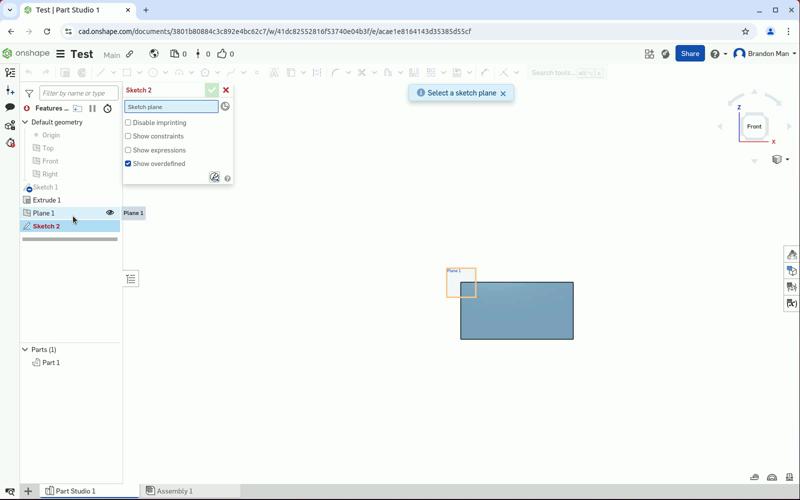
click(73, 215)
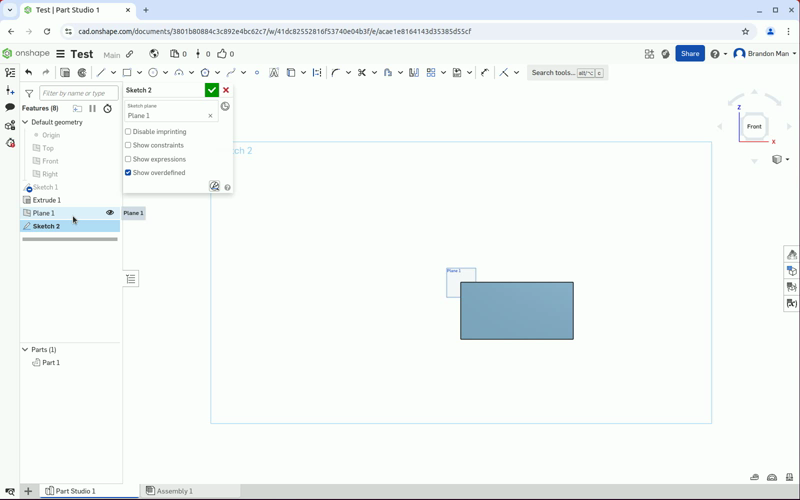
mouse_move(73, 352)
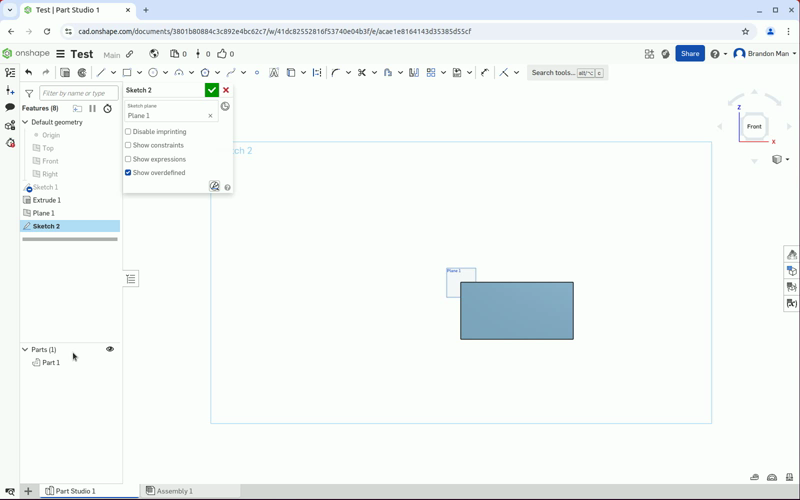
key(y)
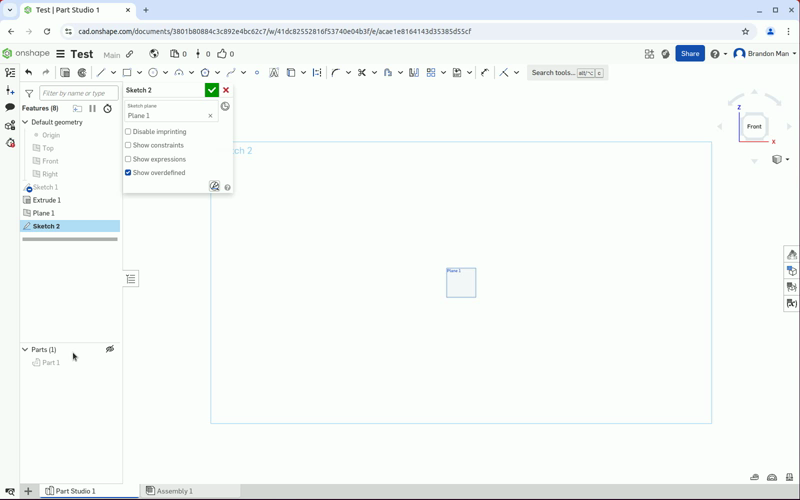
key(l)
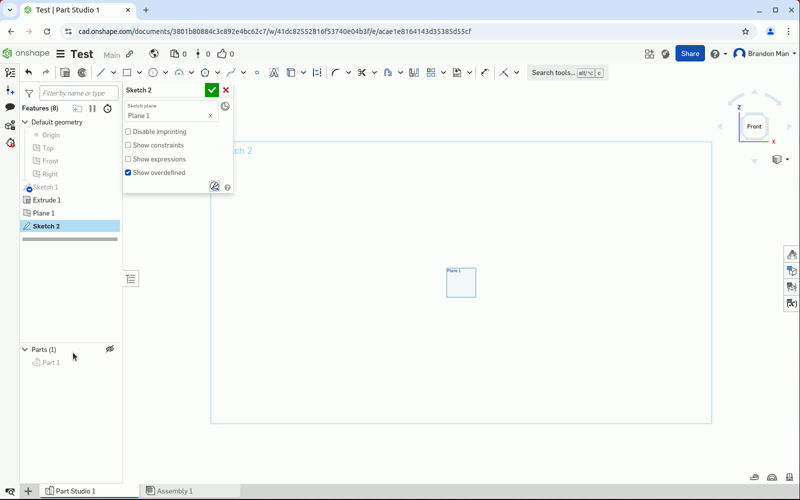
key_down(shift)
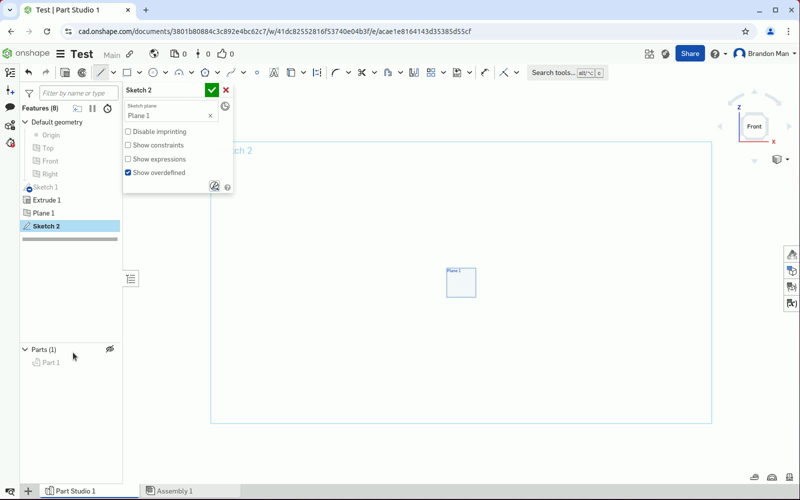
mouse_move(460, 299)
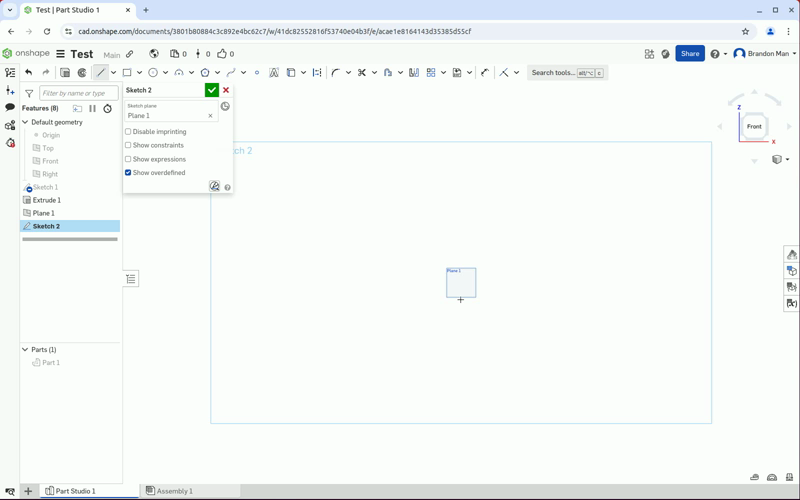
click(460, 299)
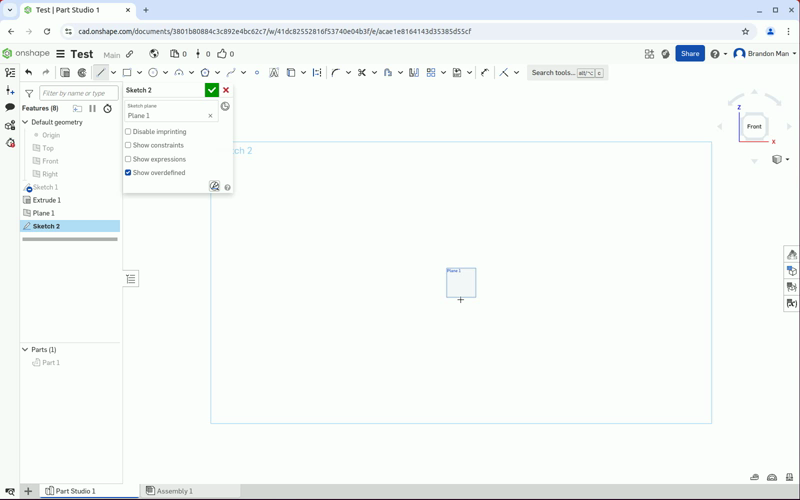
key_up(shift)
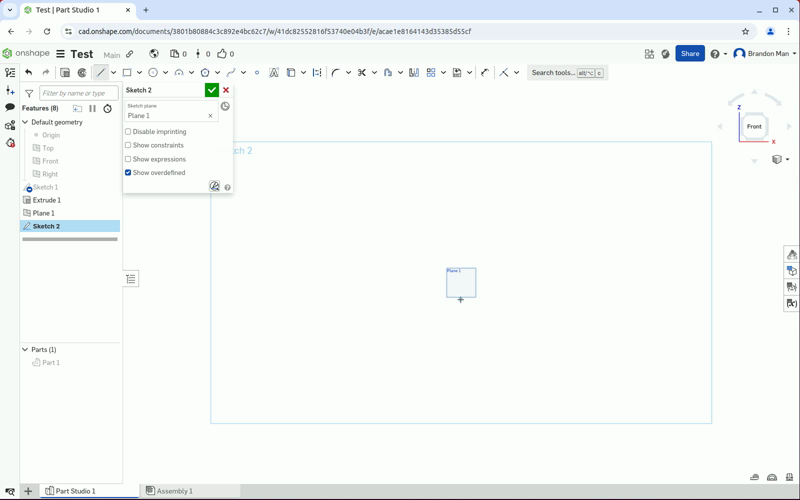
key_down(shift)
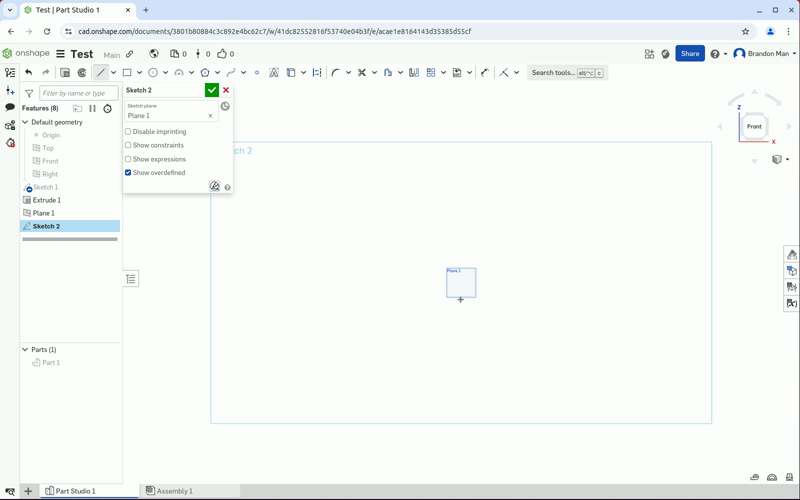
mouse_move(490, 299)
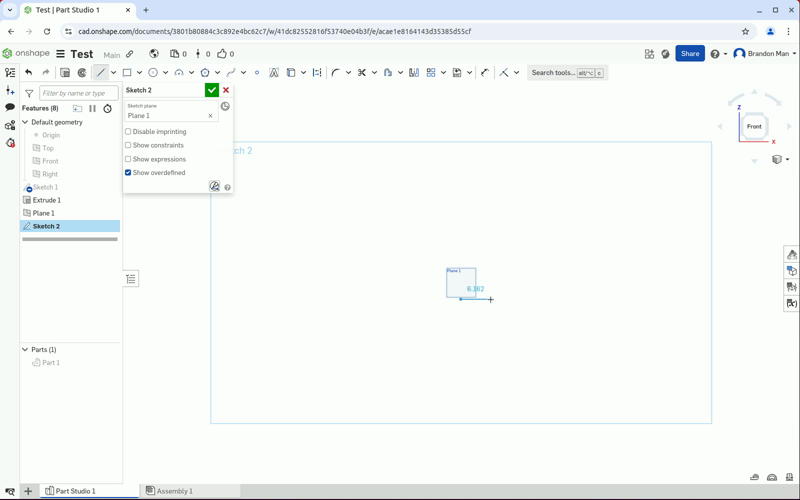
mouse_move(493, 299)
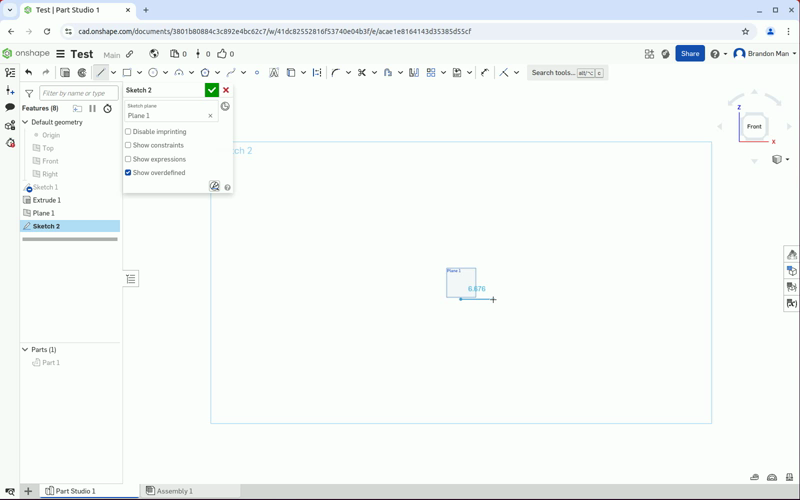
click(493, 299)
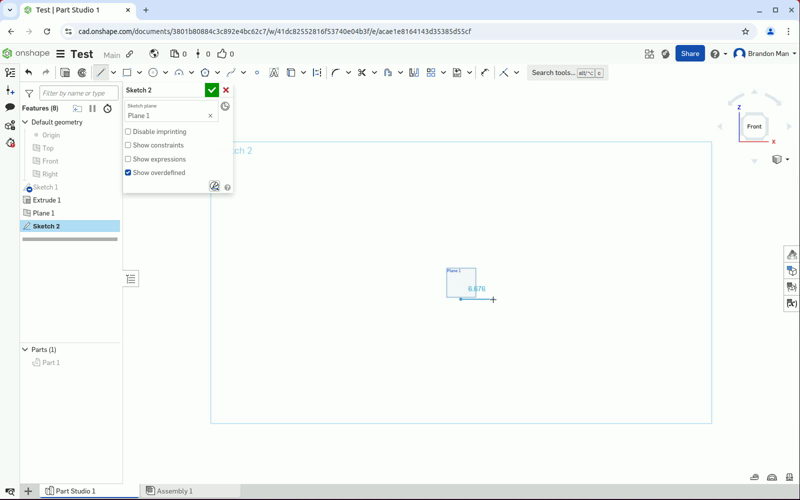
key_up(shift)
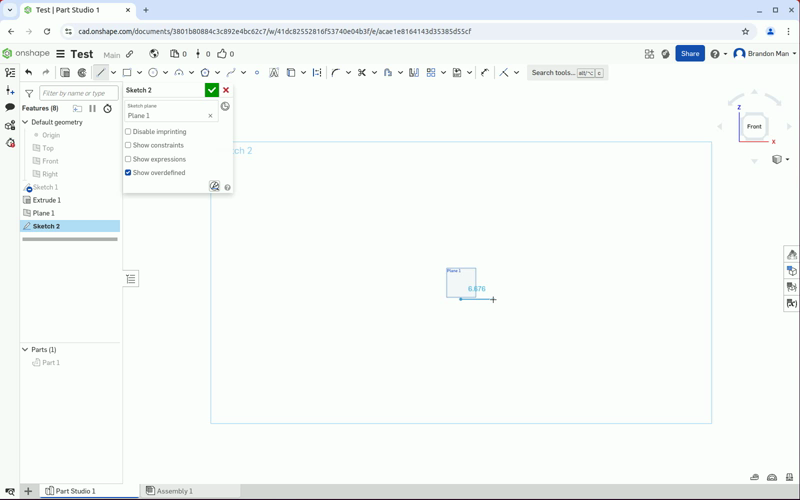
key_down(shift)
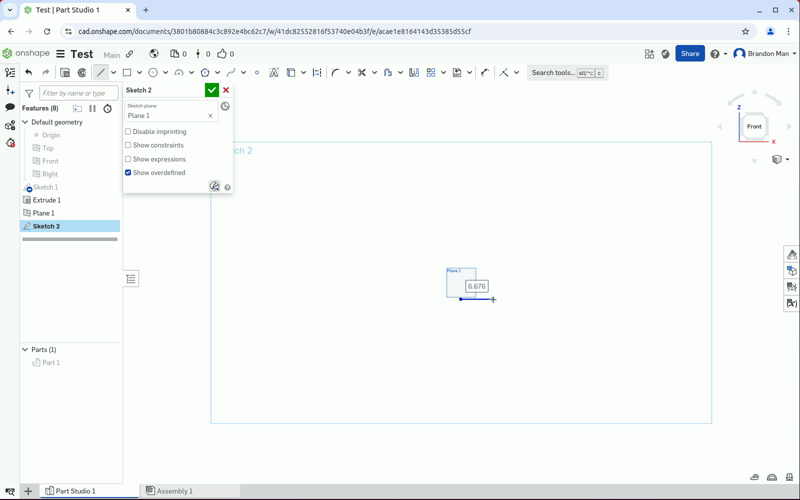
mouse_move(523, 299)
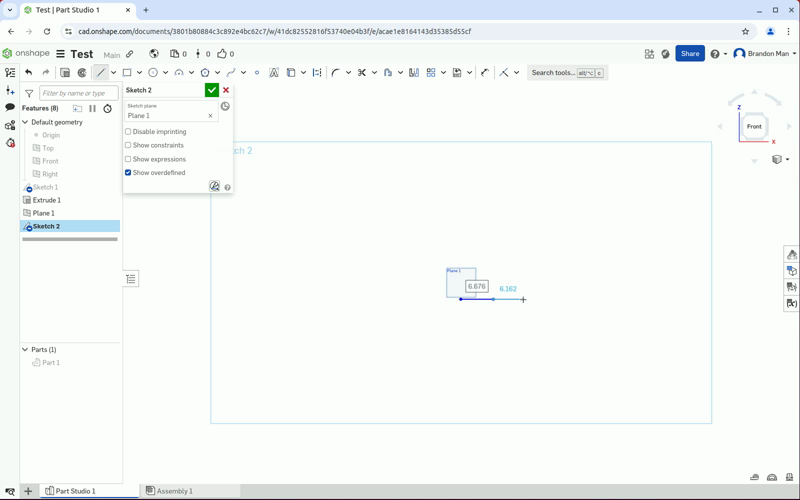
mouse_move(493, 282)
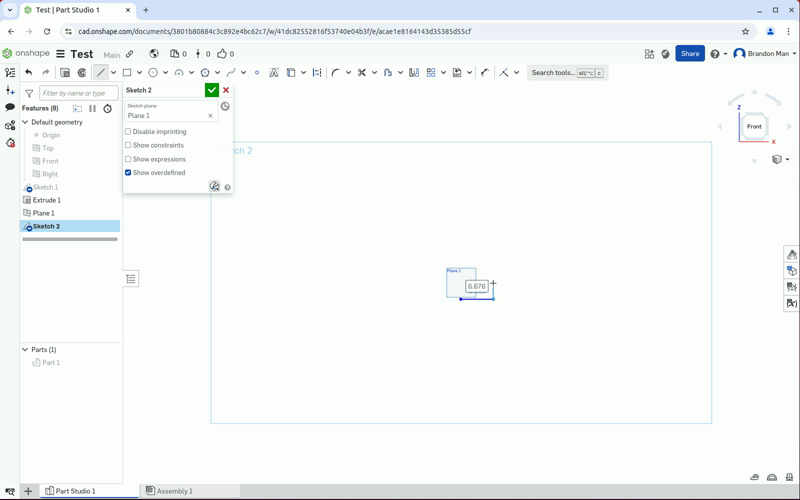
click(493, 282)
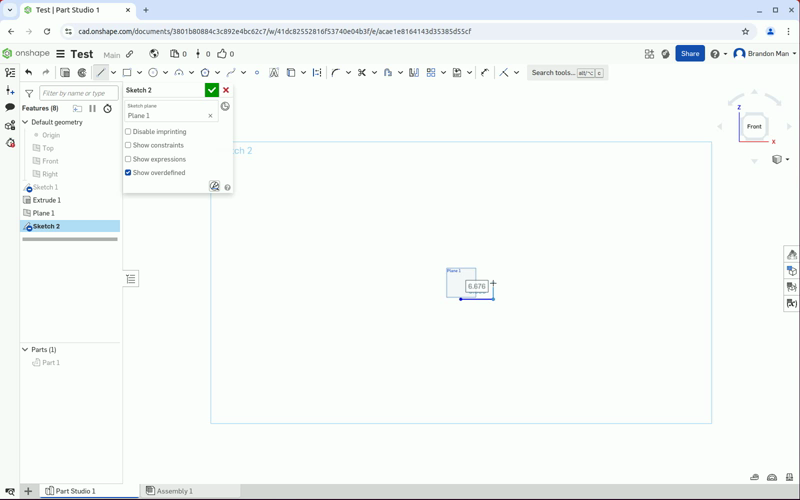
key_up(shift)
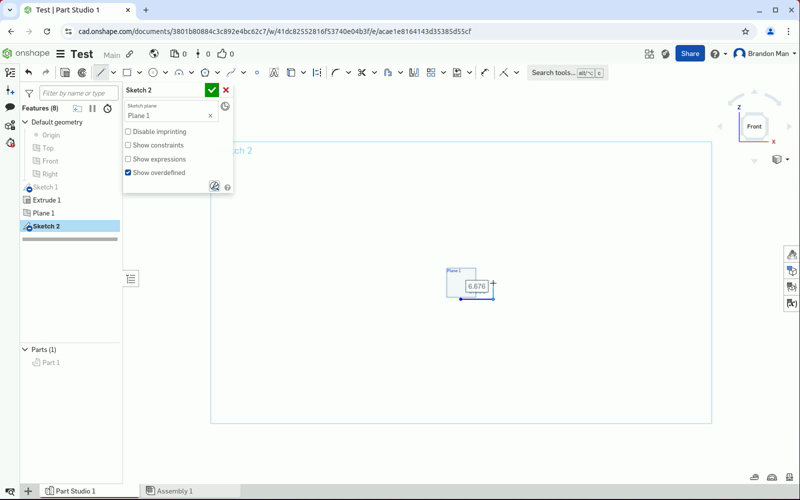
key_down(shift)
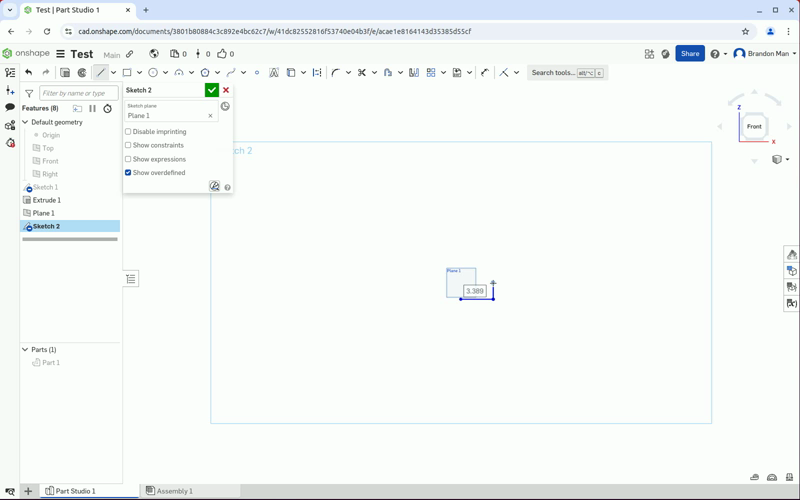
mouse_move(523, 282)
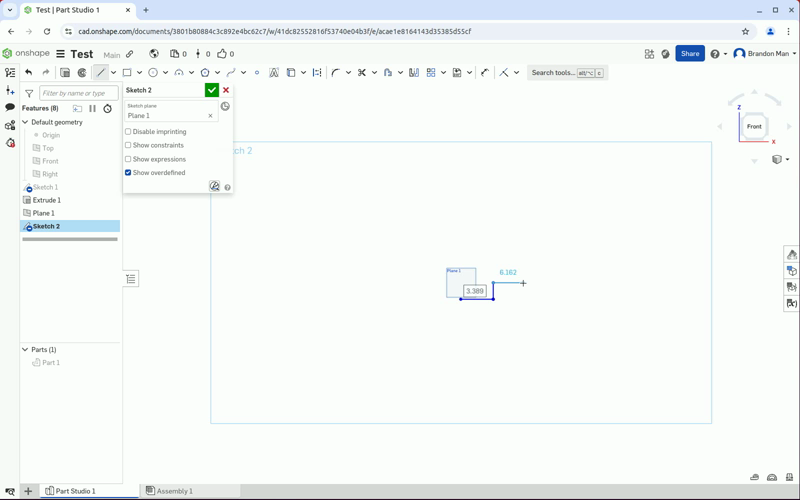
mouse_move(460, 282)
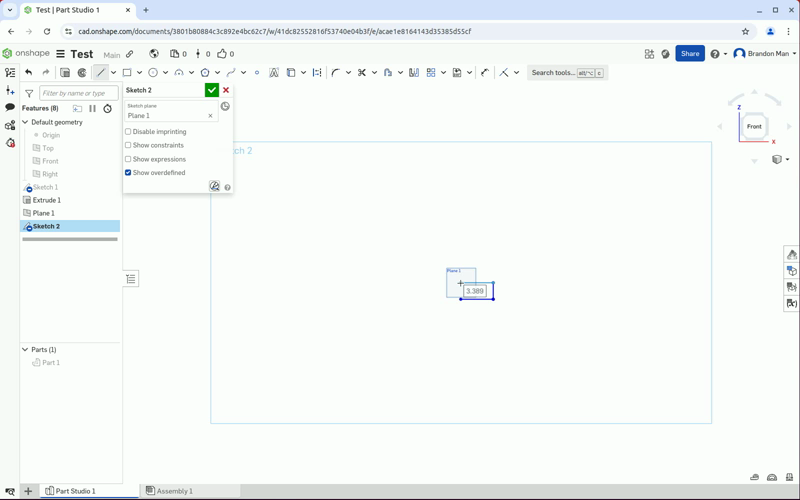
click(460, 282)
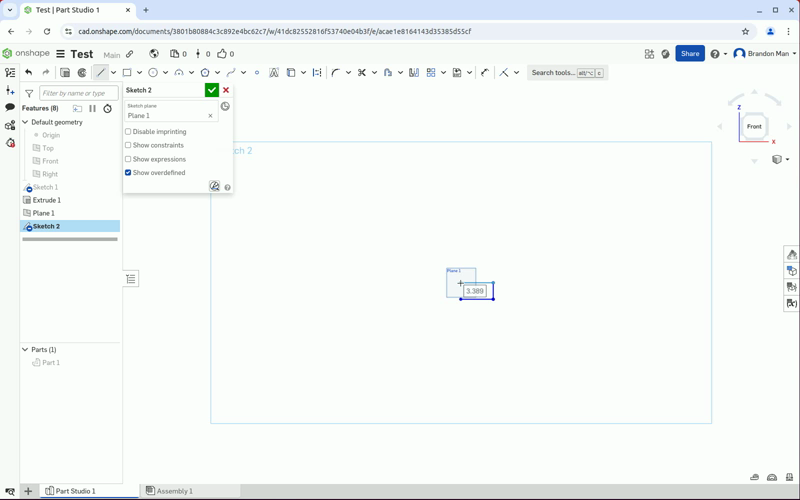
key_up(shift)
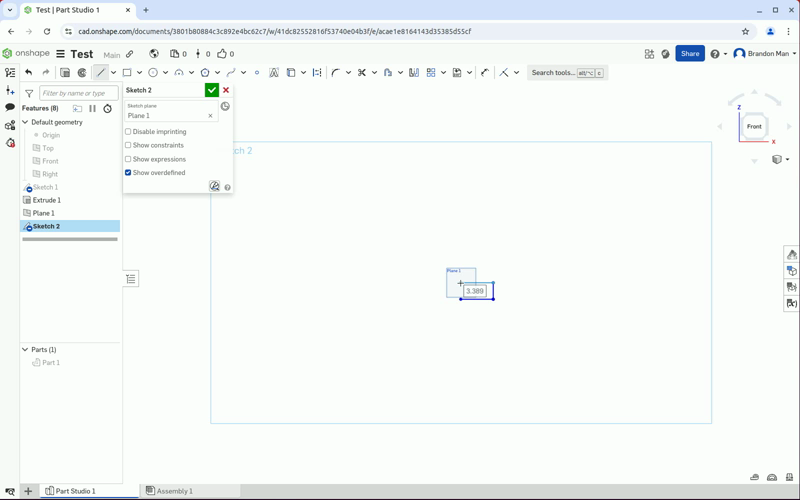
mouse_move(490, 282)
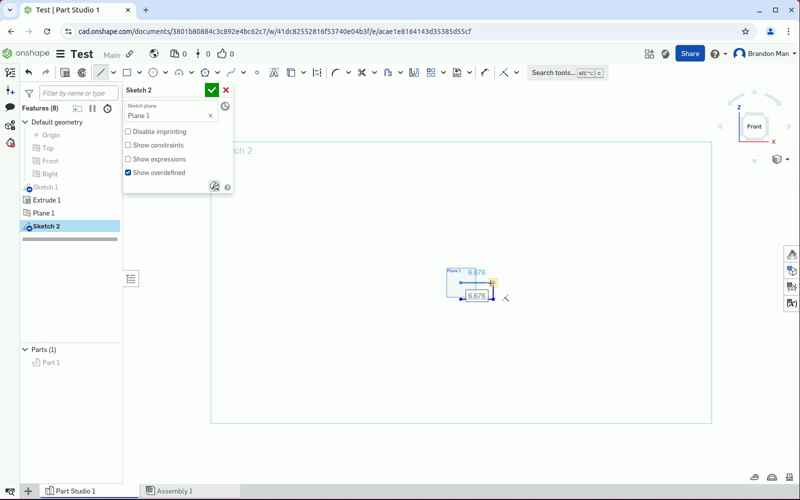
key_down(shift)
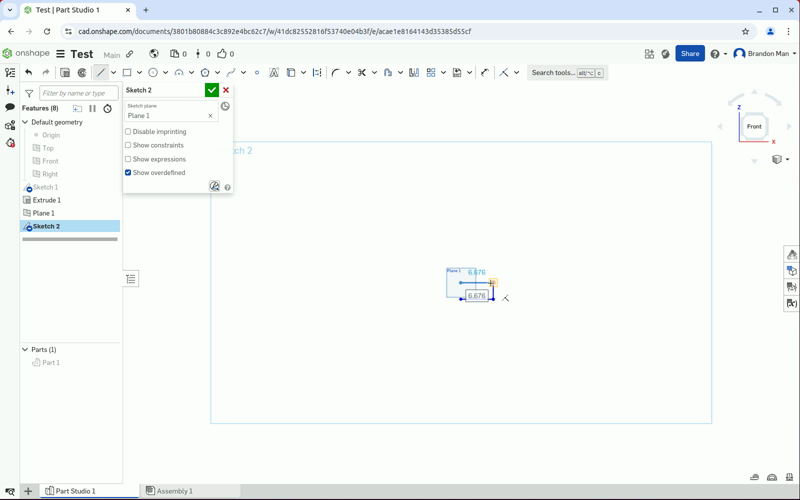
mouse_move(460, 299)
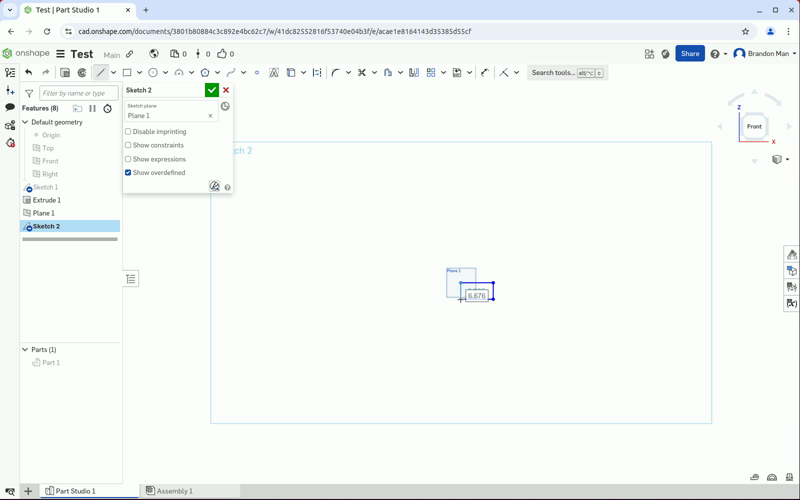
key_up(shift)
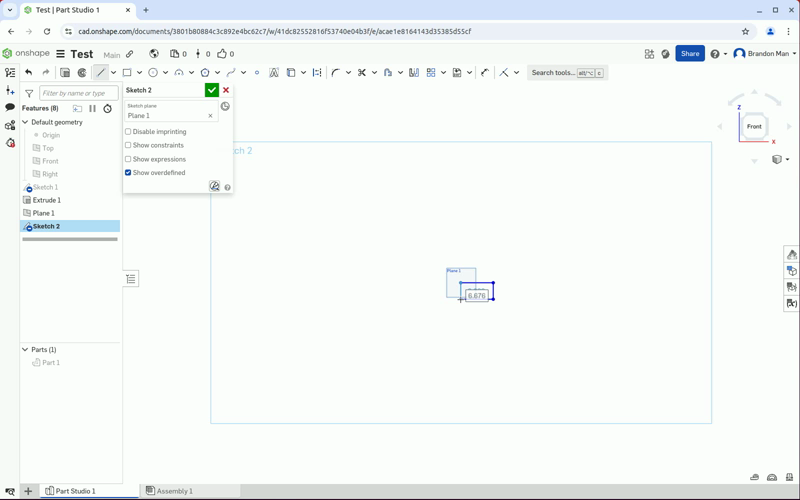
click(460, 299)
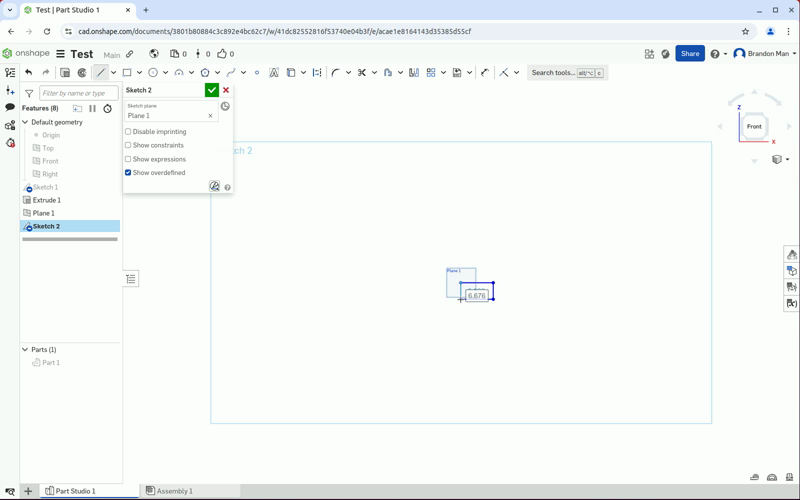
key(esc)
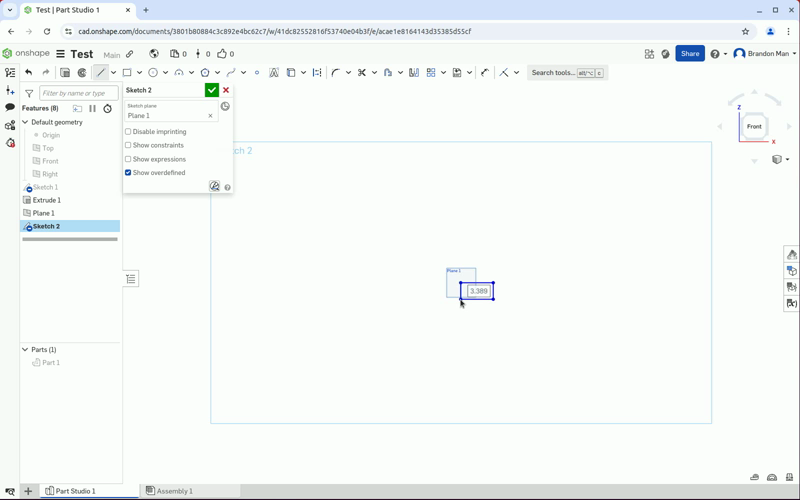
mouse_move(469, 290)
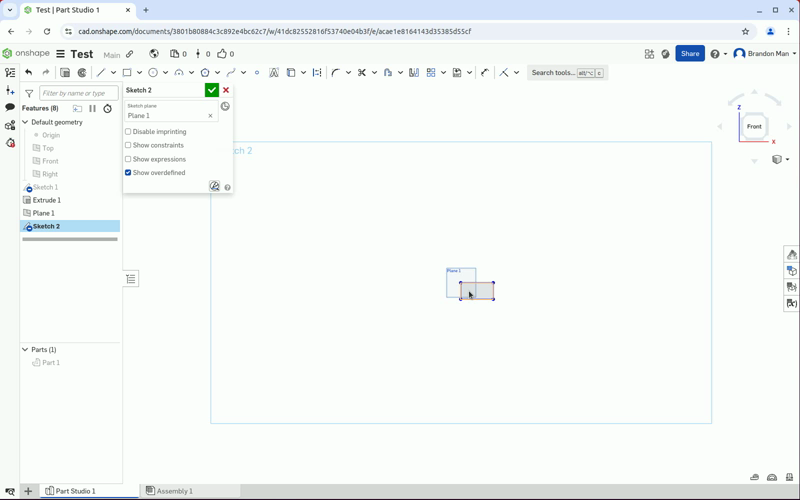
scroll(6)
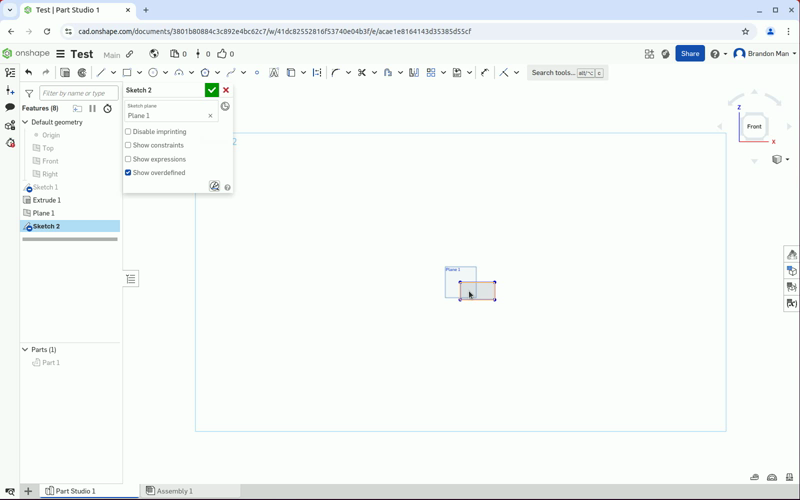
scroll(6)
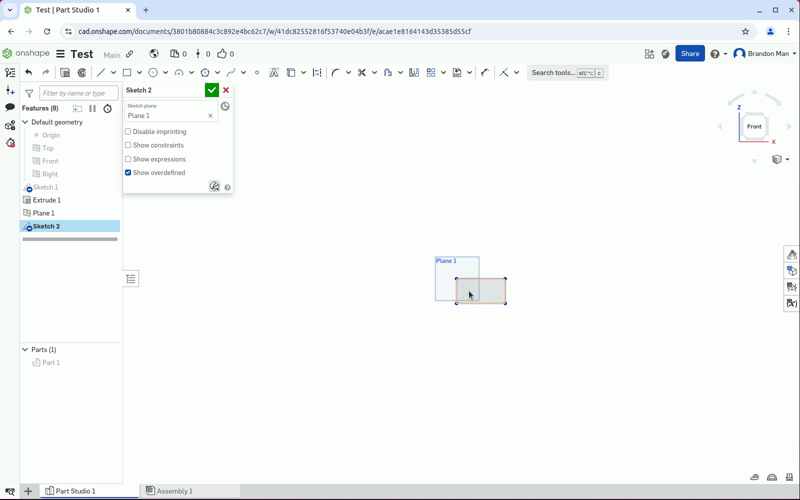
scroll(6)
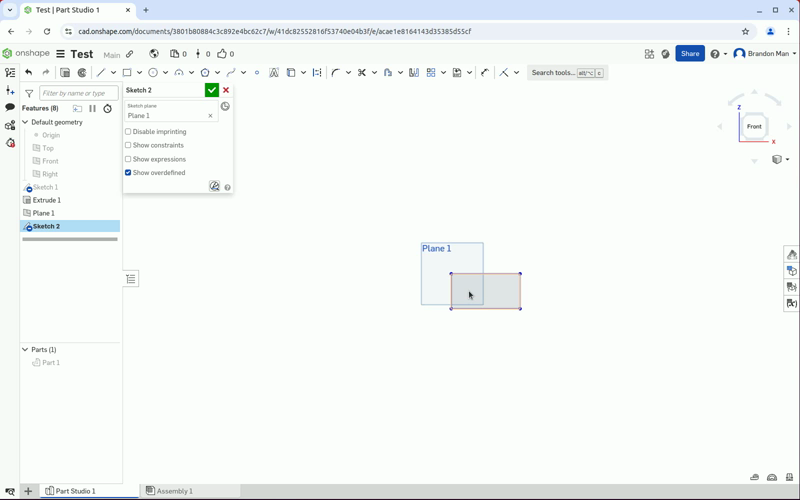
scroll(6)
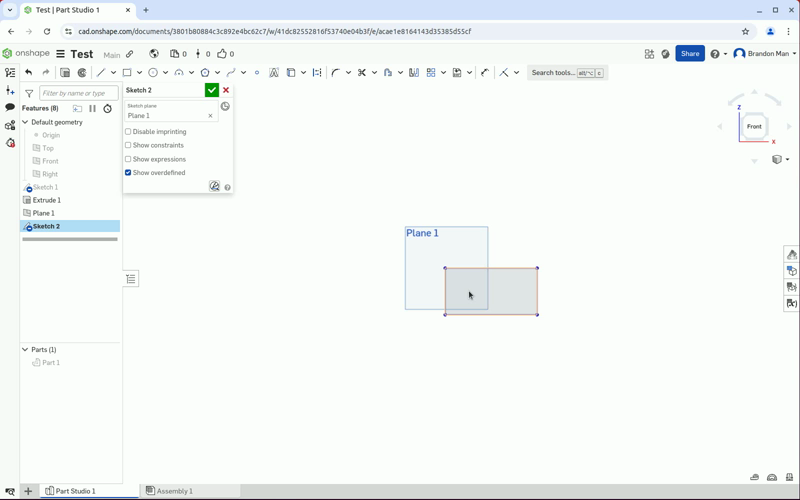
scroll(6)
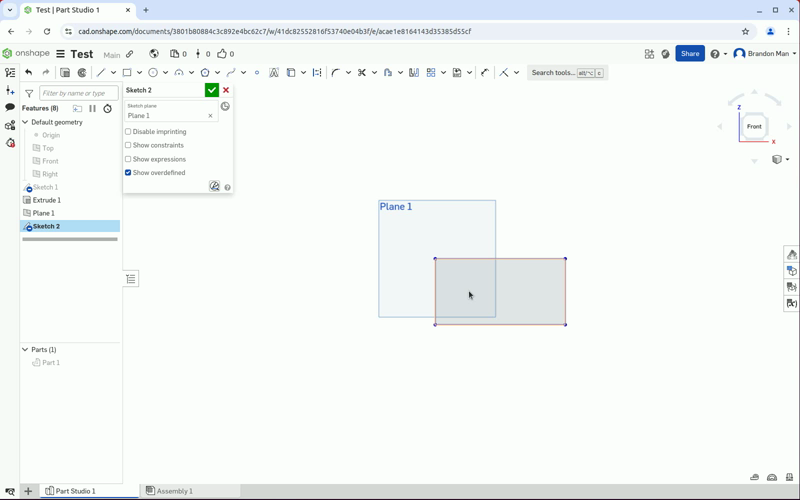
scroll(6)
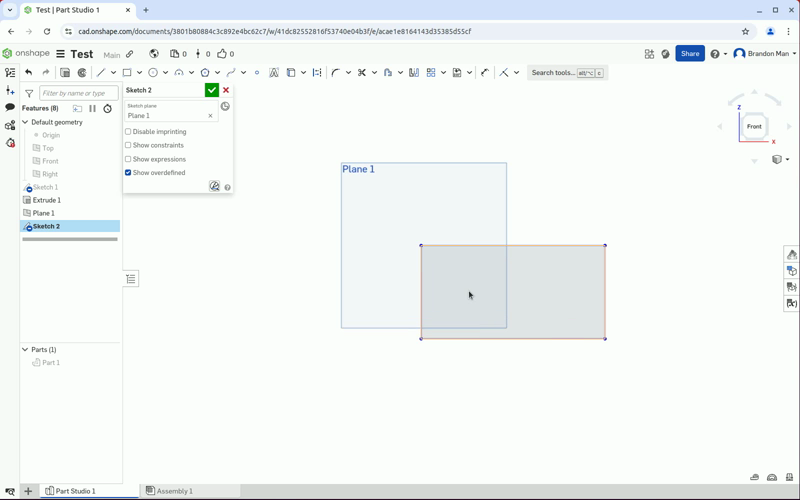
scroll(6)
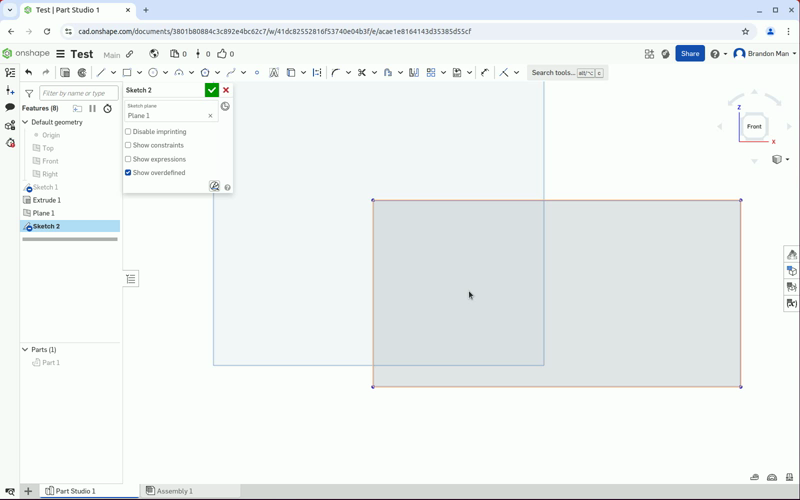
click(469, 290)
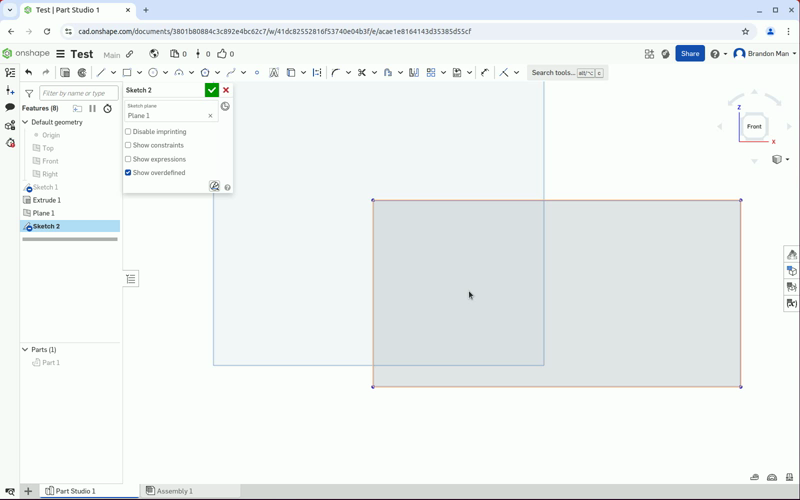
scroll(-6)
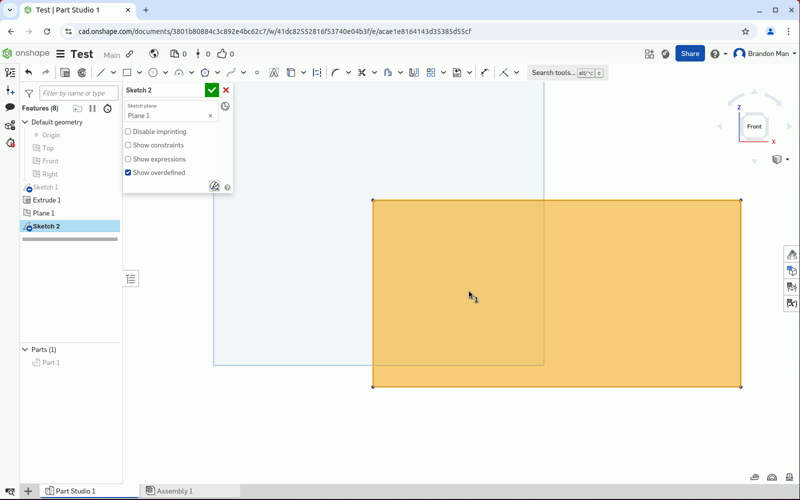
scroll(-6)
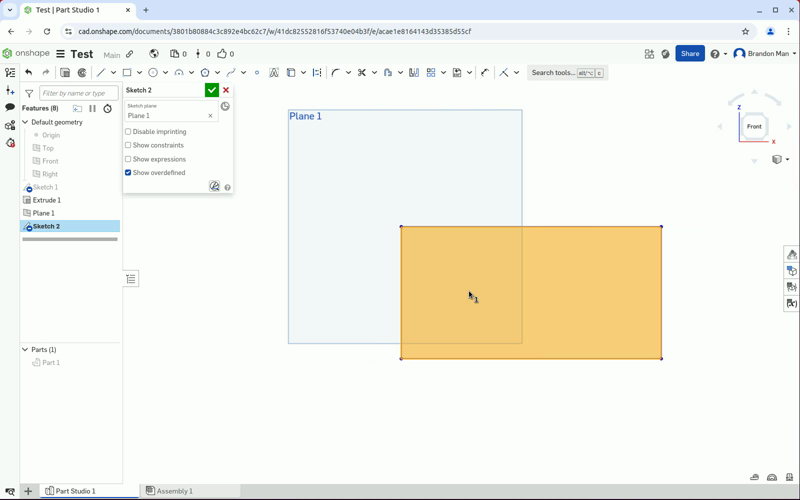
scroll(-6)
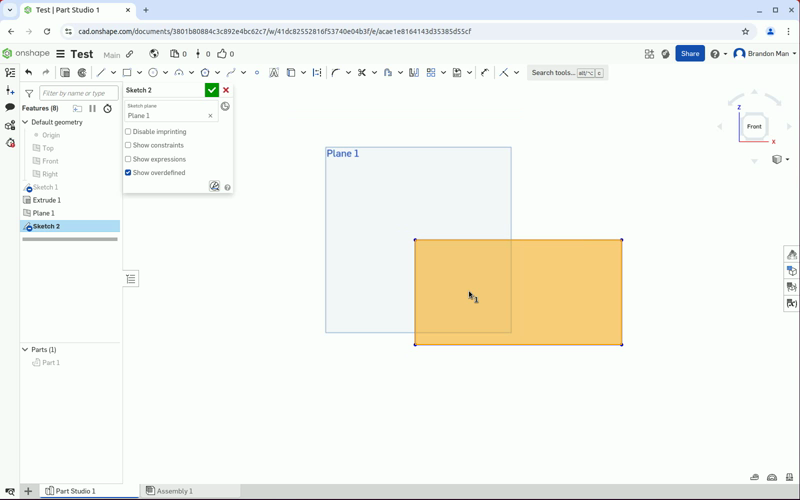
scroll(-6)
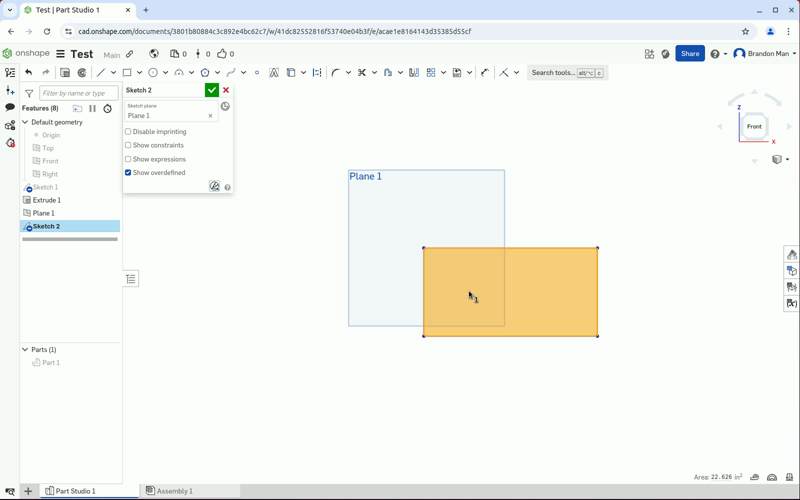
scroll(-6)
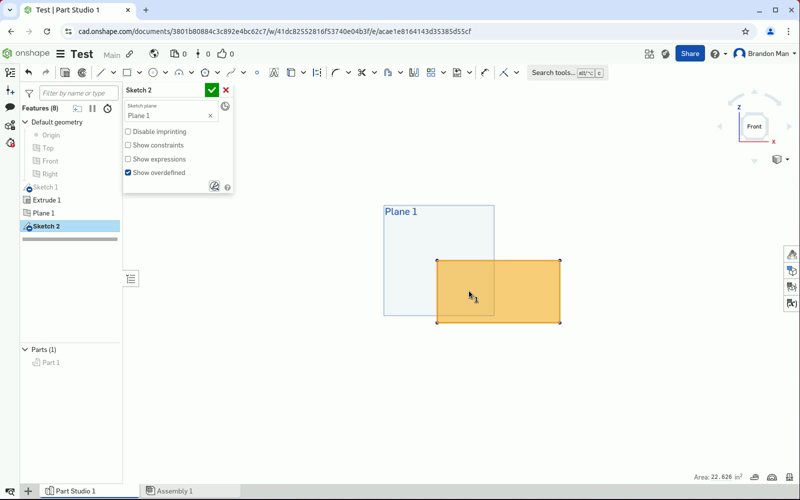
scroll(-6)
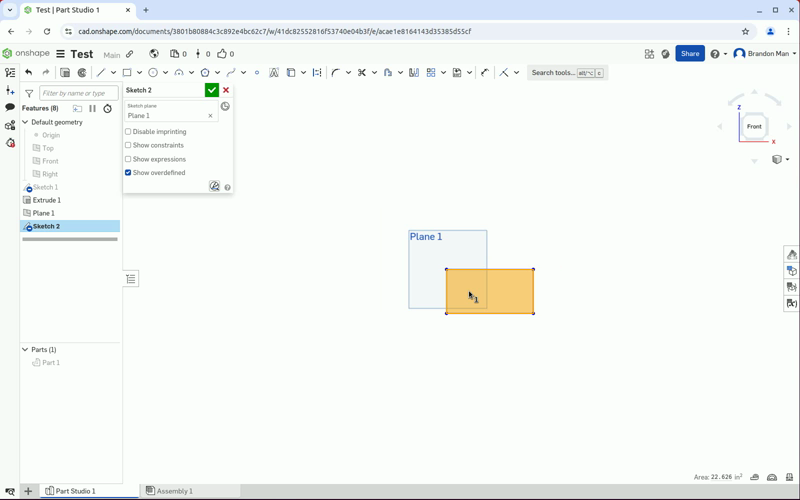
scroll(-6)
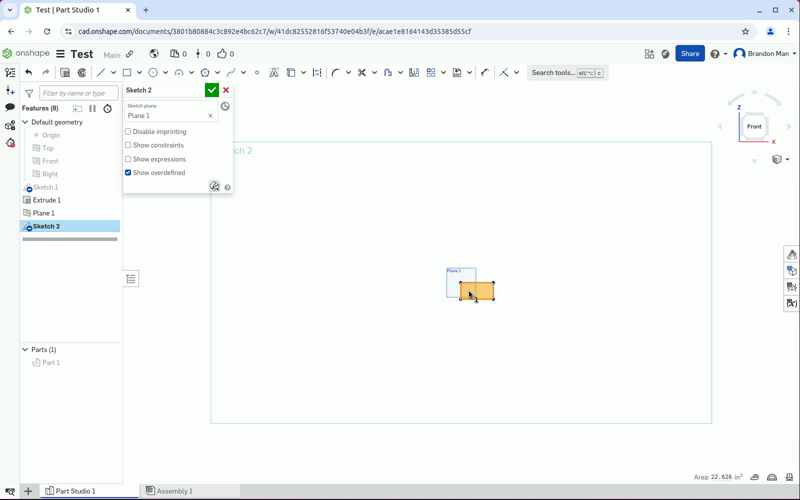
mouse_move(73, 352)
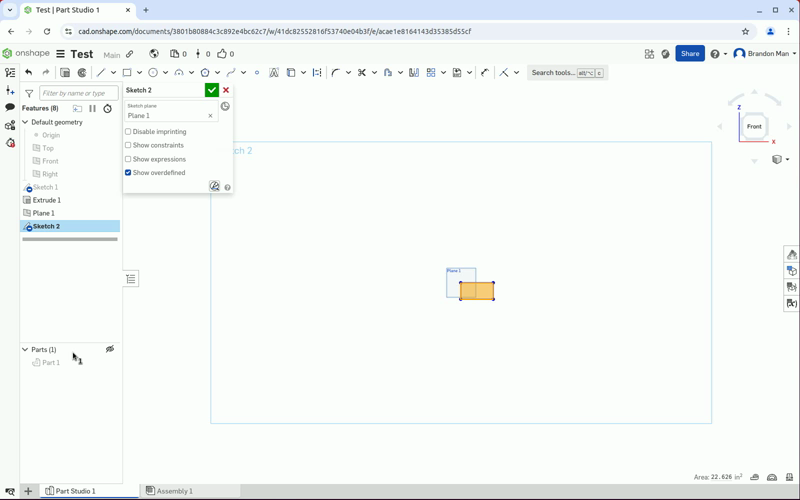
key(shift+y)
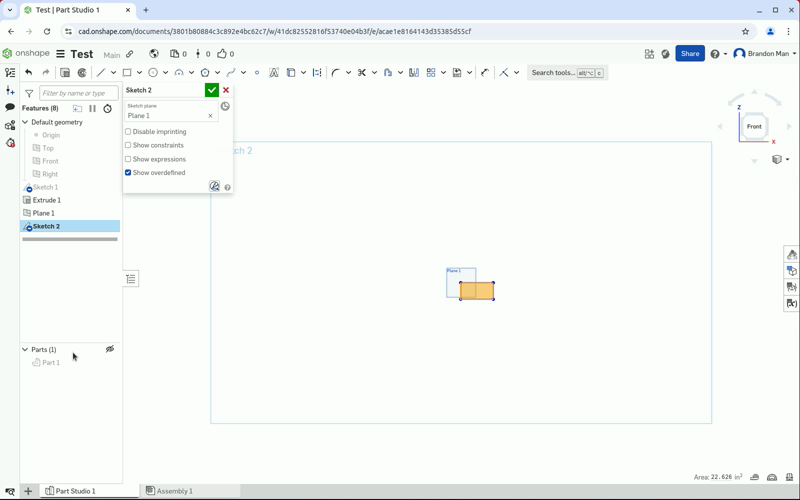
key(shift+e)
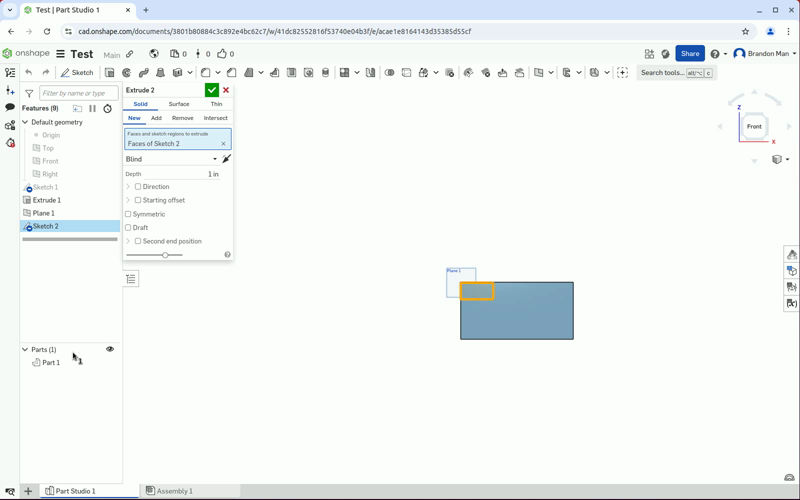
mouse_move(143, 106)
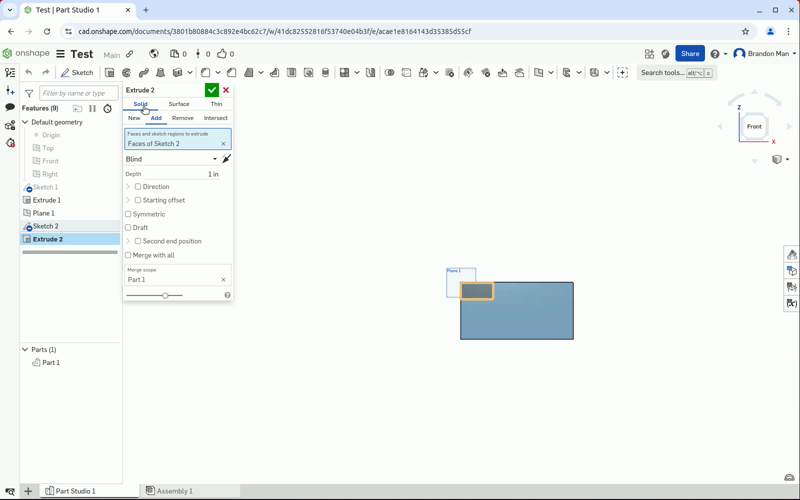
click(143, 106)
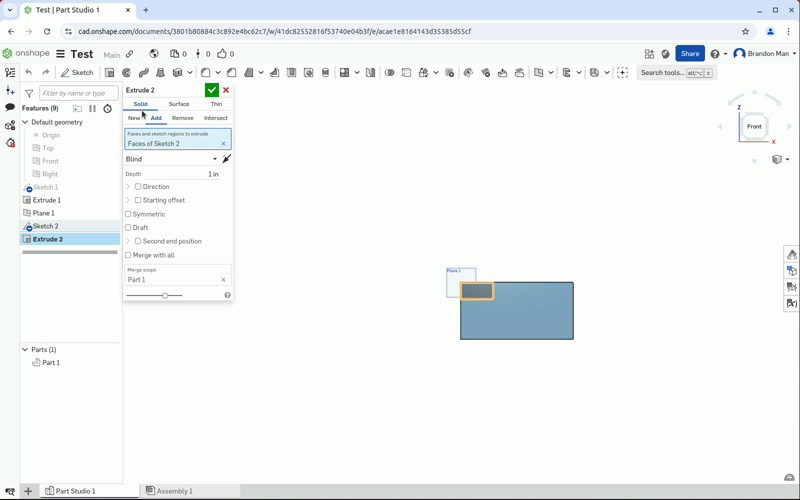
mouse_move(137, 120)
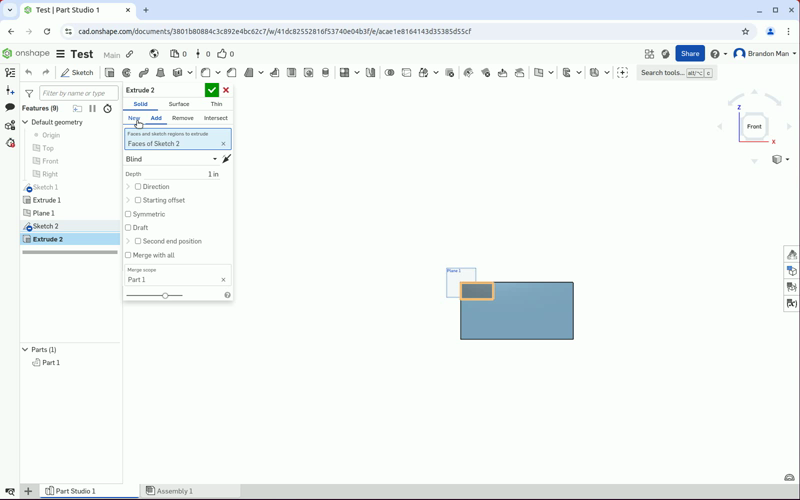
click(137, 120)
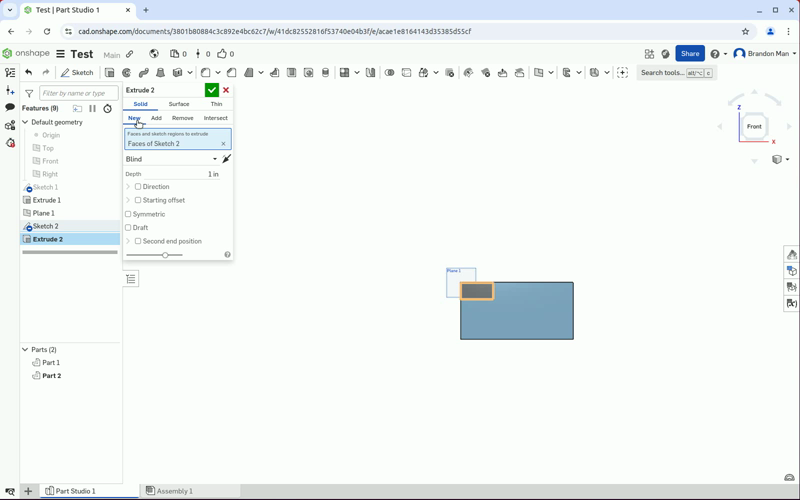
key(tab, 4)
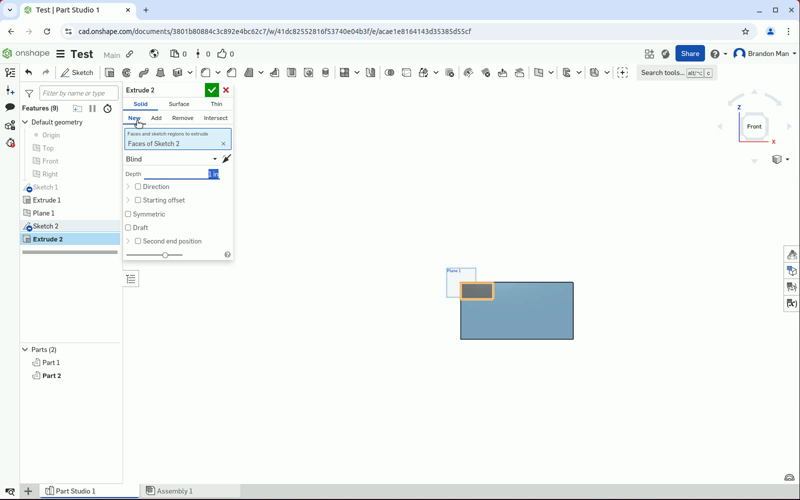
text(-9.869)
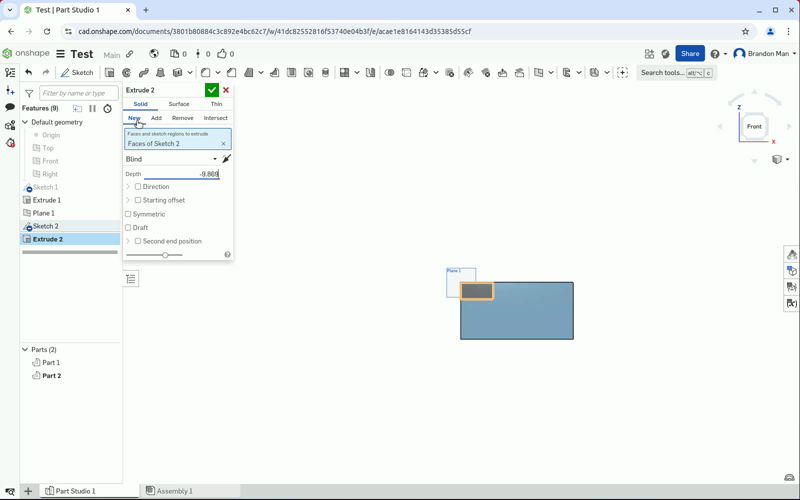
key(enter)
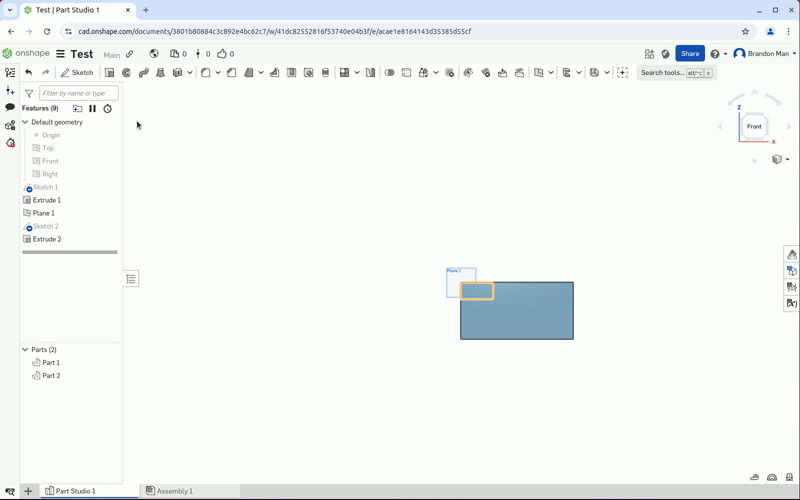
key(shift+h)
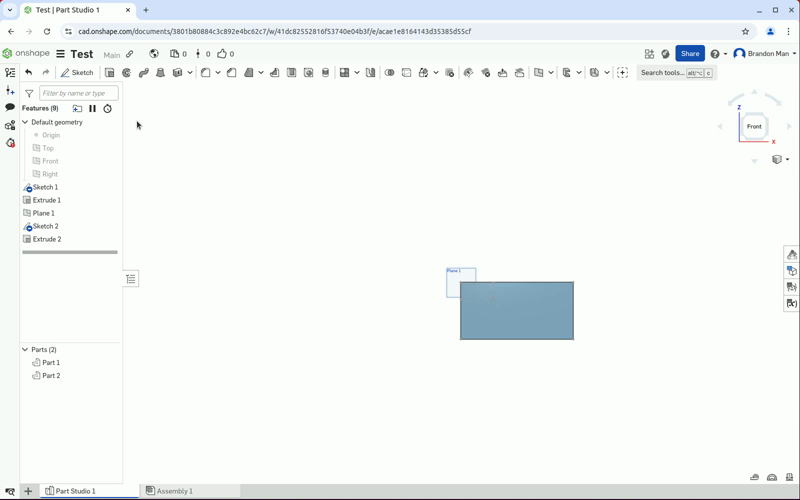
key(shift+h)
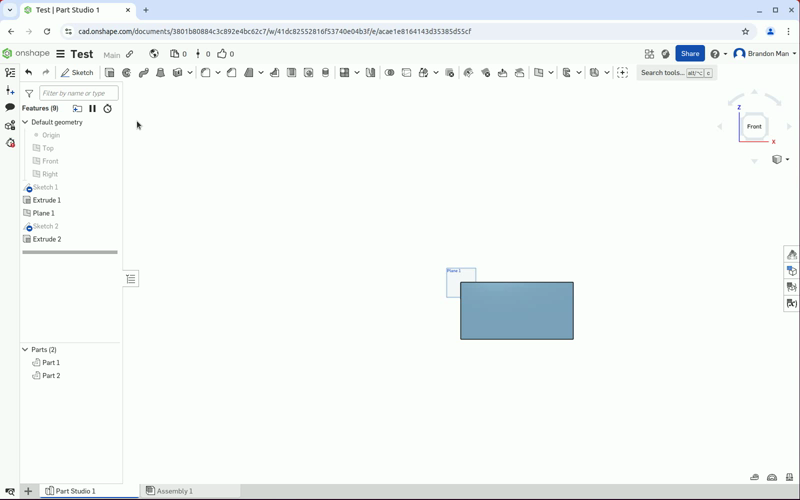
mouse_move(73, 189)
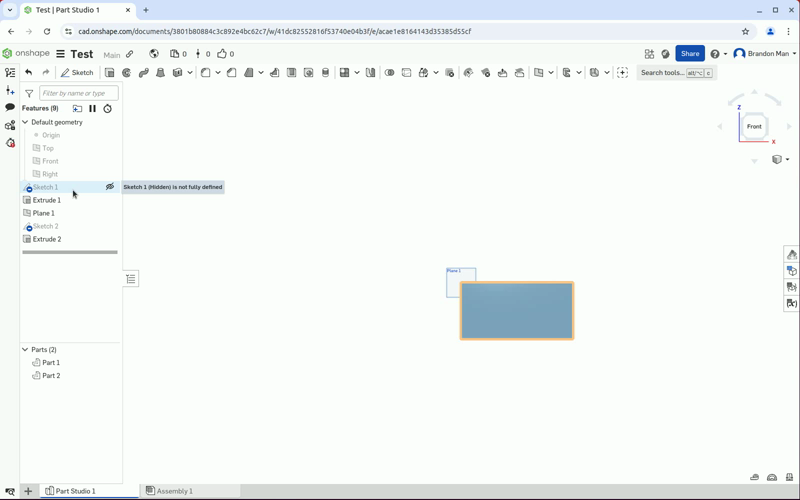
click(73, 189)
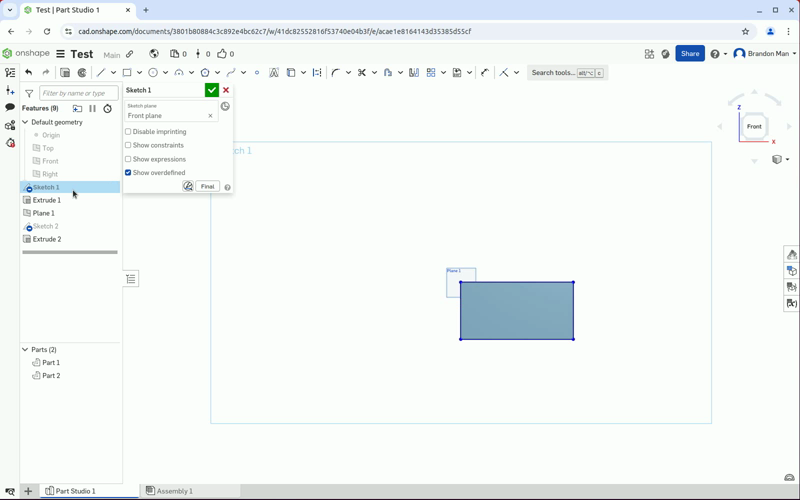
mouse_move(229, 92)
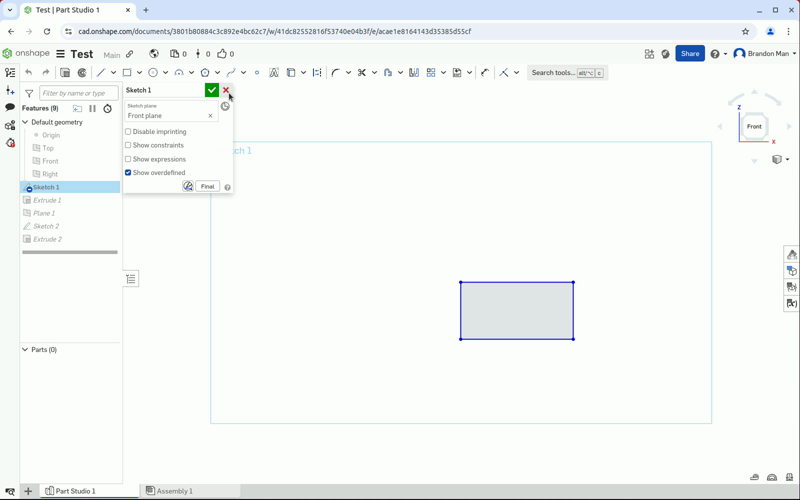
click(229, 92)
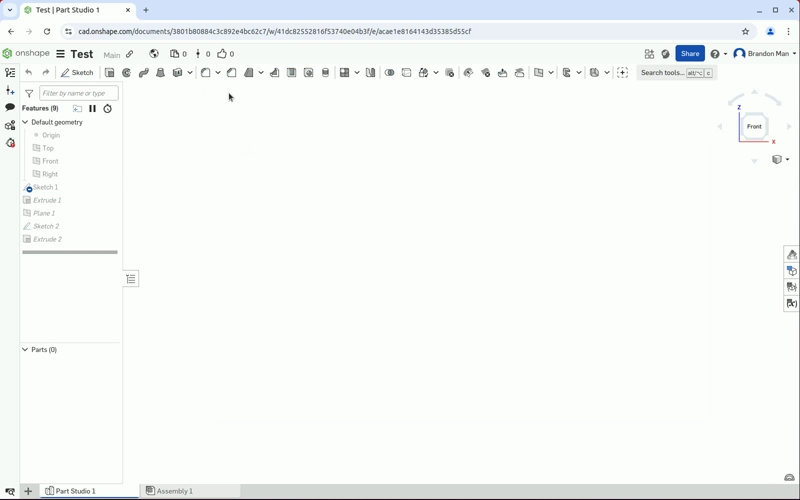
key(shift+s)
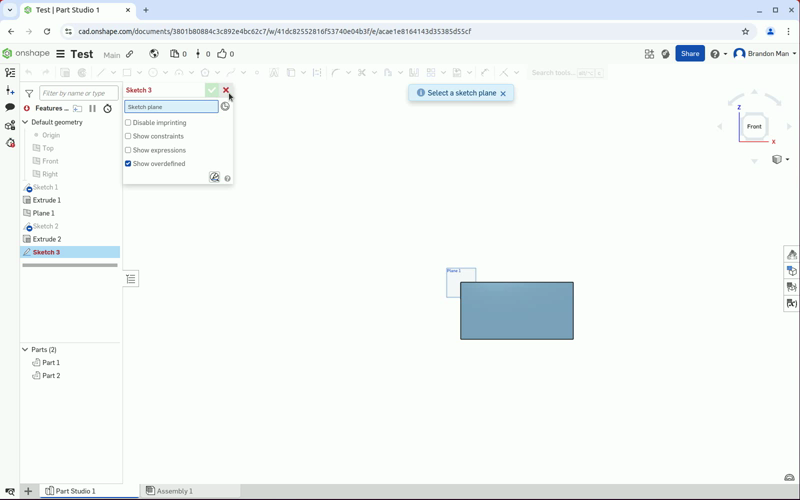
mouse_move(73, 215)
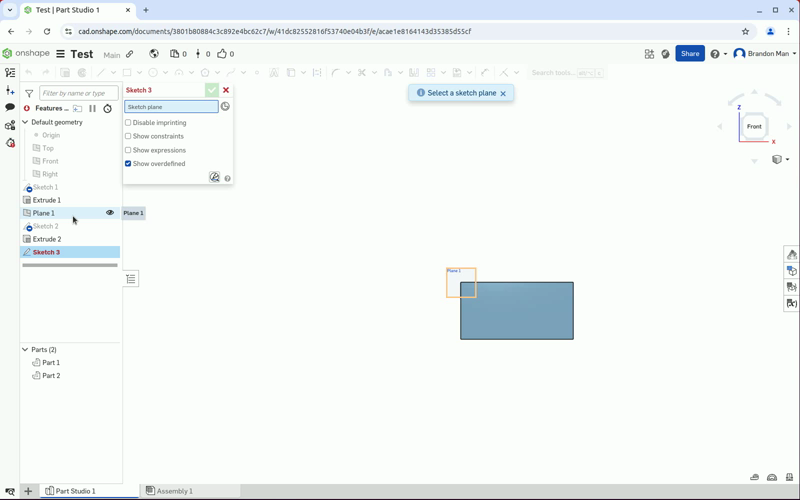
click(73, 215)
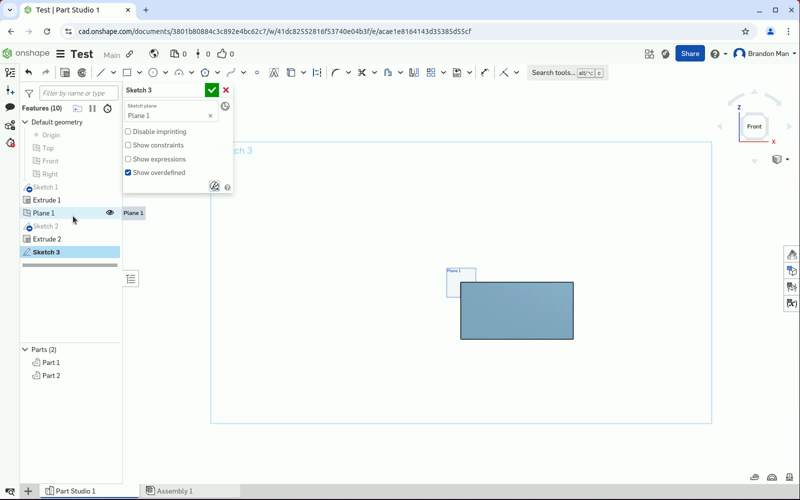
mouse_move(73, 352)
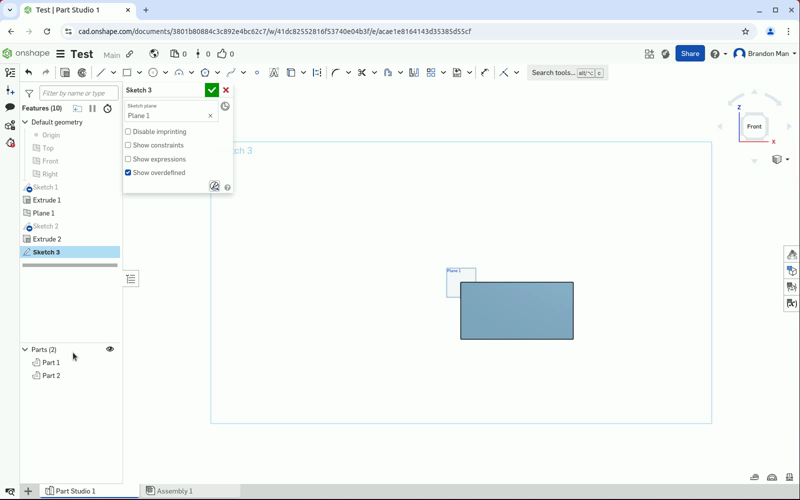
key(y)
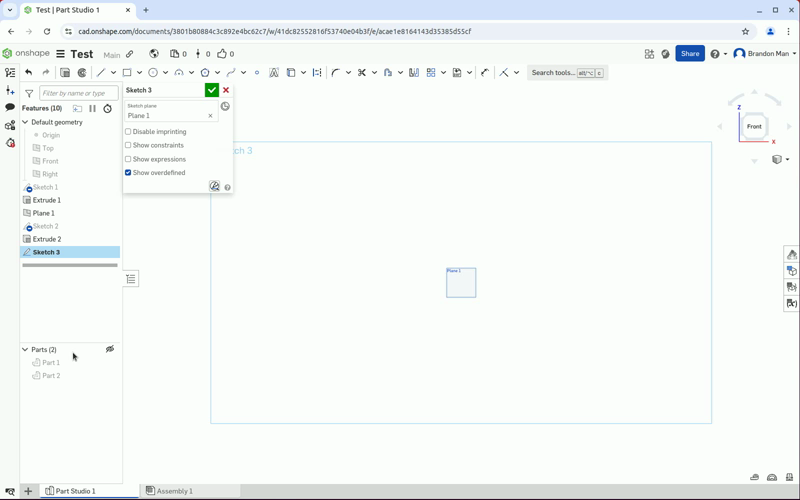
key(l)
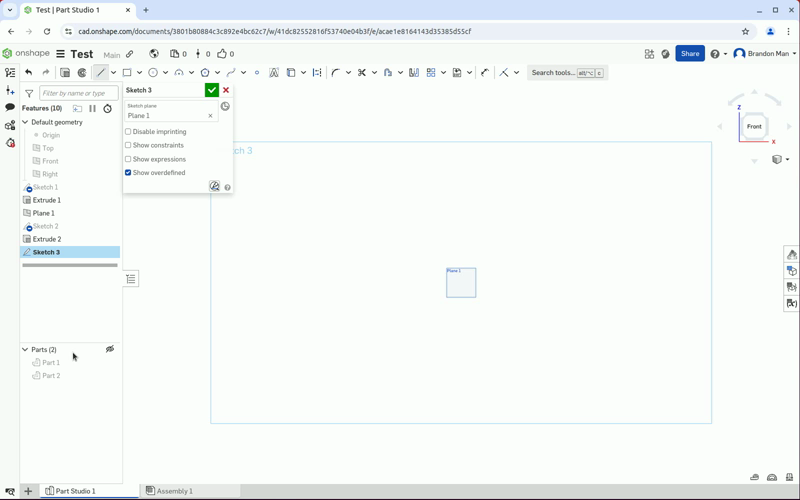
key_down(shift)
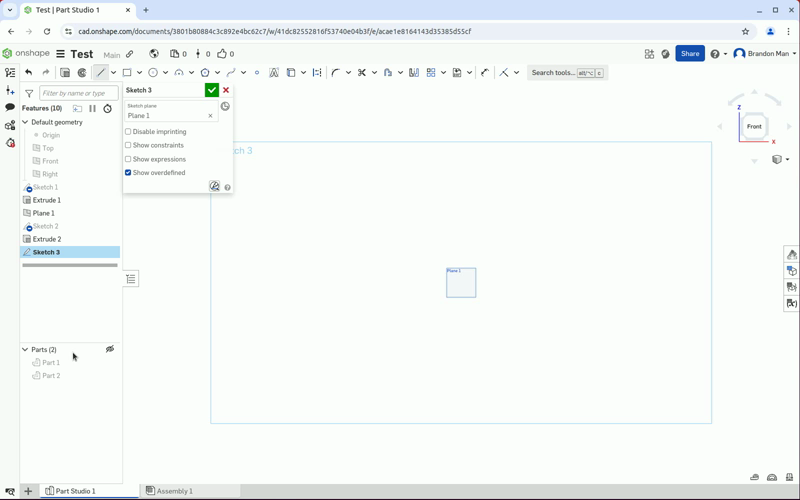
mouse_move(460, 339)
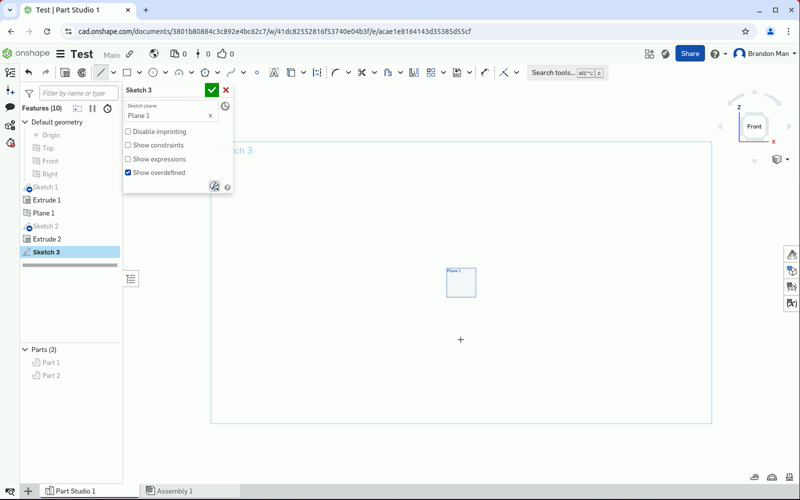
click(460, 339)
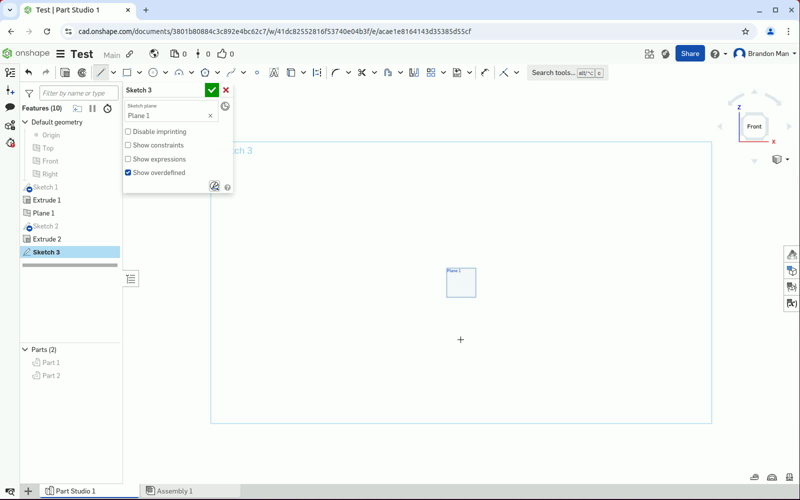
key_up(shift)
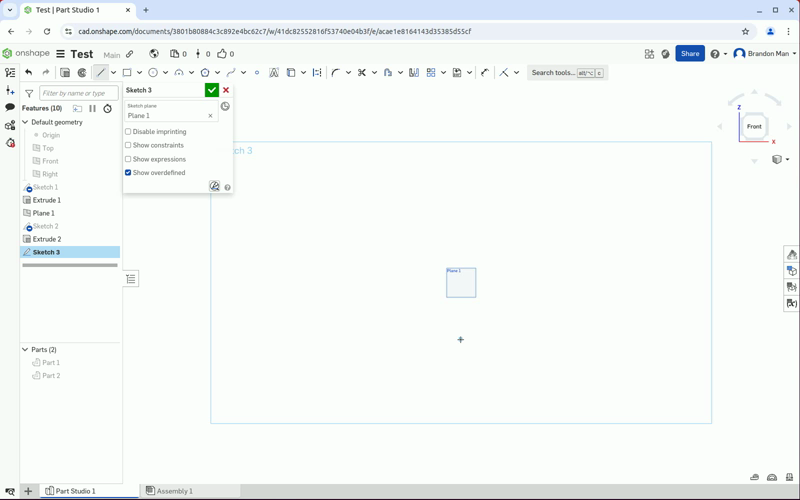
key_down(shift)
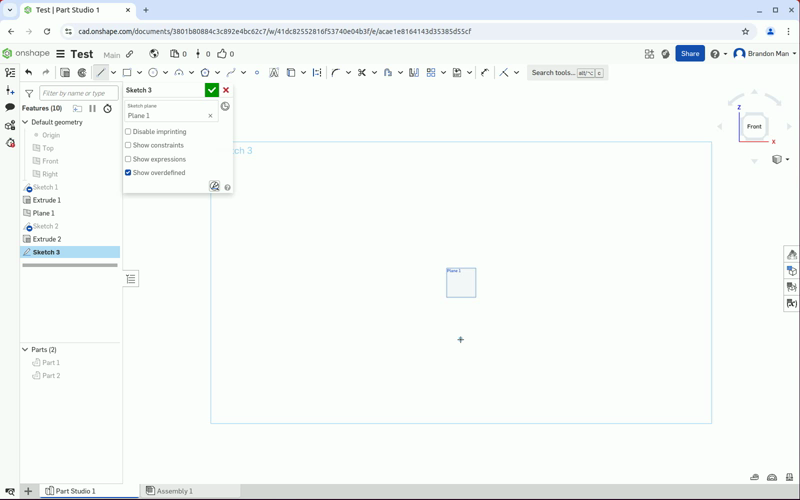
mouse_move(573, 339)
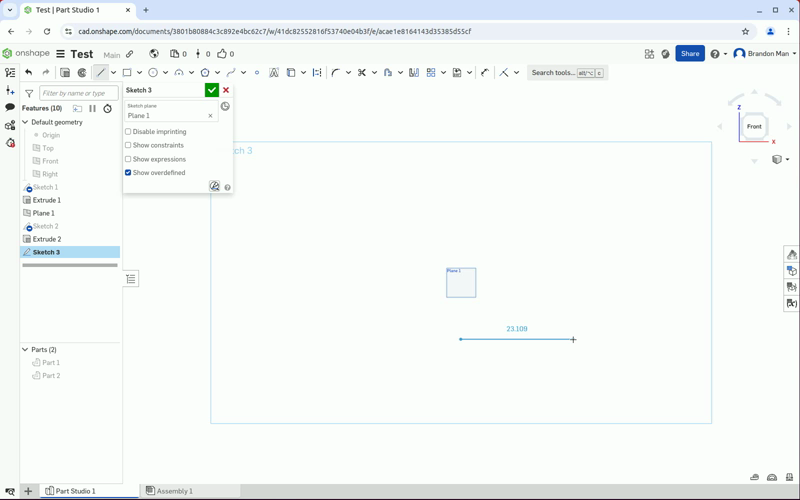
click(573, 339)
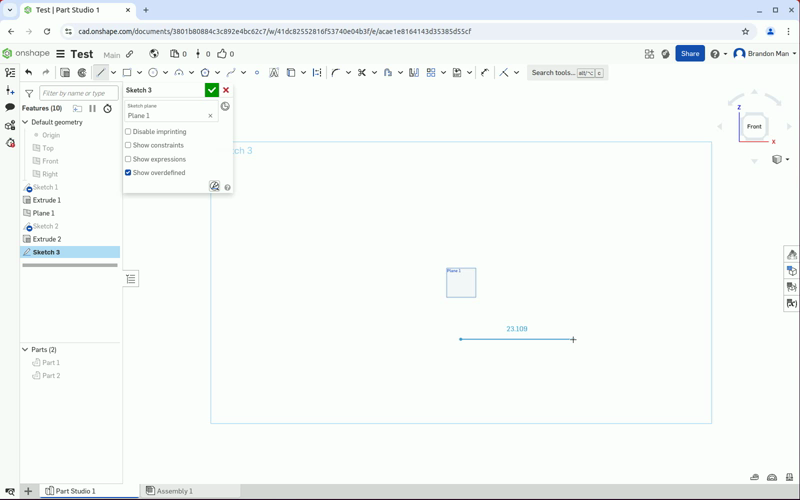
key_up(shift)
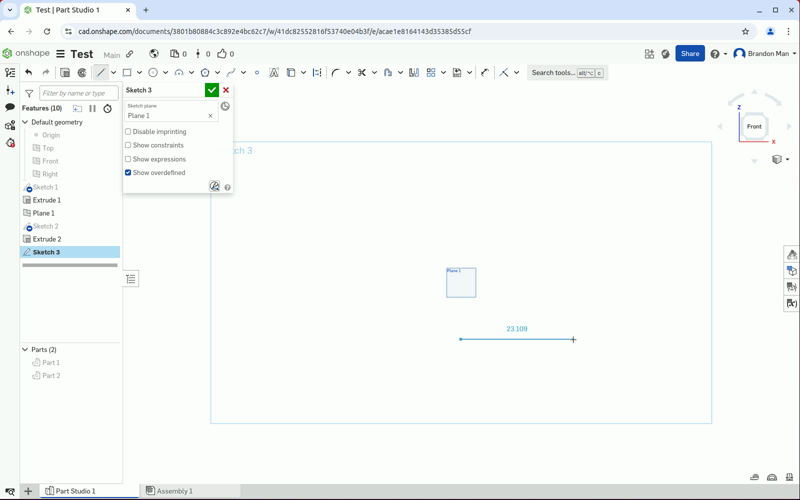
key_down(shift)
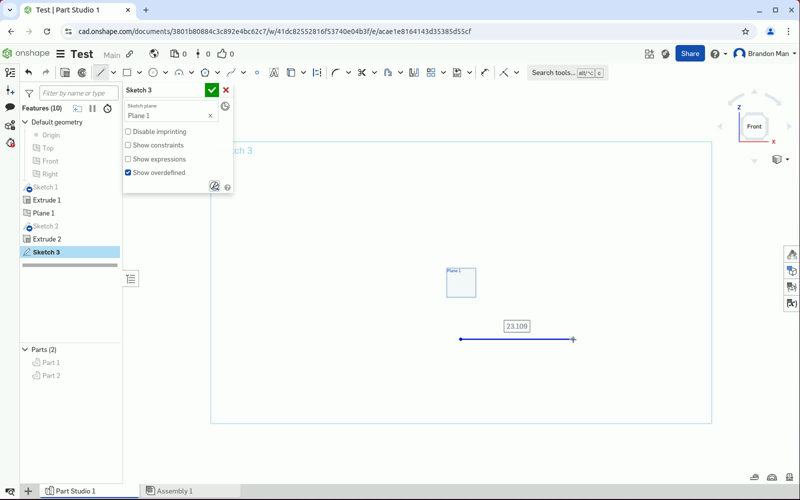
mouse_move(589, 339)
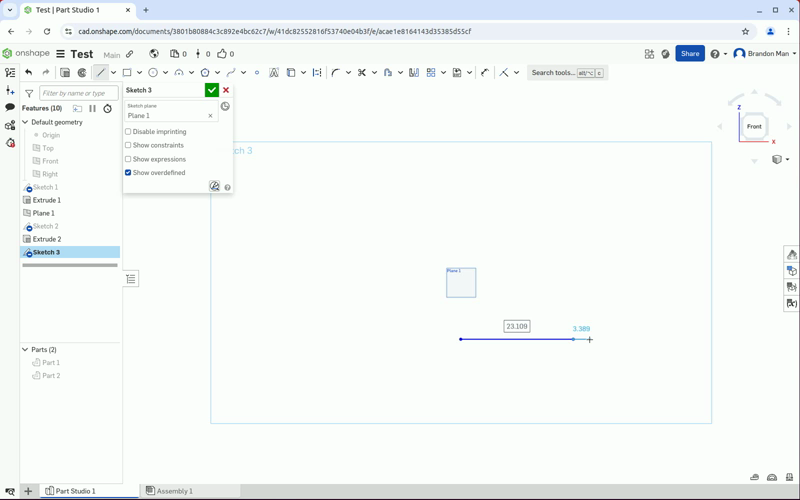
mouse_move(573, 322)
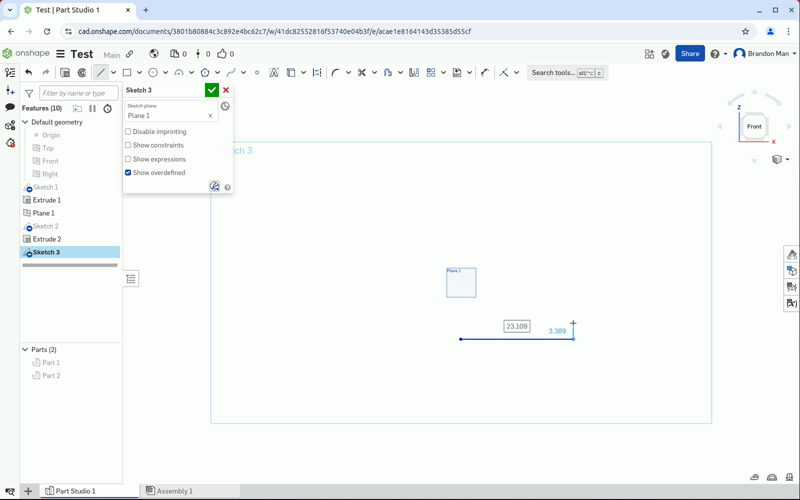
click(573, 322)
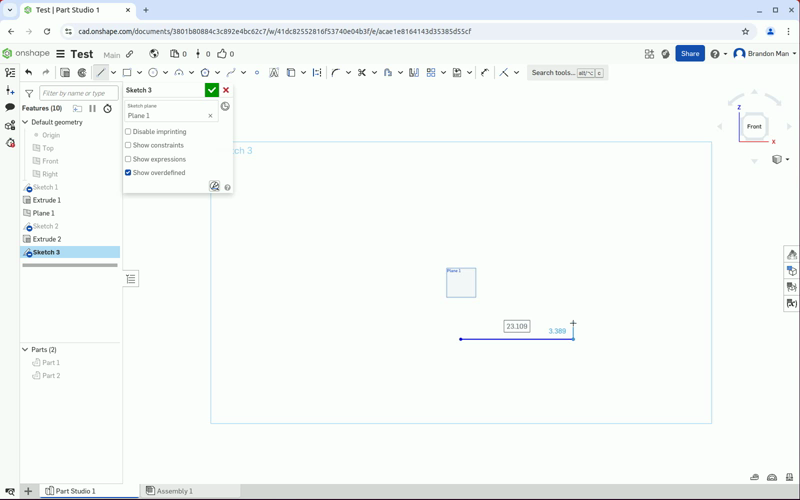
key_up(shift)
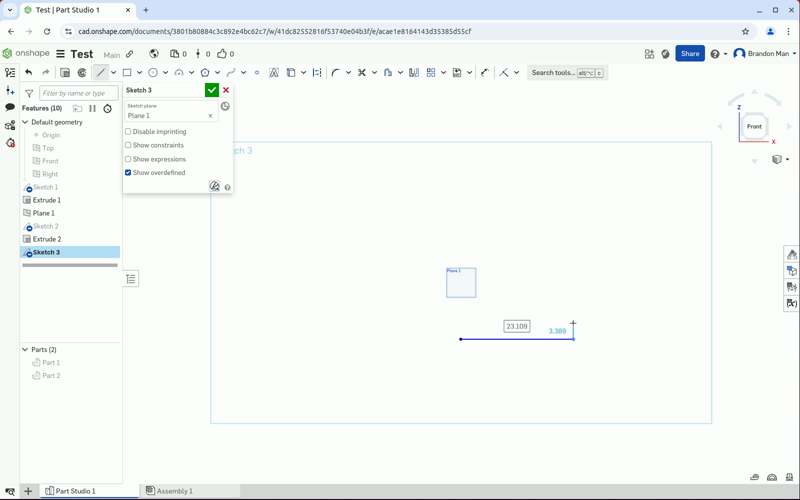
key_down(shift)
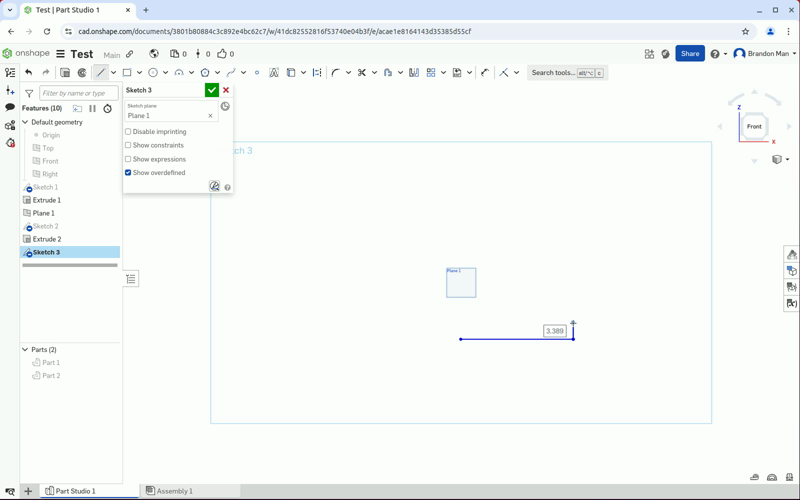
mouse_move(509, 322)
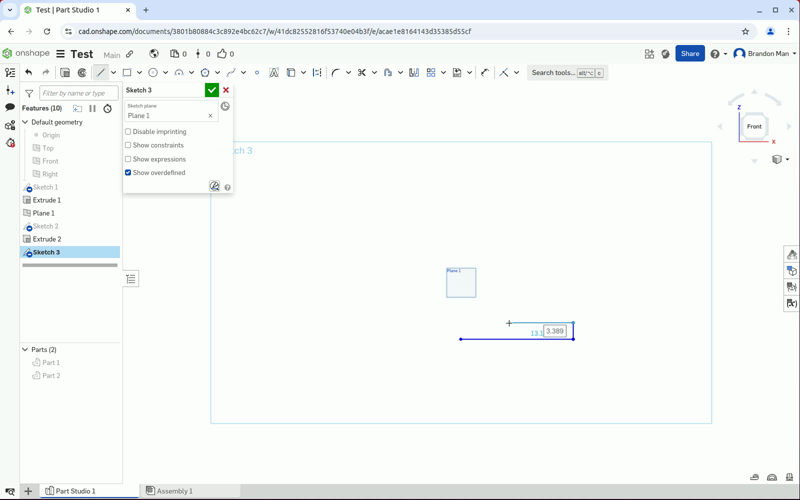
click(509, 322)
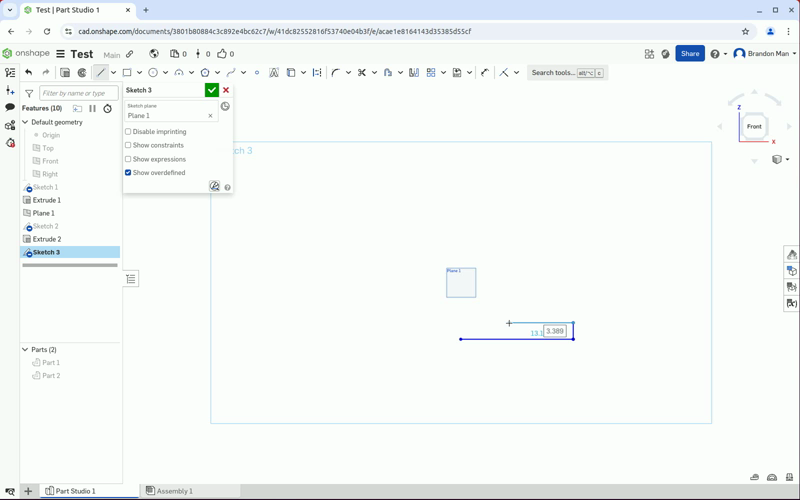
key_up(shift)
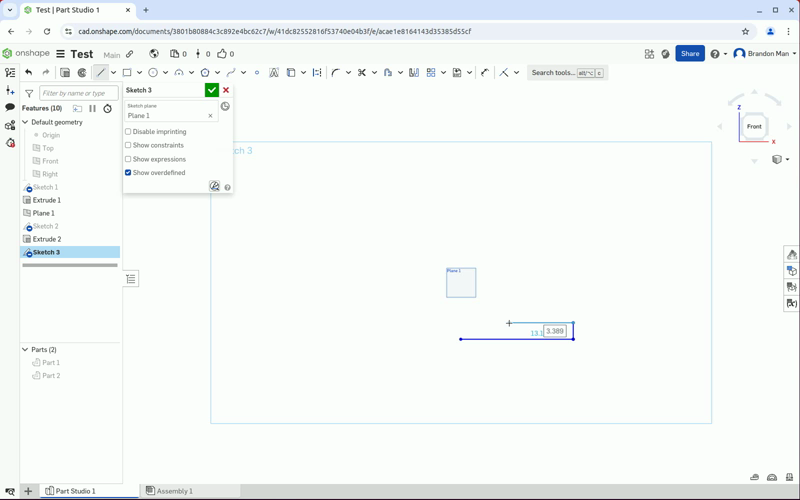
key_down(shift)
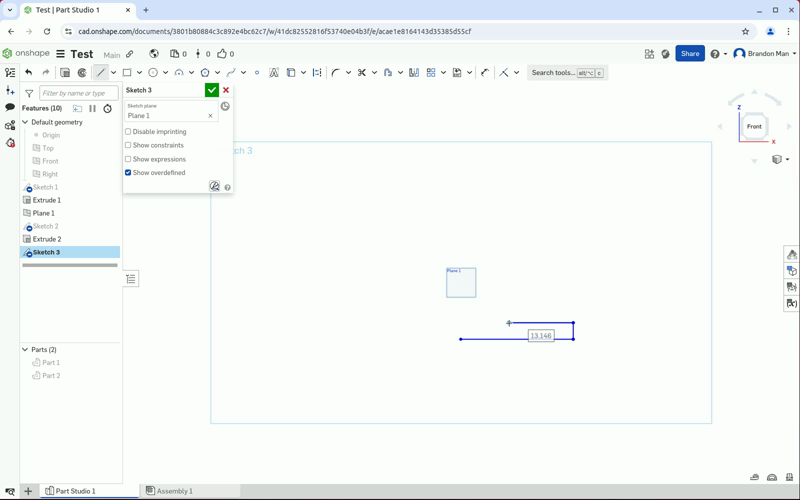
mouse_move(539, 322)
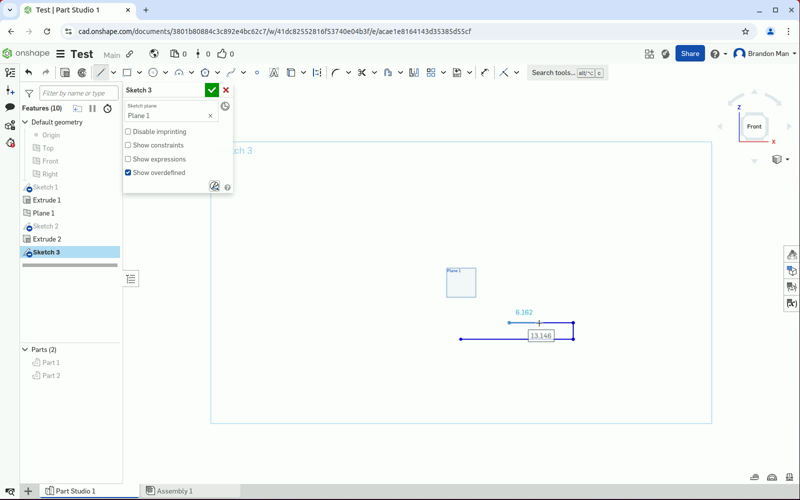
mouse_move(460, 322)
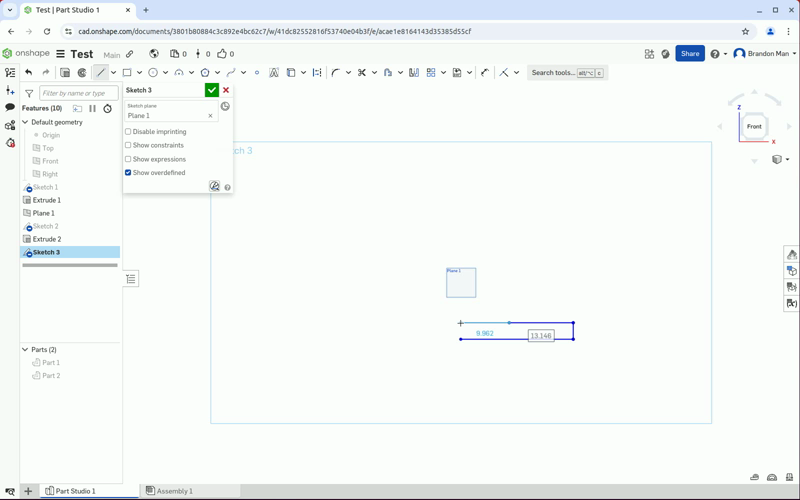
click(460, 322)
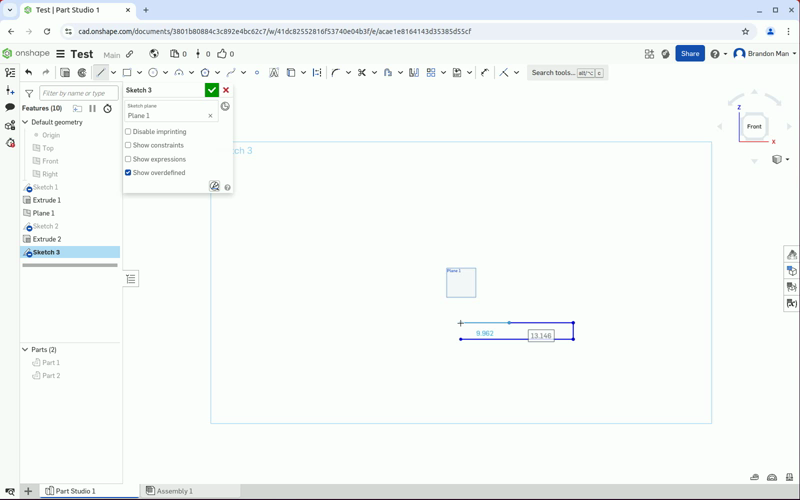
key_up(shift)
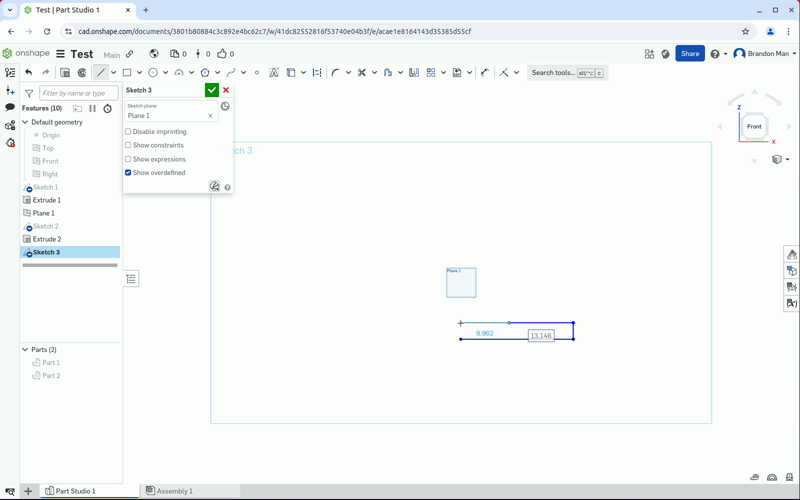
mouse_move(490, 322)
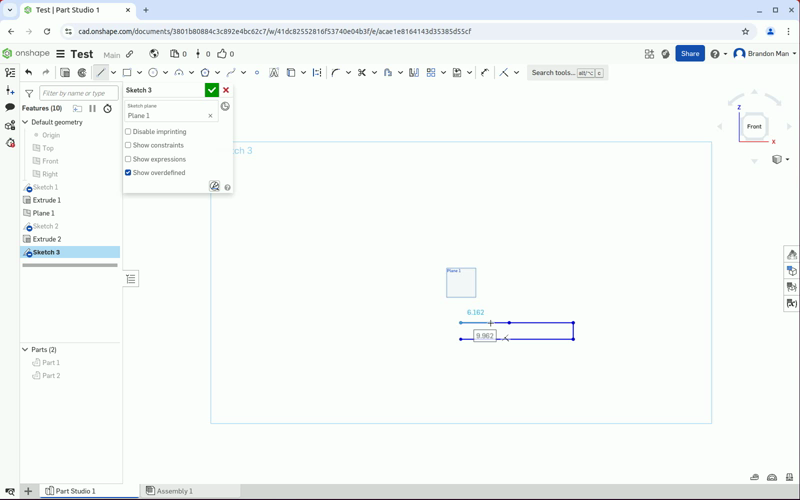
key_down(shift)
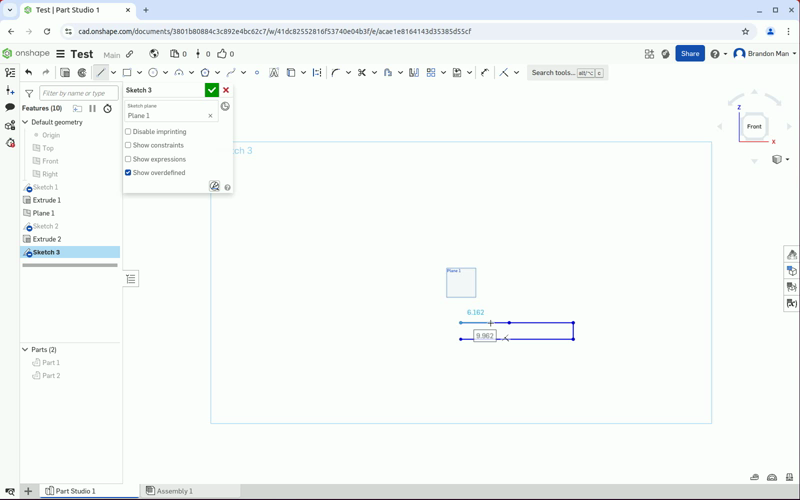
mouse_move(460, 339)
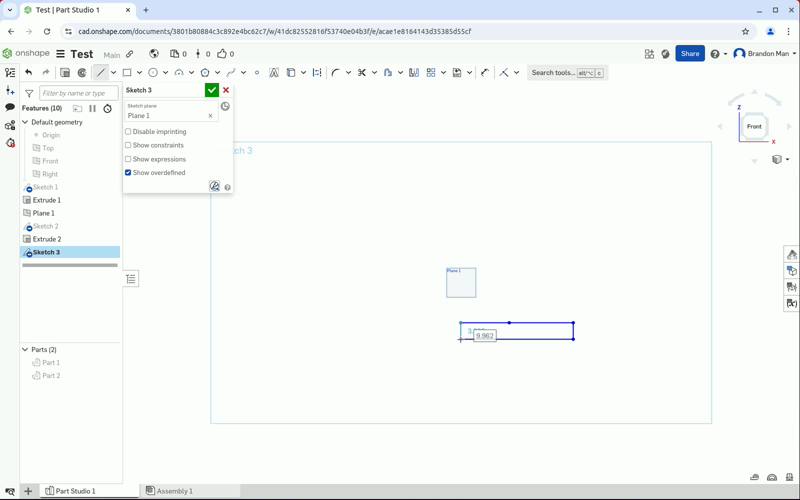
key_up(shift)
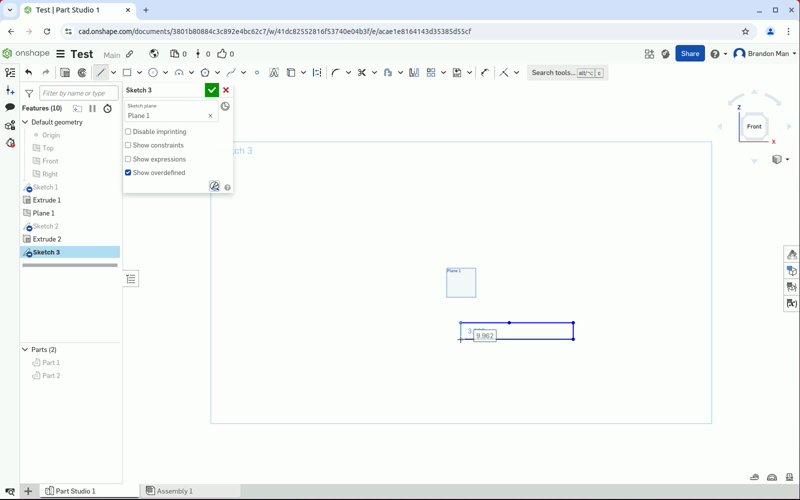
click(460, 339)
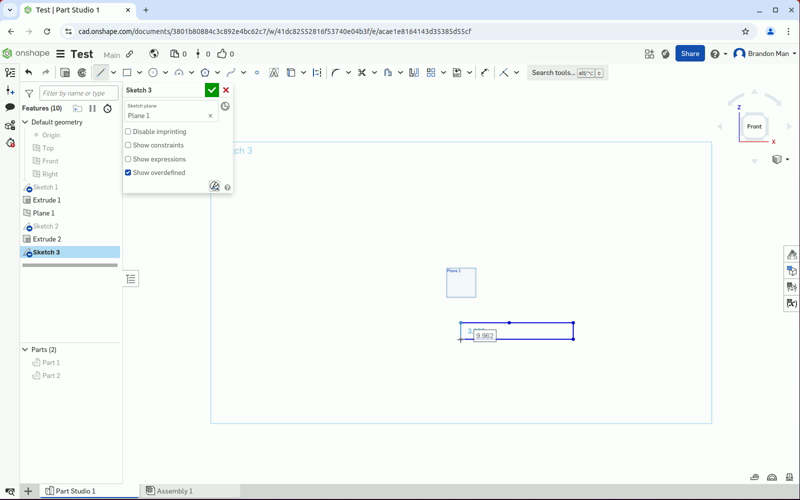
key(esc)
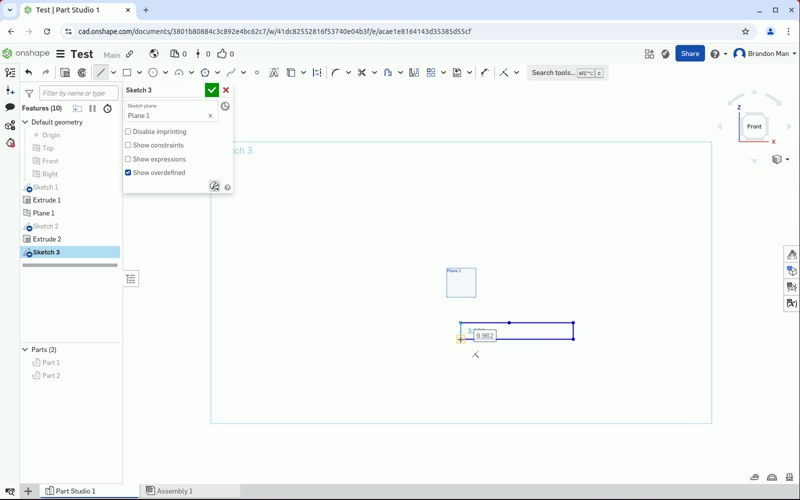
mouse_move(493, 330)
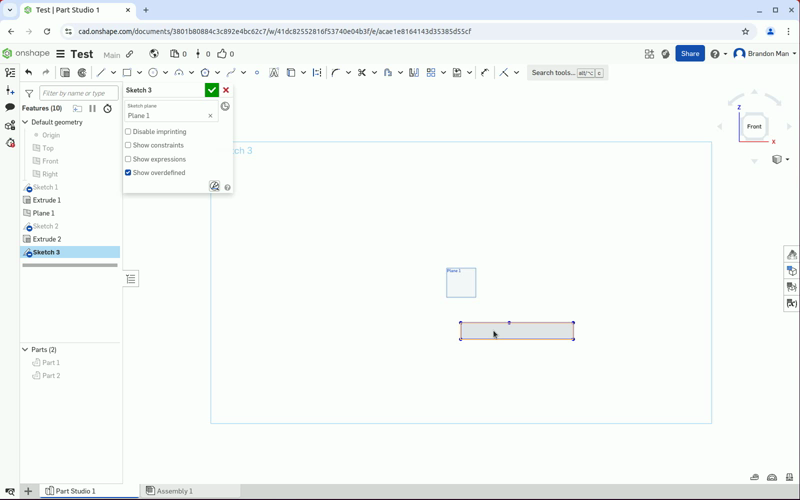
click(493, 330)
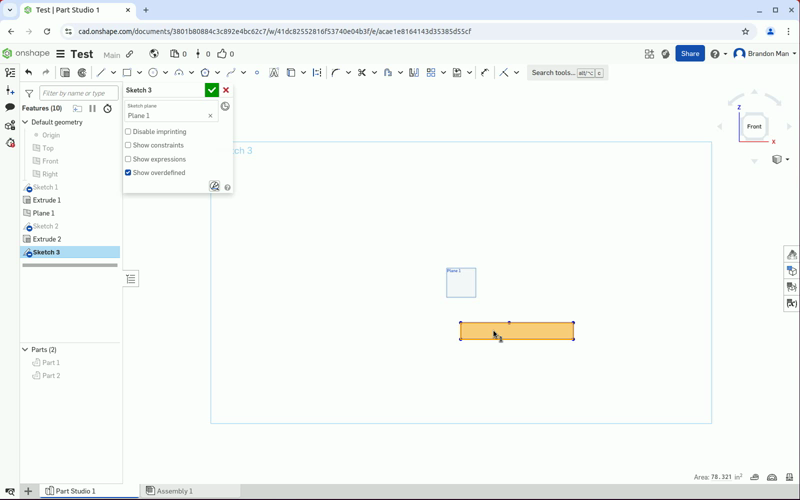
mouse_move(73, 352)
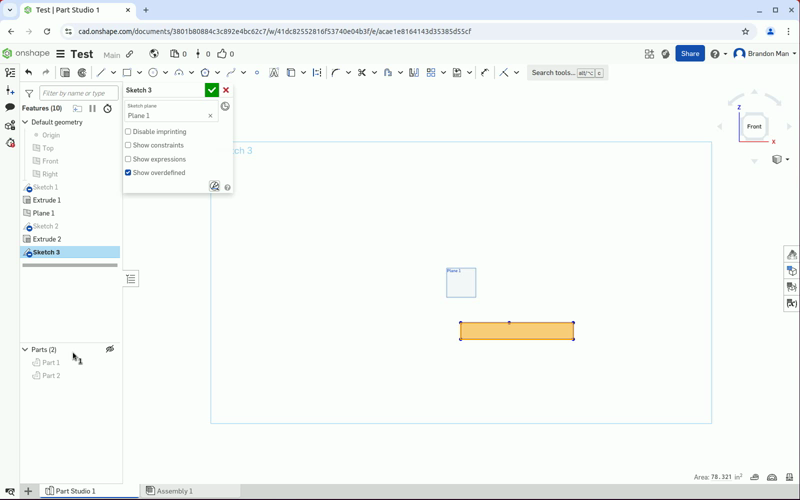
key(shift+y)
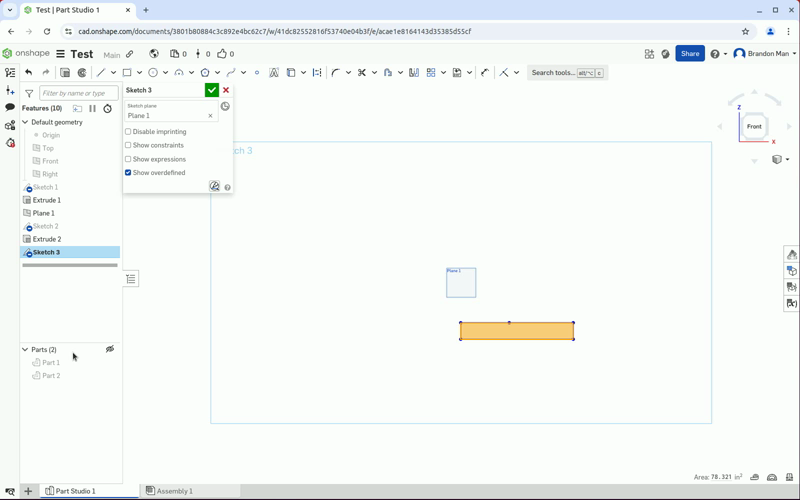
key(shift+e)
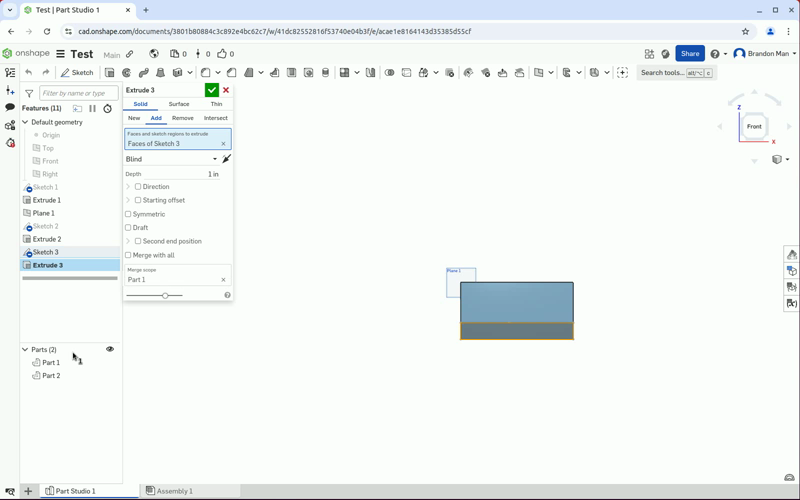
mouse_move(143, 106)
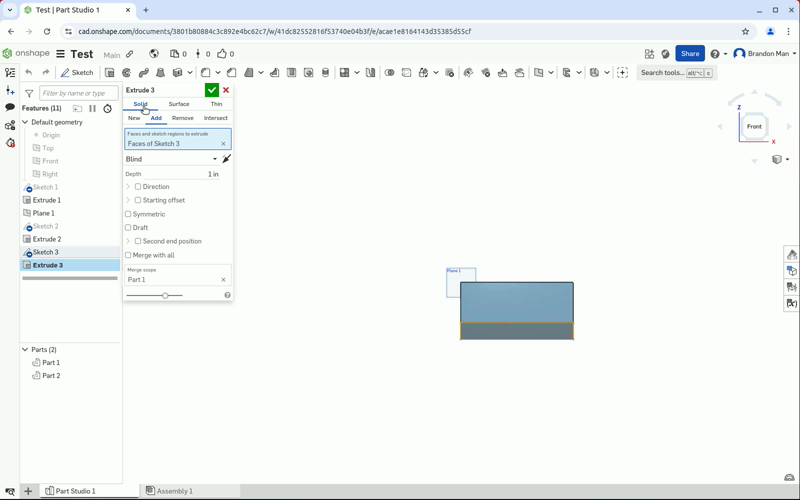
click(143, 106)
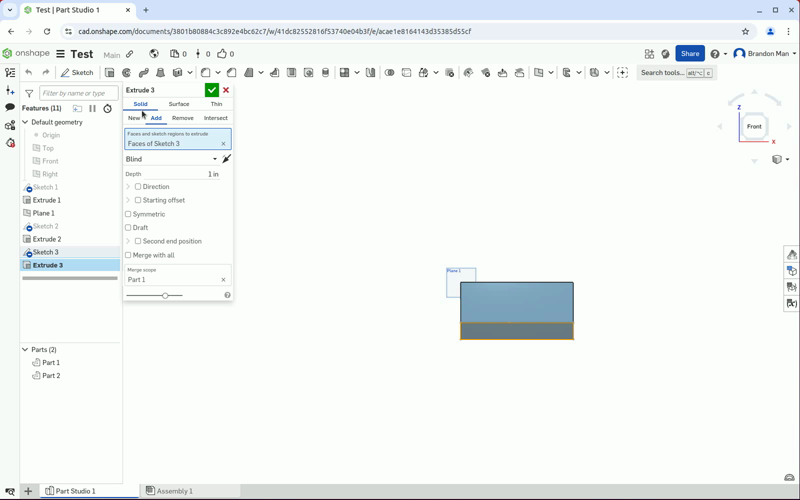
mouse_move(137, 120)
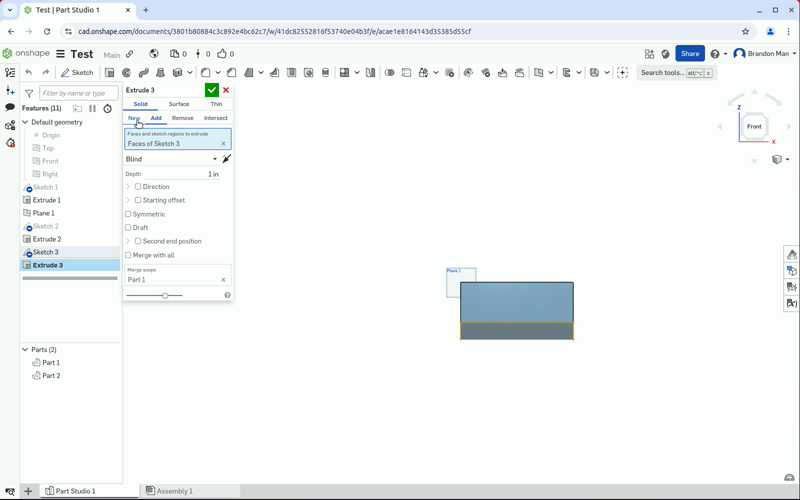
click(137, 120)
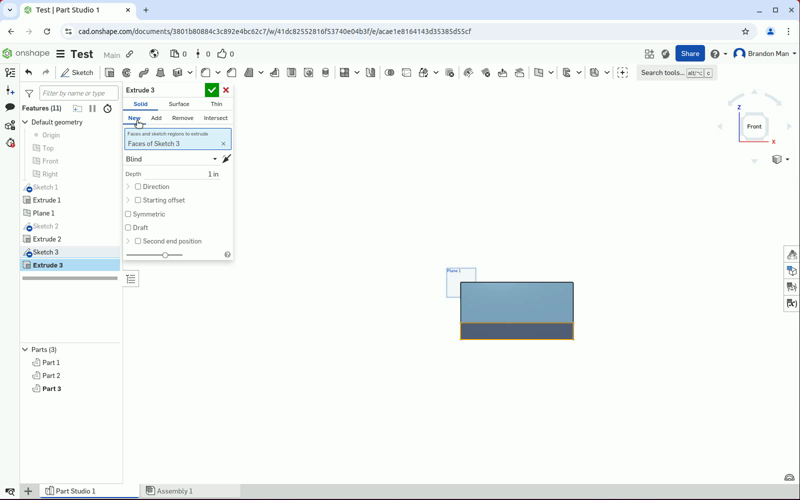
key(tab, 4)
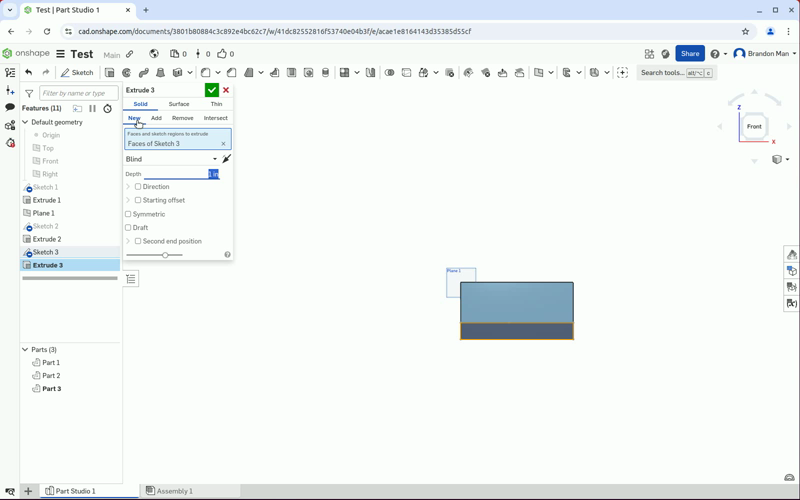
text(-9.869)
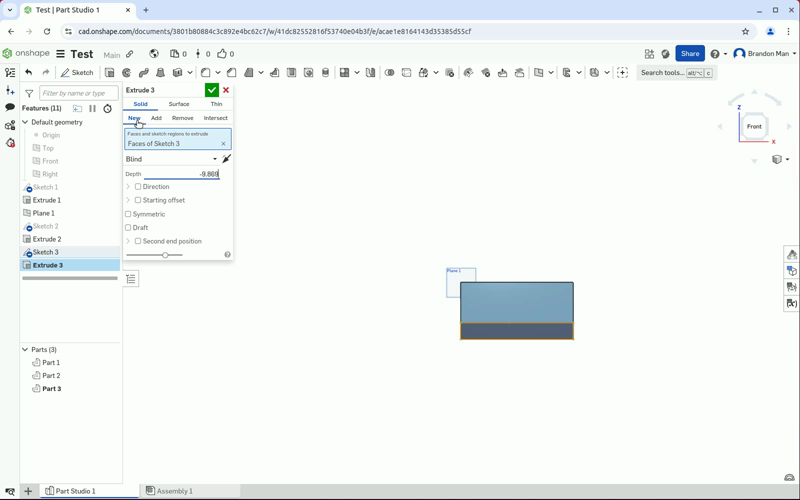
key(enter)
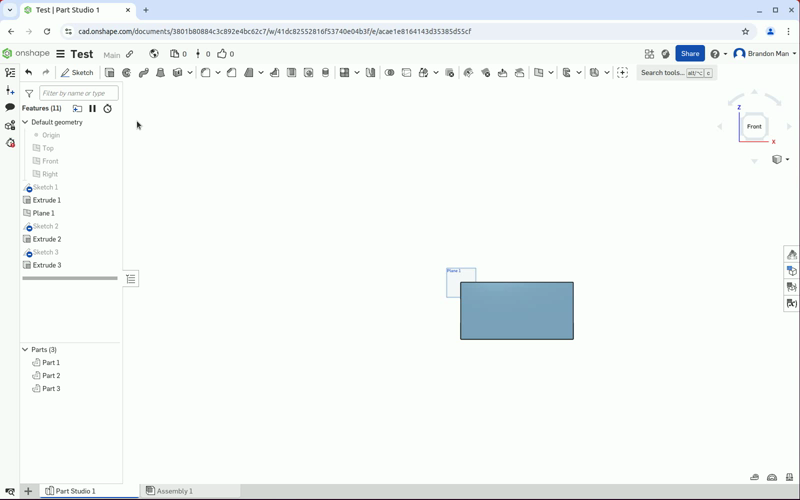
key(shift+h)
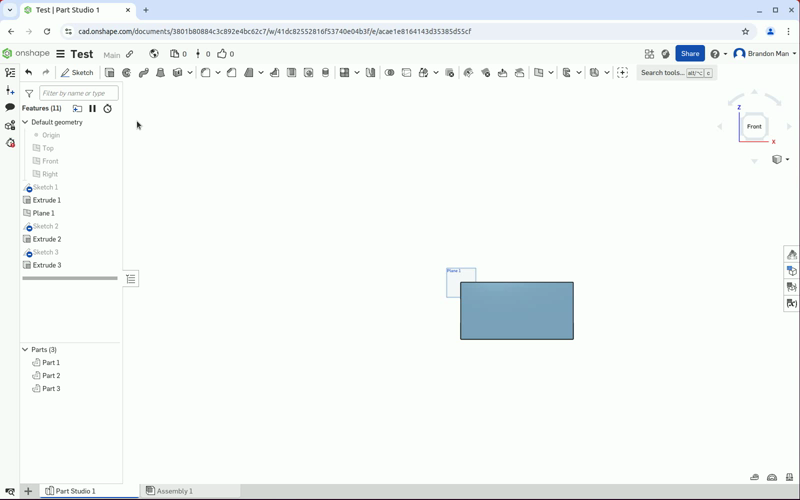
key(shift+h)
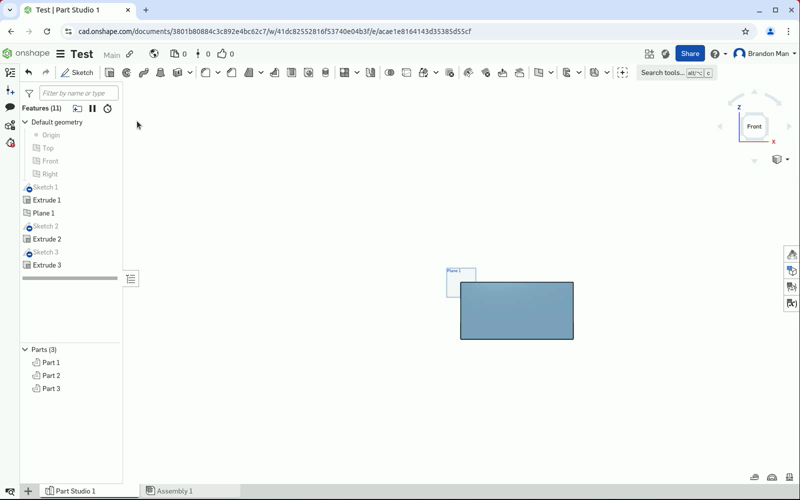
mouse_move(73, 189)
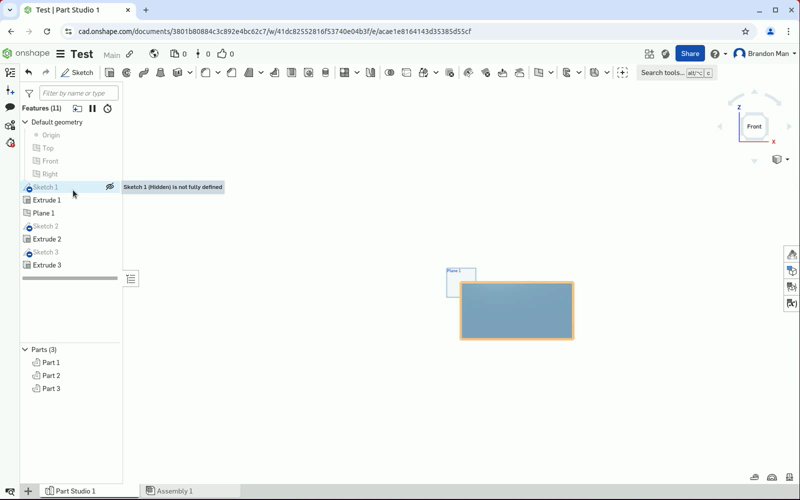
click(73, 189)
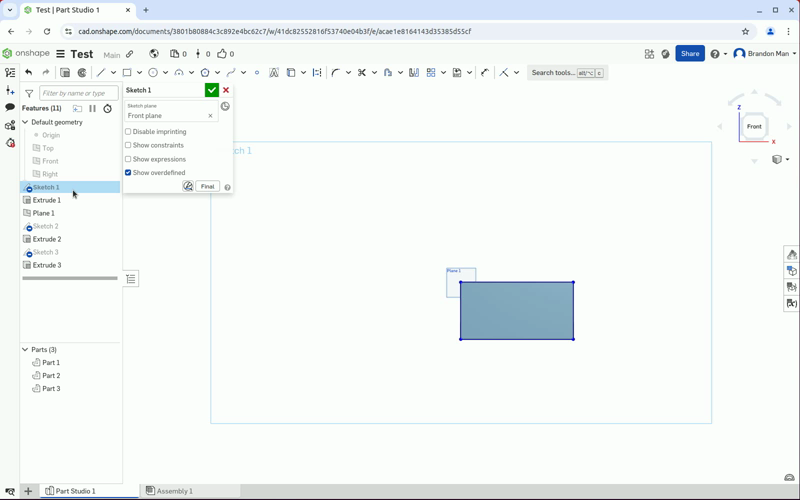
mouse_move(229, 92)
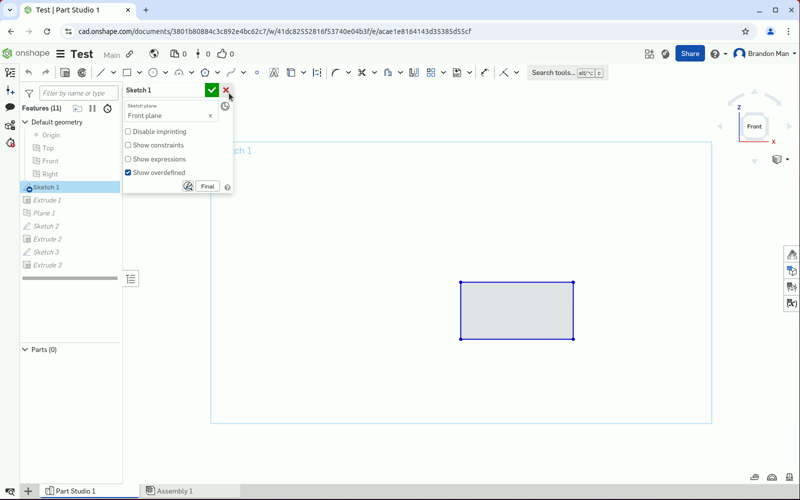
click(229, 92)
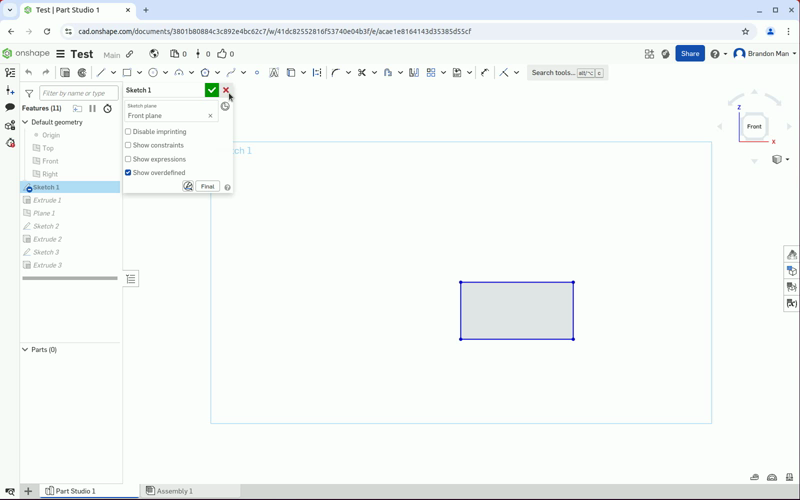
key(shift+s)
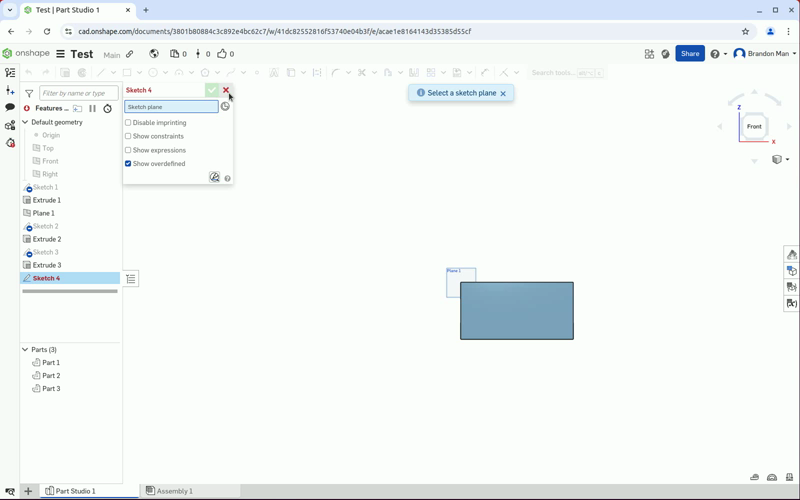
mouse_move(73, 215)
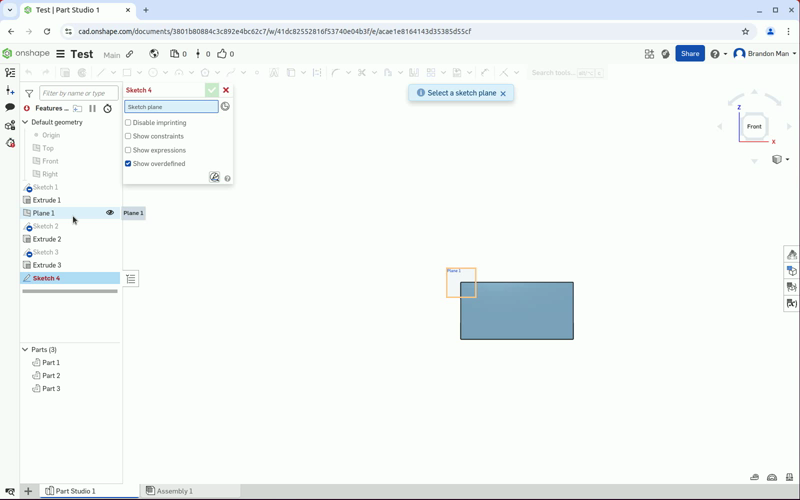
click(73, 215)
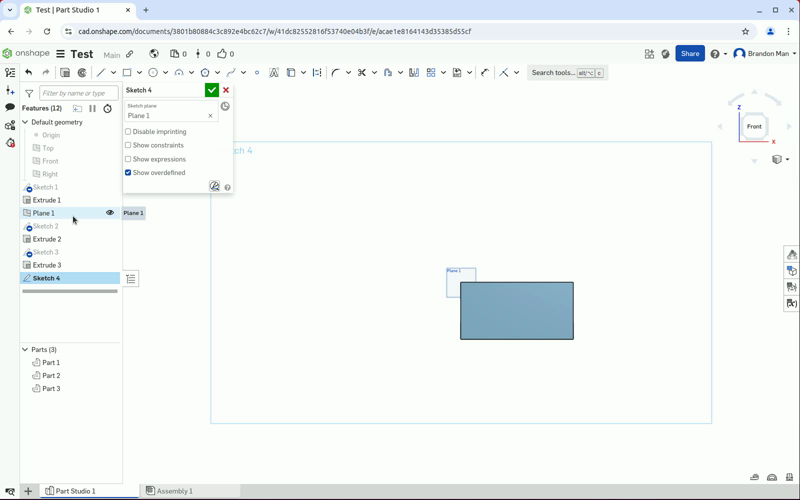
mouse_move(73, 352)
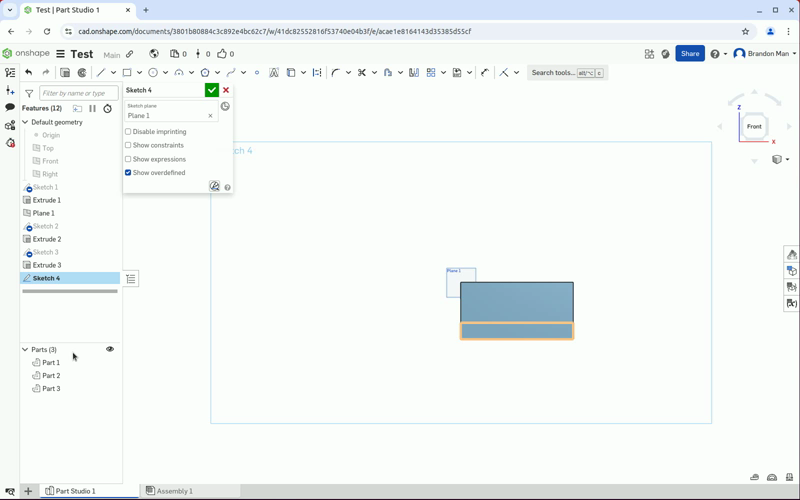
key(y)
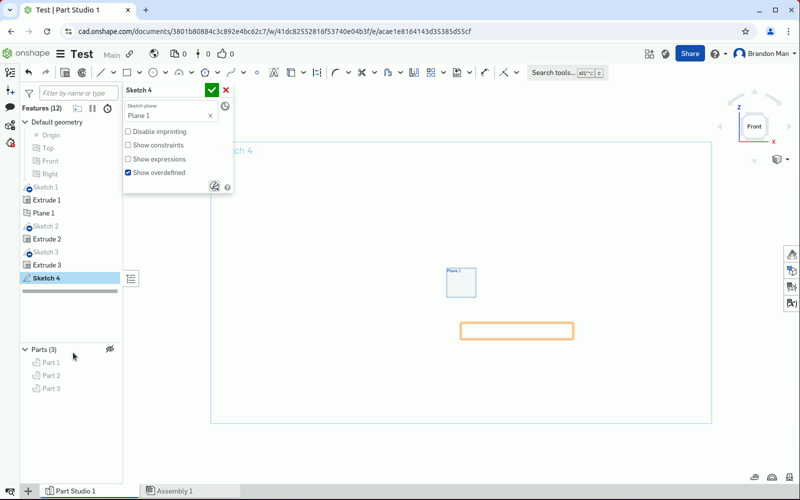
key(l)
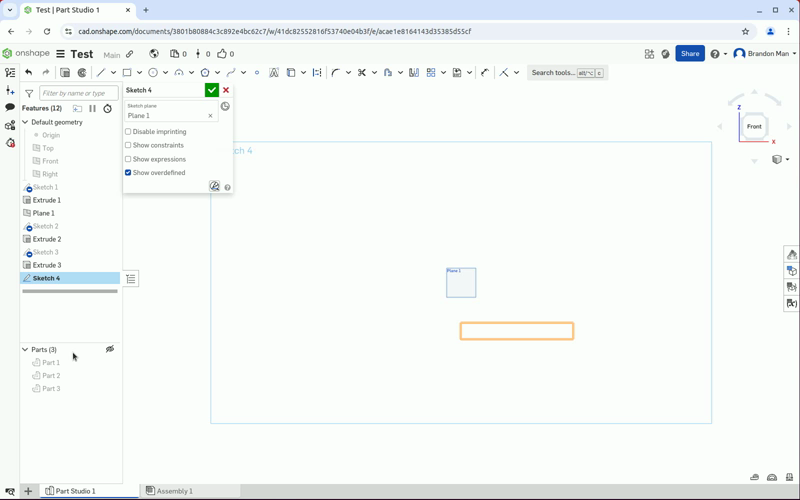
key_down(shift)
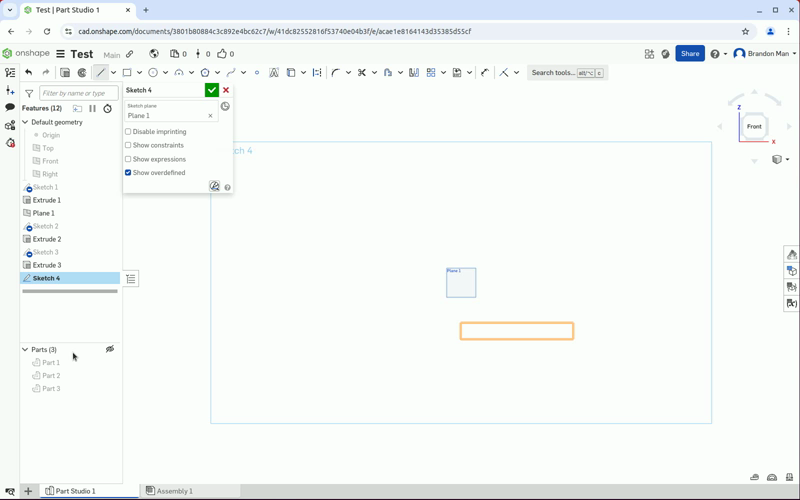
mouse_move(460, 322)
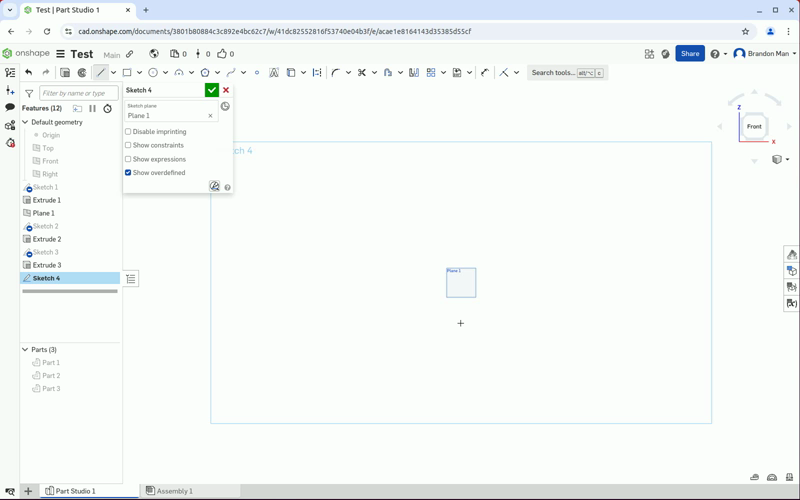
click(460, 322)
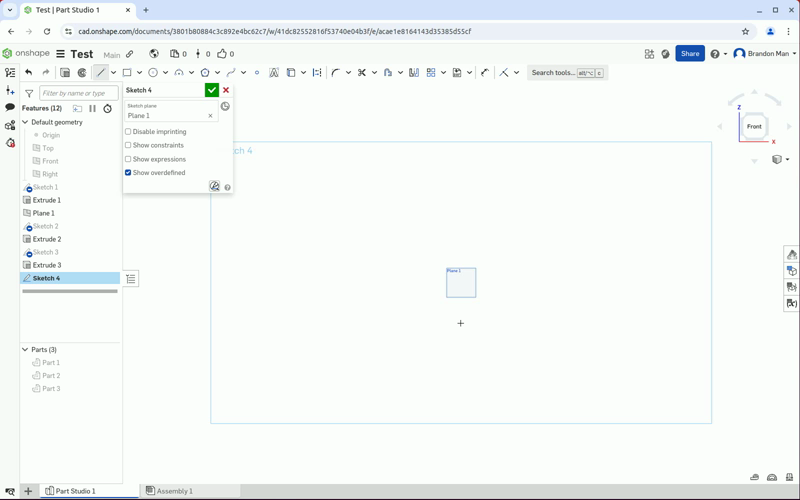
key_up(shift)
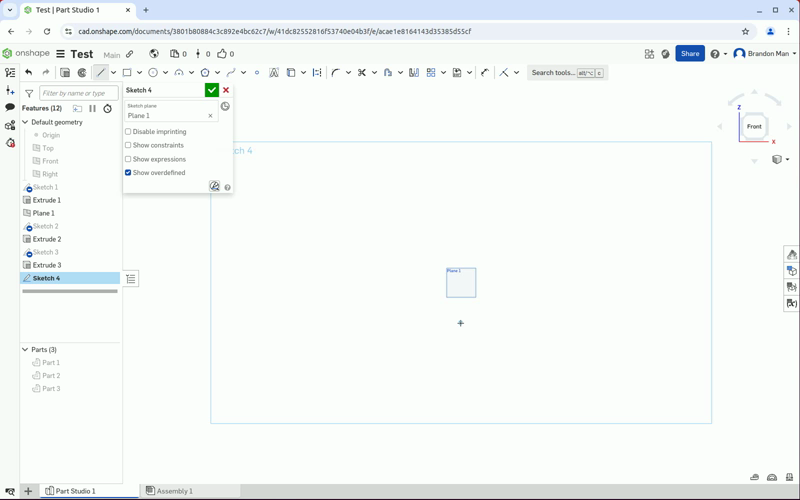
key_down(shift)
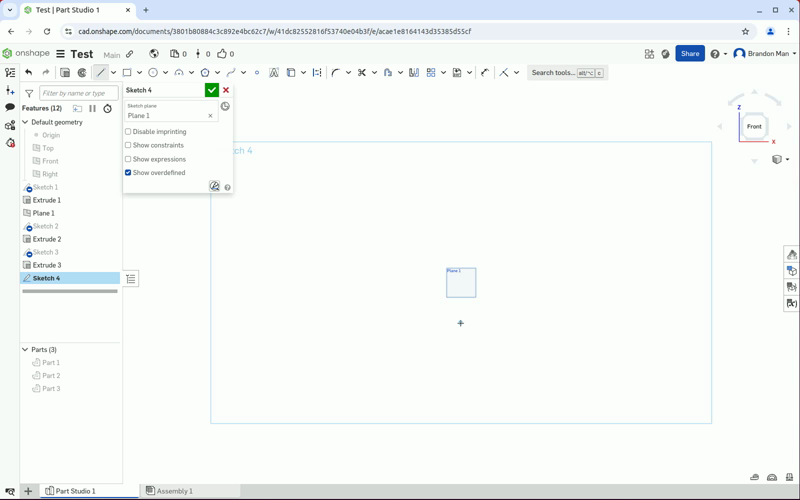
mouse_move(490, 322)
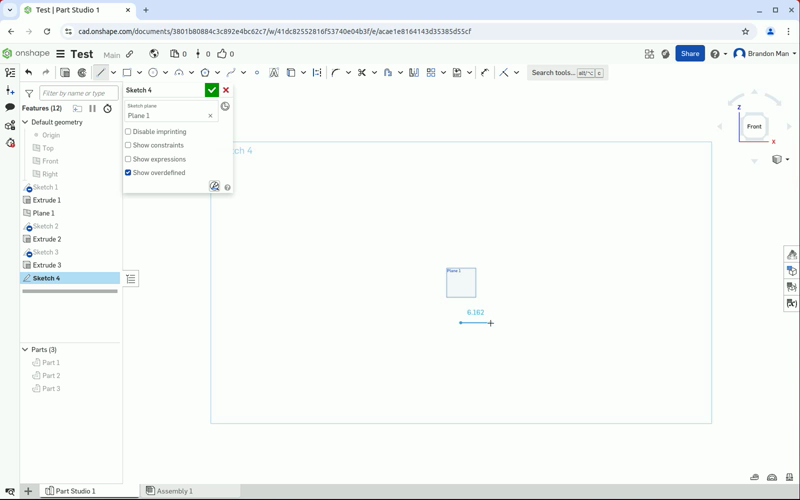
mouse_move(509, 322)
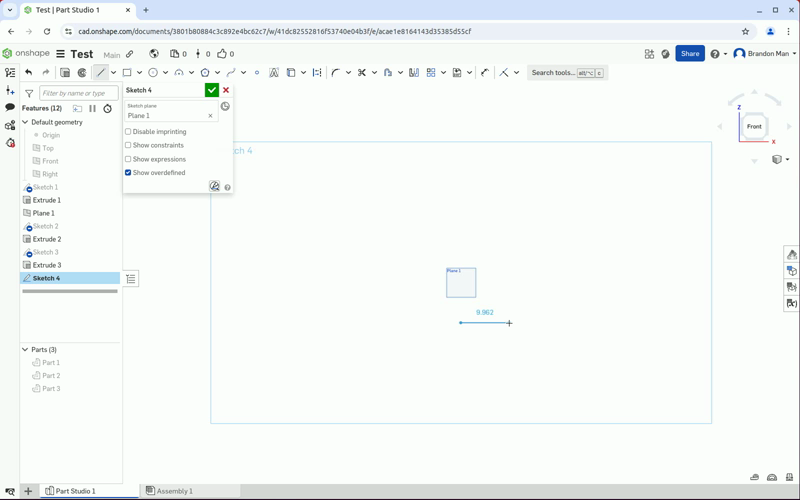
click(509, 322)
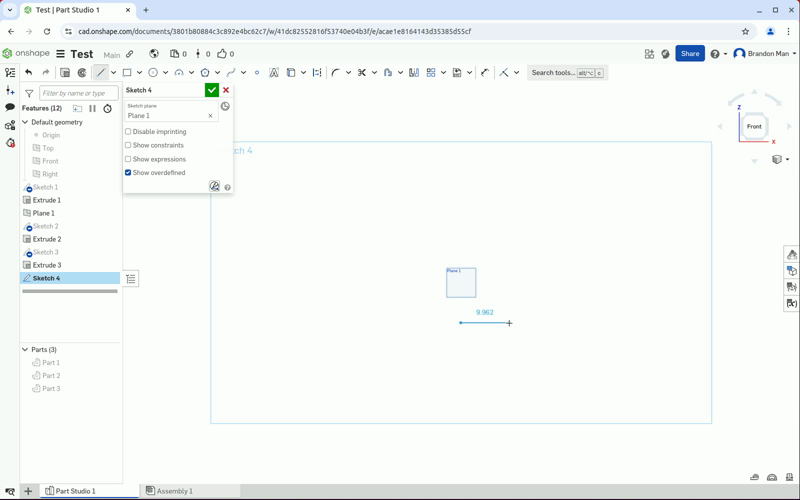
key_up(shift)
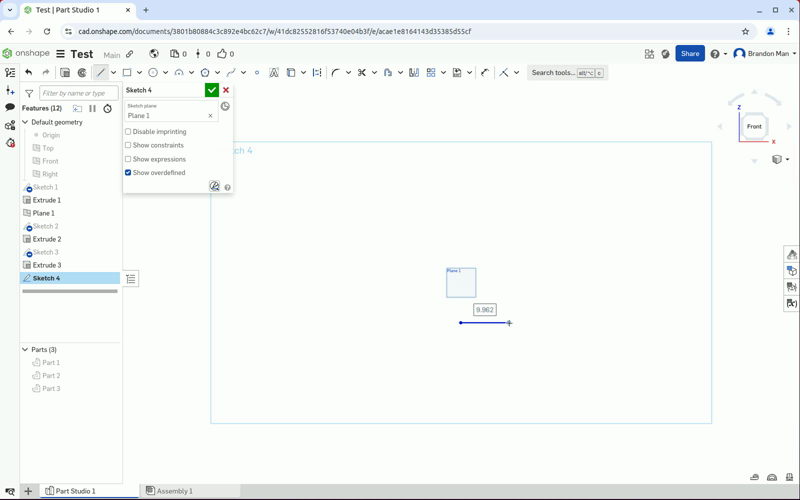
key_down(shift)
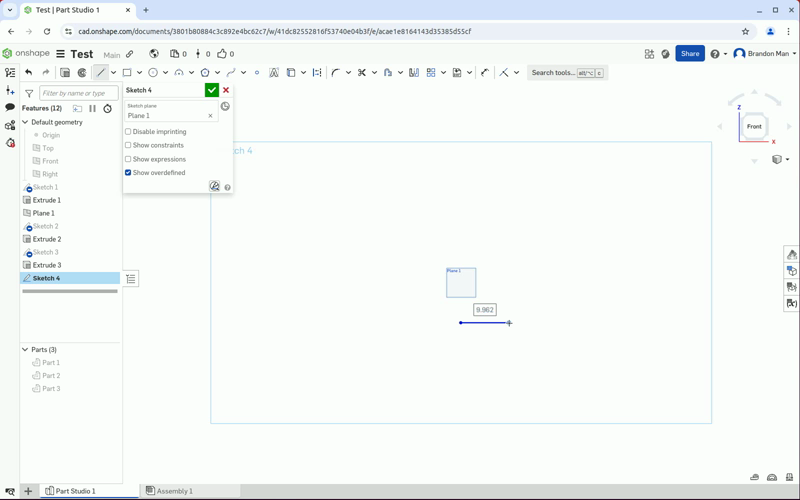
mouse_move(539, 322)
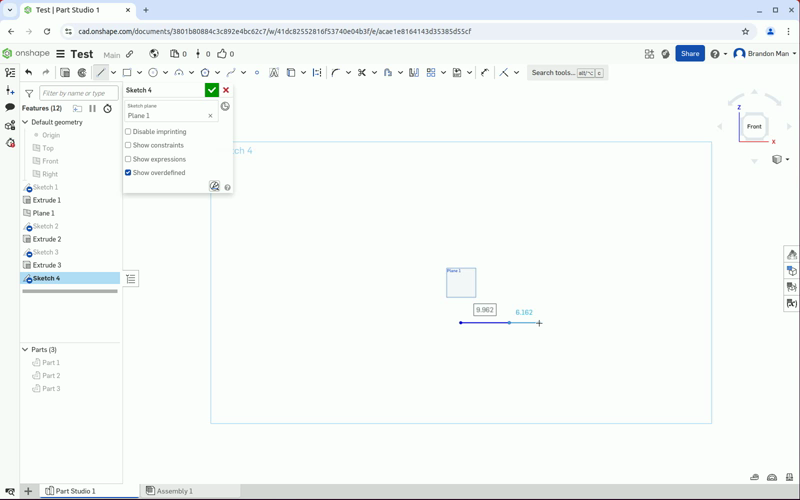
mouse_move(509, 306)
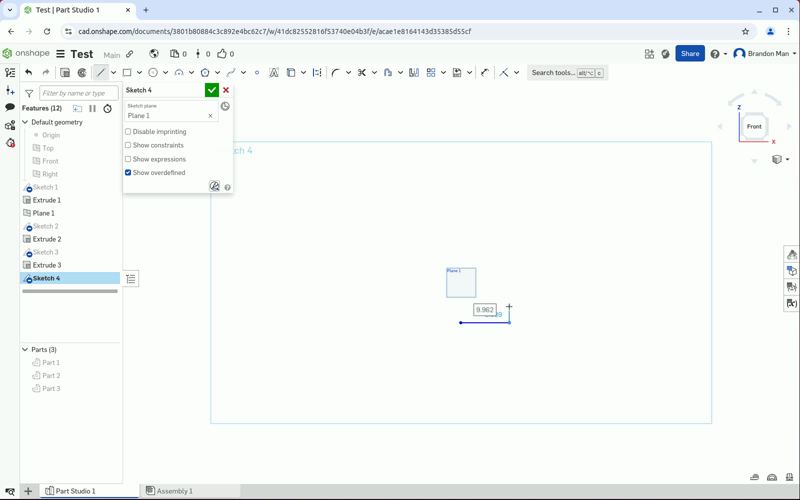
click(509, 306)
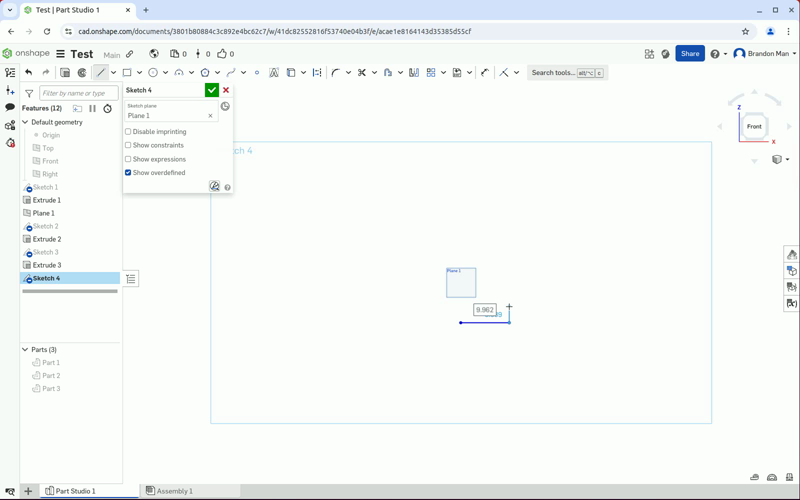
key_up(shift)
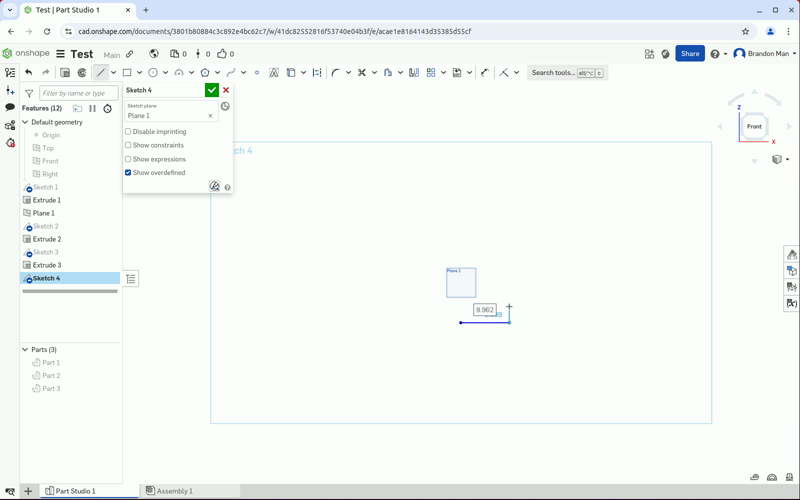
key_down(shift)
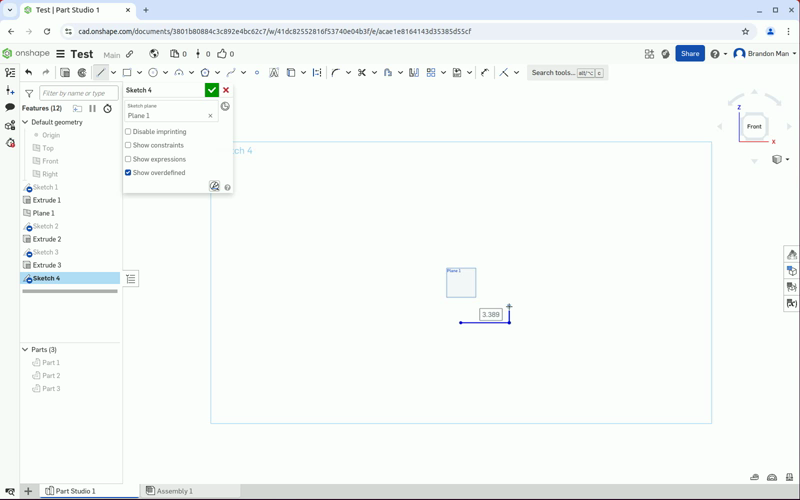
mouse_move(539, 306)
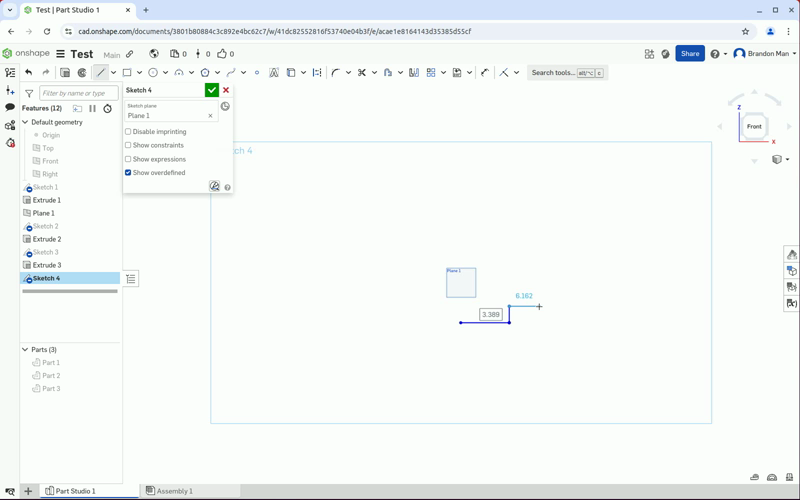
mouse_move(493, 306)
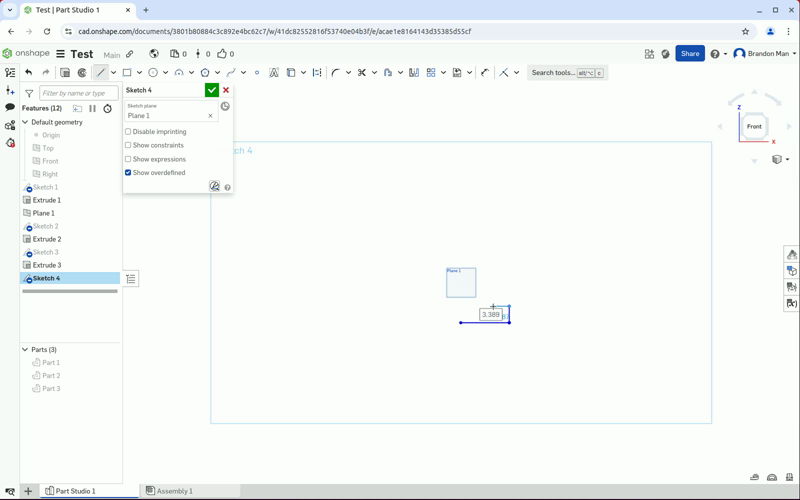
click(493, 306)
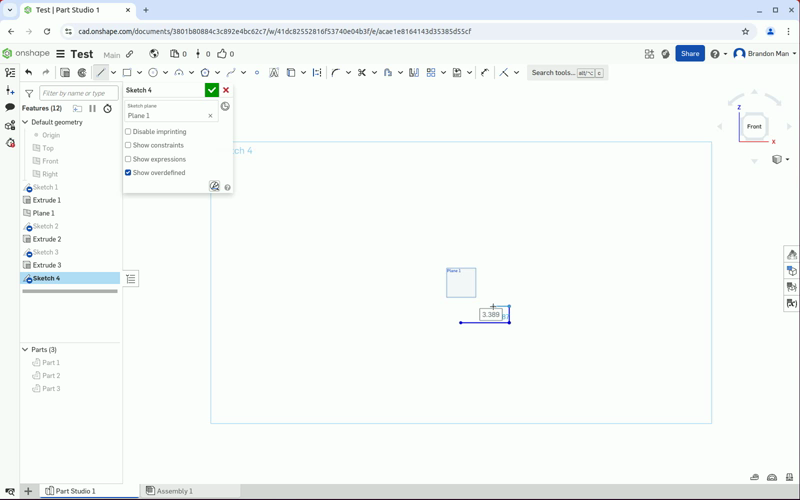
key_up(shift)
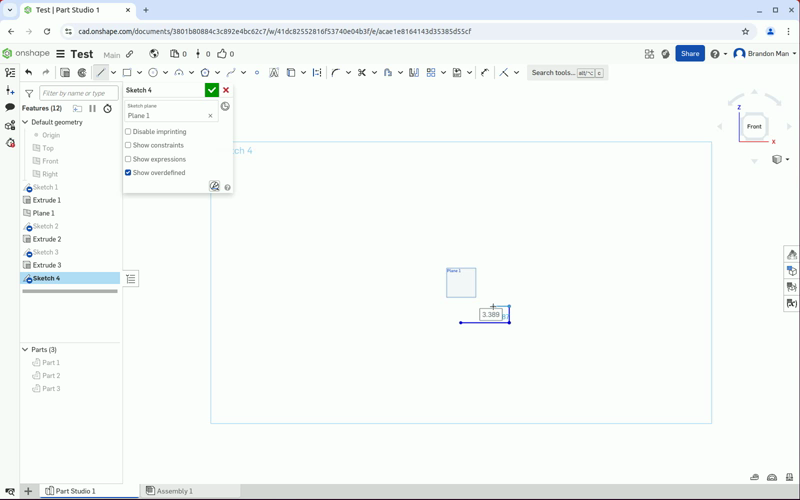
key_down(shift)
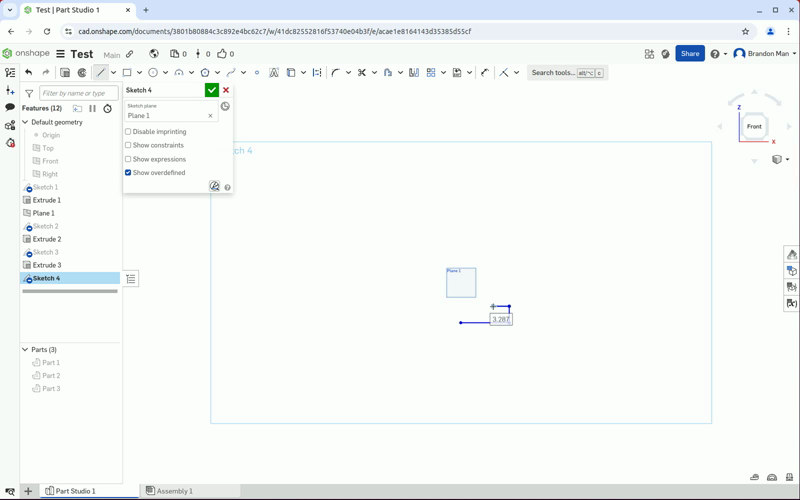
mouse_move(523, 306)
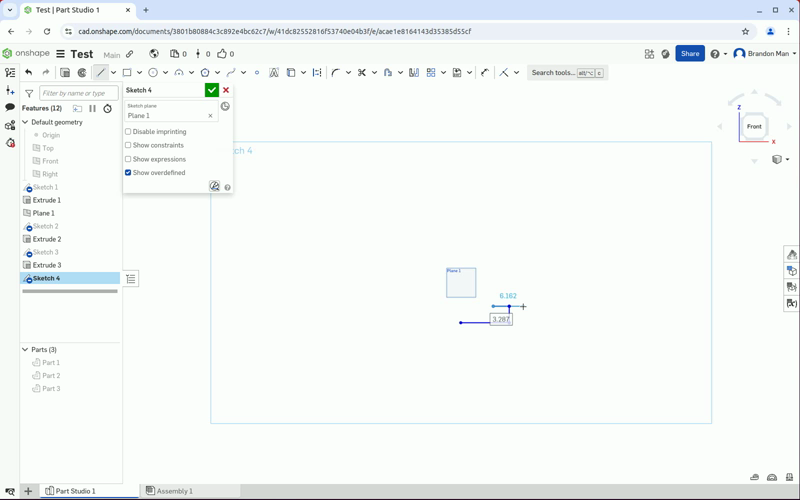
mouse_move(493, 298)
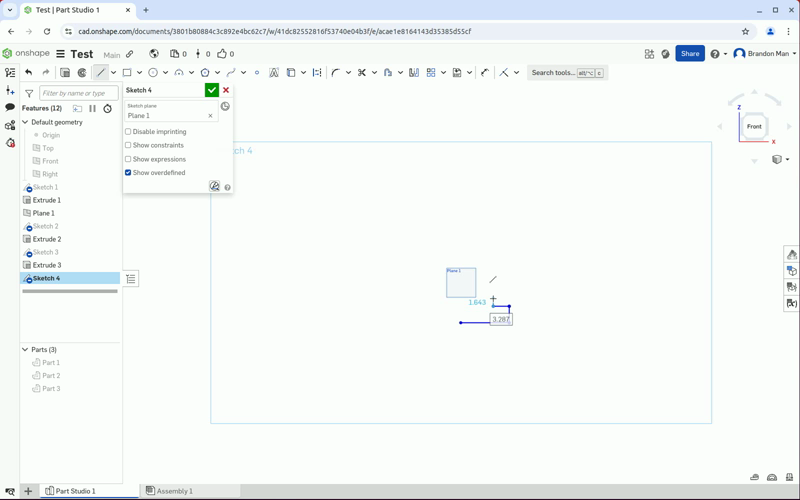
click(493, 298)
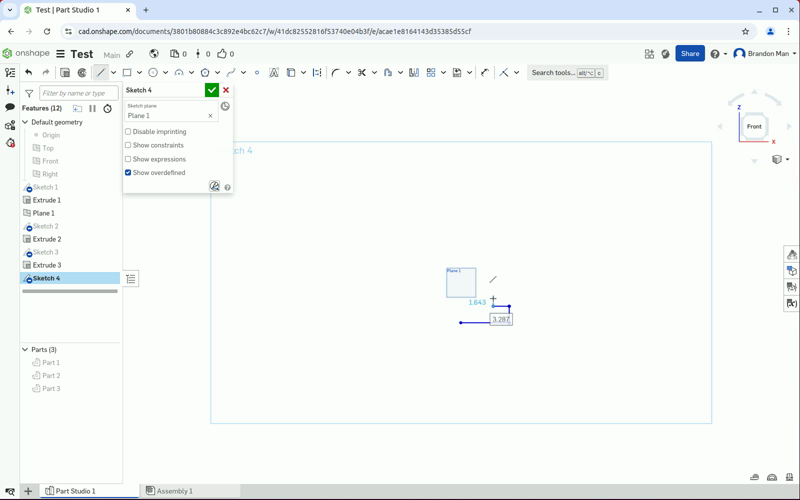
key_up(shift)
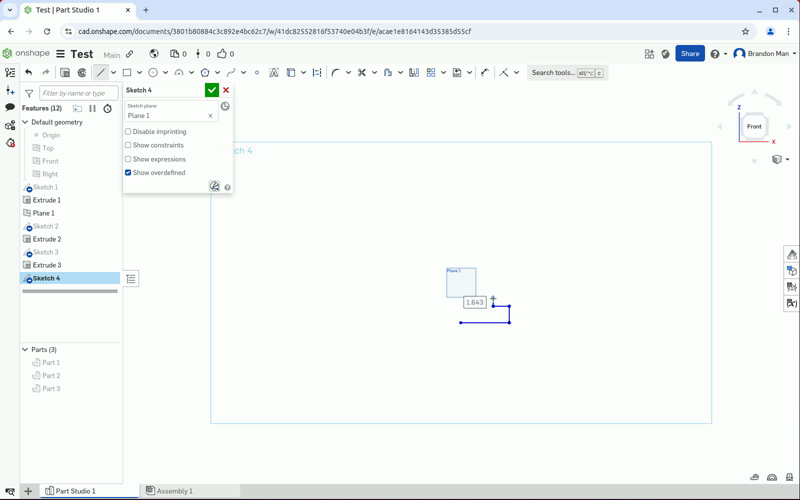
key_down(shift)
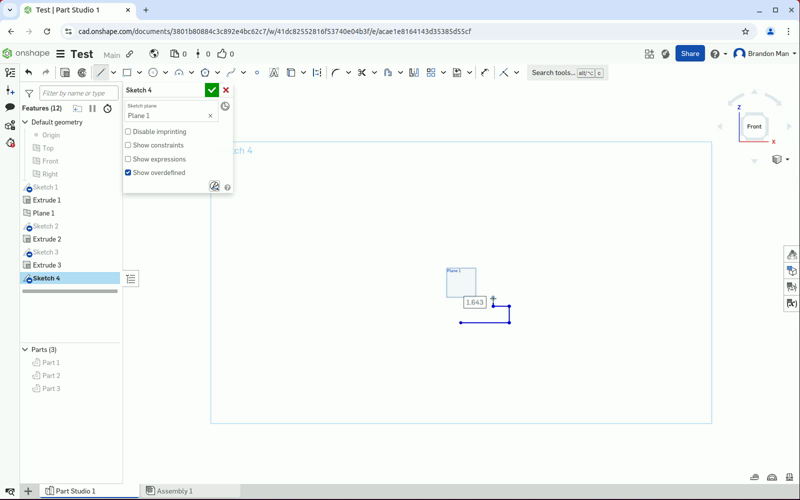
mouse_move(523, 298)
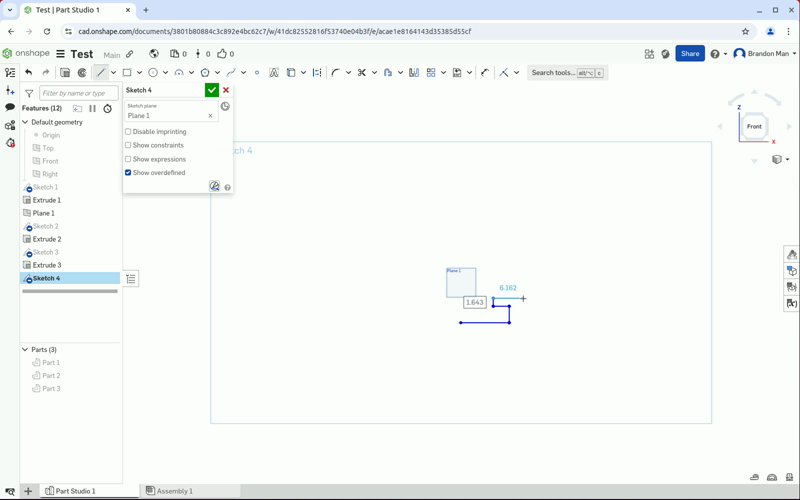
mouse_move(460, 298)
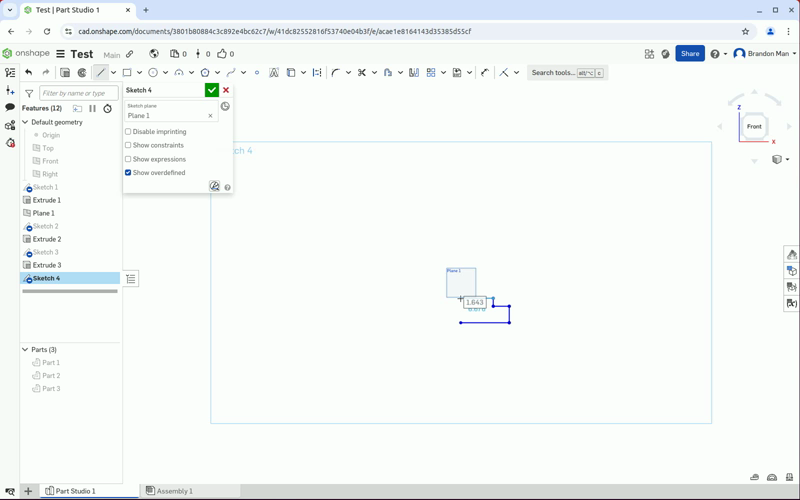
click(460, 298)
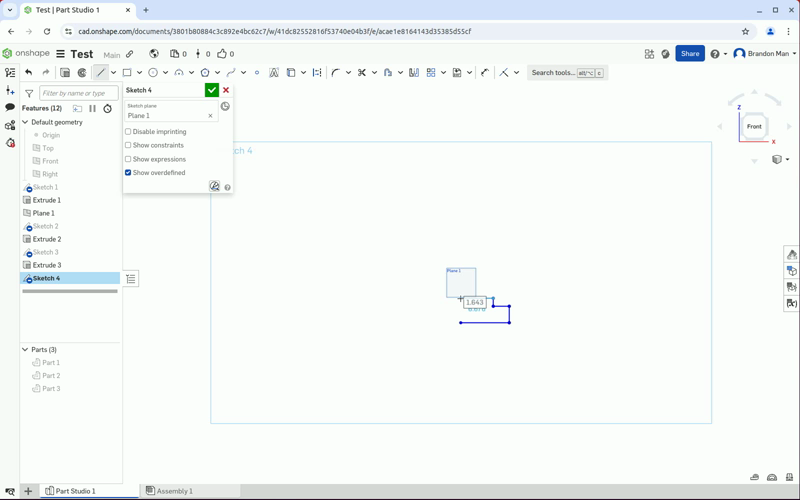
key_up(shift)
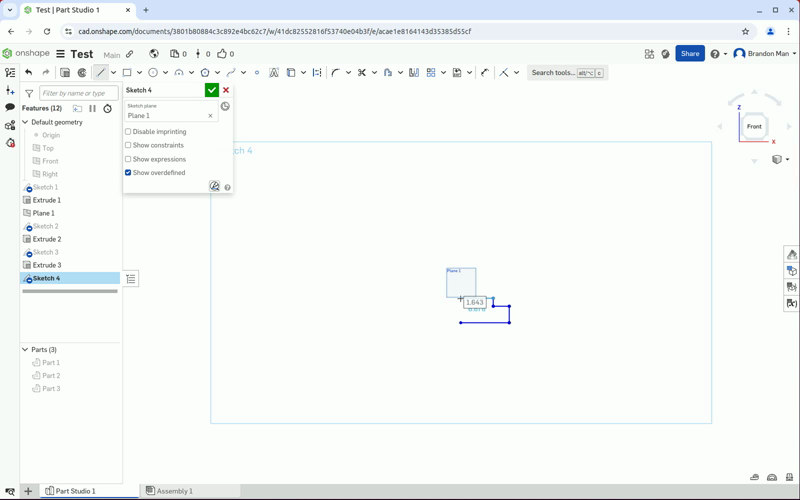
mouse_move(490, 298)
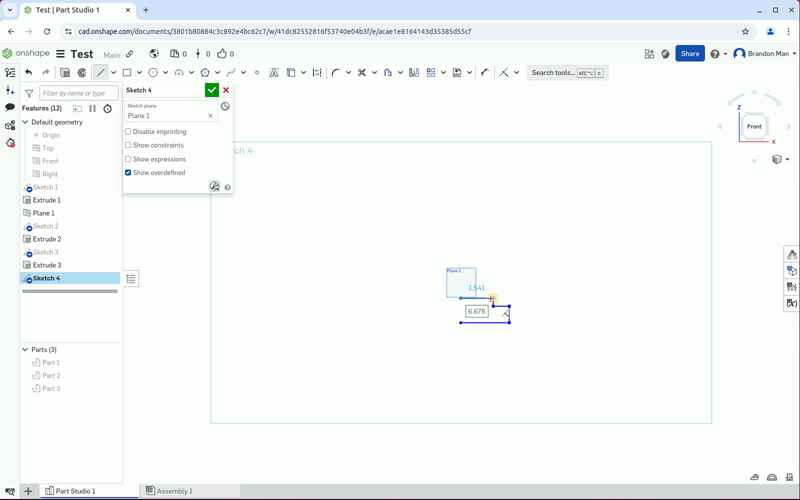
key_down(shift)
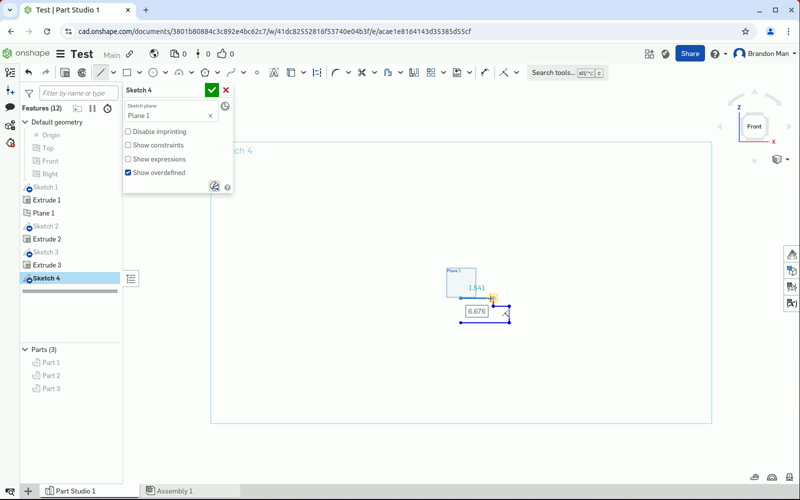
mouse_move(460, 322)
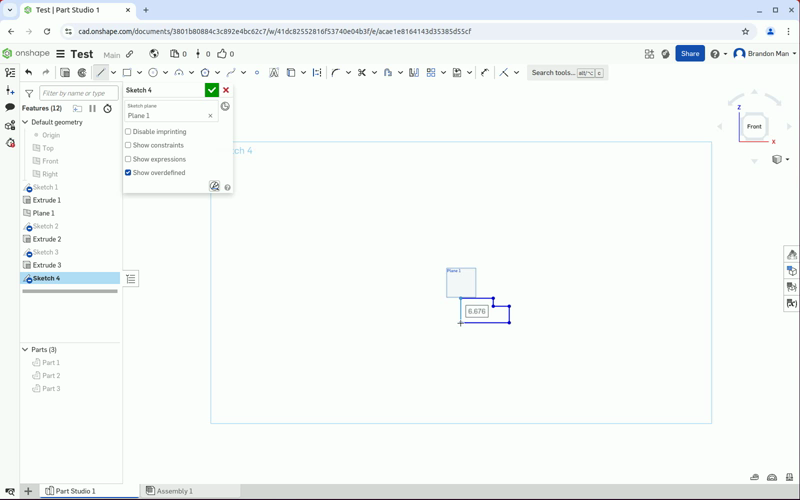
key_up(shift)
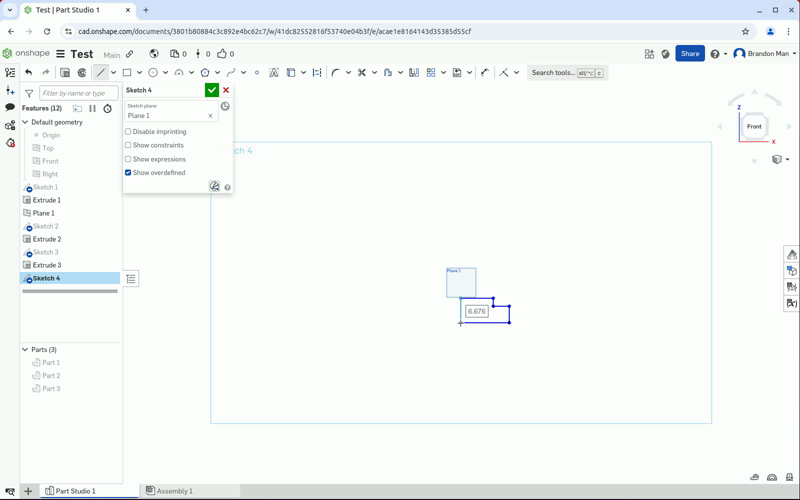
click(460, 322)
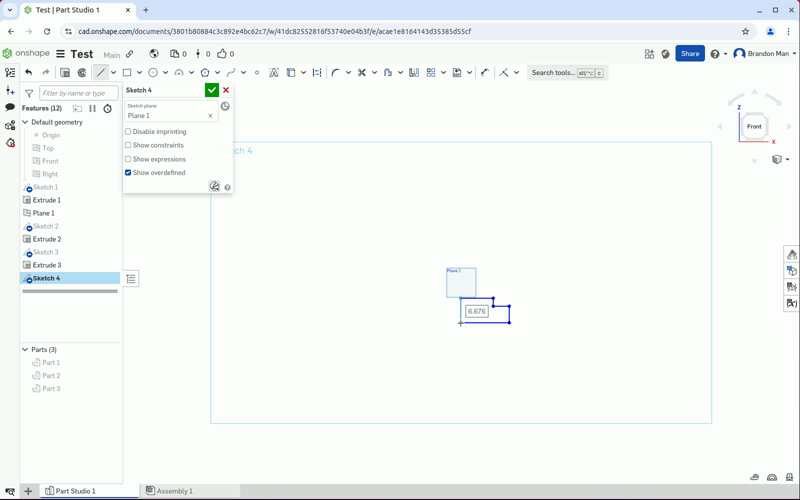
key(esc)
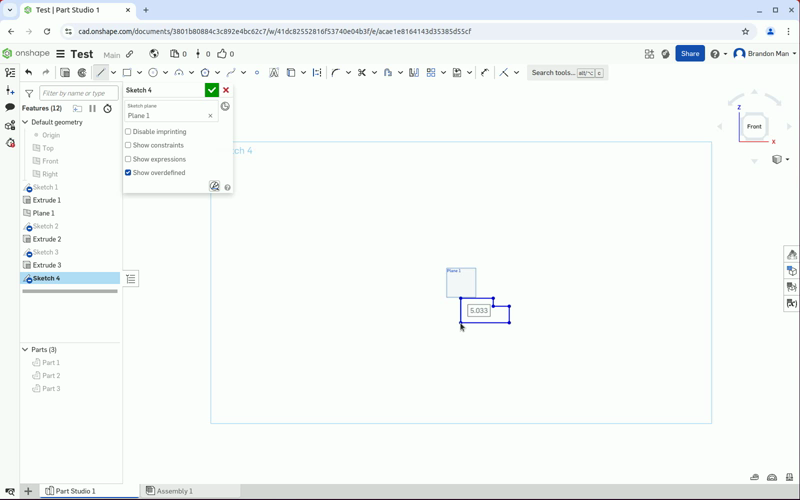
mouse_move(488, 298)
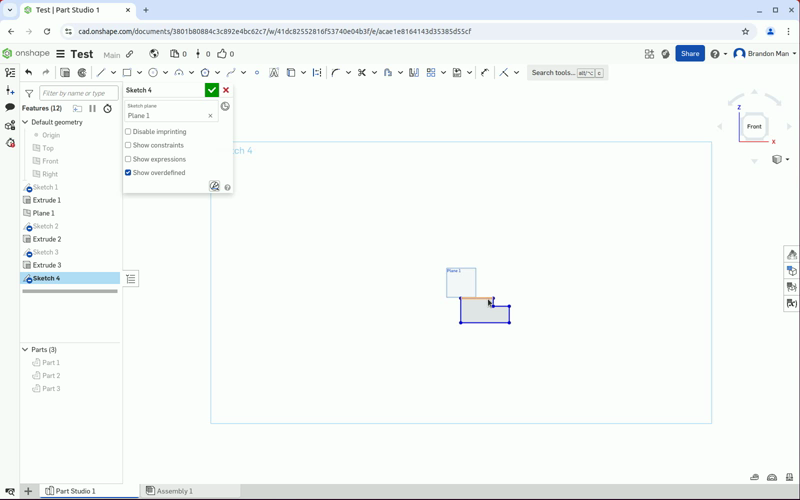
scroll(6)
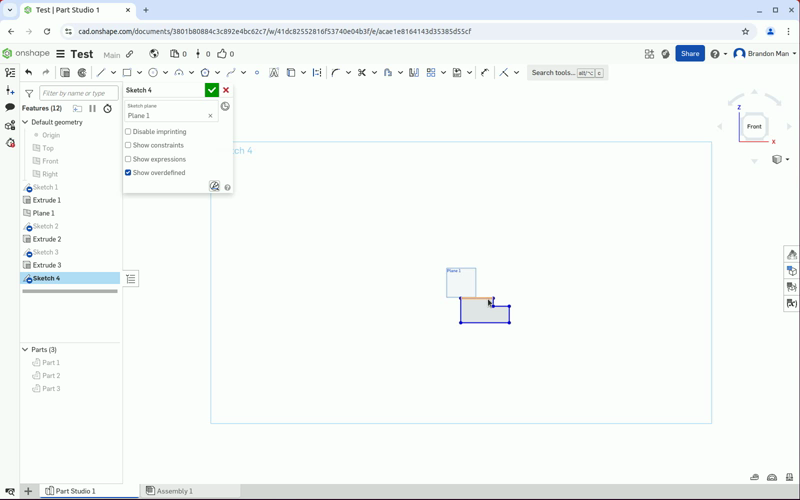
scroll(6)
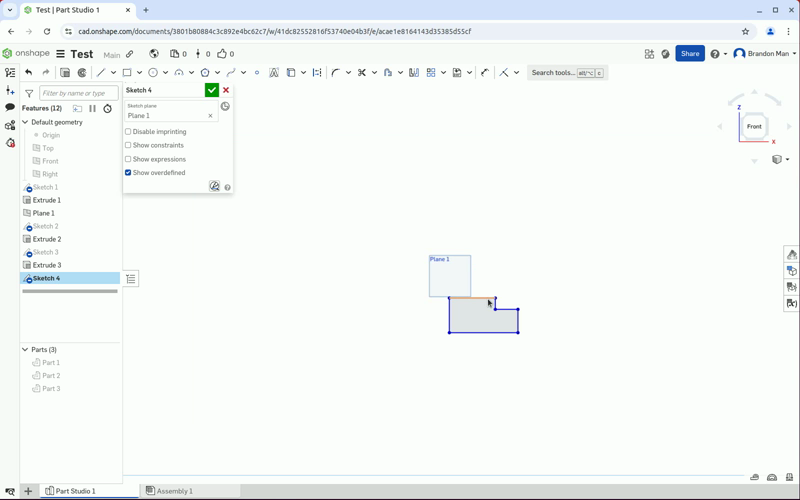
scroll(6)
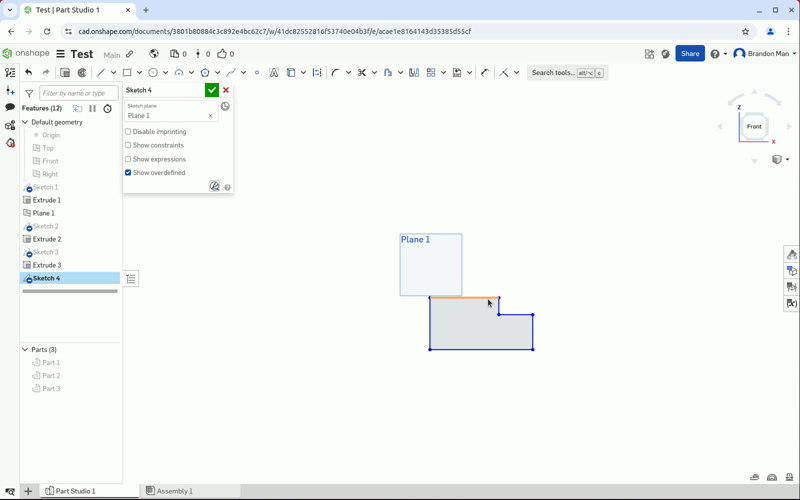
scroll(6)
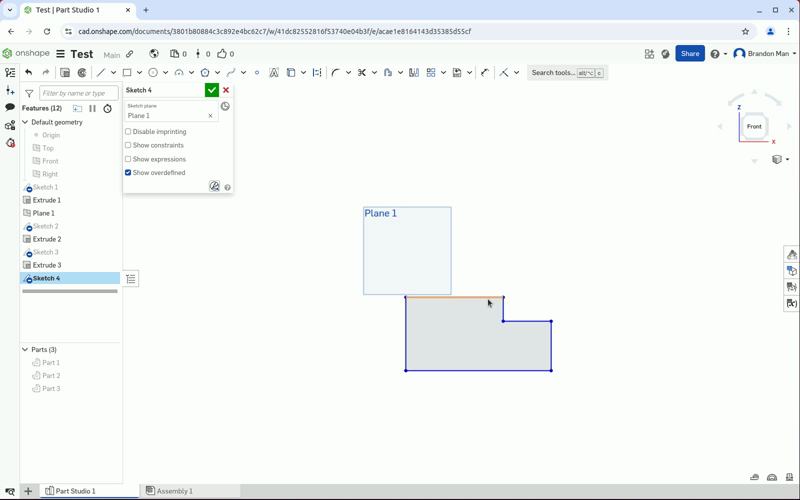
scroll(6)
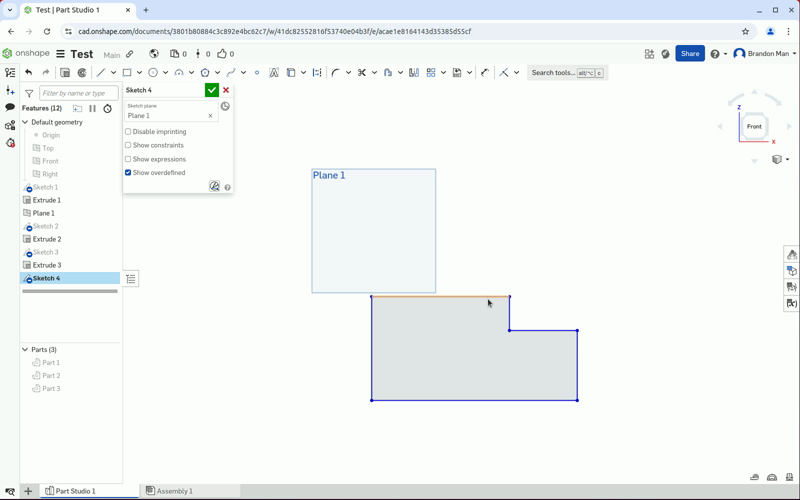
scroll(6)
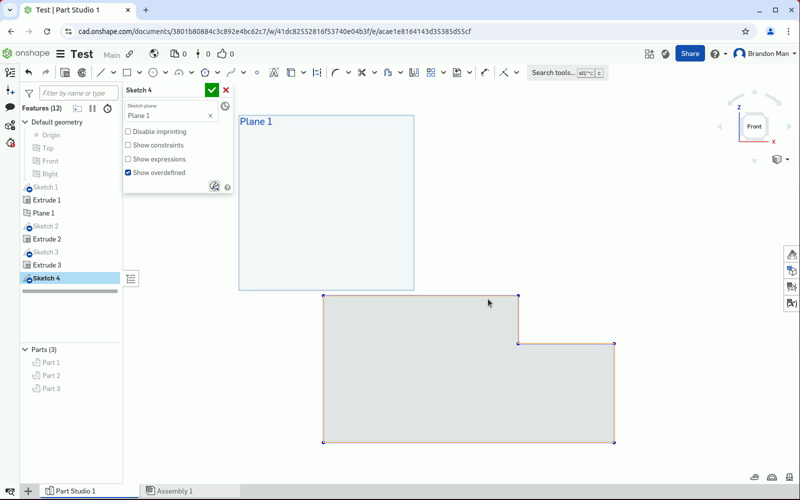
scroll(6)
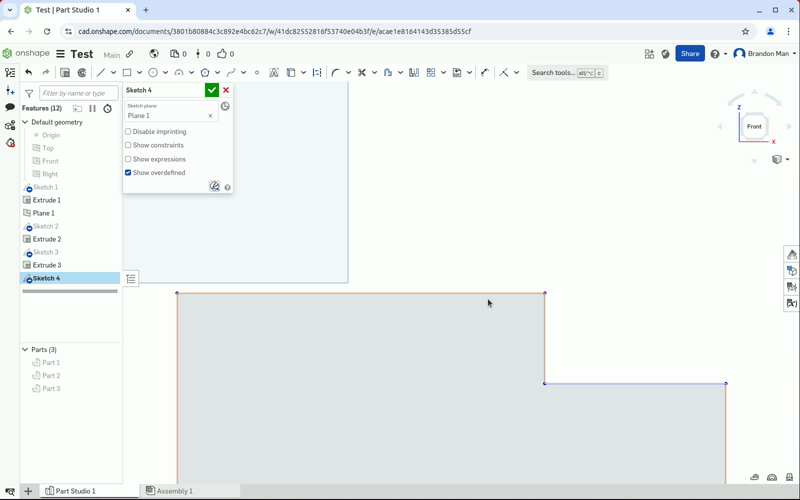
click(488, 298)
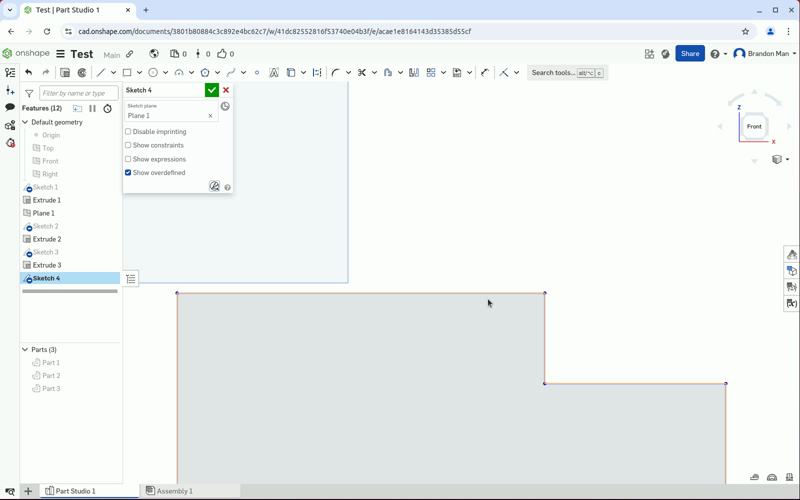
scroll(-6)
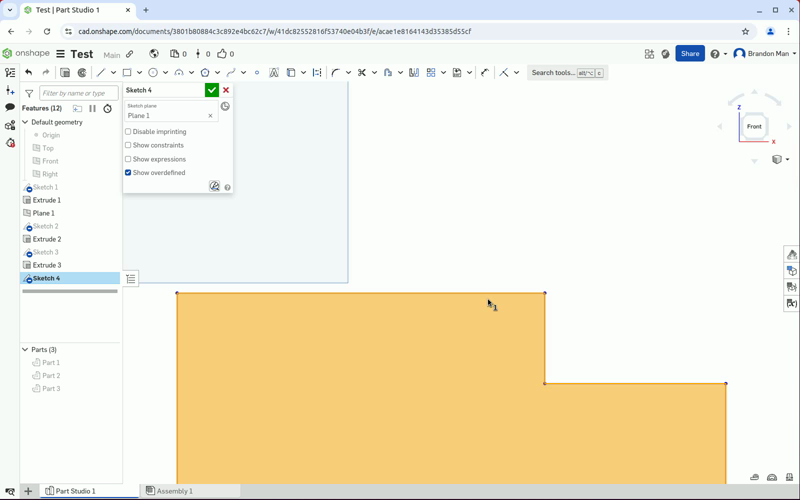
scroll(-6)
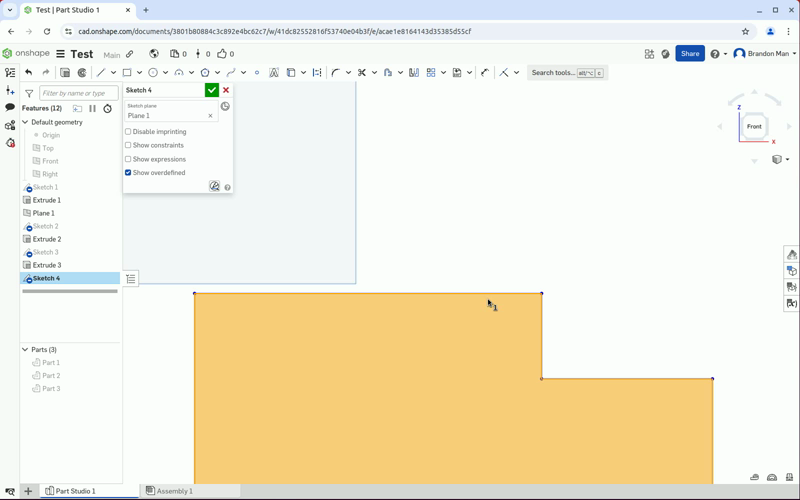
scroll(-6)
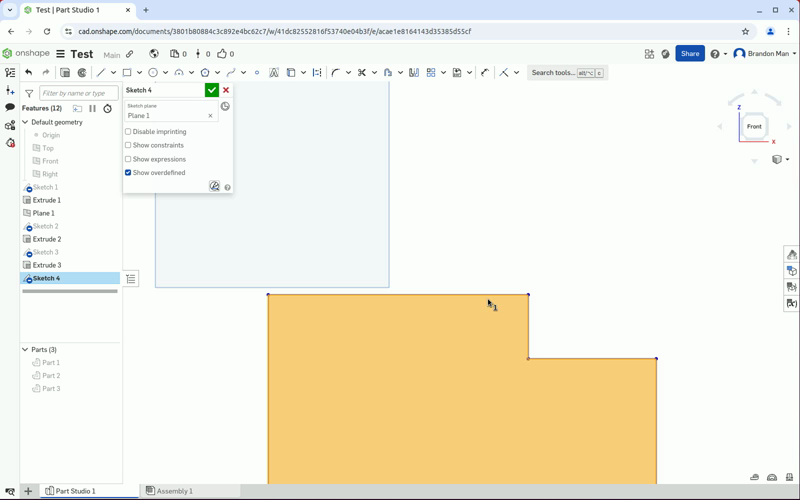
scroll(-6)
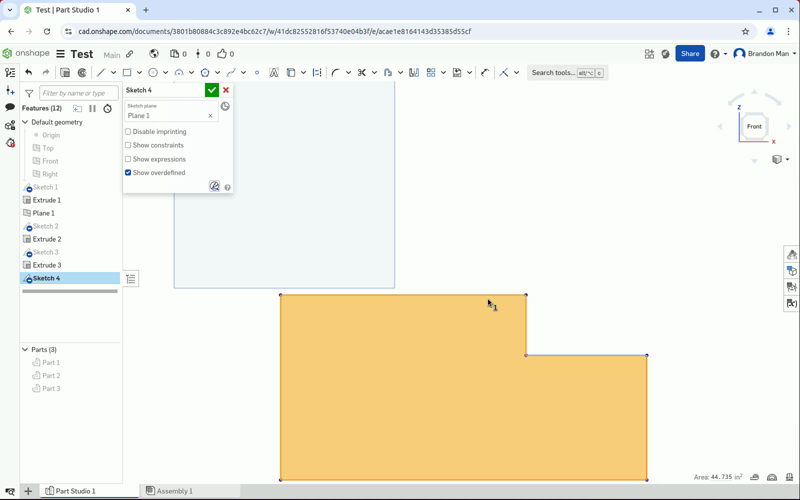
scroll(-6)
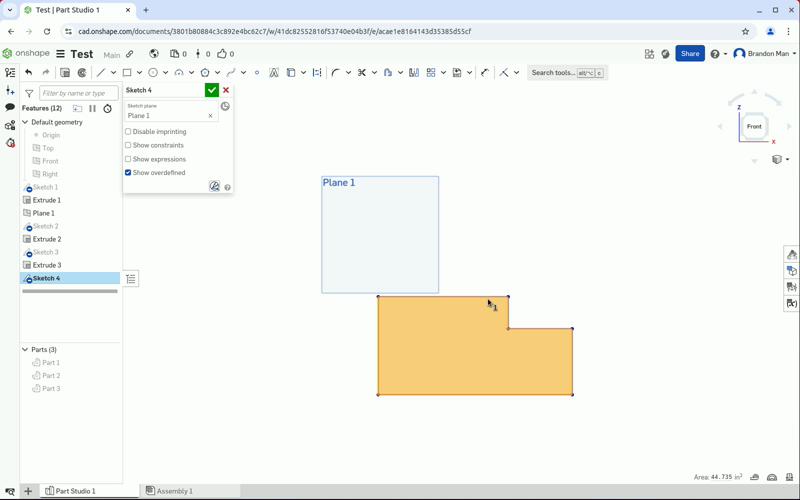
scroll(-6)
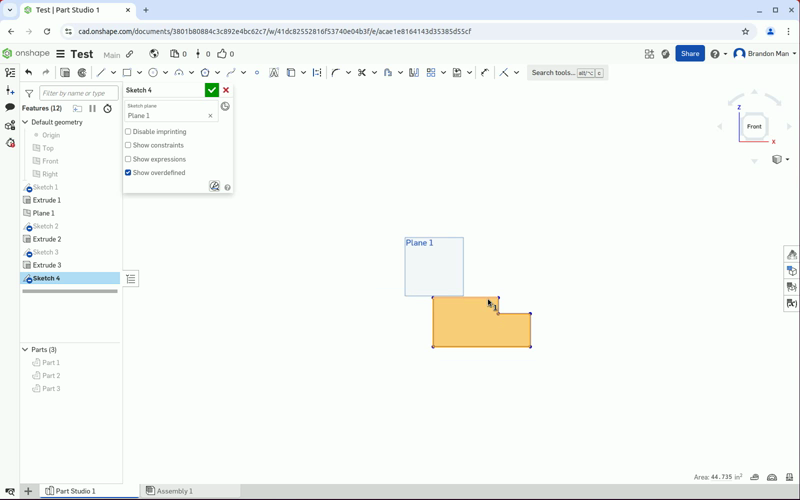
scroll(-6)
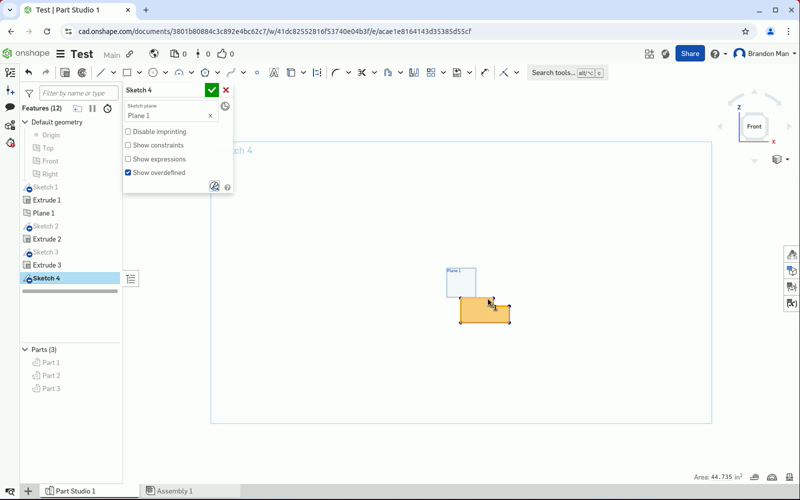
mouse_move(73, 352)
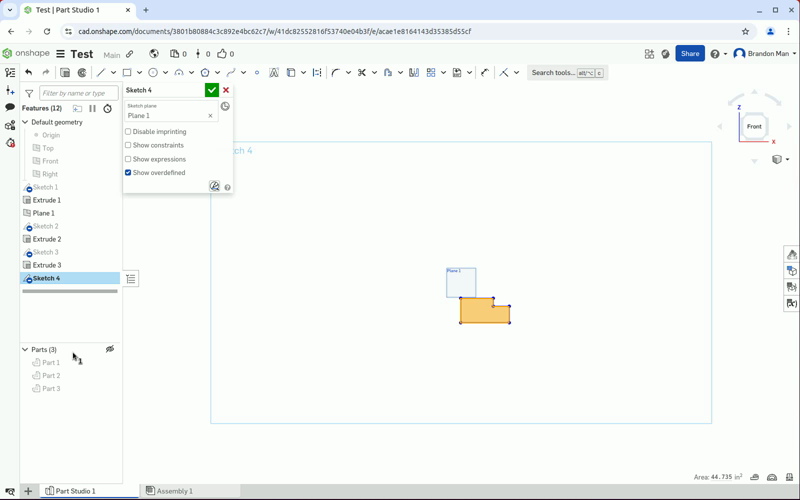
key(shift+y)
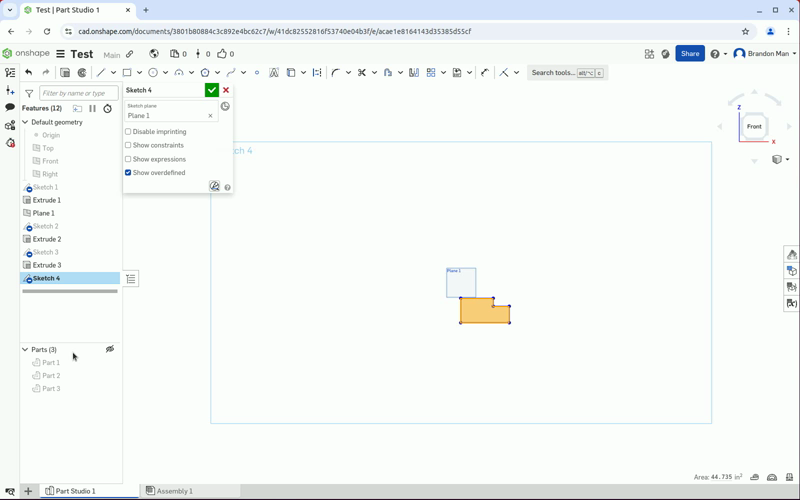
key(shift+e)
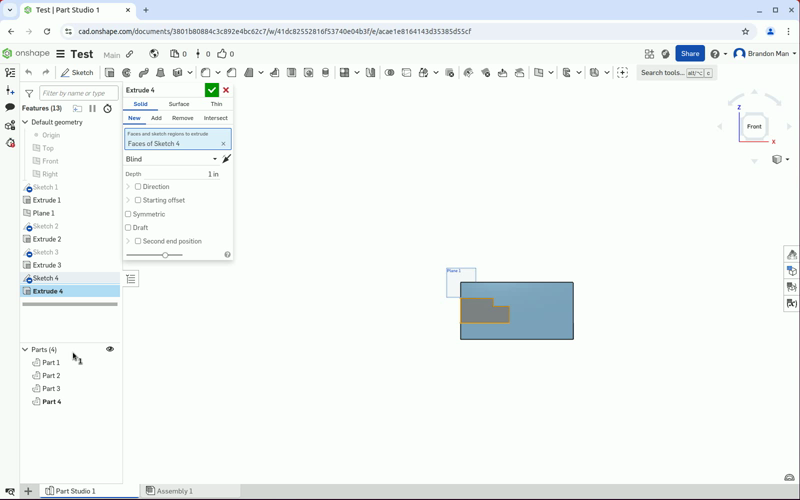
mouse_move(143, 106)
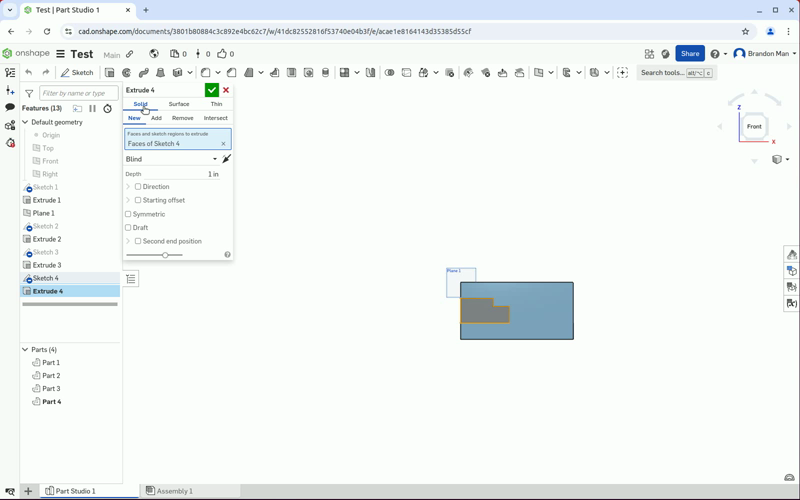
click(143, 106)
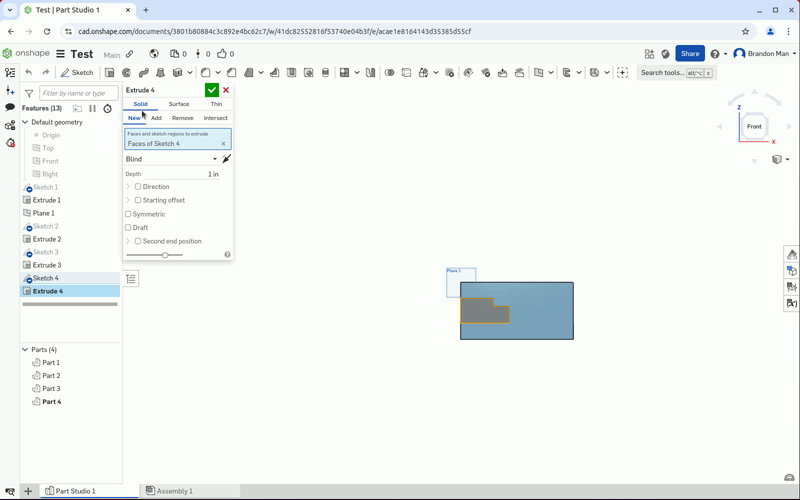
mouse_move(137, 120)
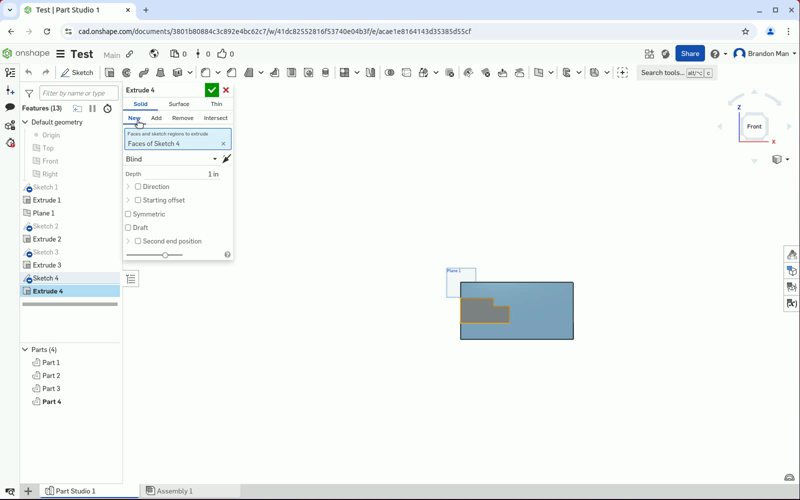
click(137, 120)
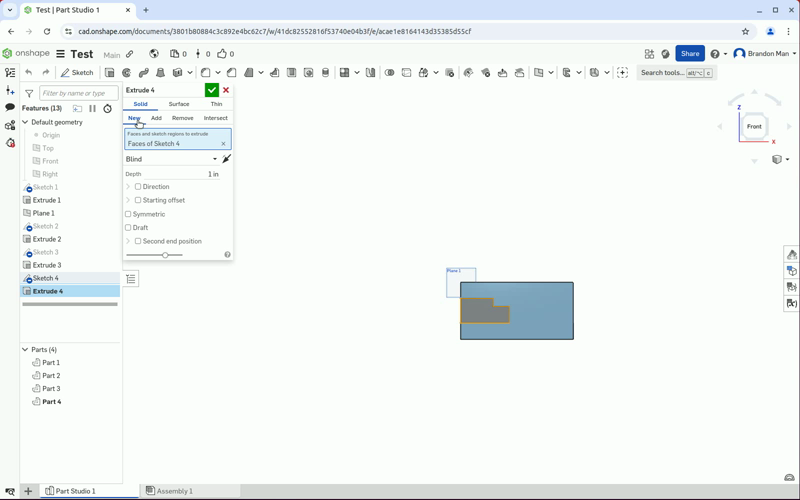
key(tab, 4)
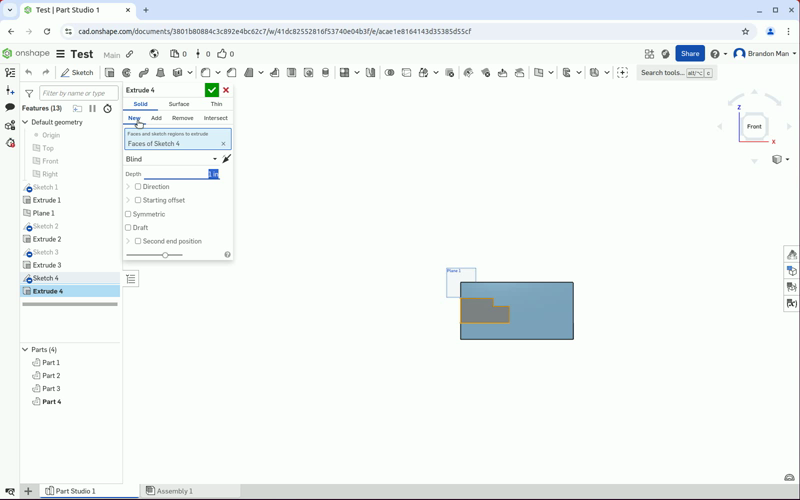
text(-9.869)
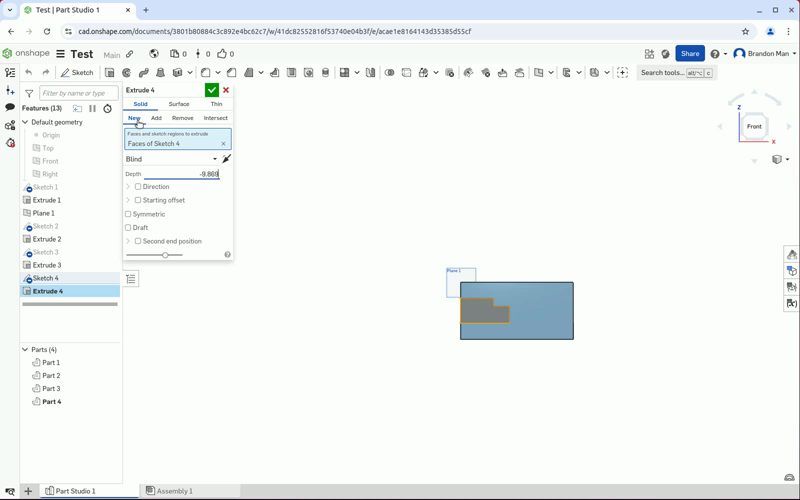
key(enter)
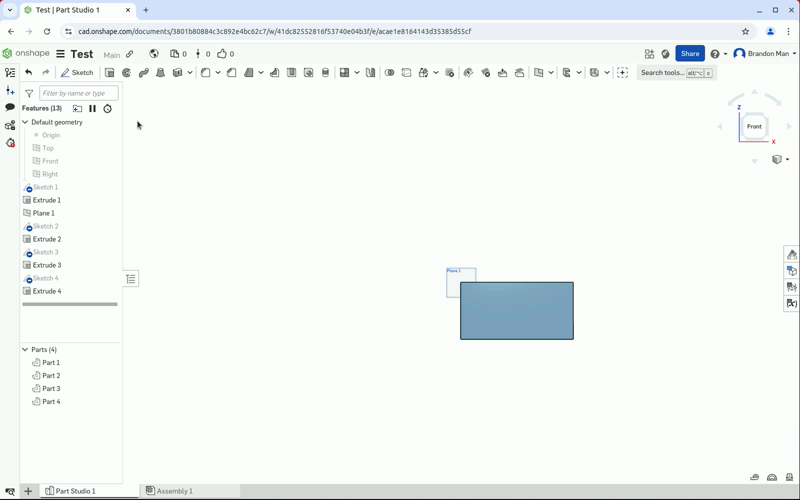
key(shift+h)
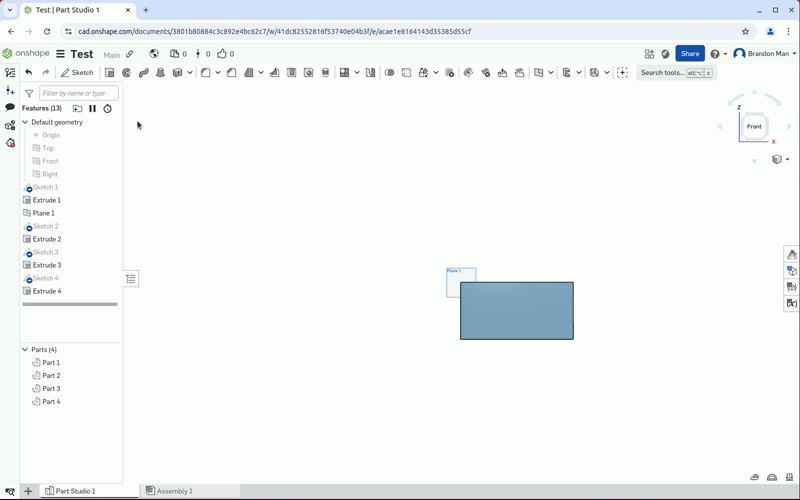
key(shift+h)
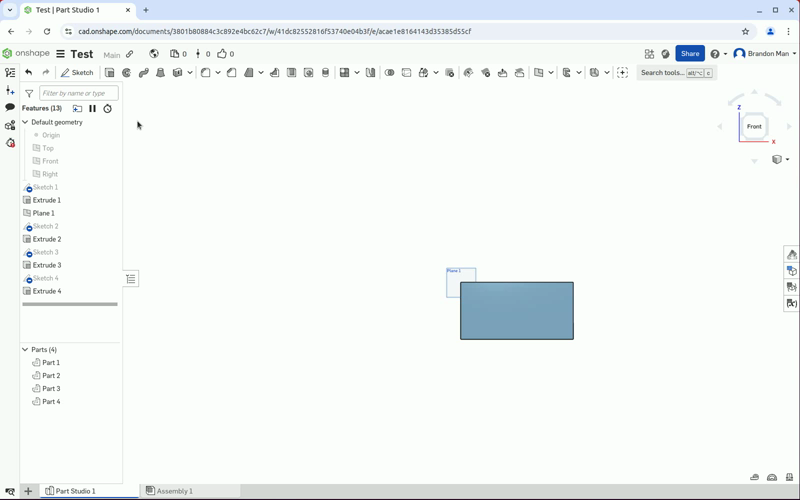
mouse_move(73, 189)
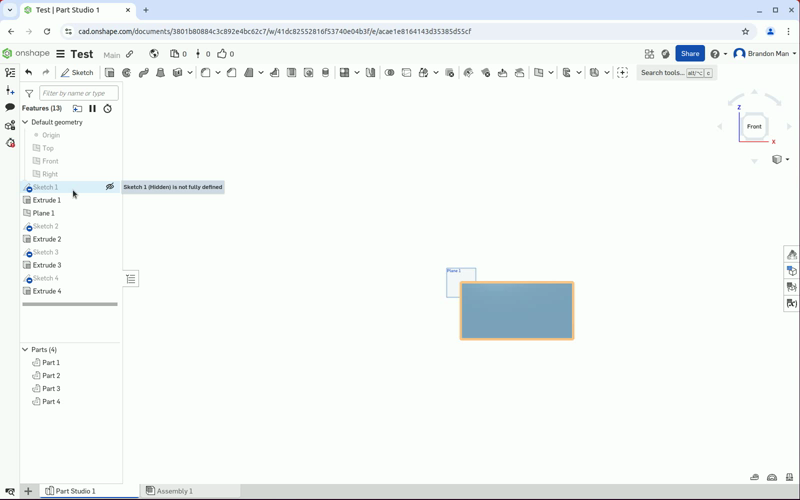
click(73, 189)
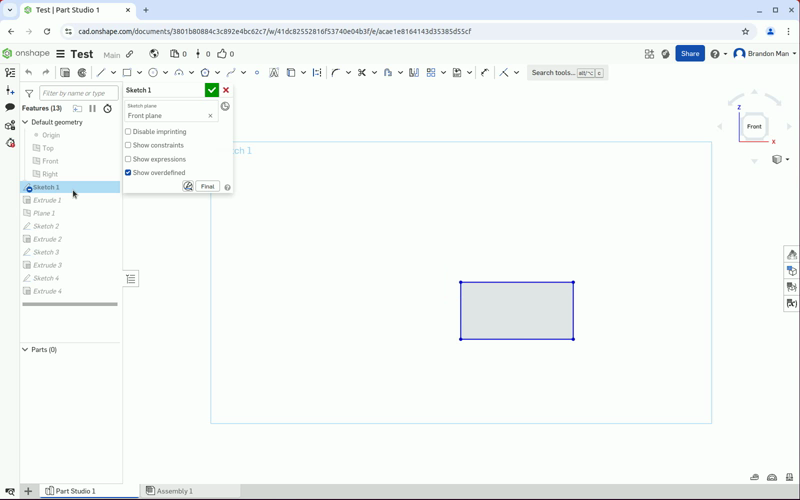
mouse_move(229, 92)
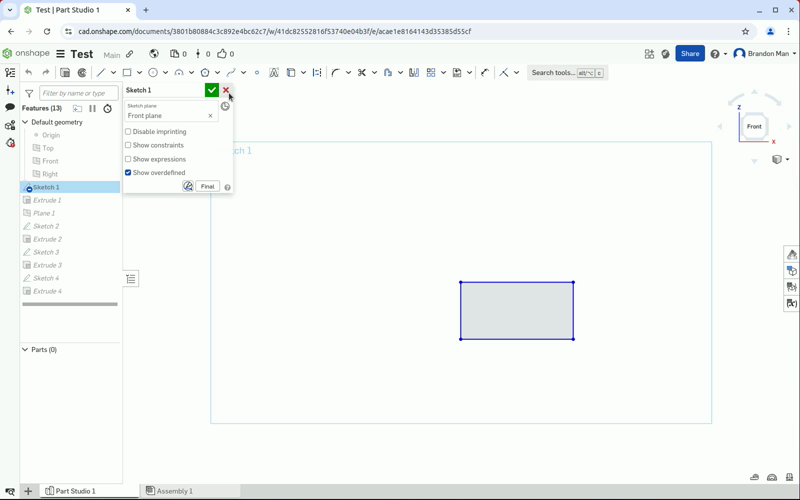
click(229, 92)
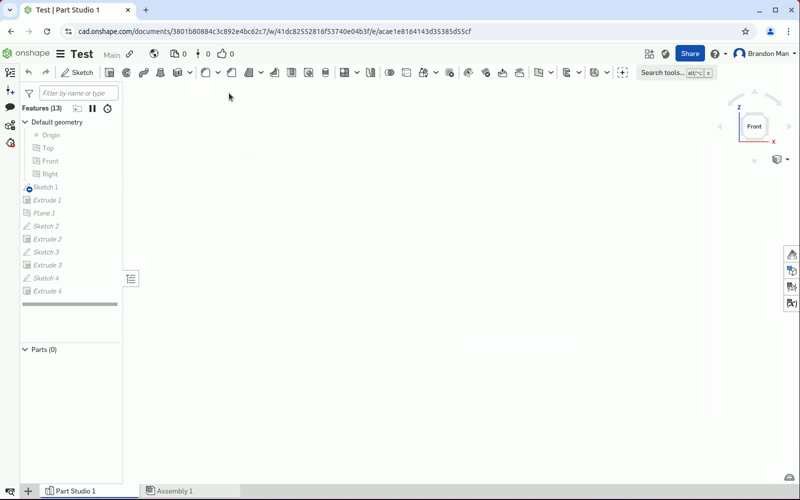
key(shift+s)
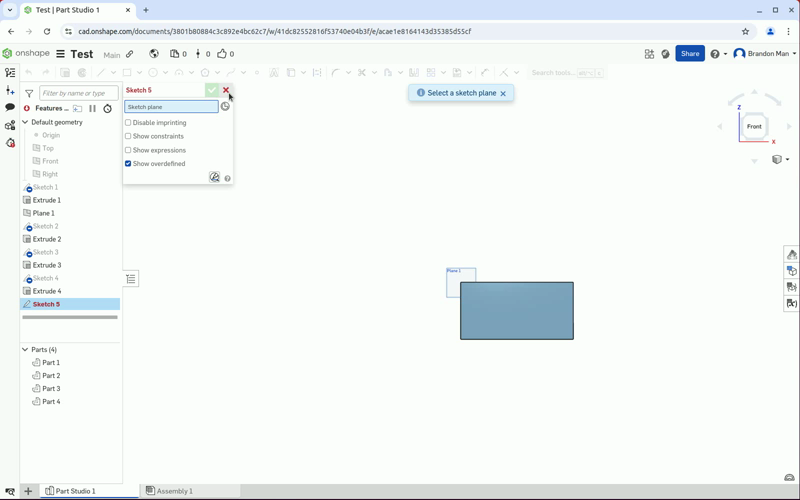
mouse_move(73, 215)
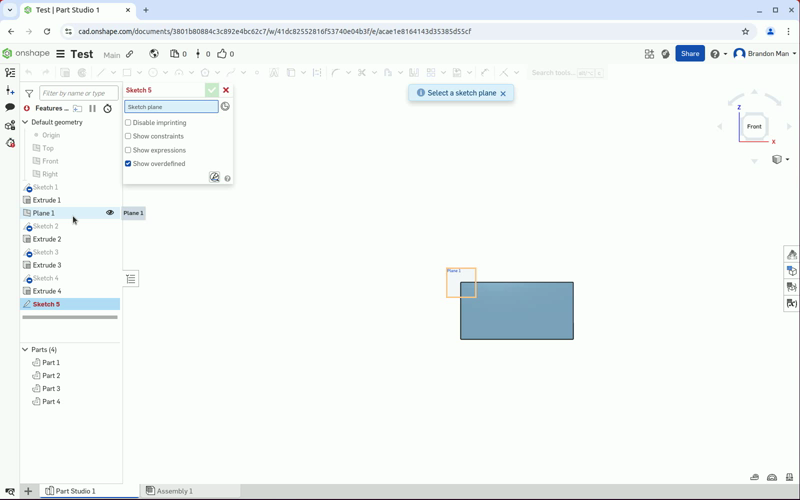
click(73, 215)
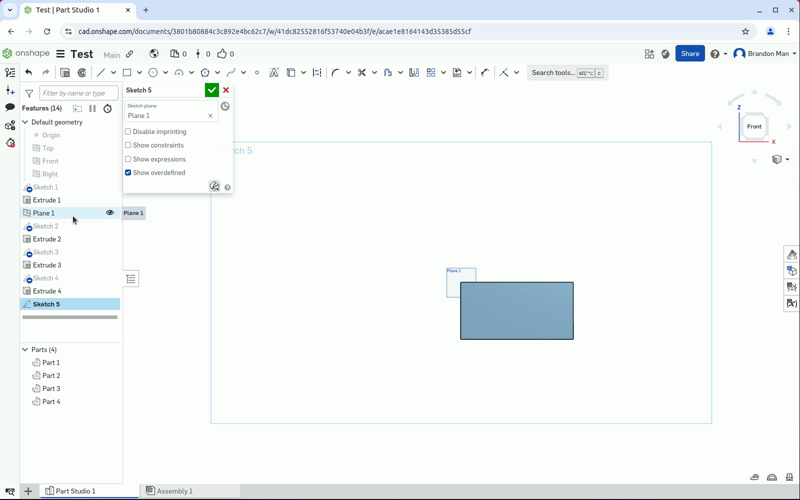
mouse_move(73, 352)
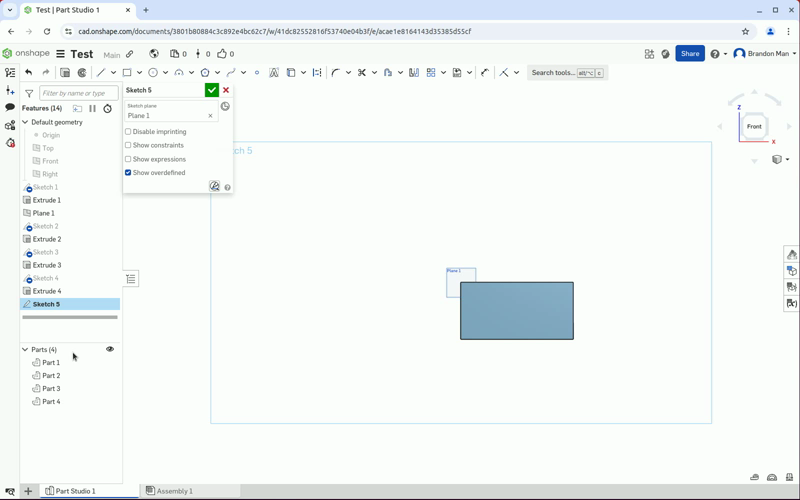
key(y)
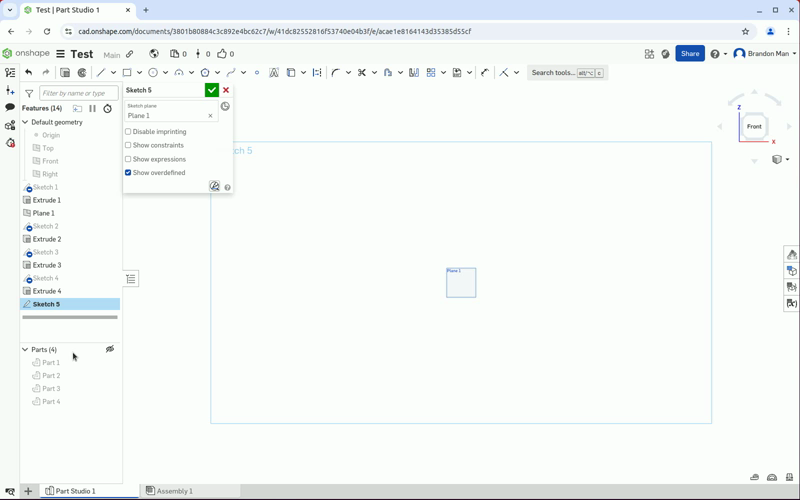
key(l)
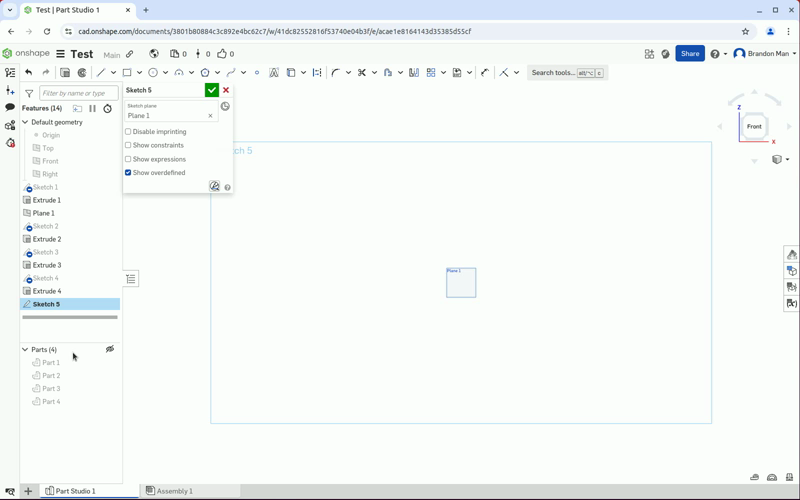
key_down(shift)
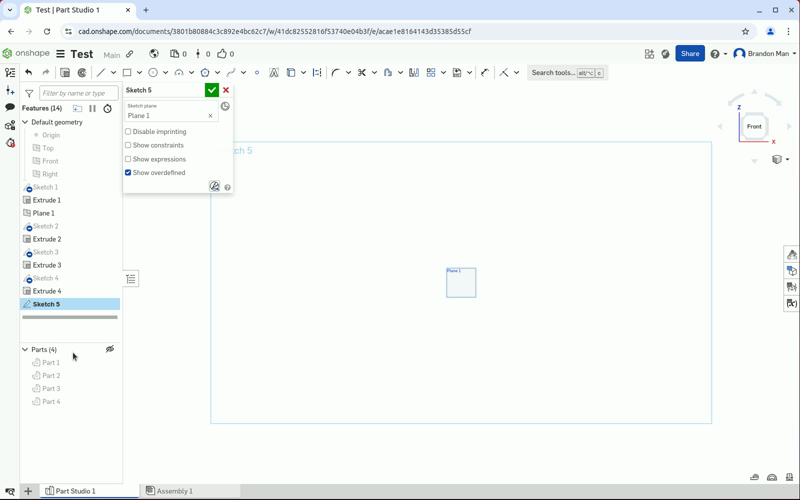
mouse_move(460, 299)
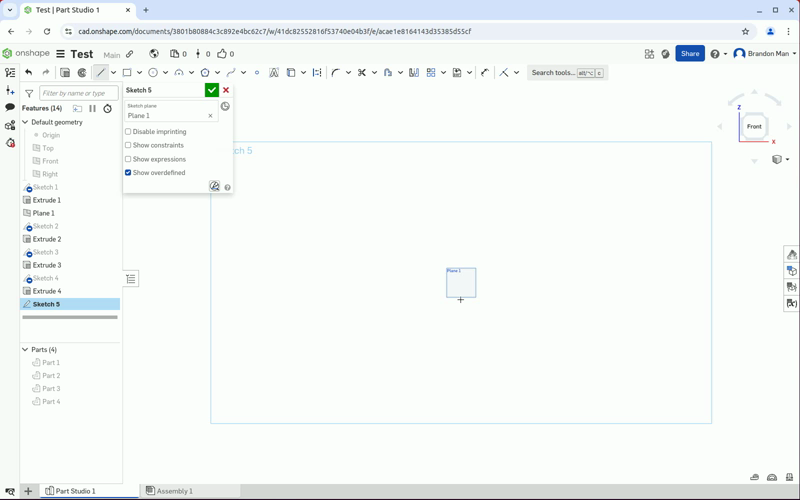
click(460, 299)
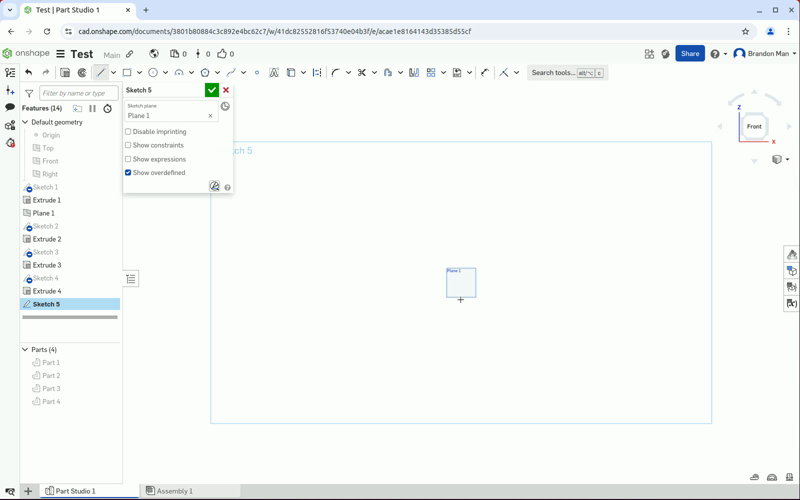
key_up(shift)
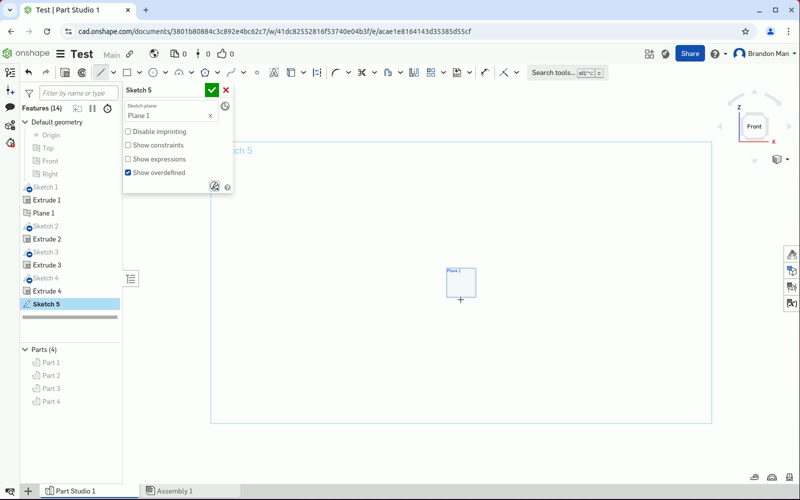
key_down(shift)
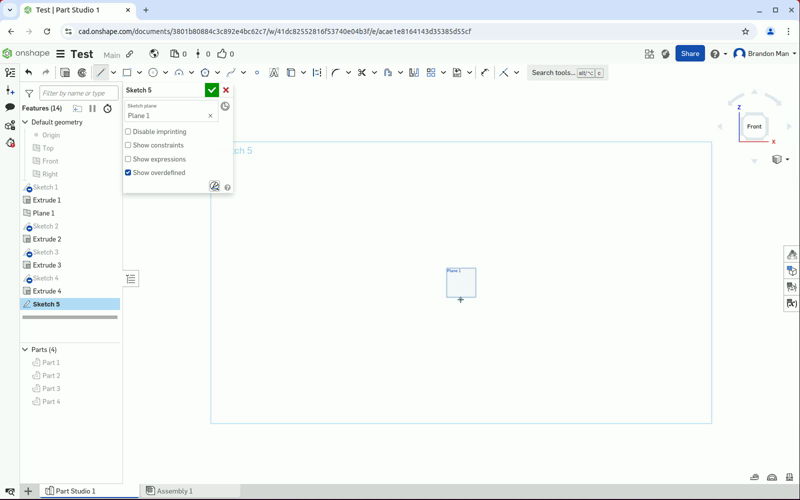
mouse_move(490, 299)
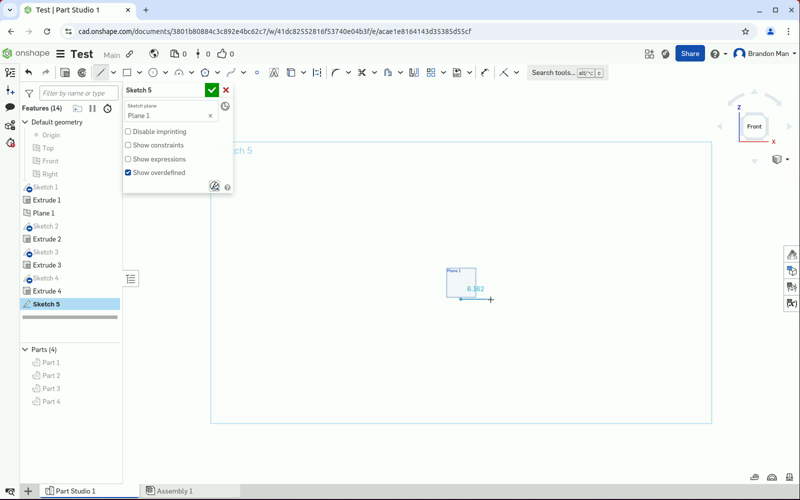
mouse_move(493, 299)
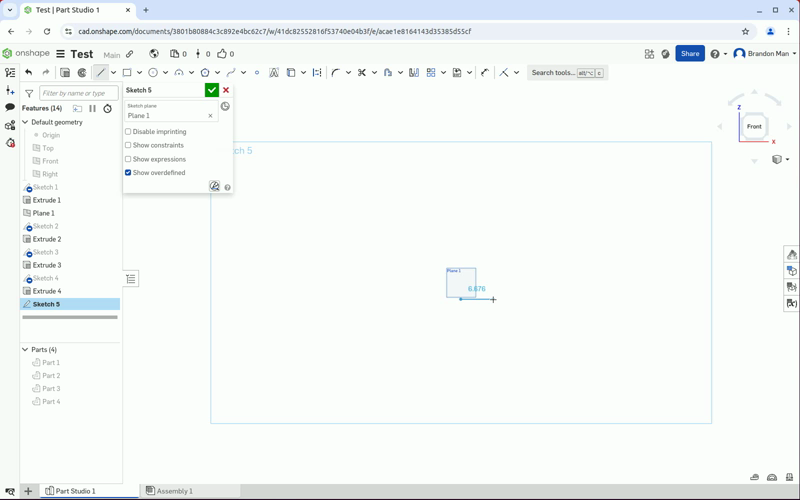
click(493, 299)
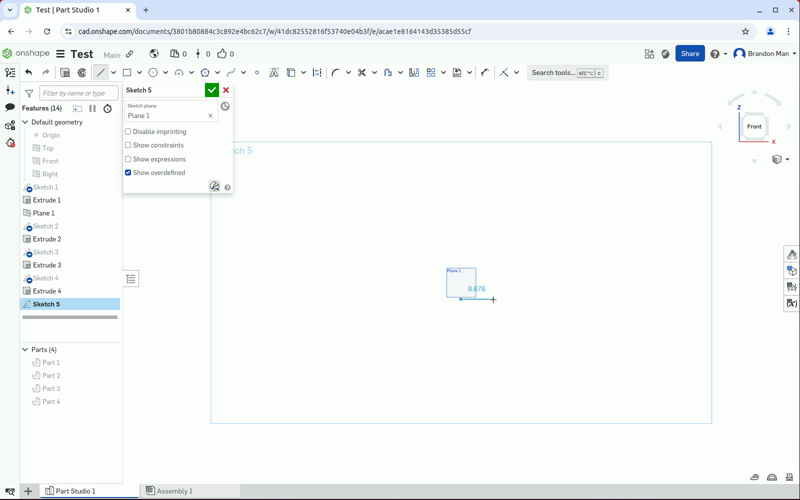
key_up(shift)
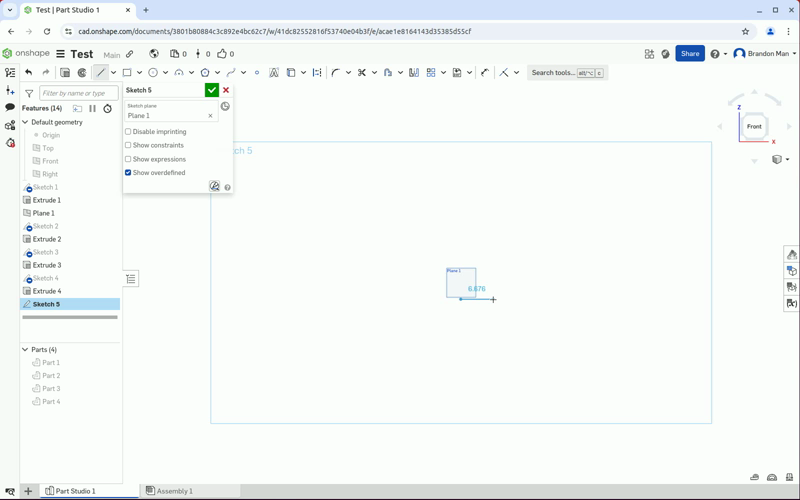
key_down(shift)
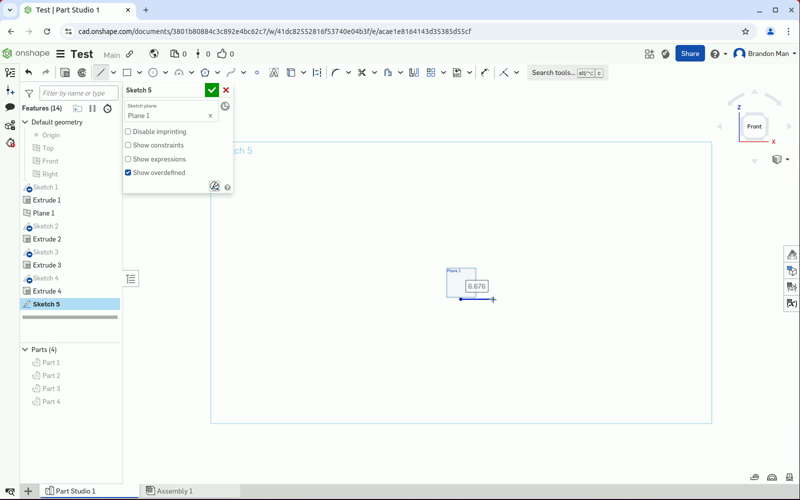
mouse_move(523, 299)
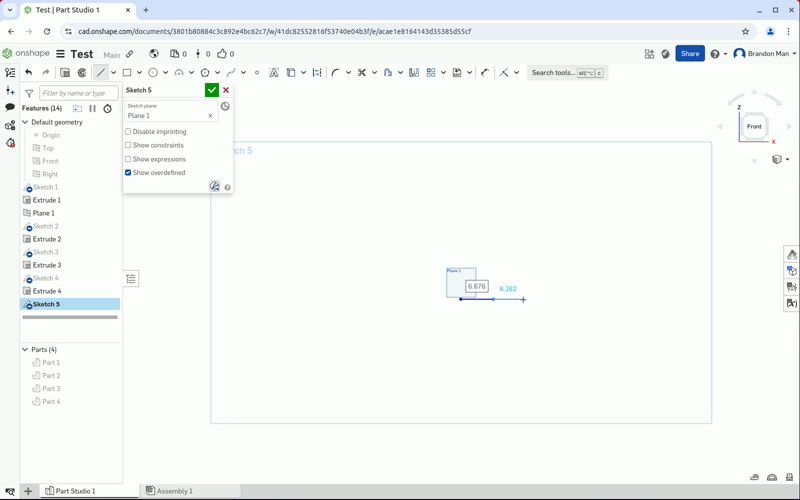
mouse_move(493, 282)
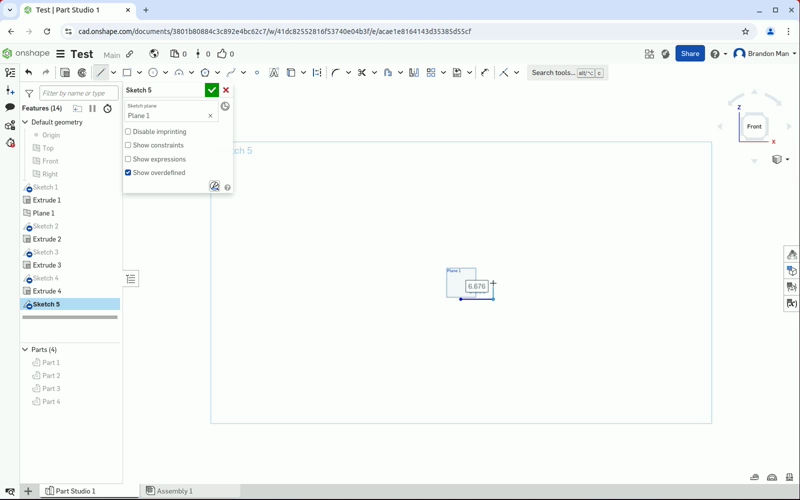
click(493, 282)
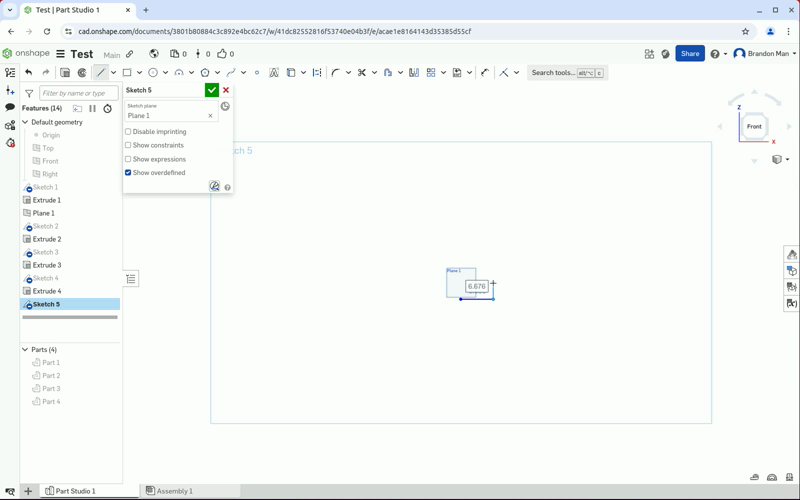
key_up(shift)
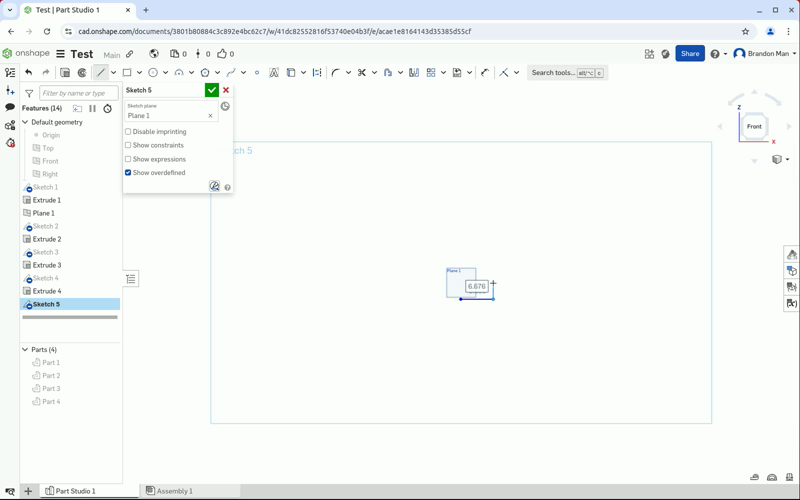
key_down(shift)
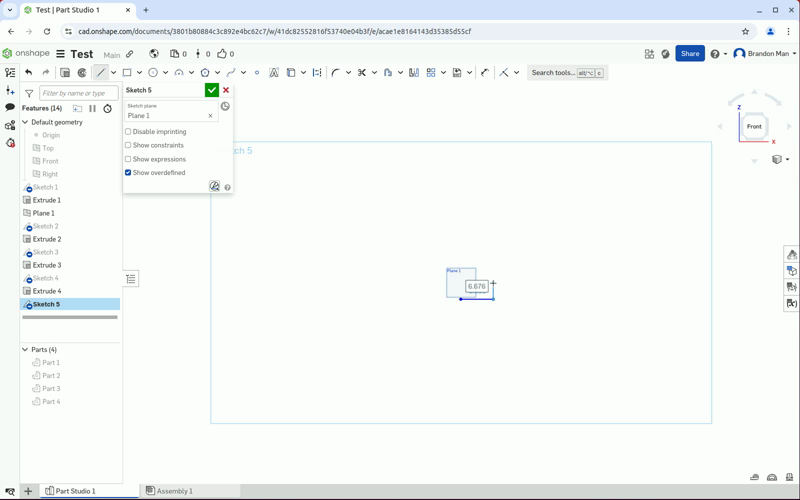
mouse_move(523, 282)
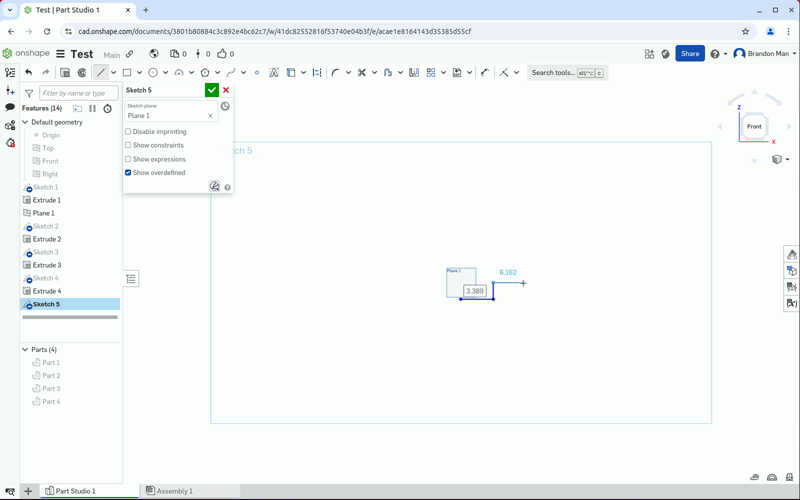
mouse_move(460, 282)
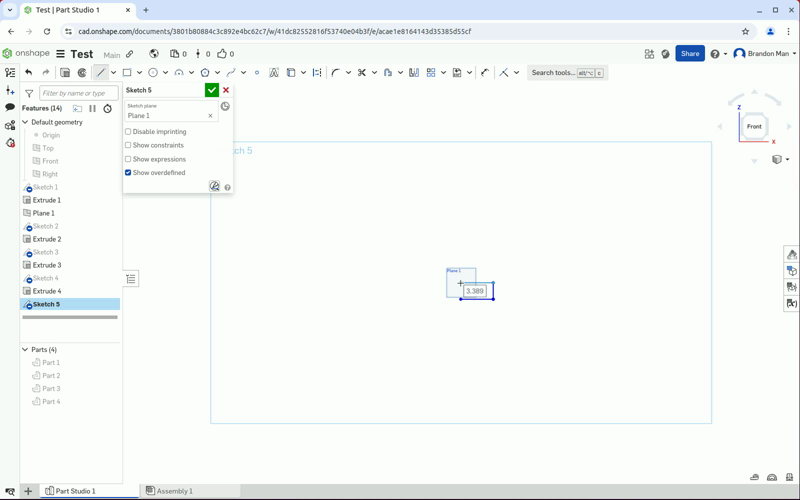
click(460, 282)
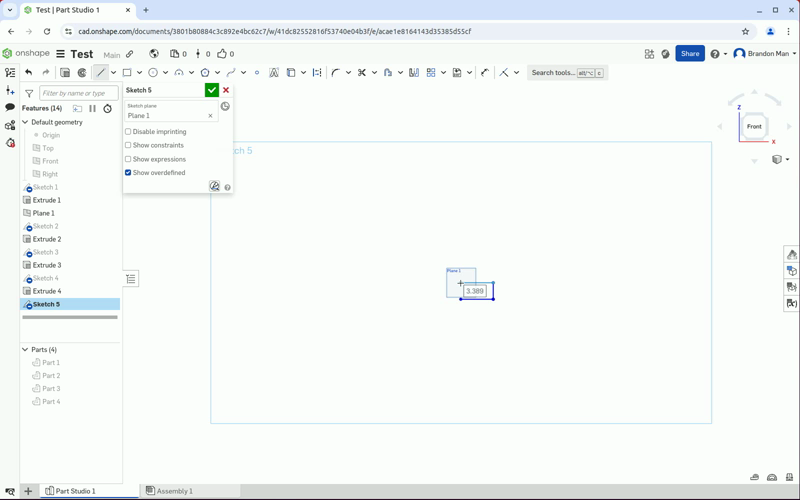
key_up(shift)
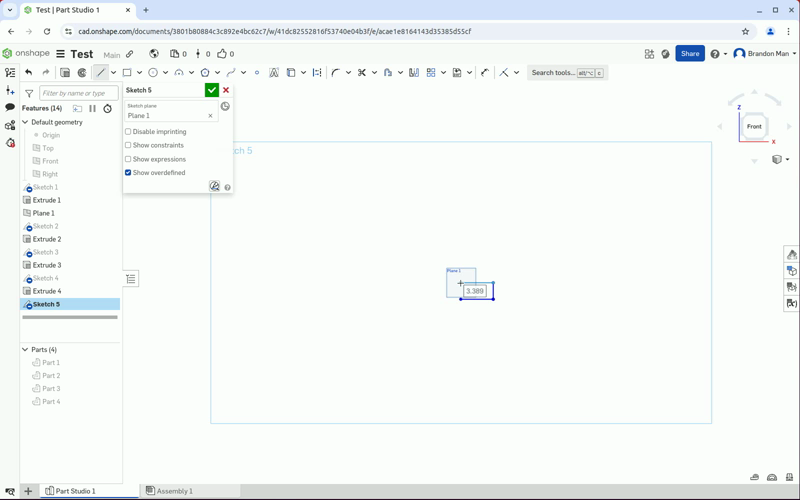
mouse_move(490, 282)
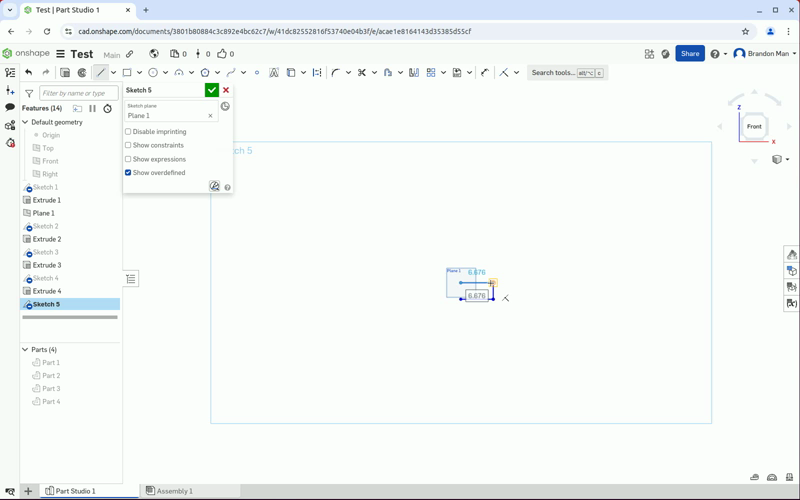
key_down(shift)
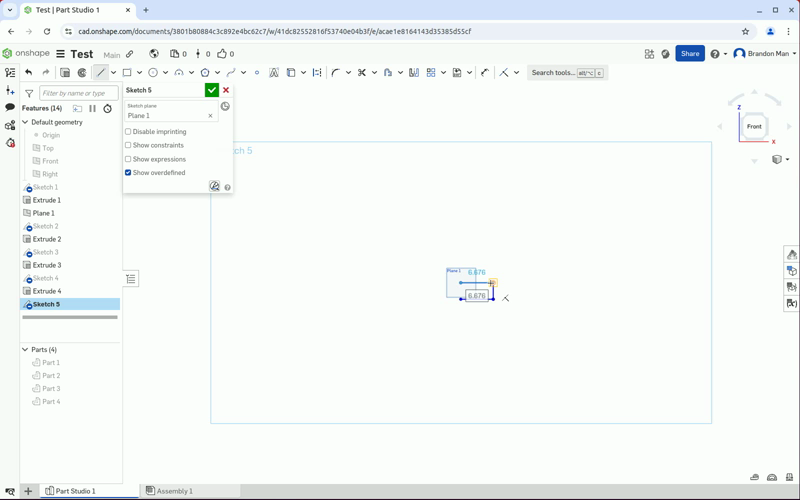
mouse_move(460, 299)
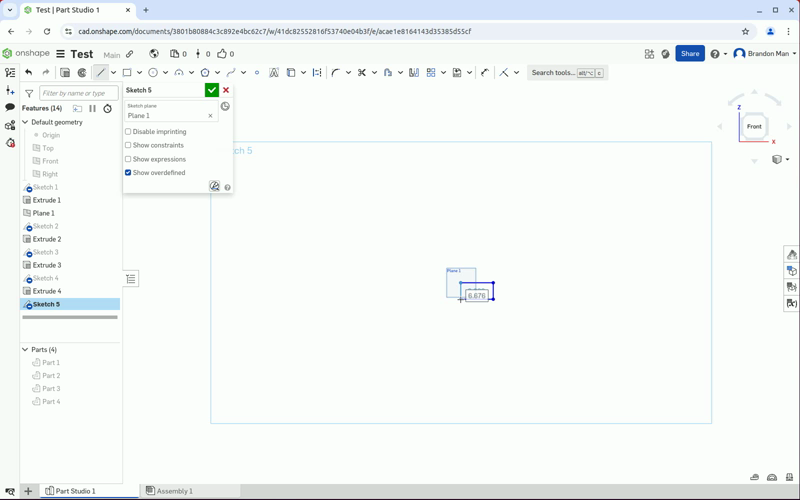
key_up(shift)
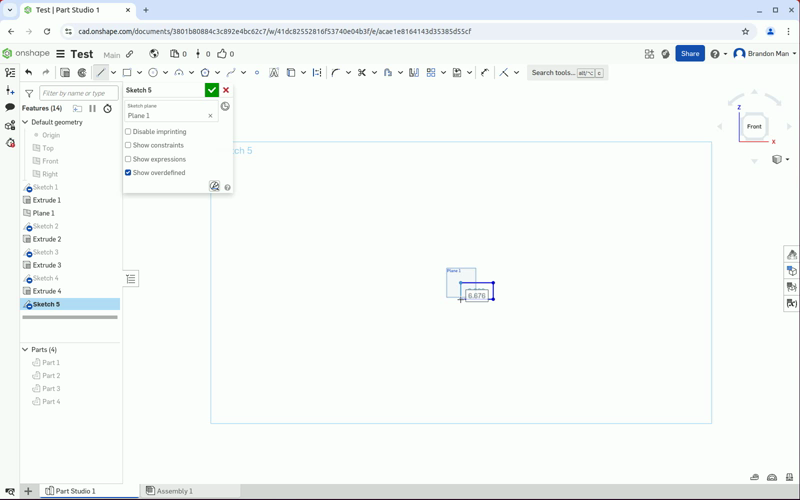
click(460, 299)
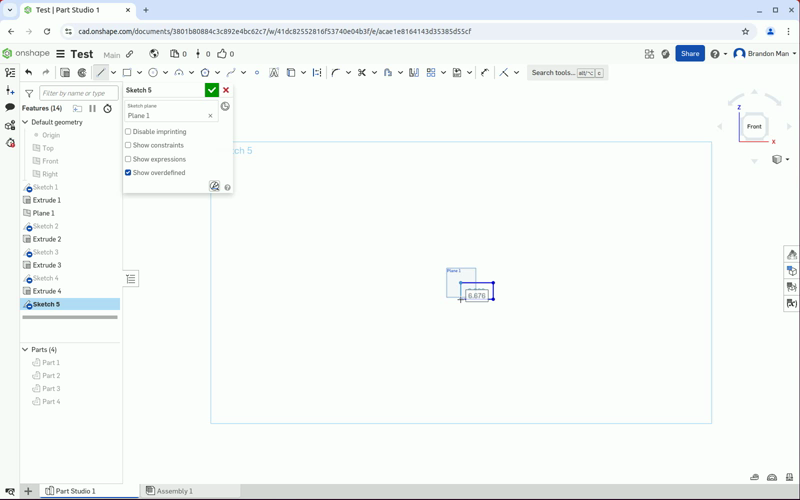
key(esc)
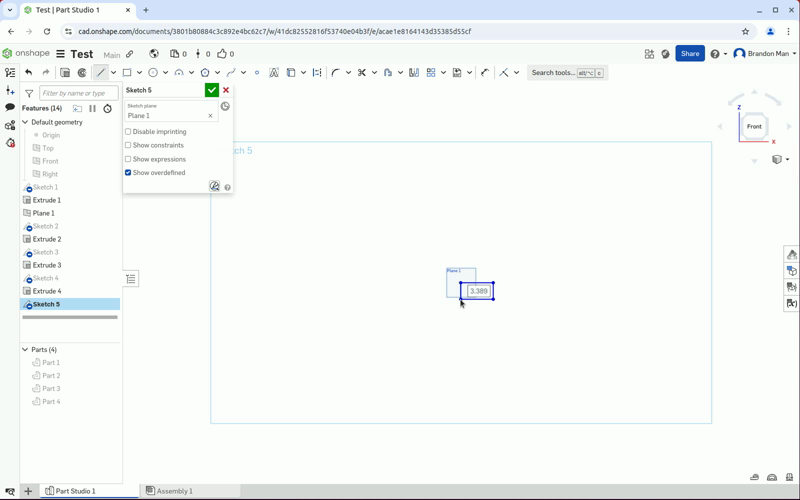
mouse_move(481, 297)
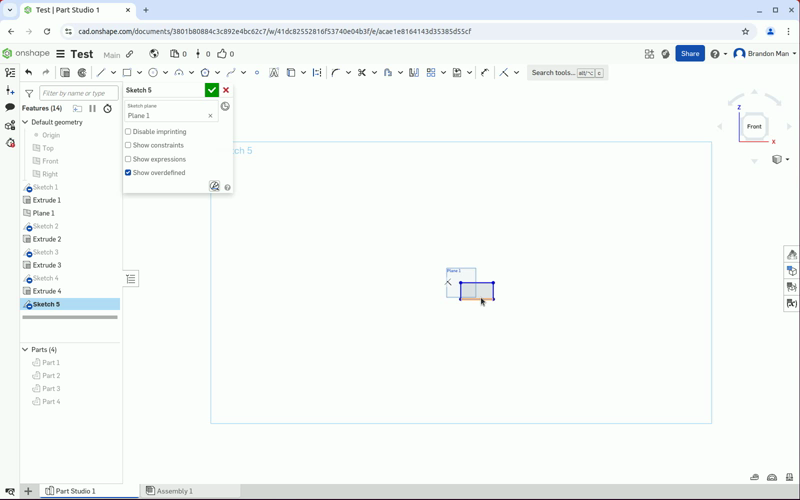
scroll(6)
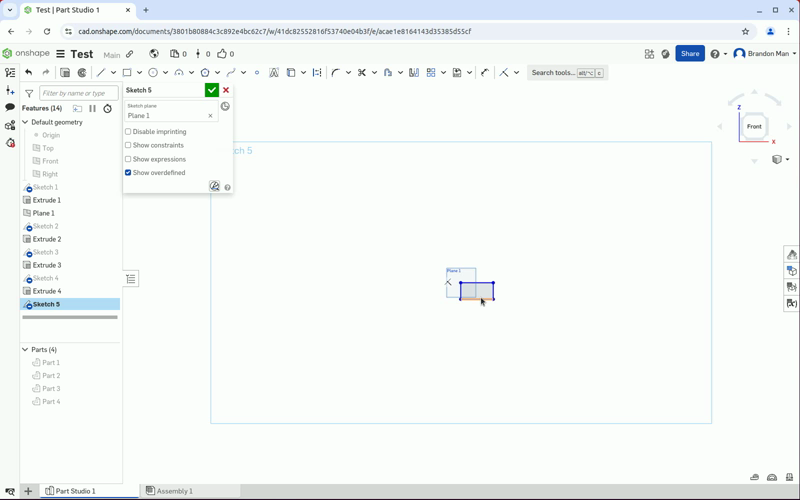
scroll(6)
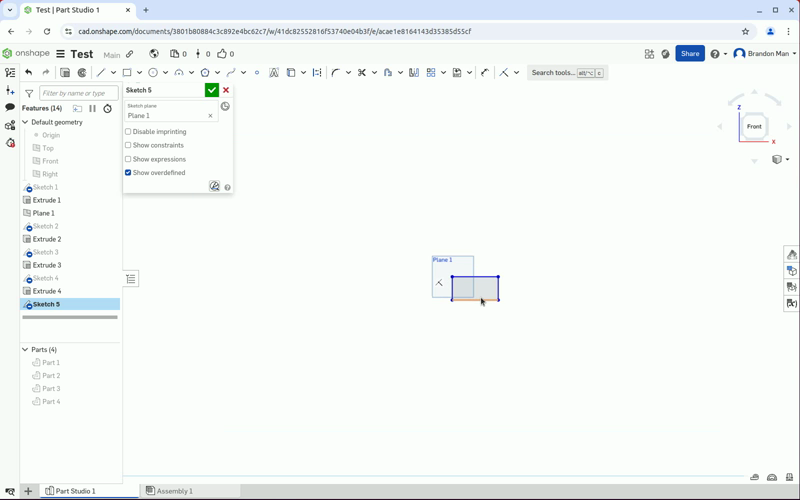
scroll(6)
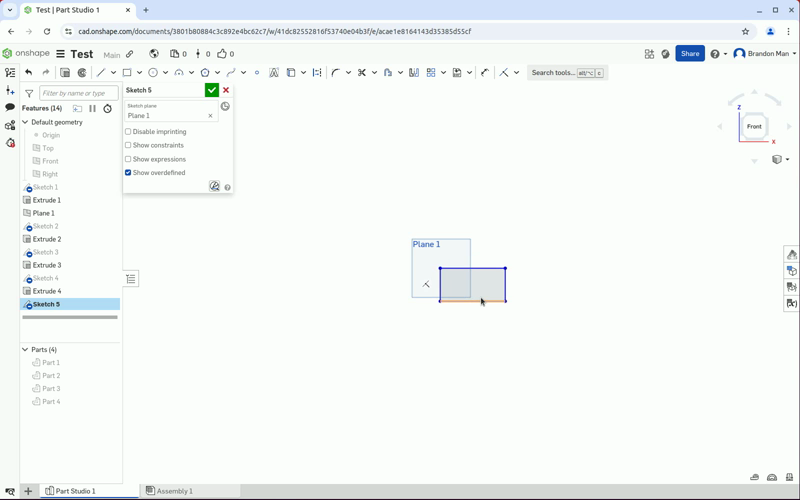
scroll(6)
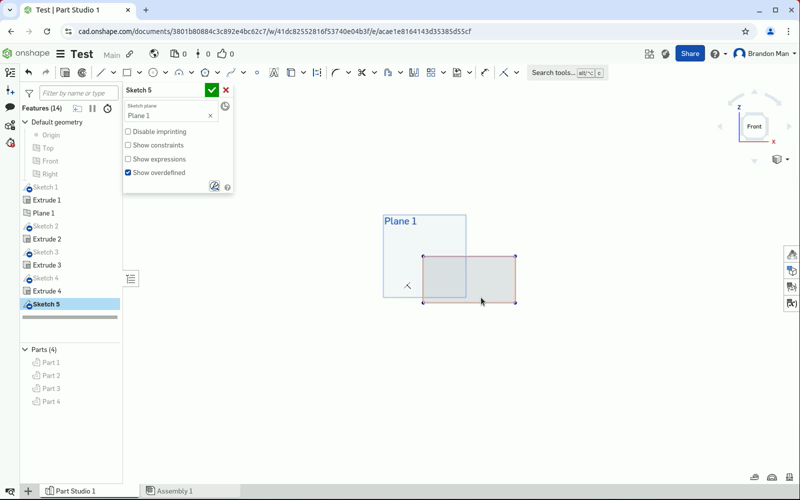
scroll(6)
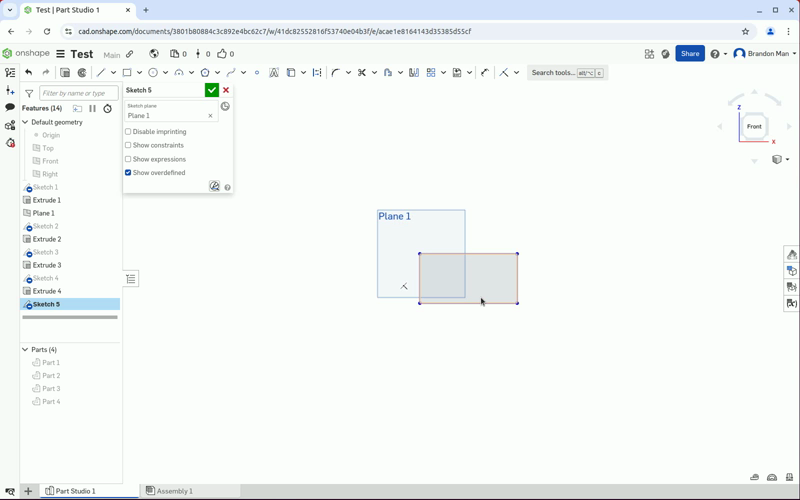
scroll(6)
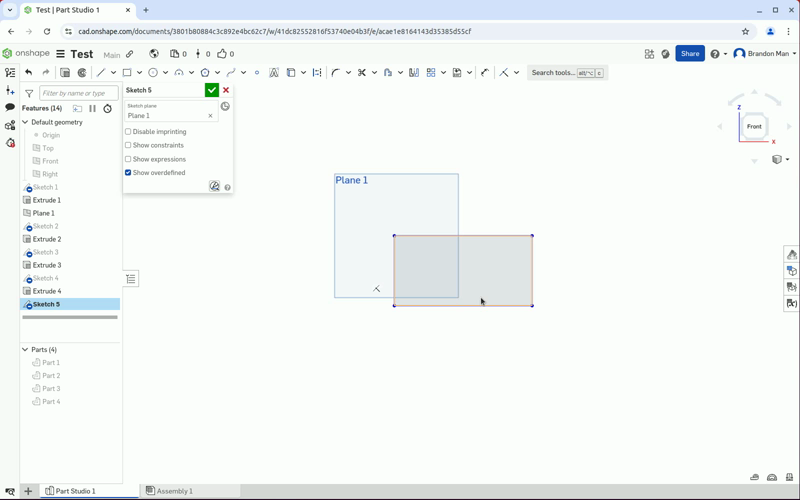
scroll(6)
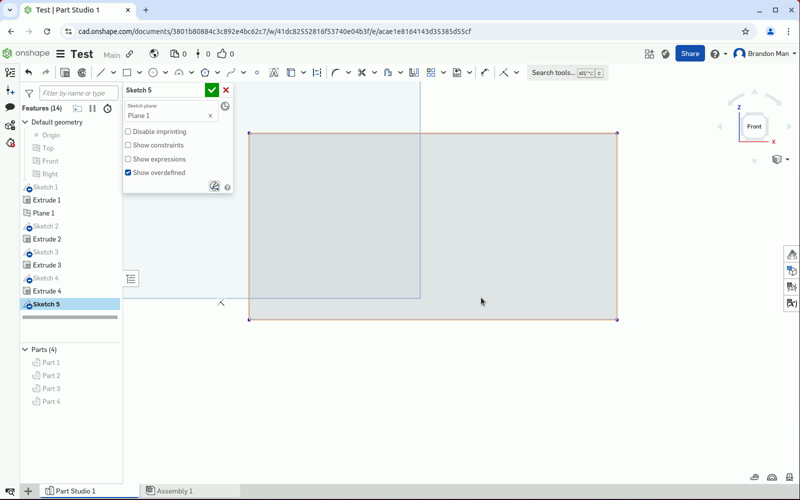
click(481, 297)
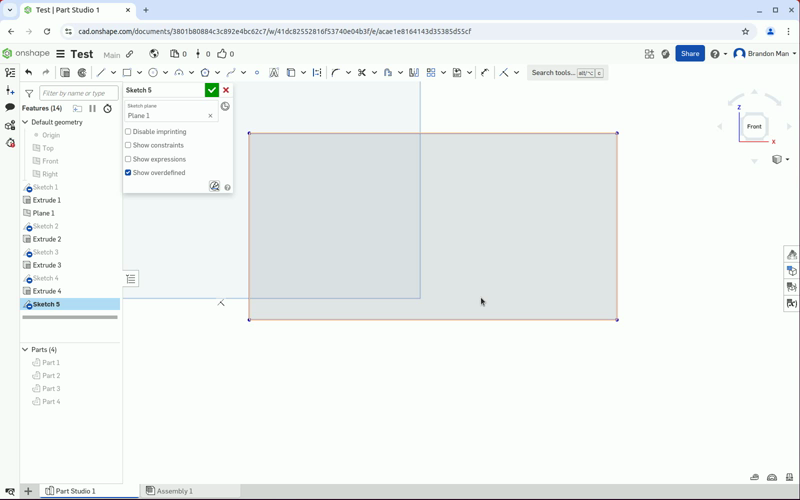
scroll(-6)
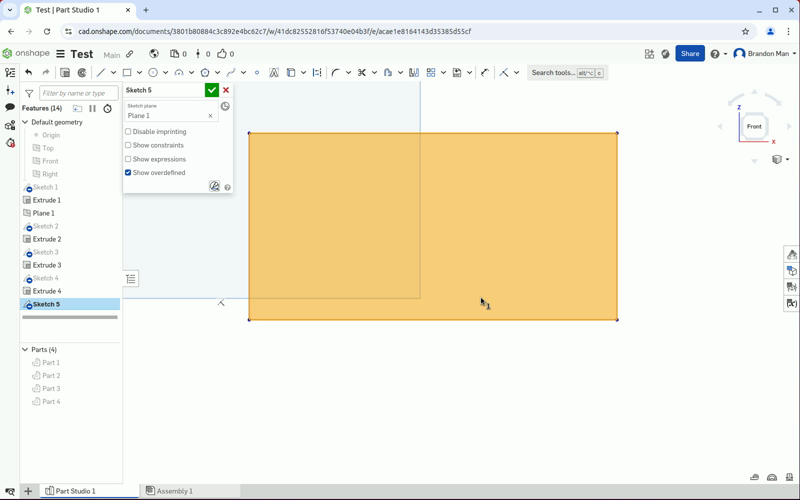
scroll(-6)
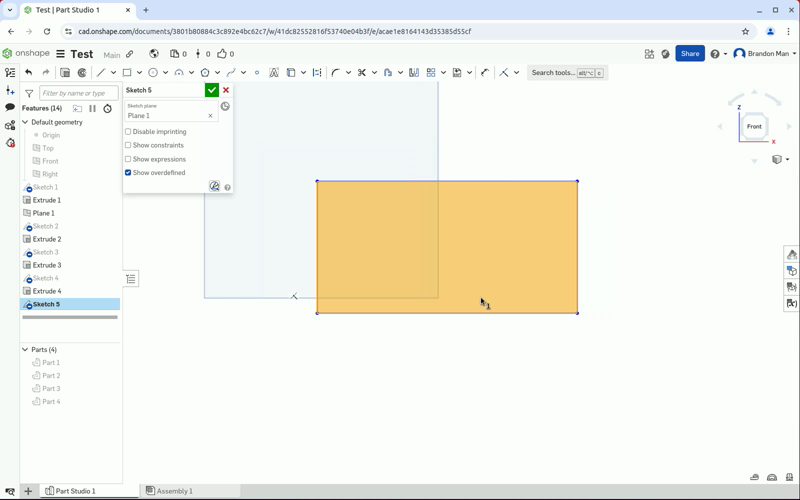
scroll(-6)
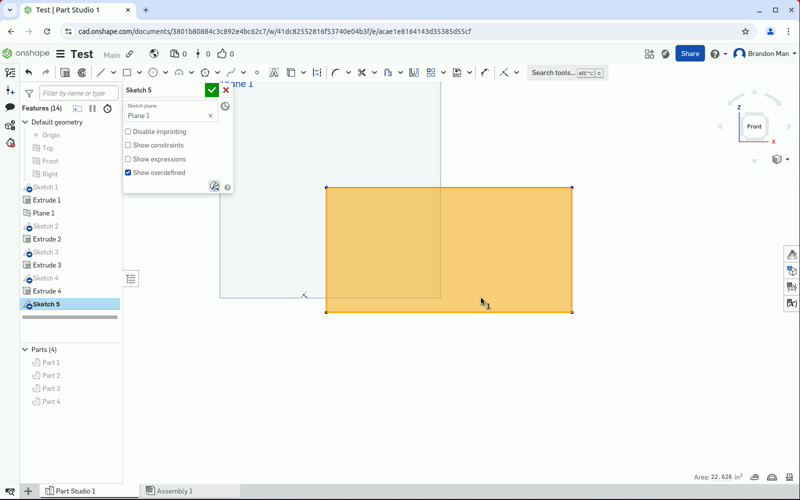
scroll(-6)
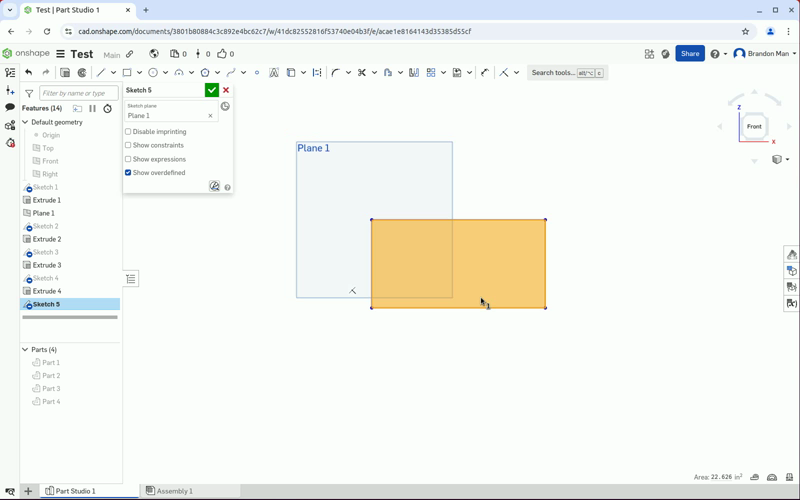
scroll(-6)
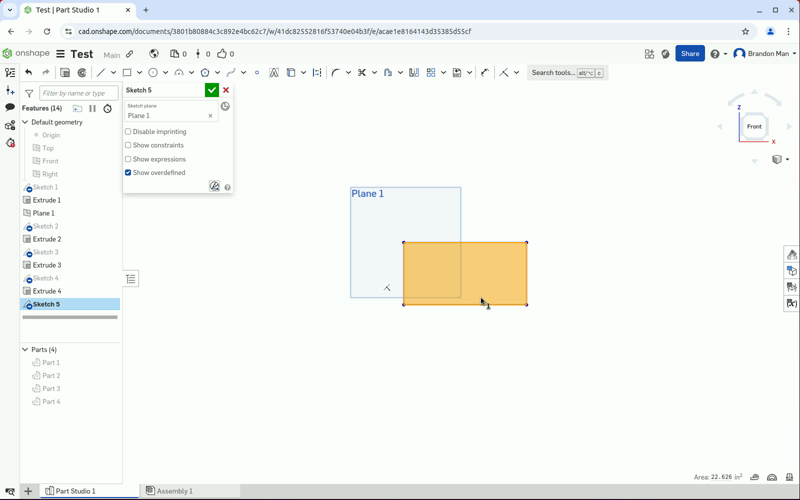
scroll(-6)
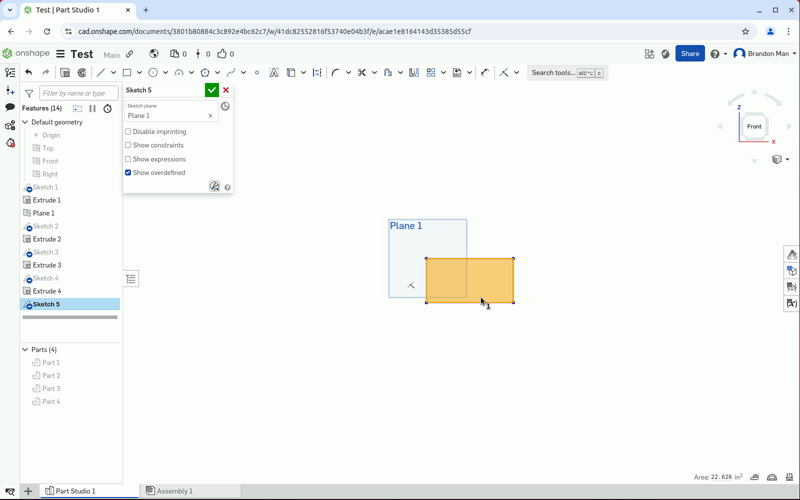
scroll(-6)
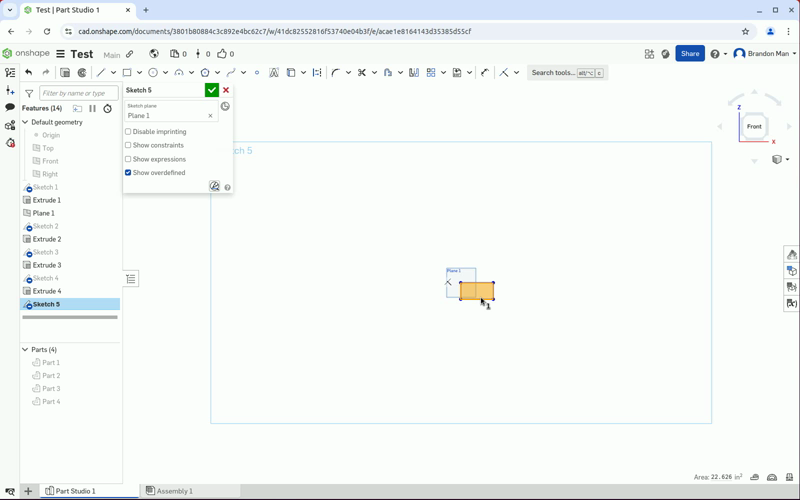
mouse_move(73, 352)
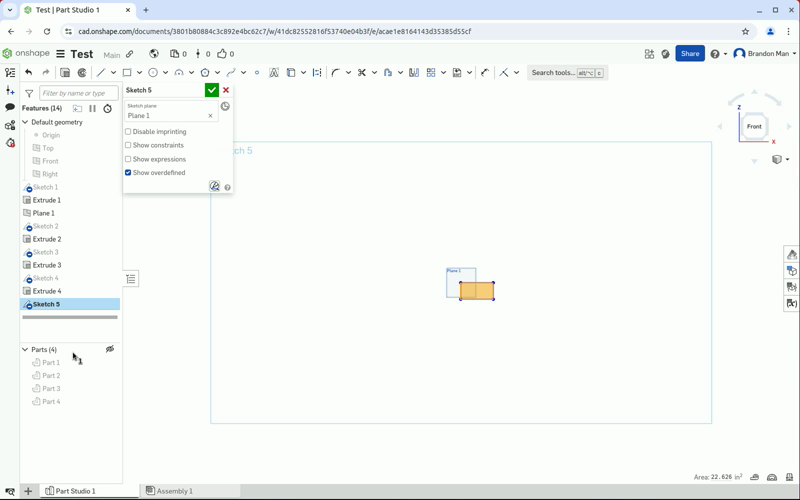
key(shift+y)
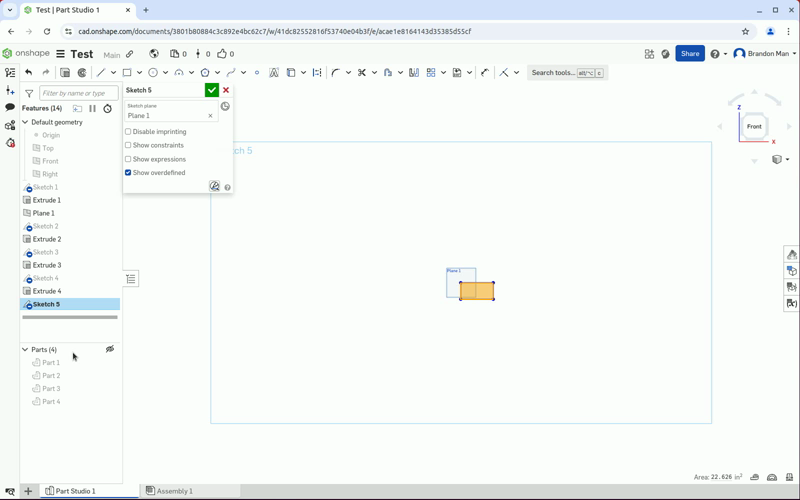
key(shift+e)
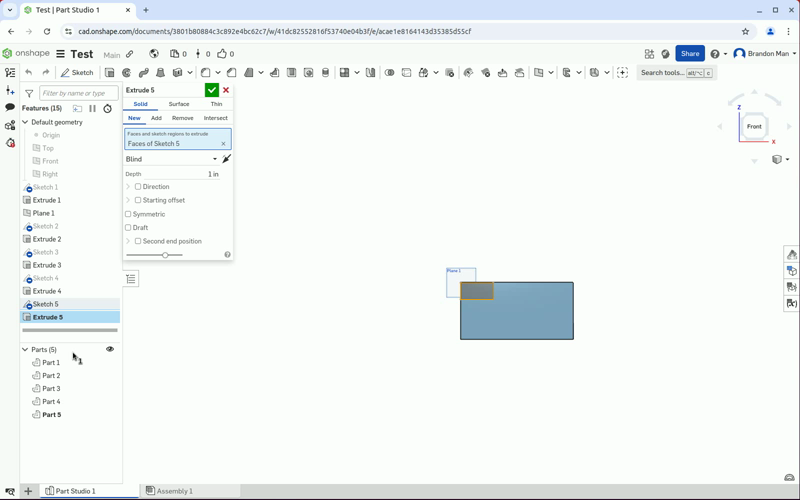
mouse_move(143, 106)
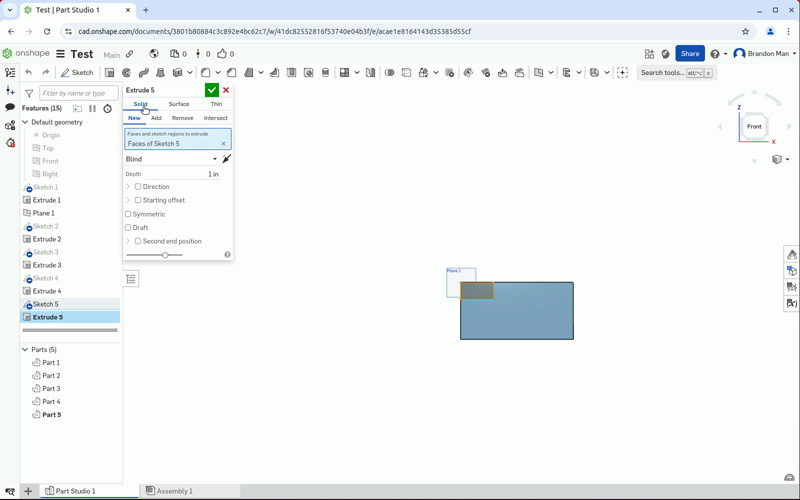
click(143, 106)
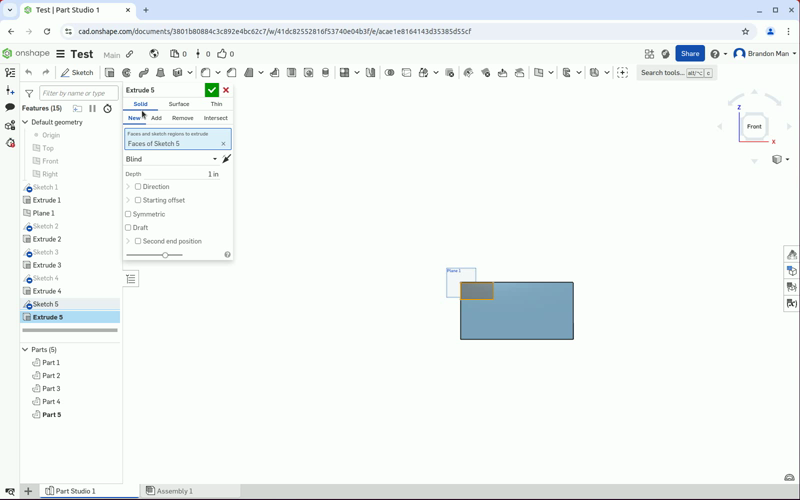
mouse_move(137, 120)
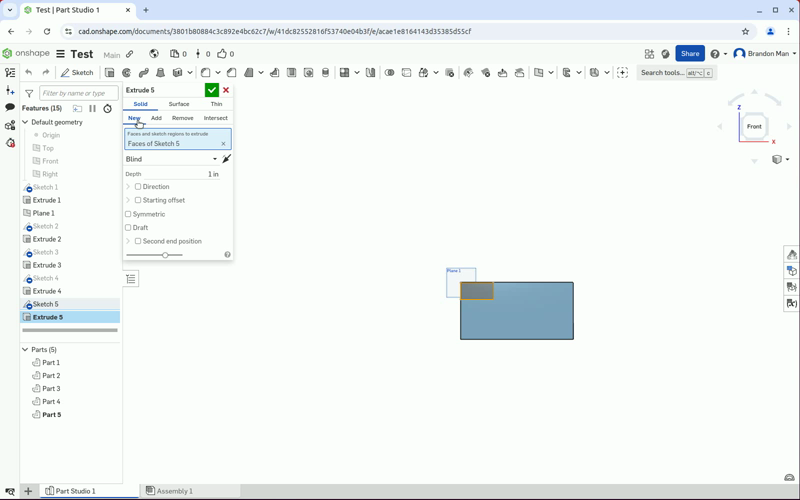
click(137, 120)
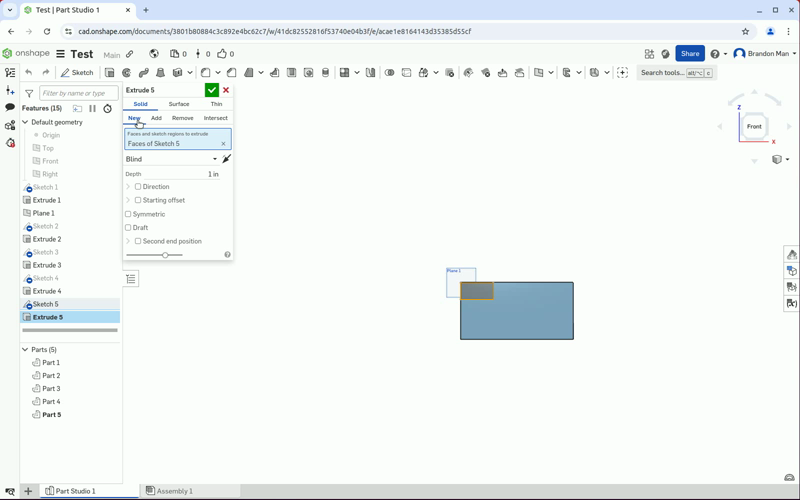
key(tab, 4)
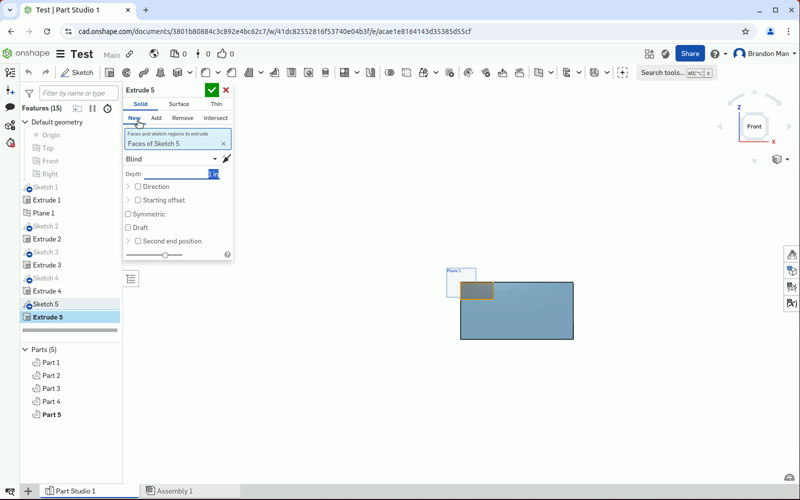
text(-9.869)
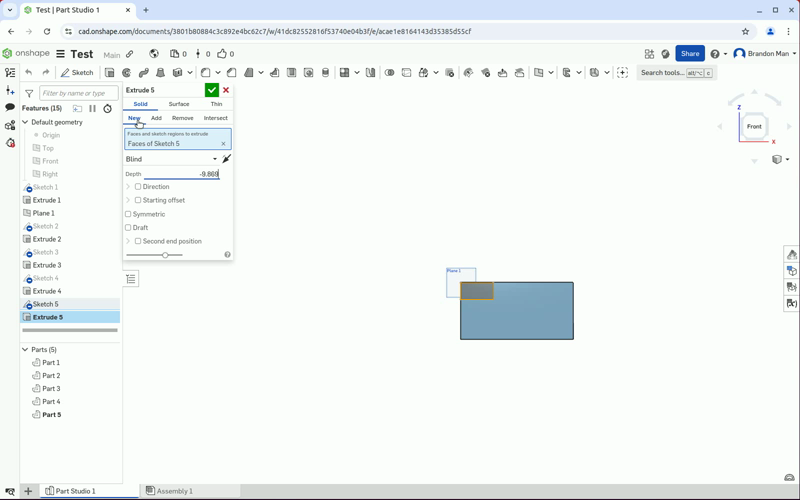
key(enter)
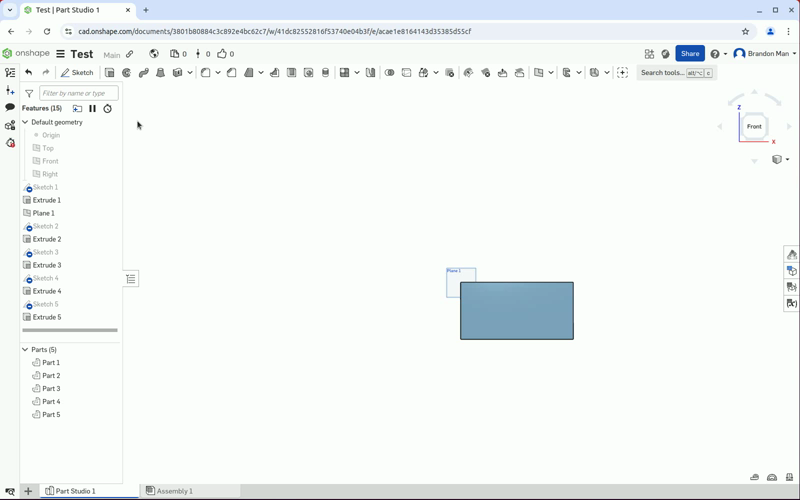
key(shift+h)
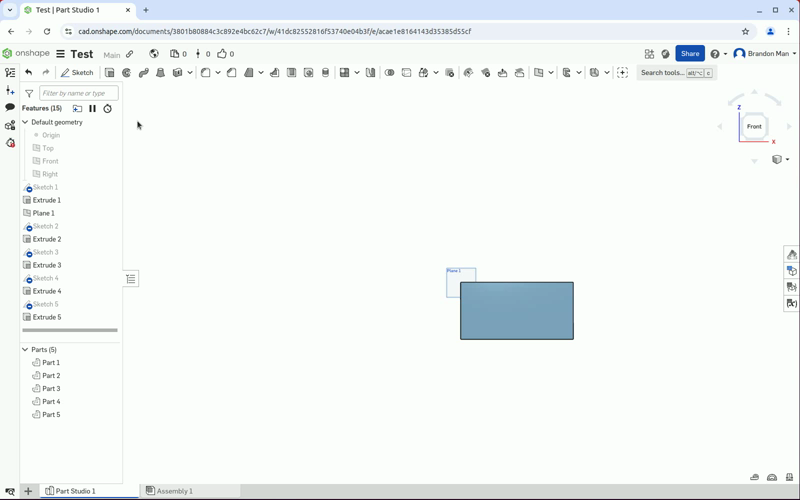
key(shift+h)
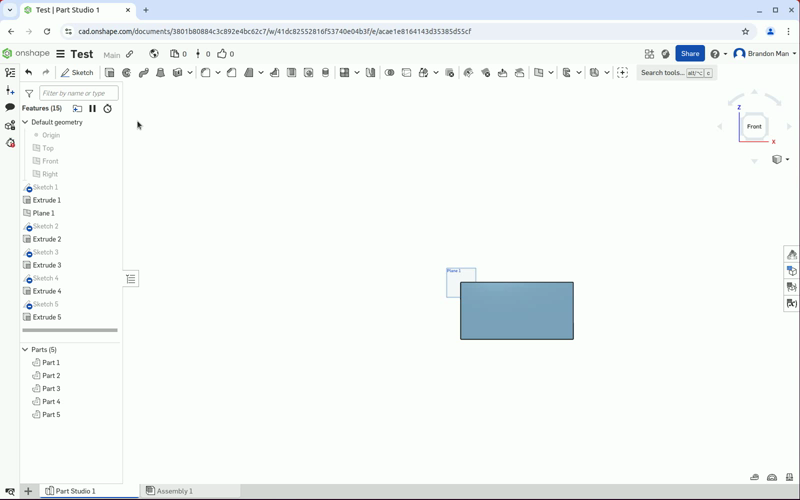
mouse_move(73, 189)
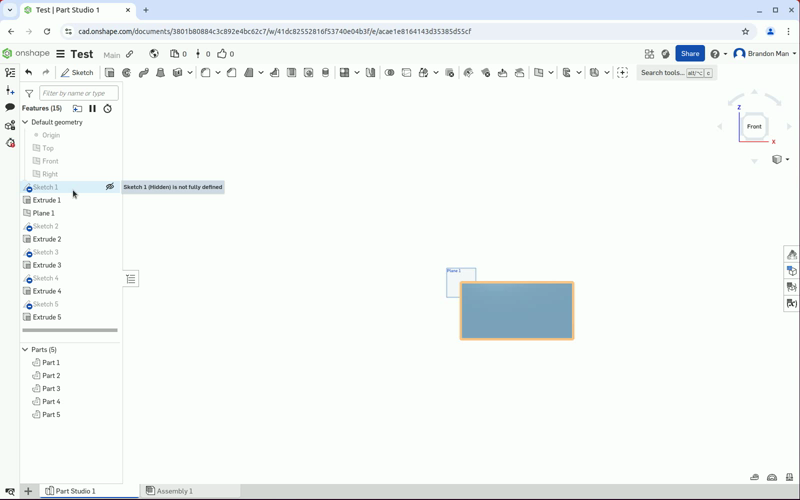
click(73, 189)
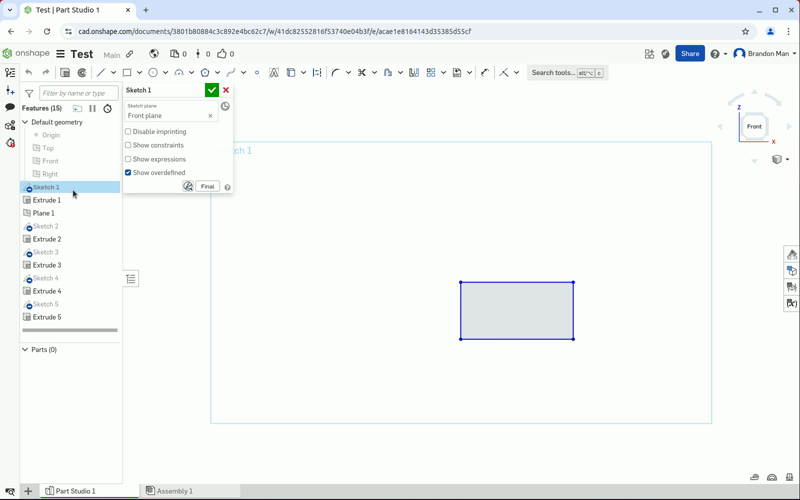
mouse_move(229, 92)
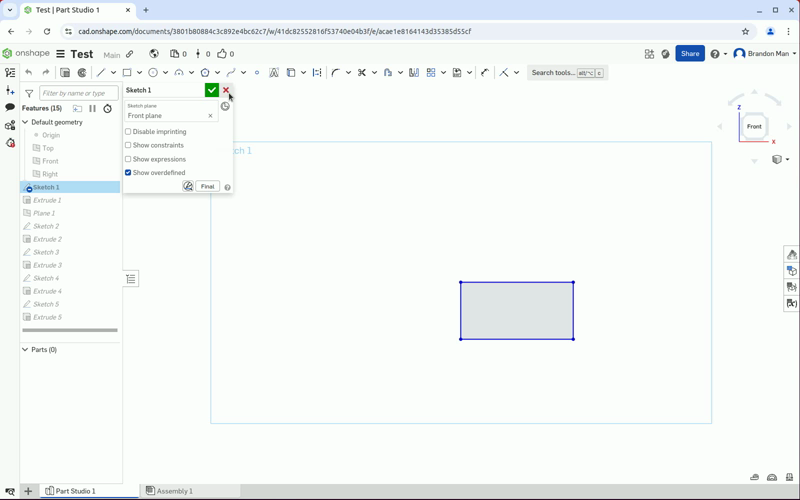
click(229, 92)
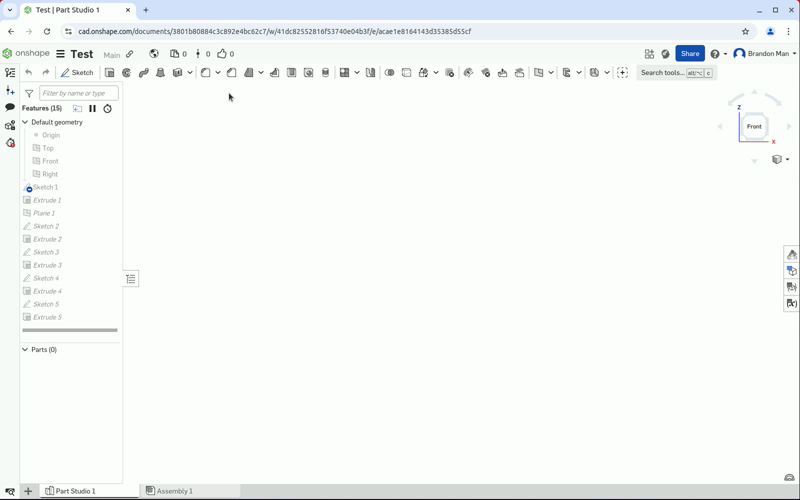
key(shift+s)
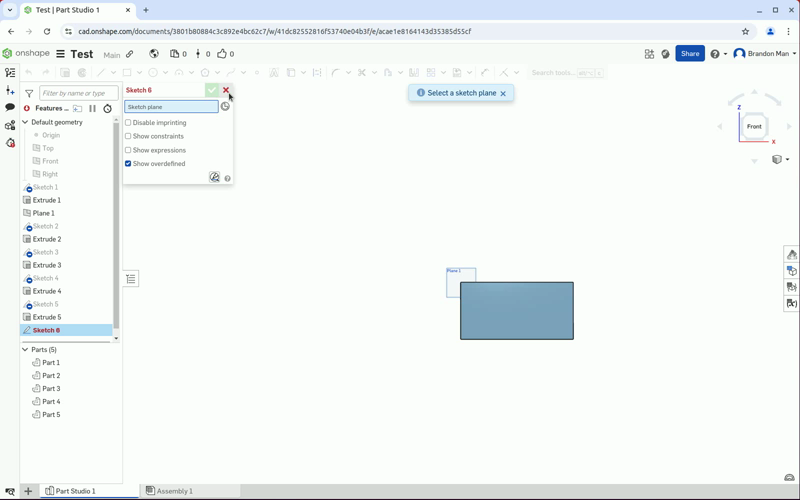
mouse_move(69, 215)
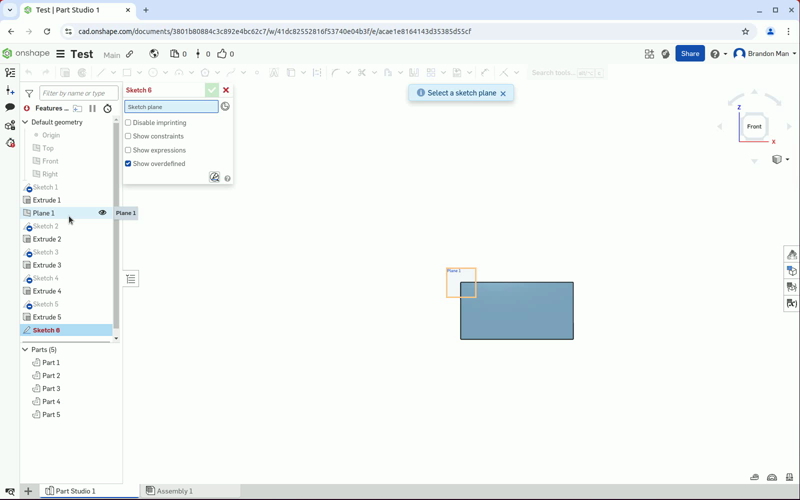
click(69, 215)
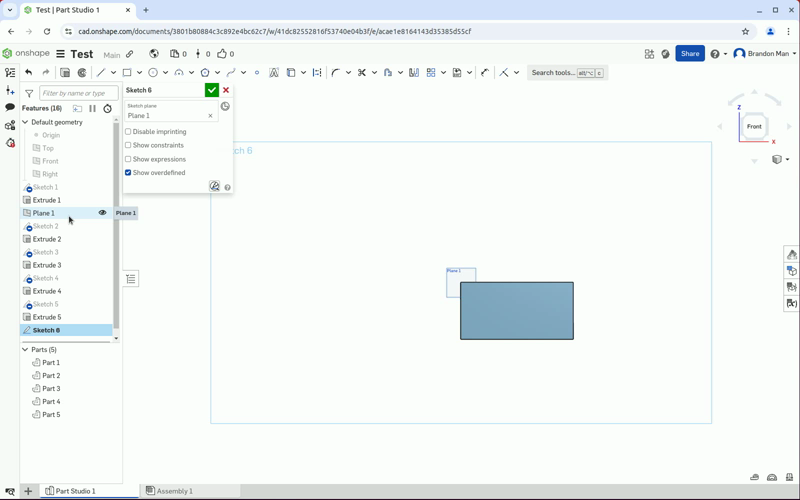
mouse_move(73, 352)
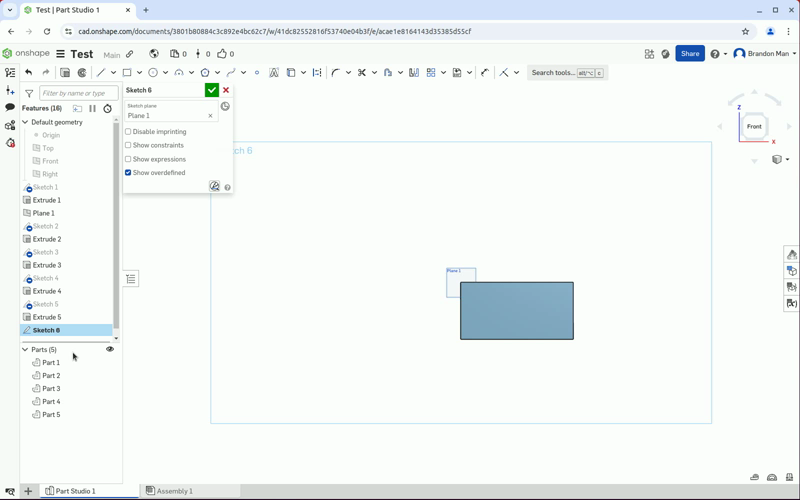
key(y)
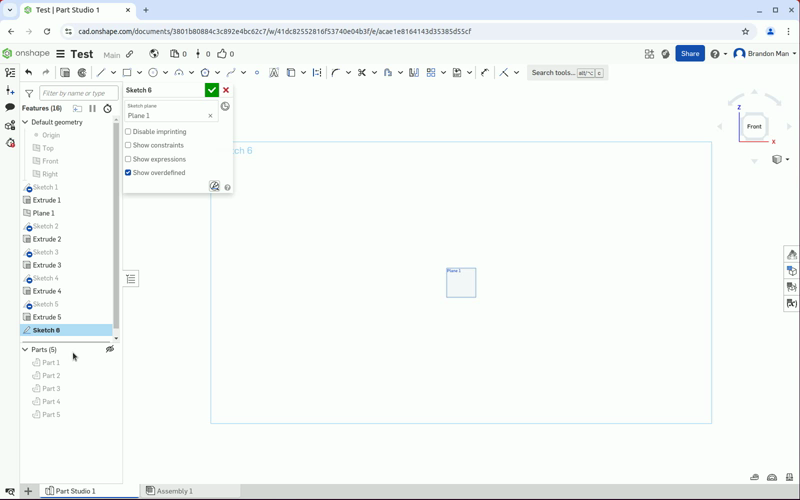
key(l)
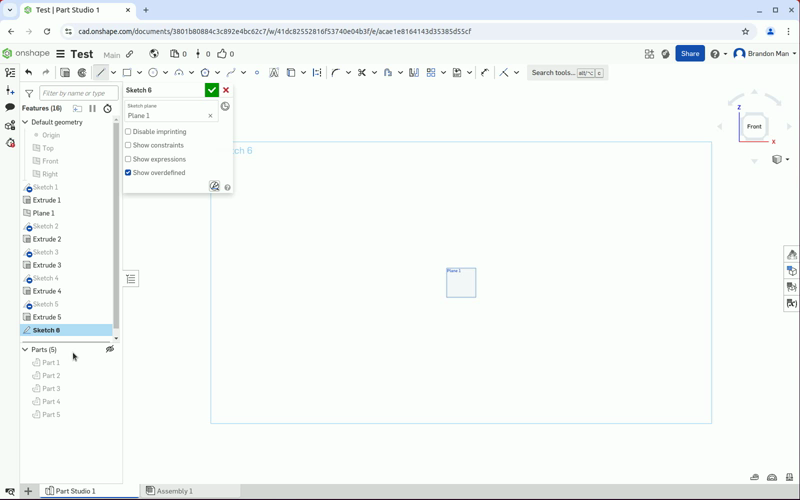
key_down(shift)
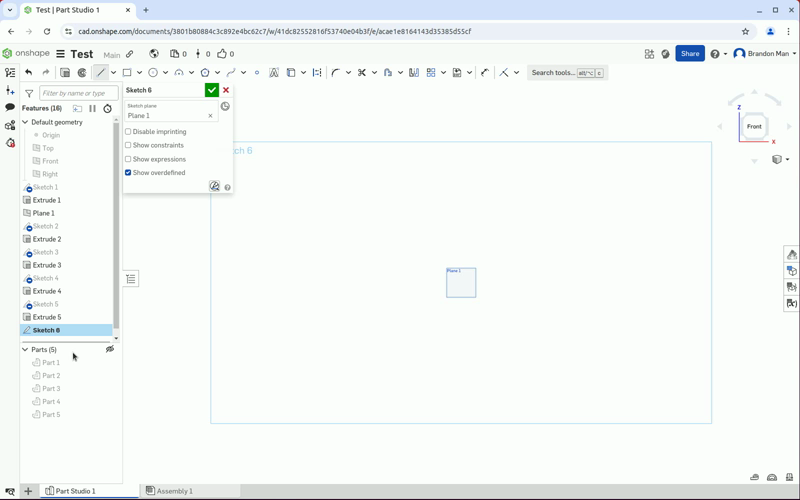
mouse_move(460, 322)
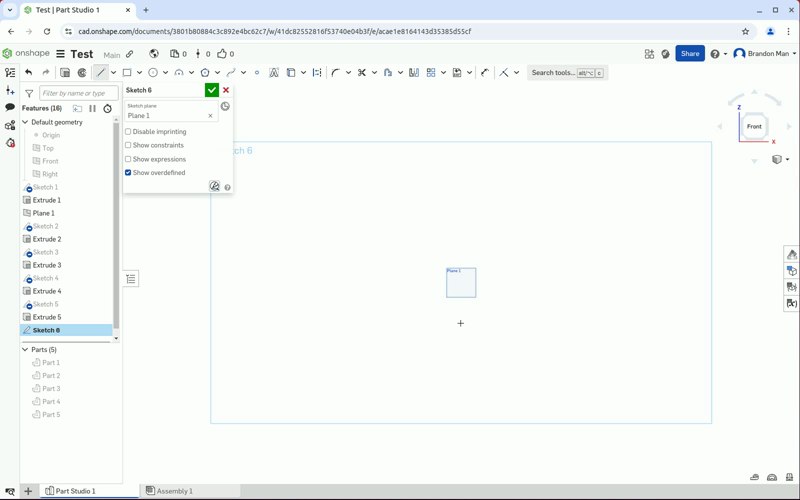
click(460, 322)
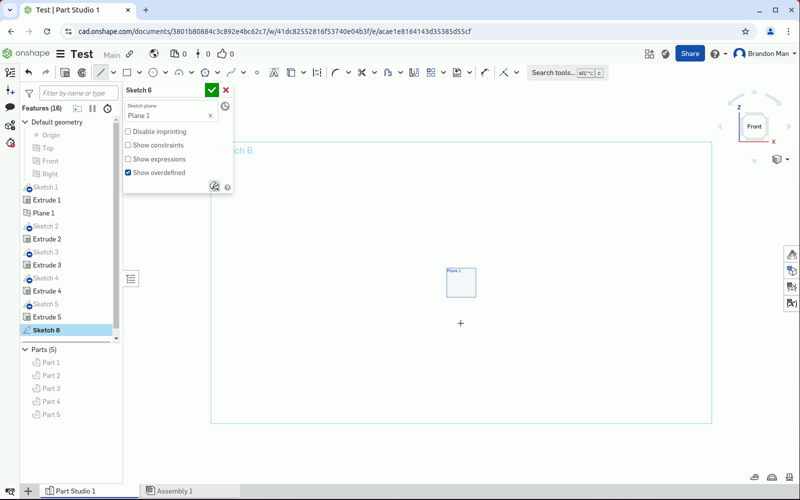
key_up(shift)
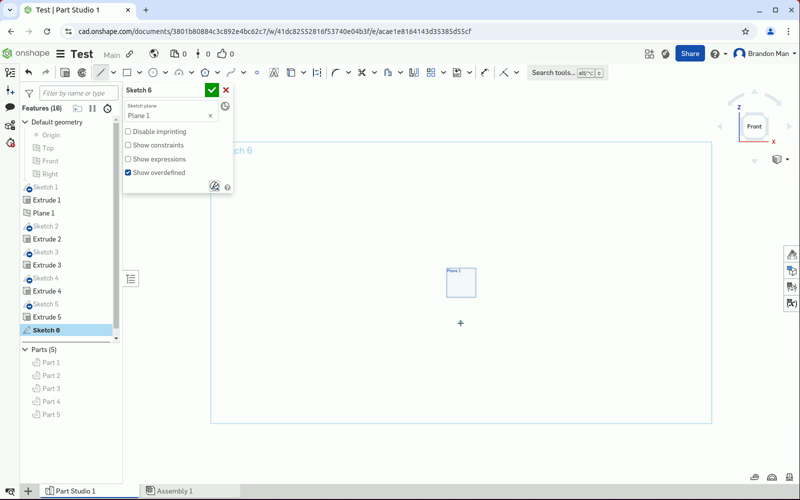
key_down(shift)
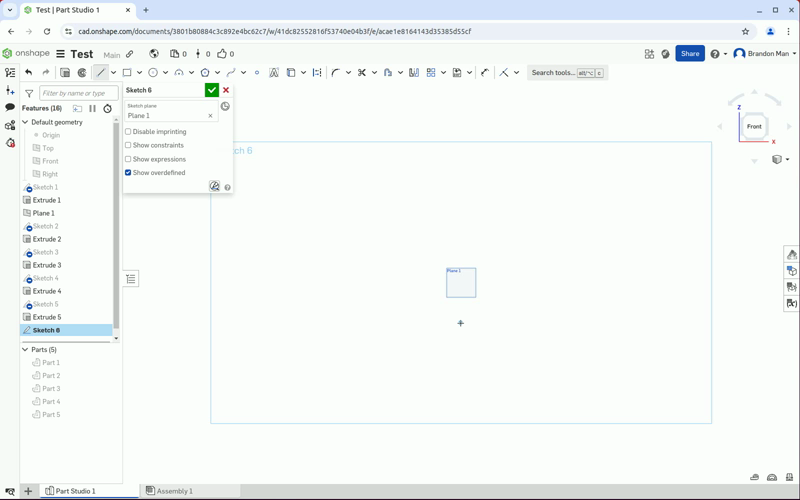
mouse_move(490, 322)
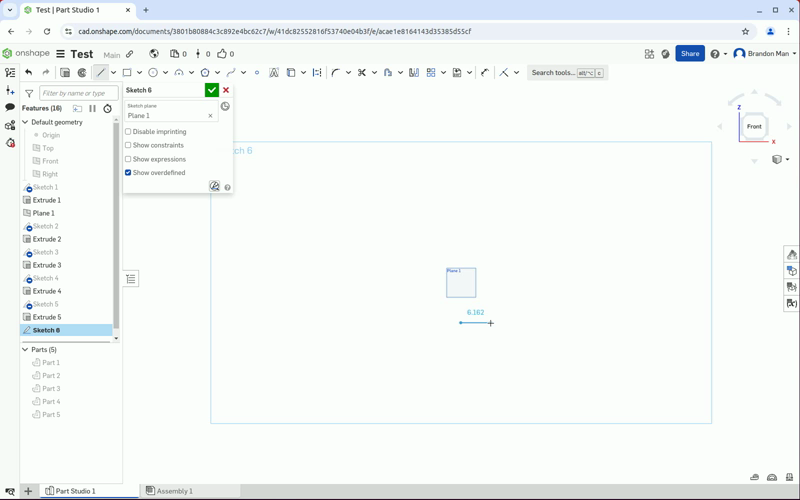
mouse_move(509, 322)
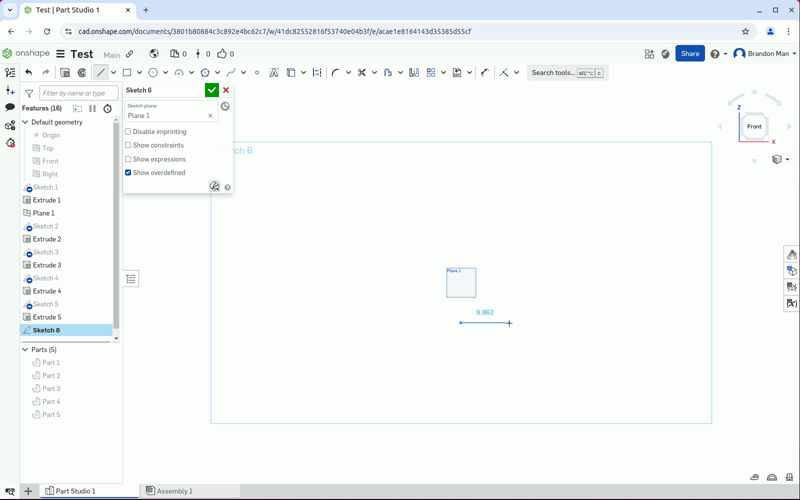
click(509, 322)
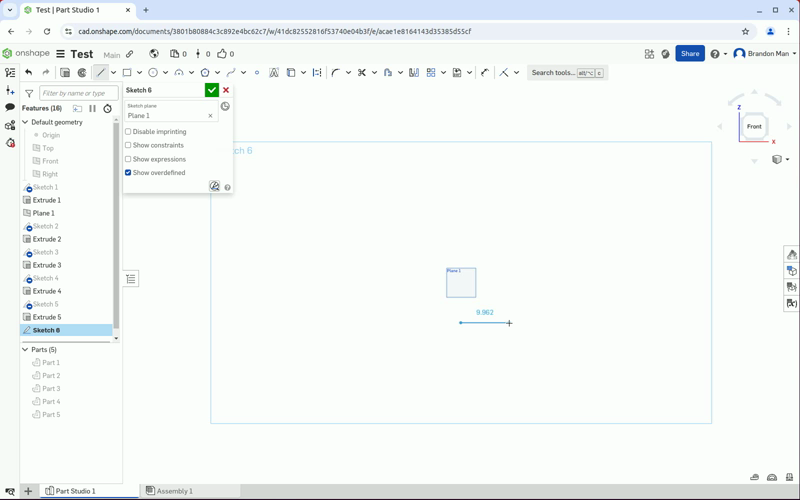
key_up(shift)
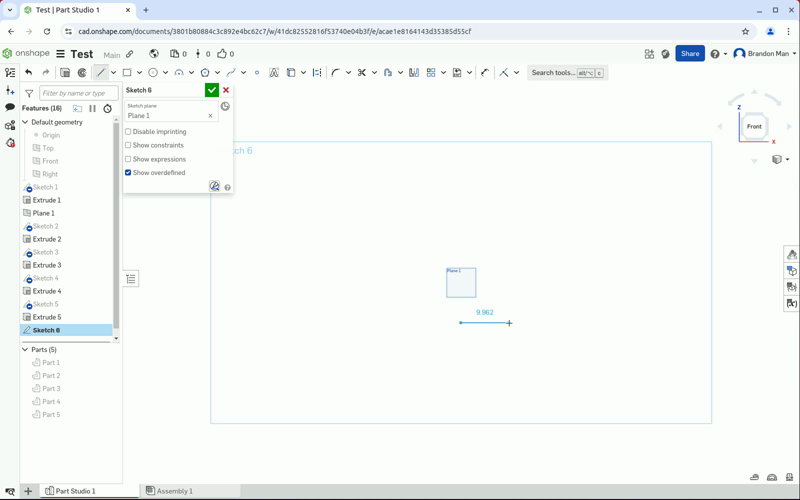
key_down(shift)
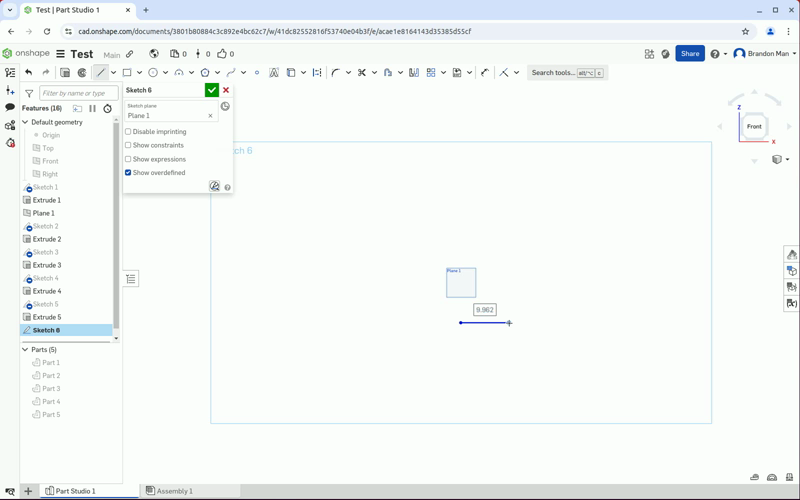
mouse_move(539, 322)
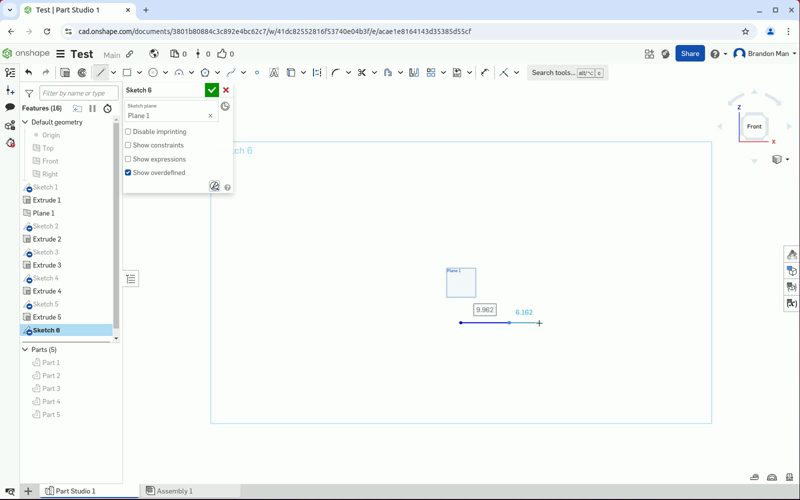
mouse_move(509, 306)
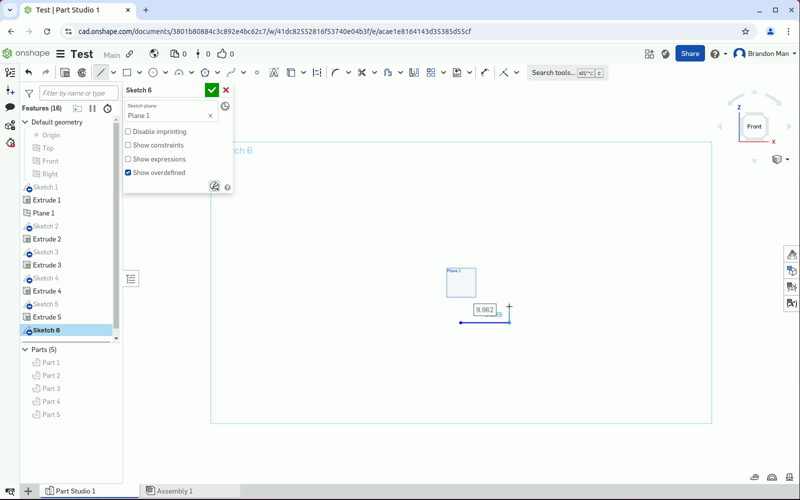
click(509, 306)
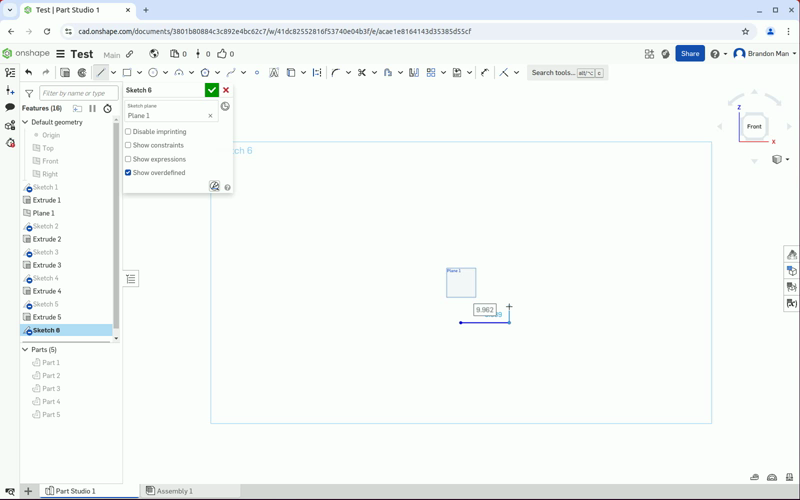
key_up(shift)
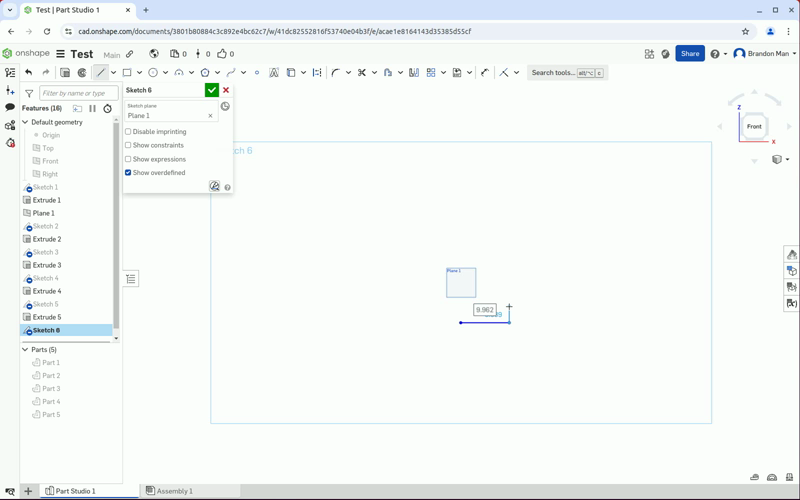
key_down(shift)
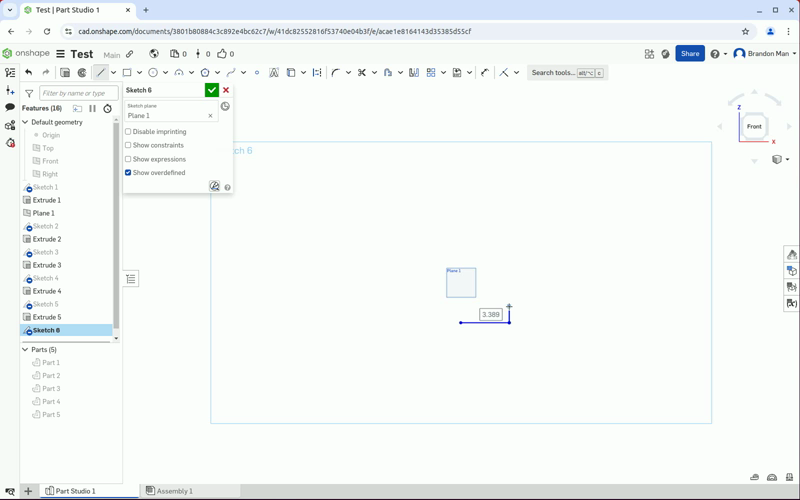
mouse_move(539, 306)
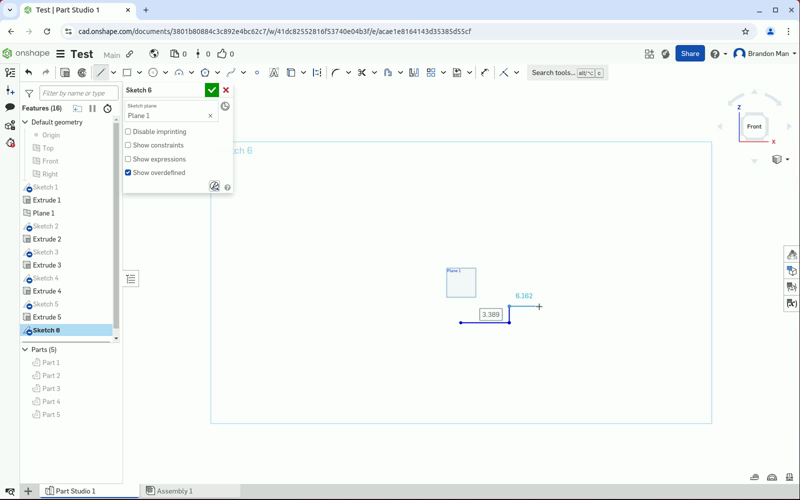
mouse_move(493, 306)
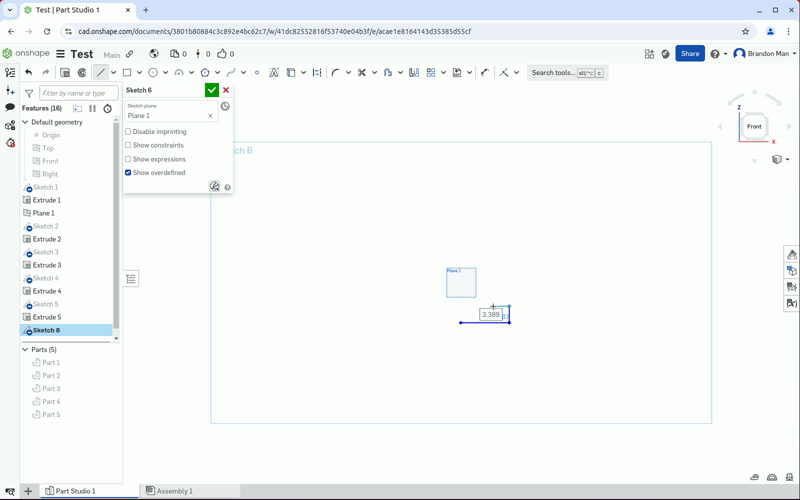
click(493, 306)
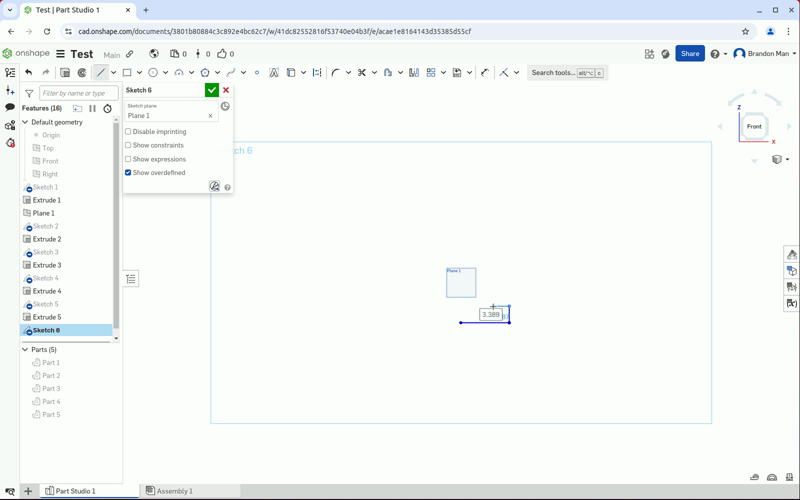
key_up(shift)
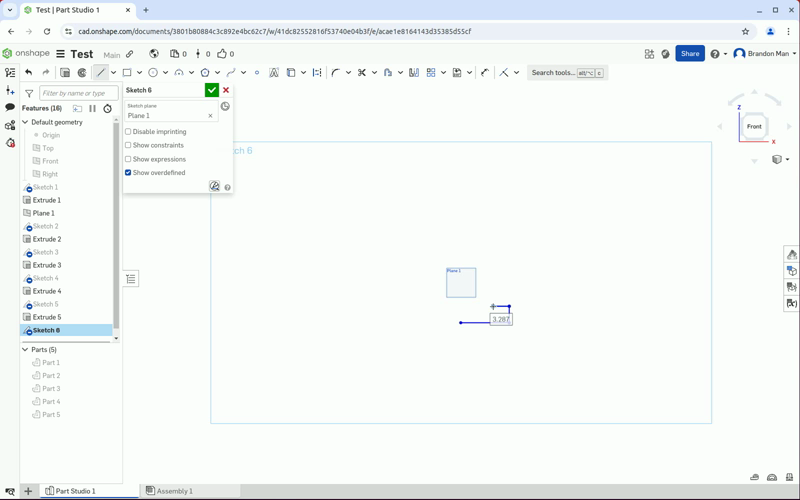
key_down(shift)
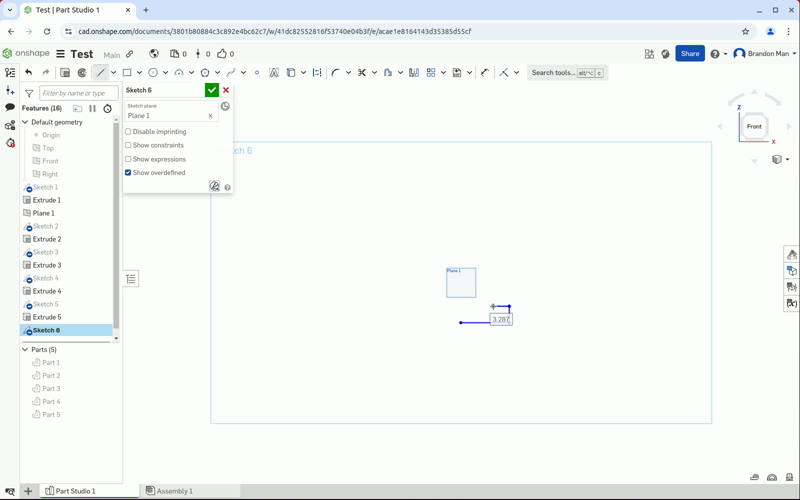
mouse_move(523, 306)
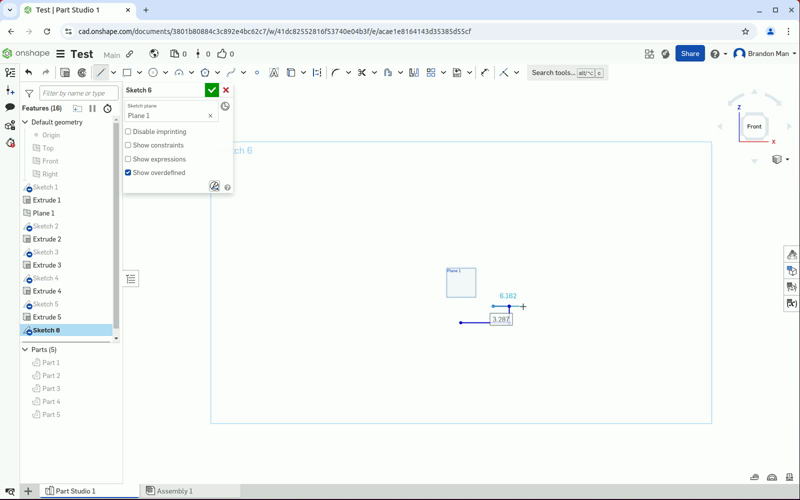
mouse_move(493, 298)
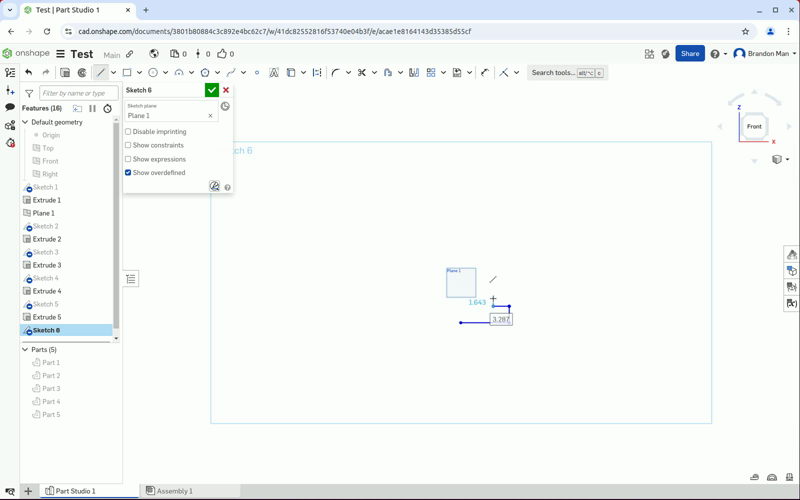
click(493, 298)
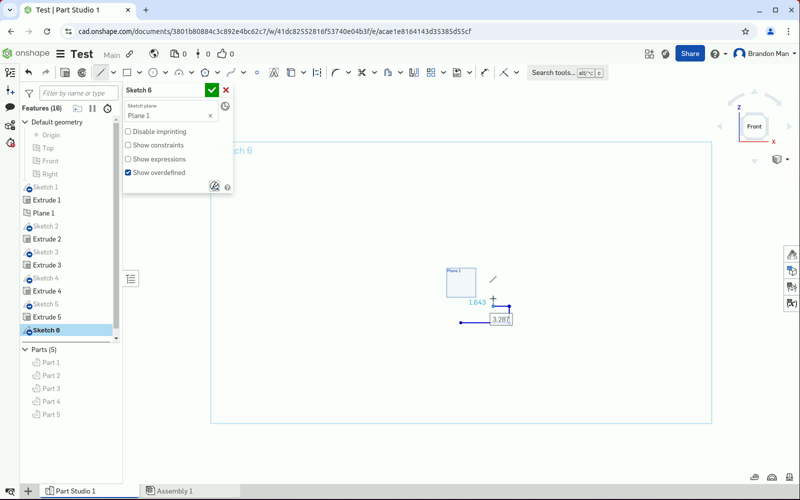
key_up(shift)
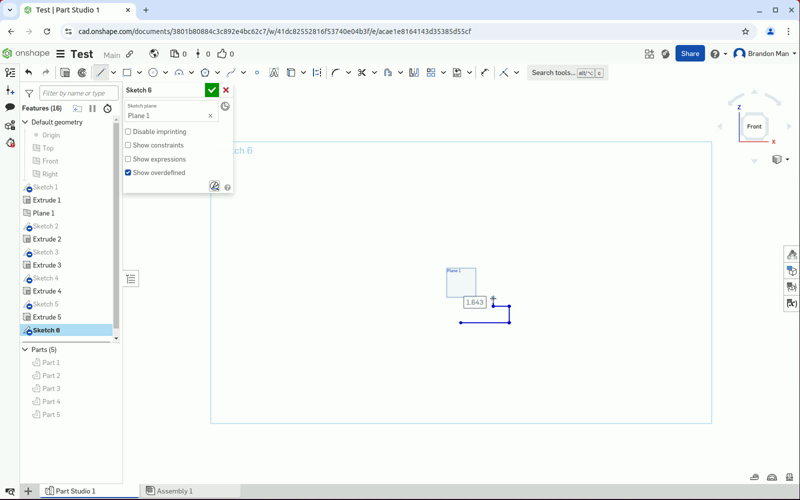
key_down(shift)
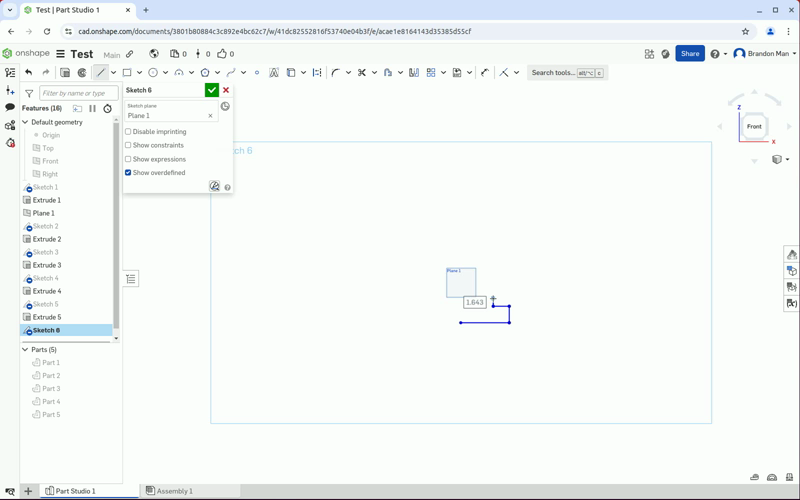
mouse_move(523, 298)
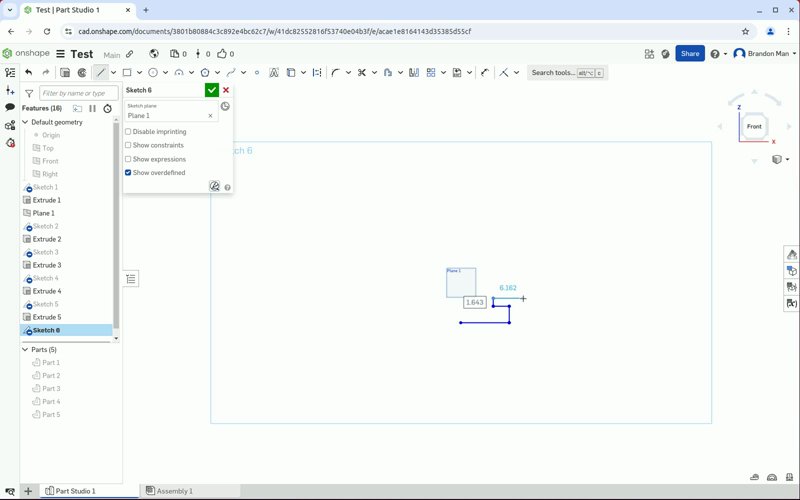
mouse_move(460, 298)
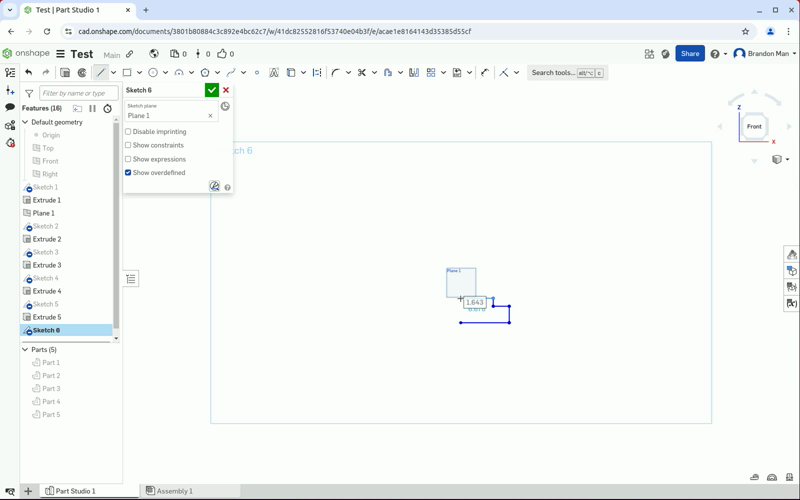
click(460, 298)
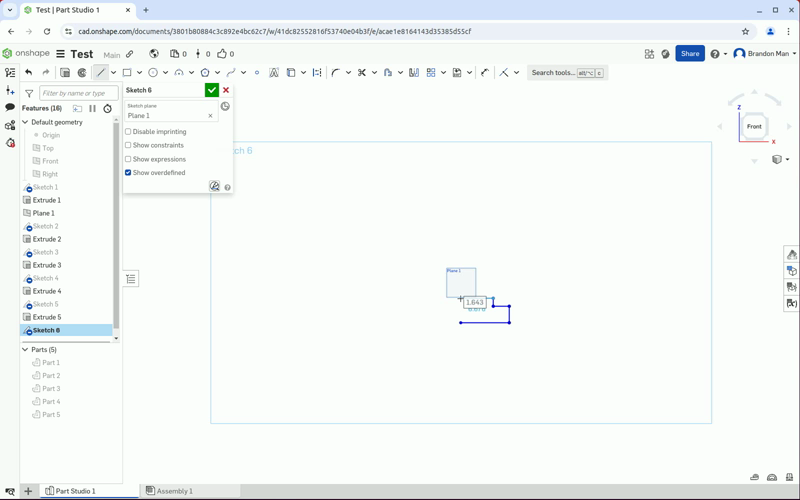
key_up(shift)
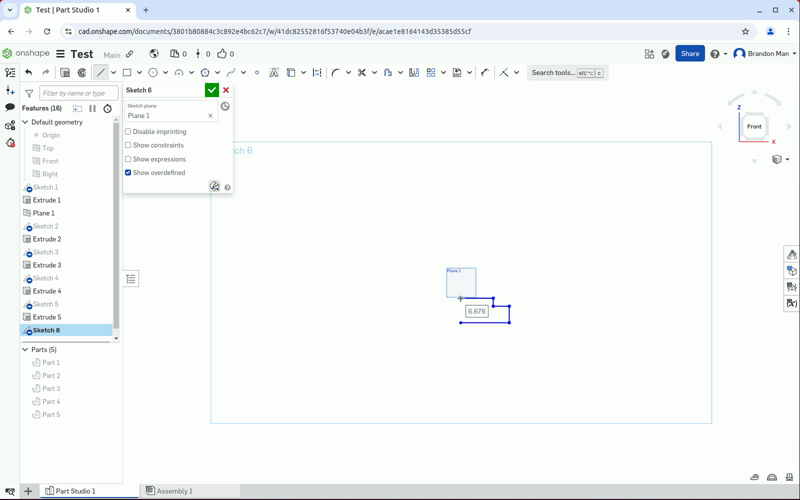
mouse_move(490, 298)
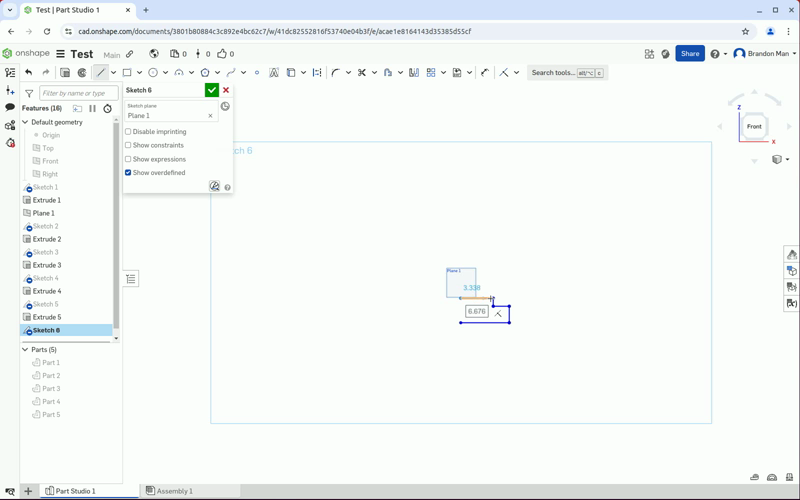
key_down(shift)
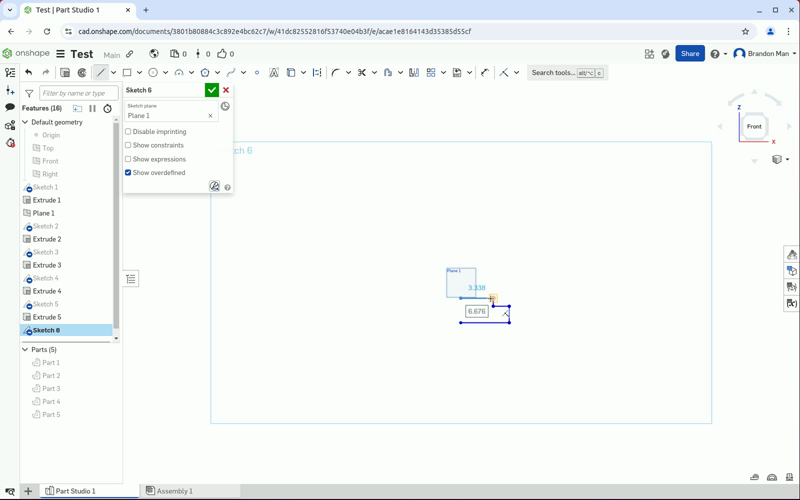
mouse_move(460, 322)
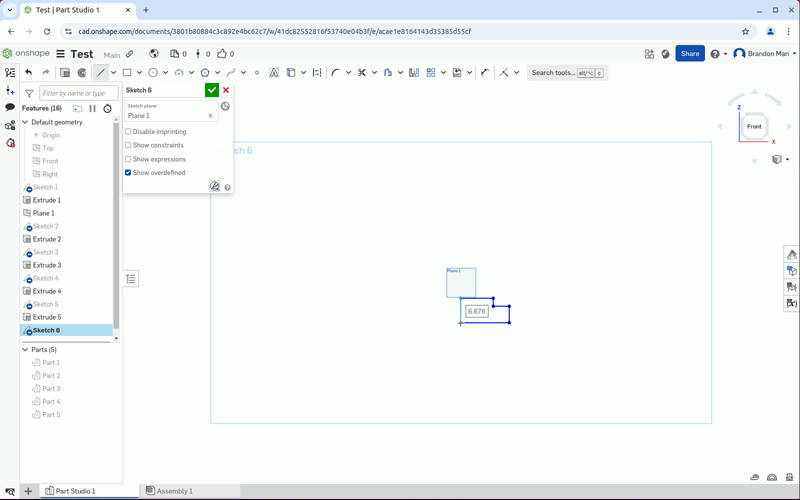
key_up(shift)
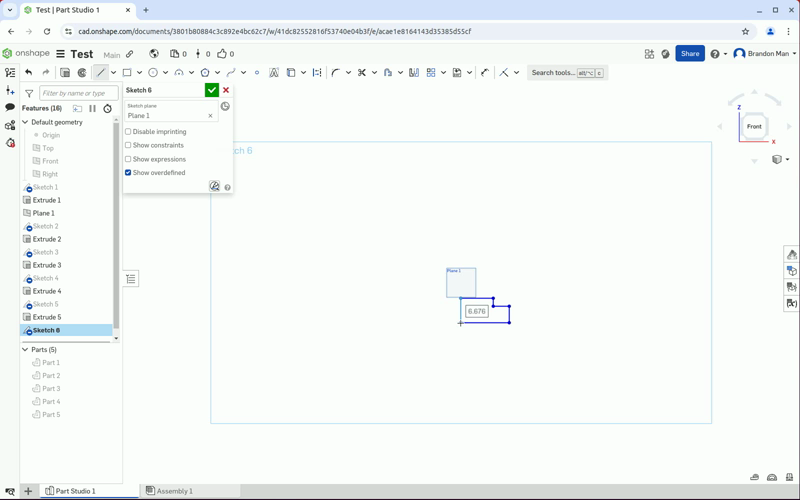
click(460, 322)
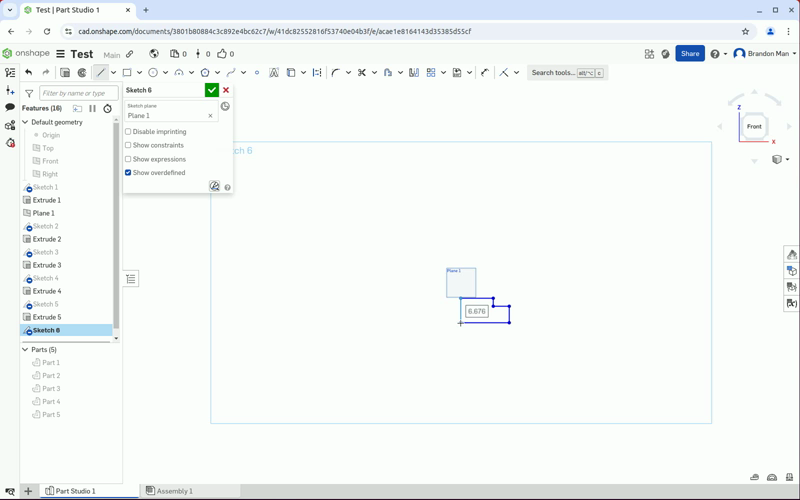
key(esc)
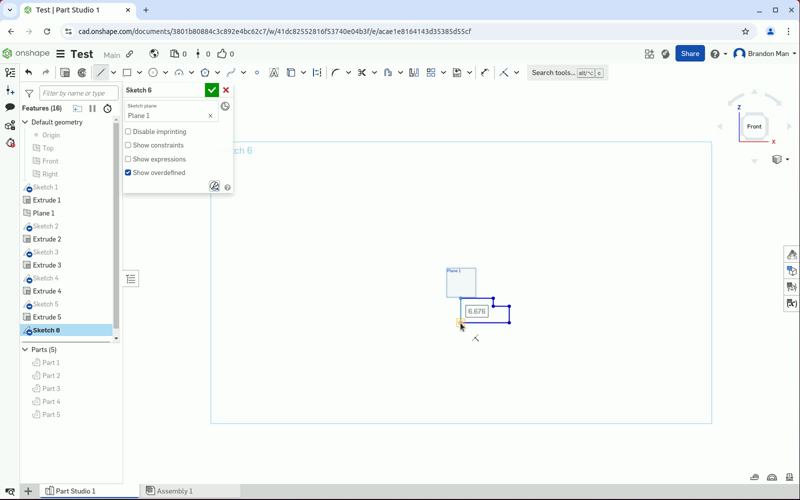
mouse_move(489, 307)
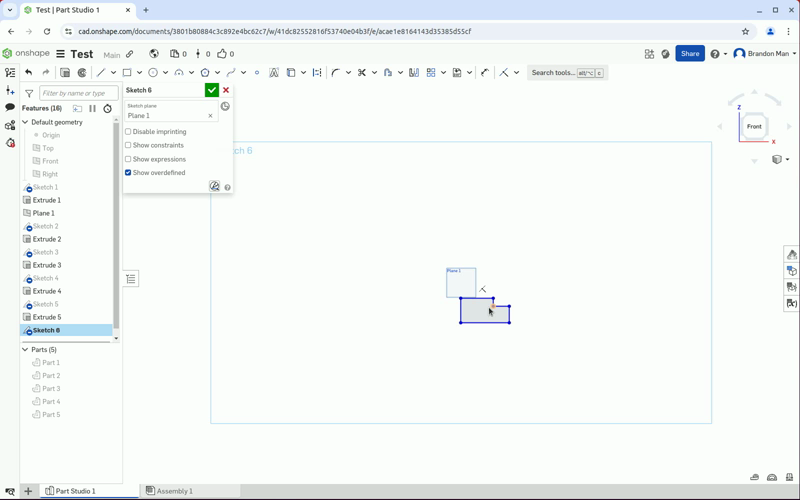
scroll(6)
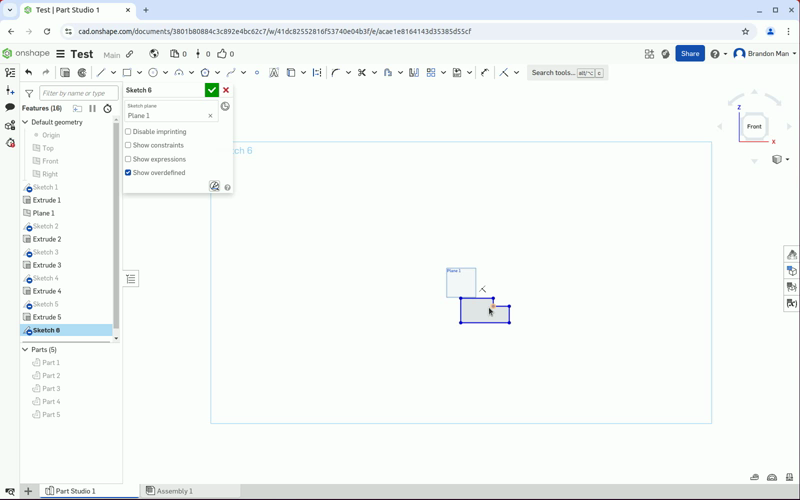
scroll(6)
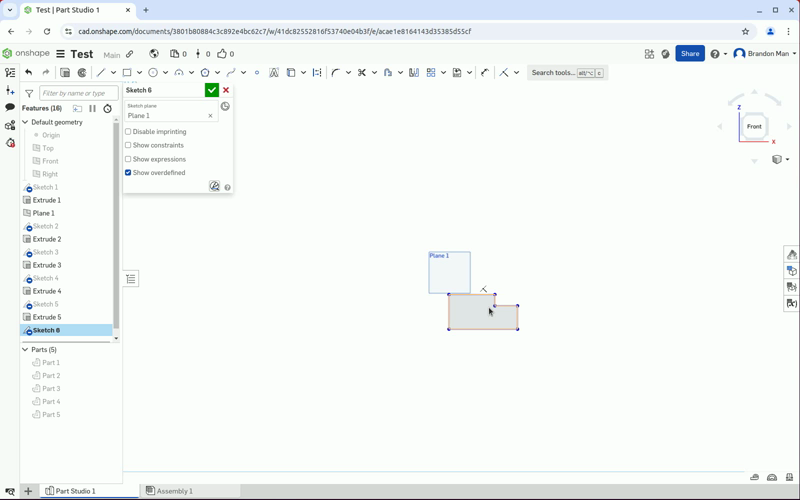
scroll(6)
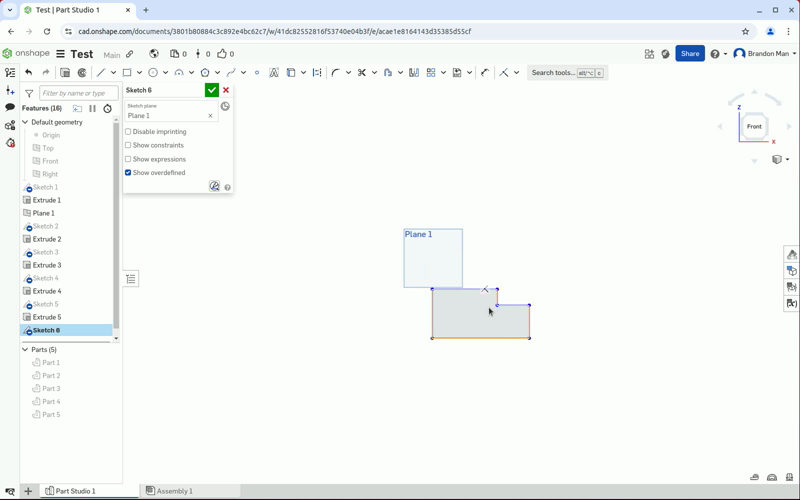
scroll(6)
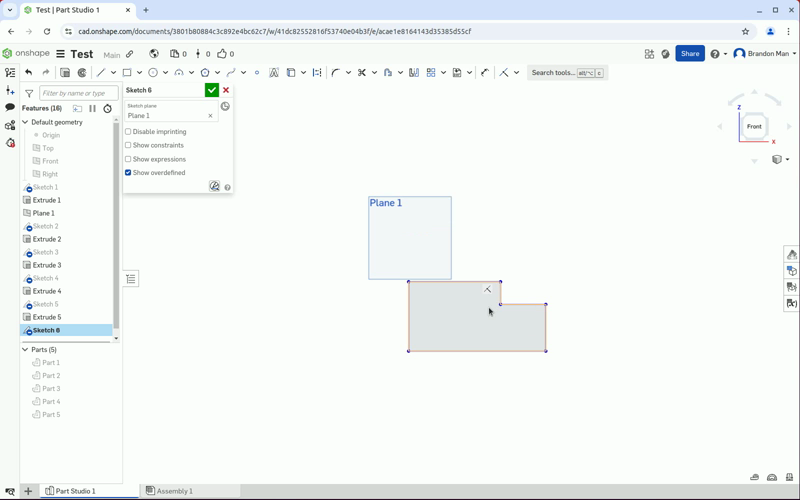
scroll(6)
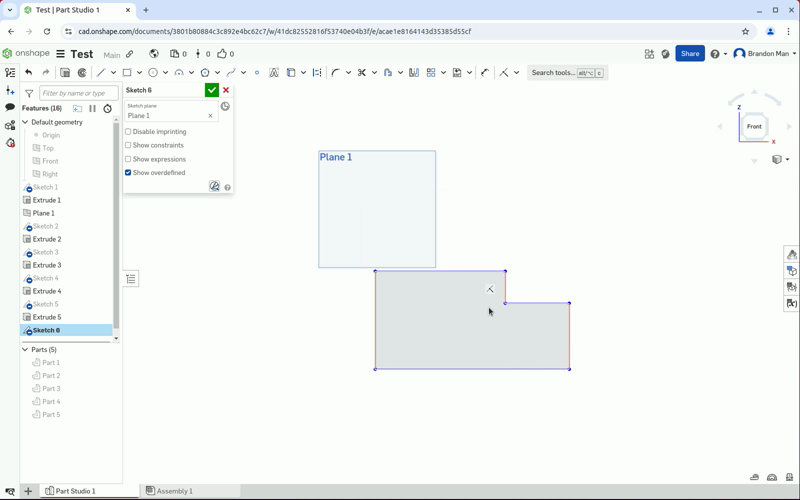
scroll(6)
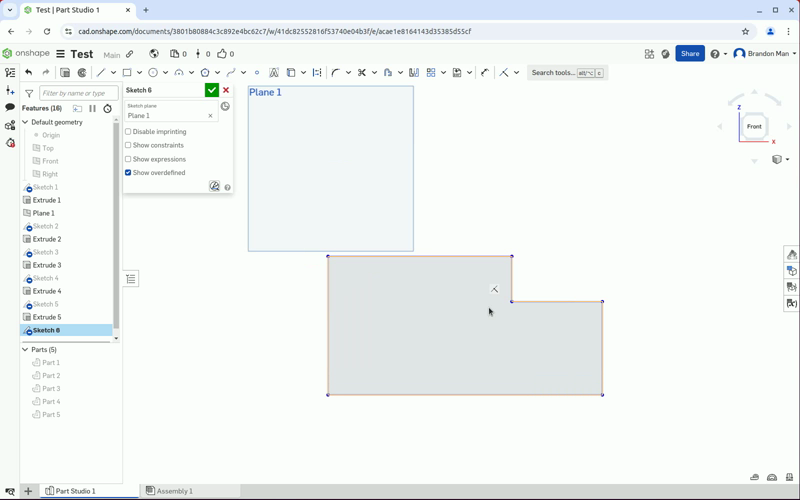
scroll(6)
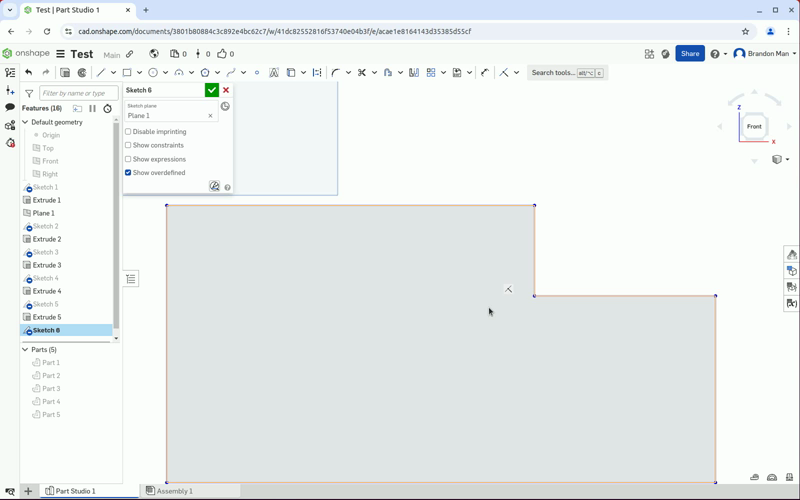
click(489, 307)
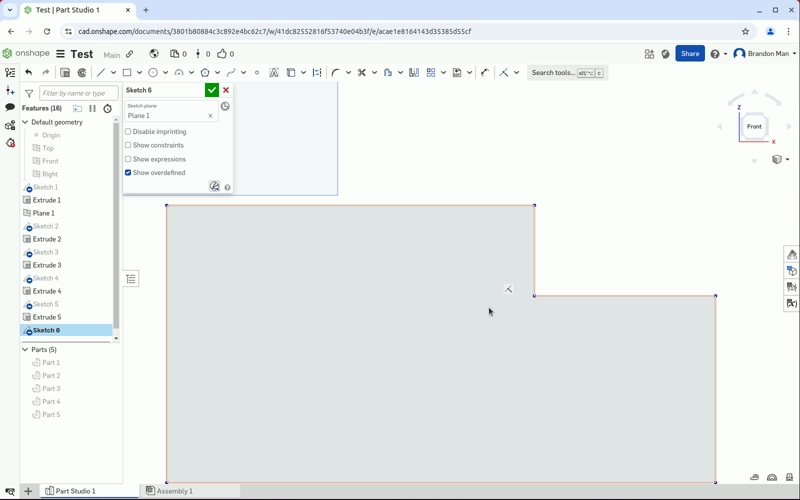
scroll(-6)
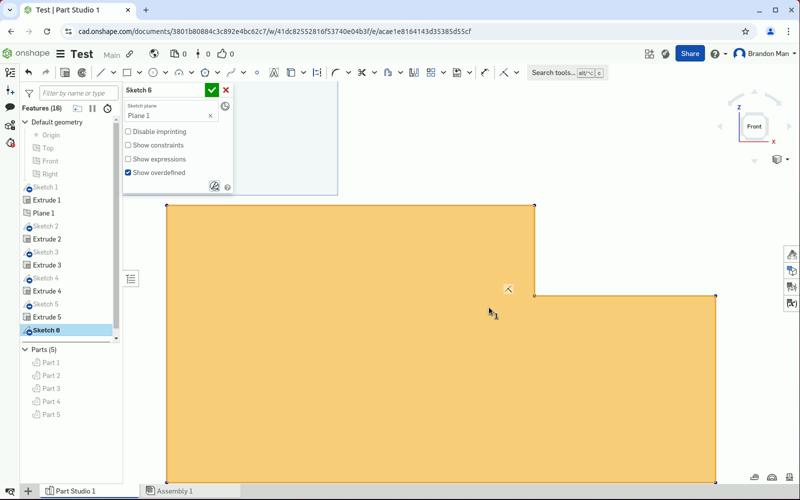
scroll(-6)
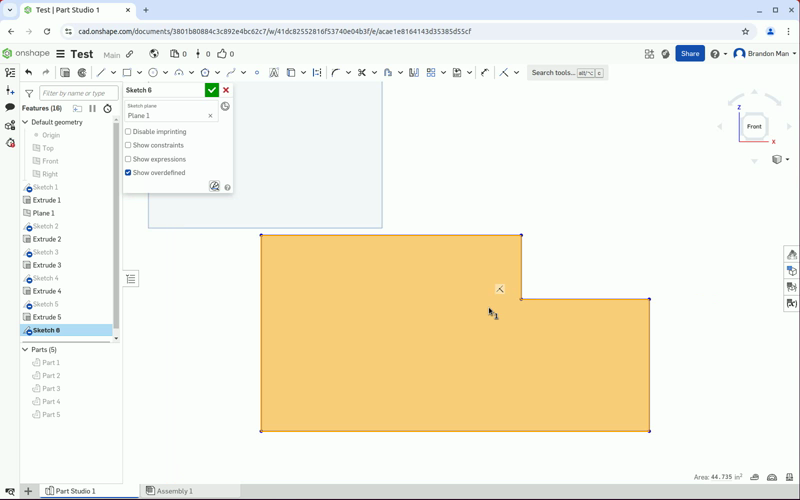
scroll(-6)
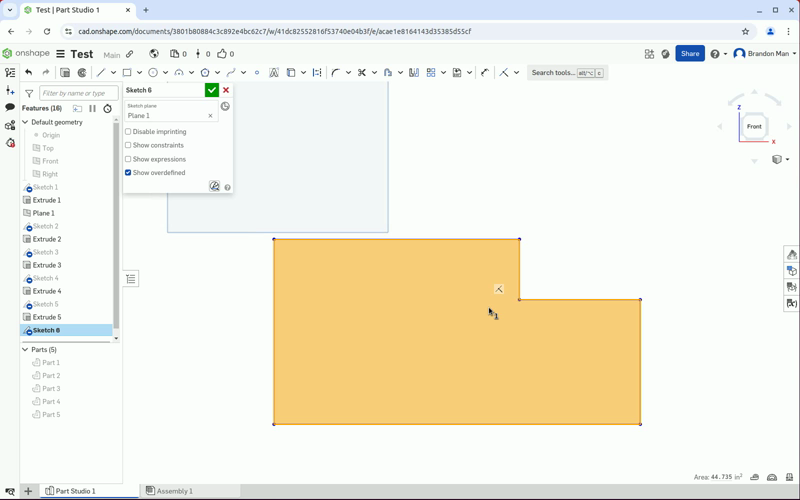
scroll(-6)
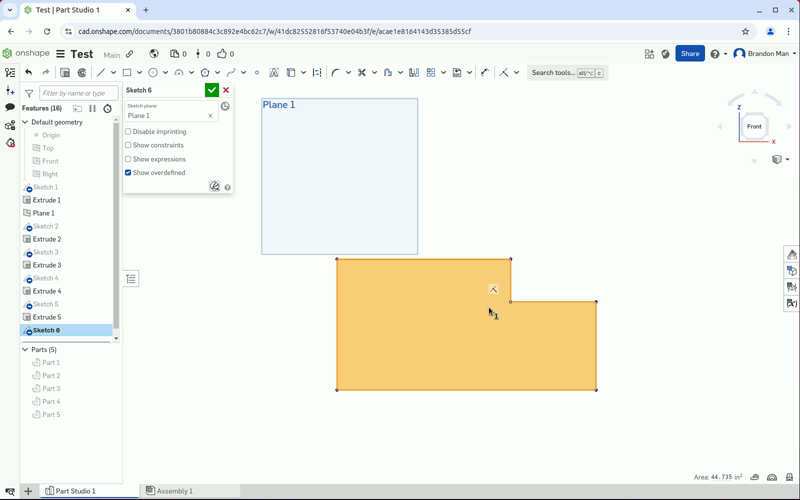
scroll(-6)
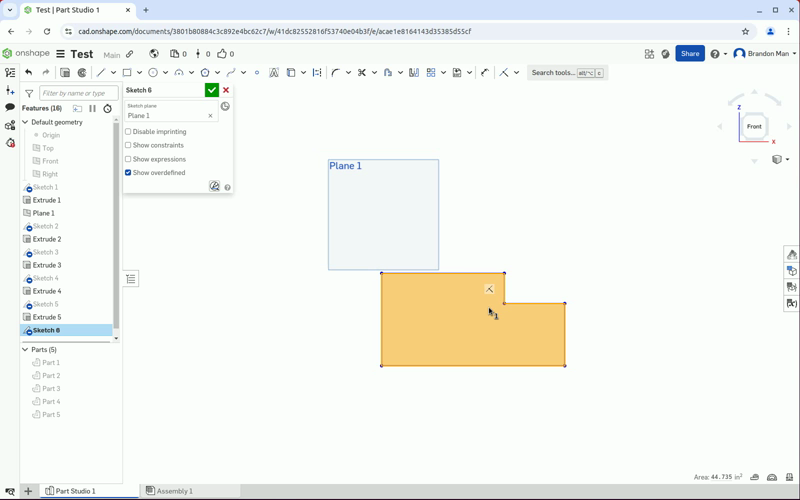
scroll(-6)
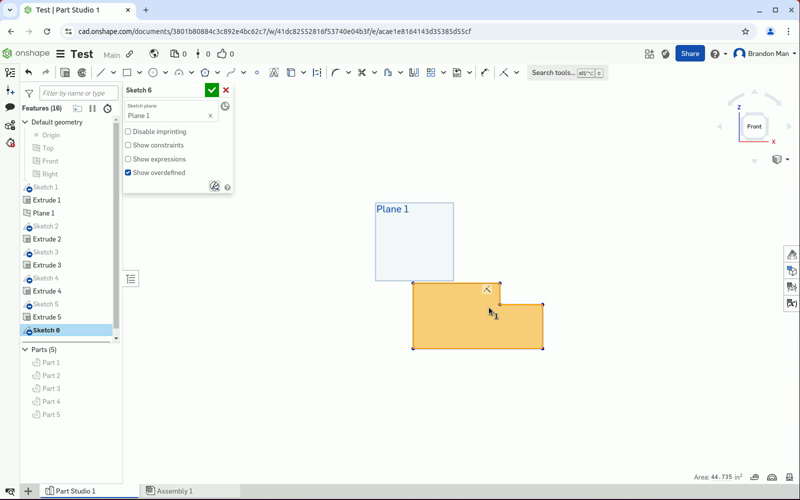
scroll(-6)
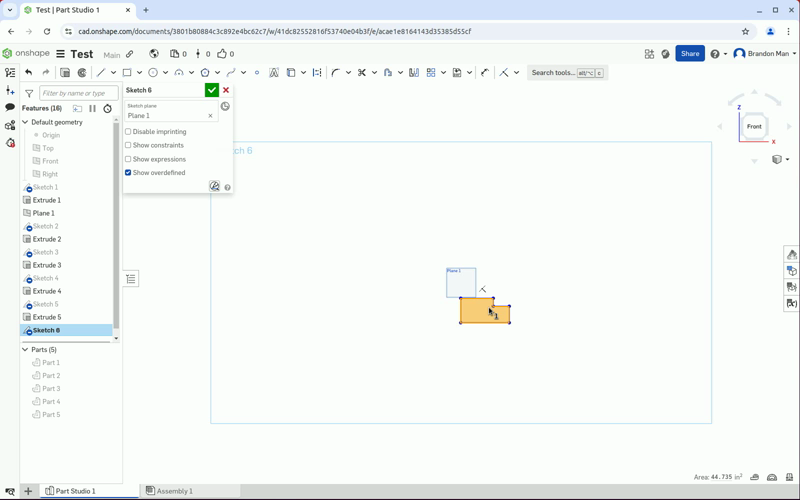
mouse_move(73, 352)
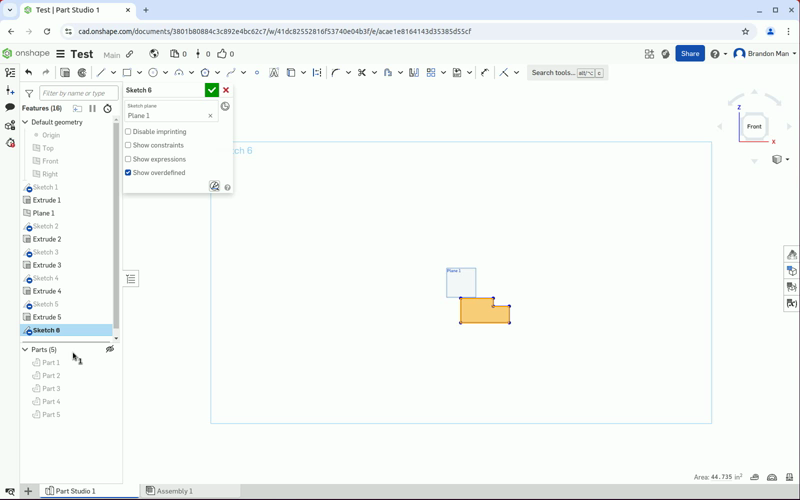
key(shift+y)
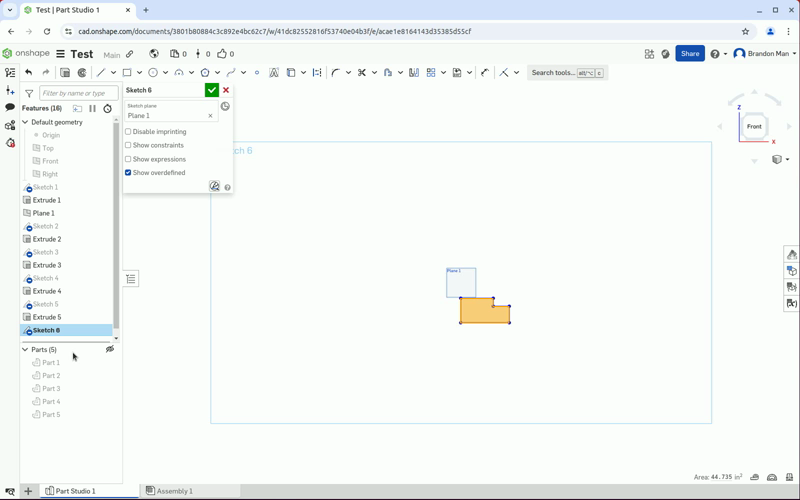
key(shift+e)
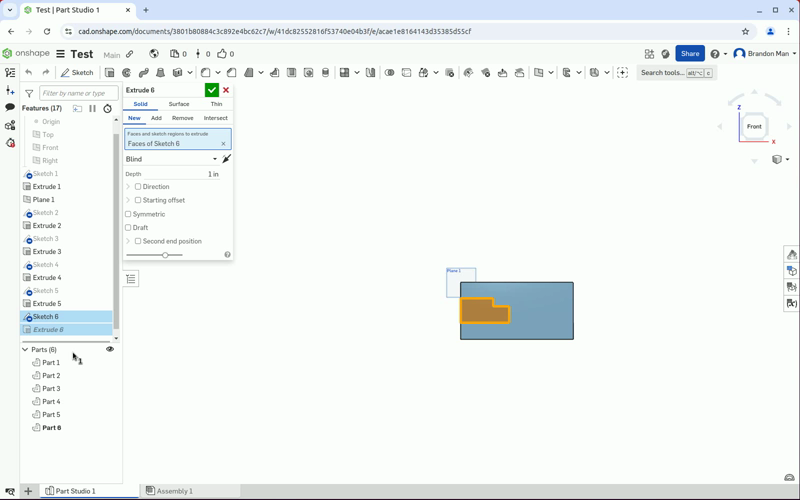
mouse_move(143, 106)
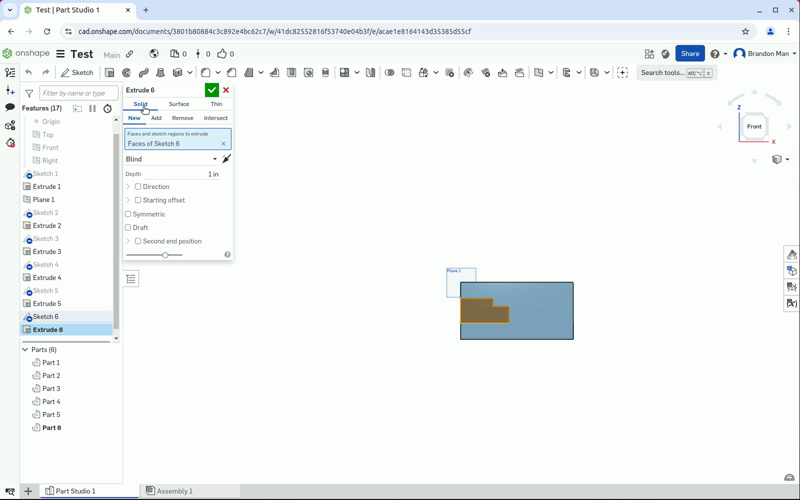
click(143, 106)
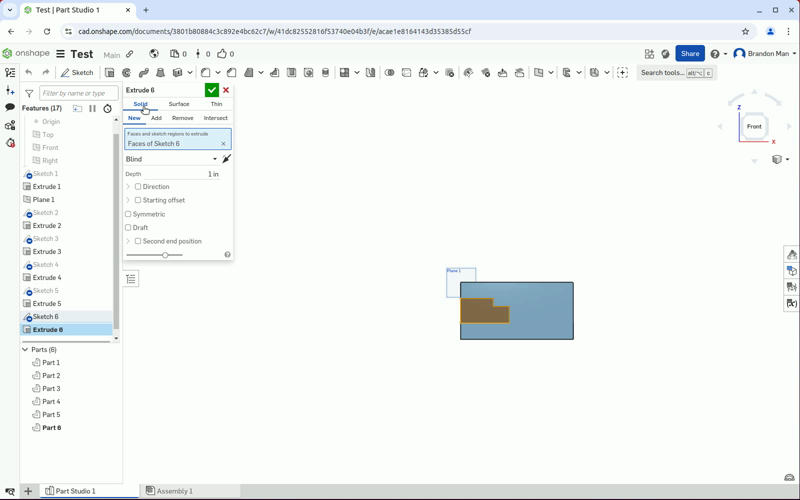
mouse_move(137, 120)
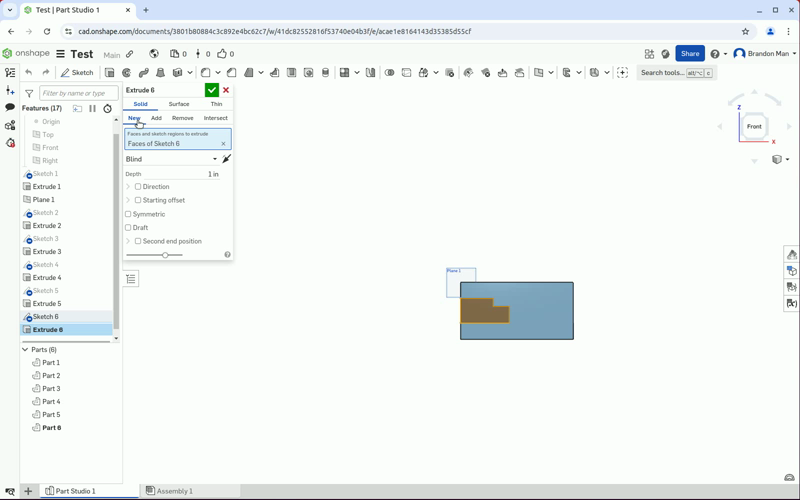
click(137, 120)
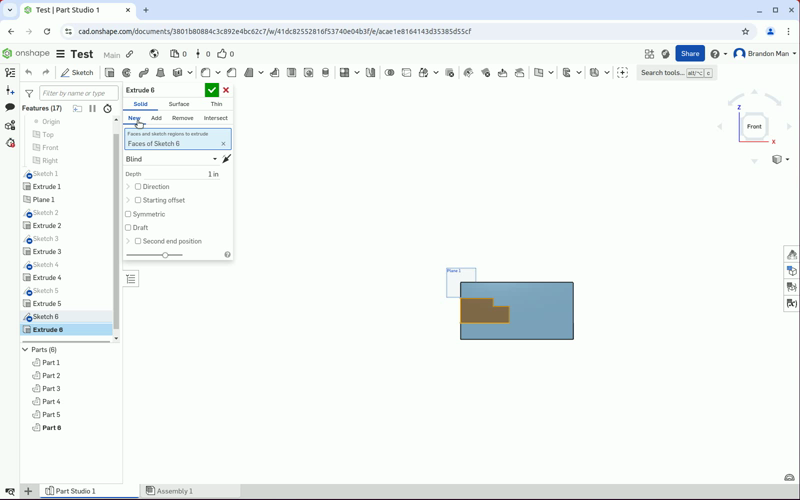
key(tab, 4)
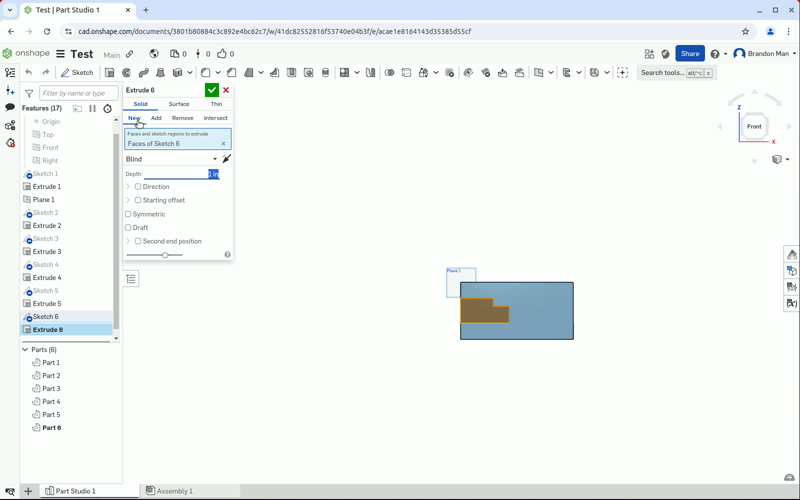
text(-9.869)
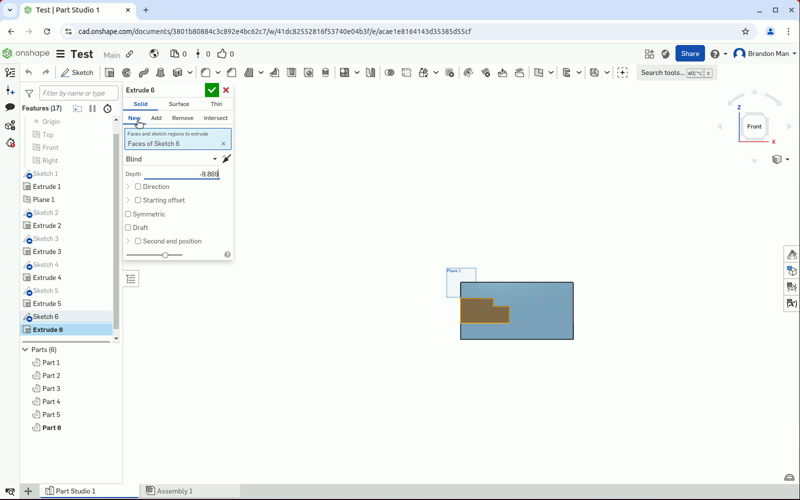
key(enter)
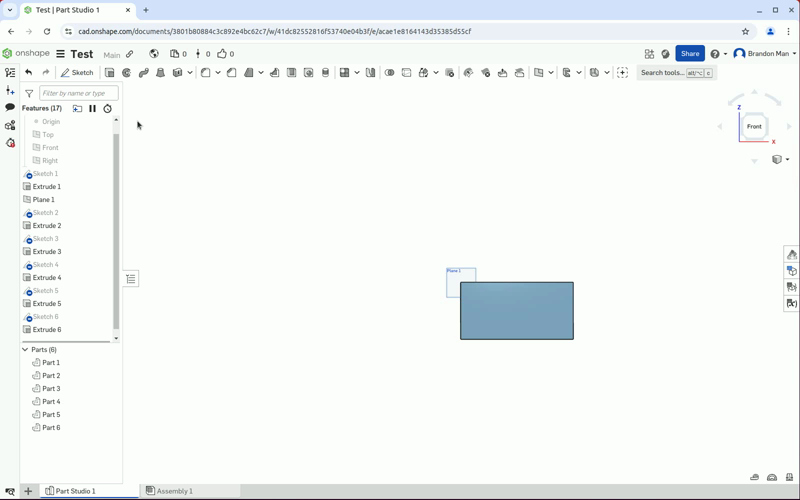
key(shift+h)
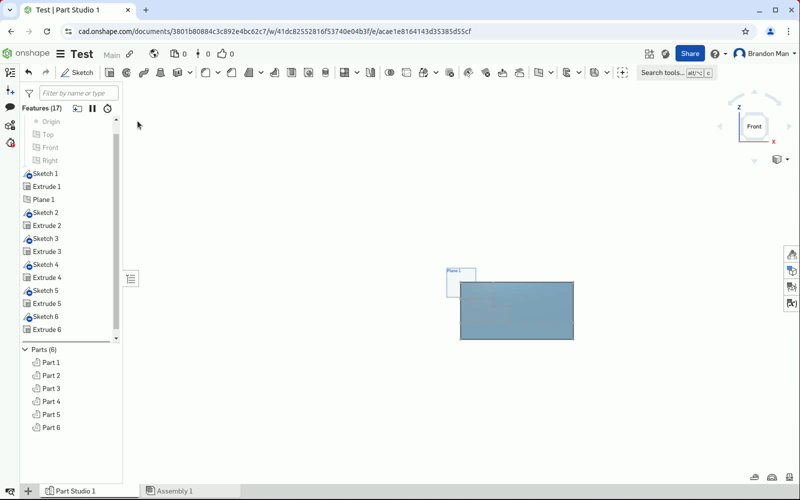
key(shift+h)
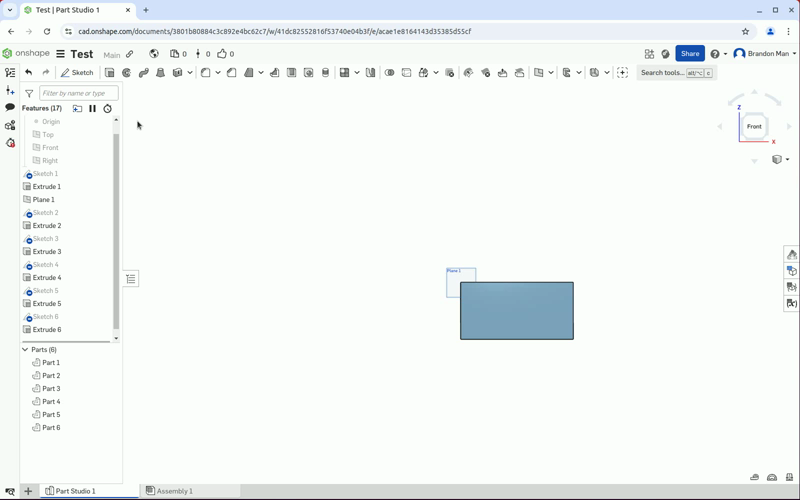
mouse_move(69, 176)
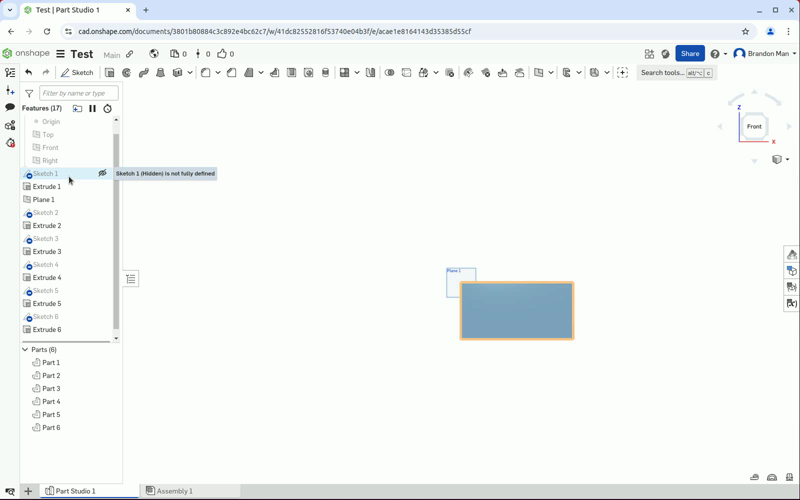
click(69, 176)
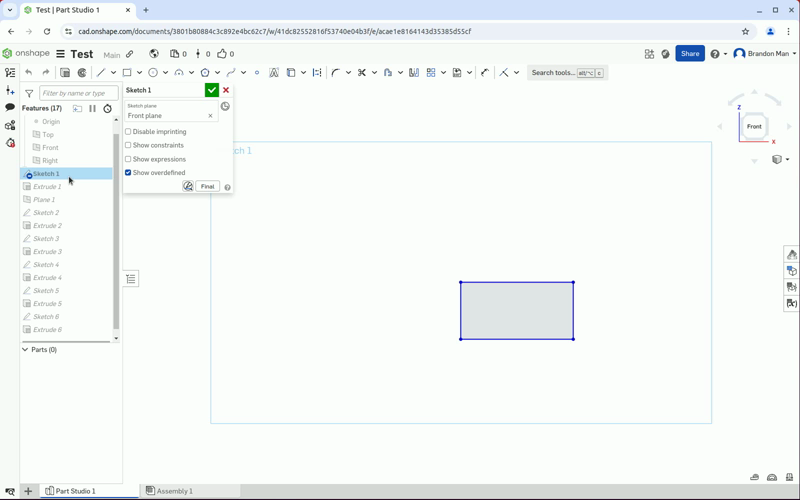
mouse_move(229, 92)
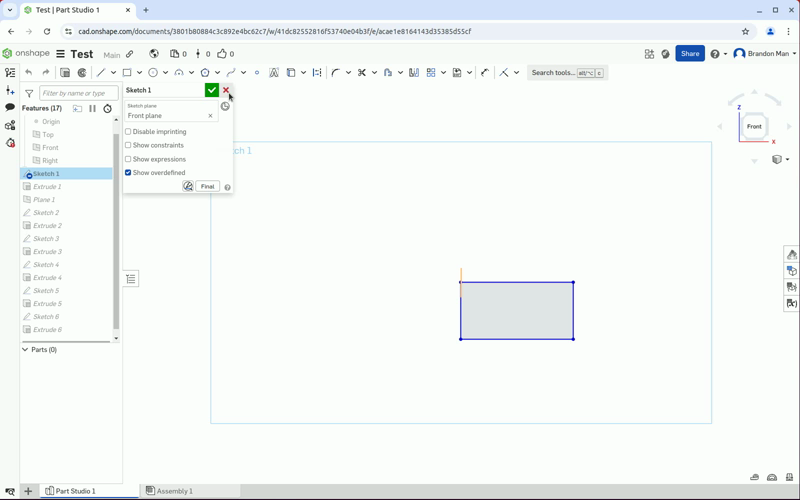
click(229, 92)
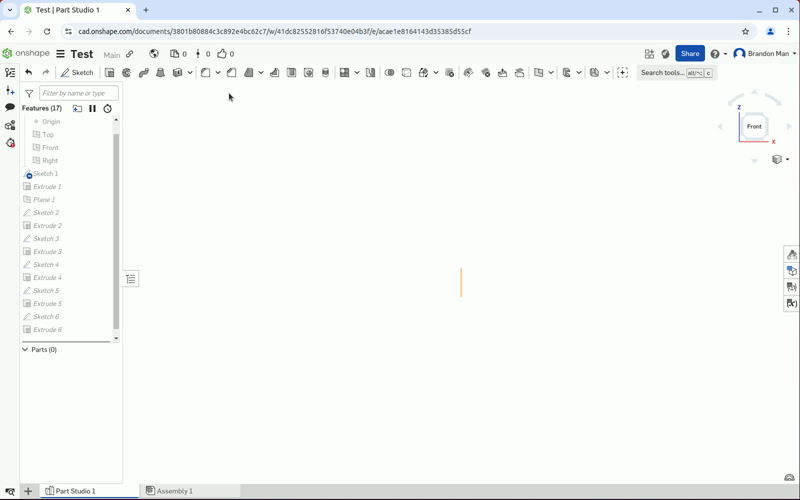
key(shift+s)
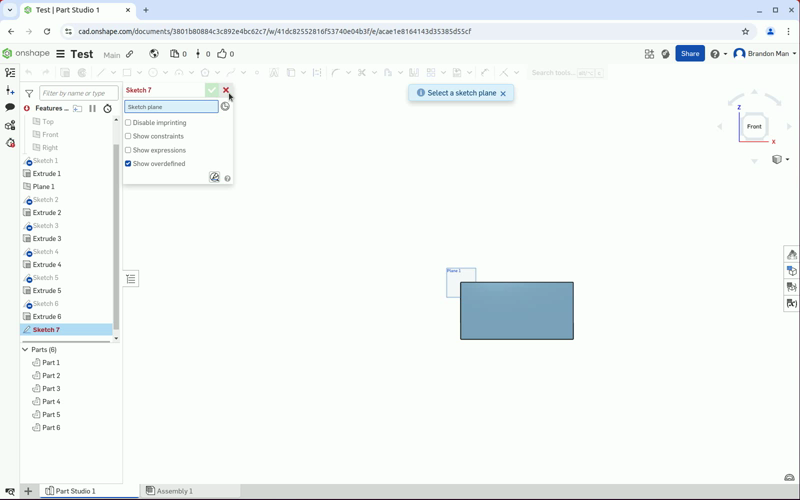
mouse_move(69, 189)
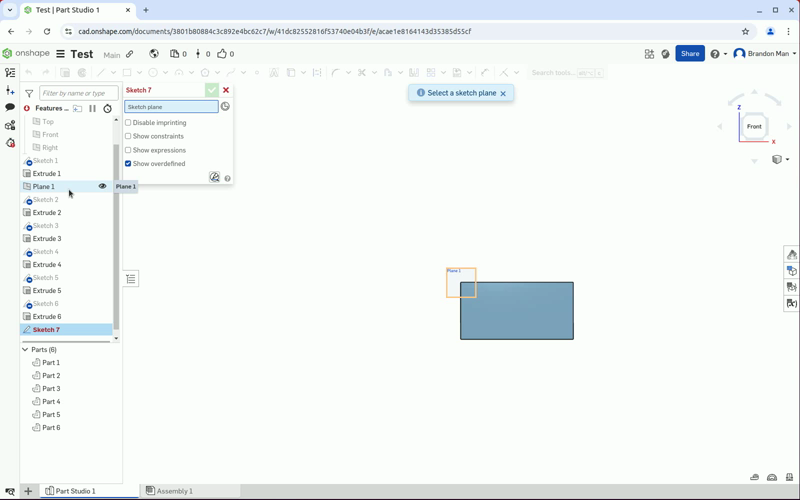
click(69, 189)
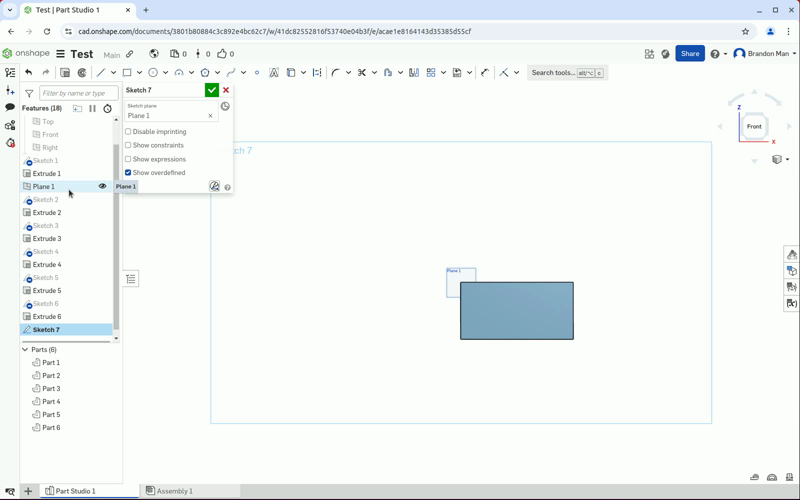
mouse_move(73, 352)
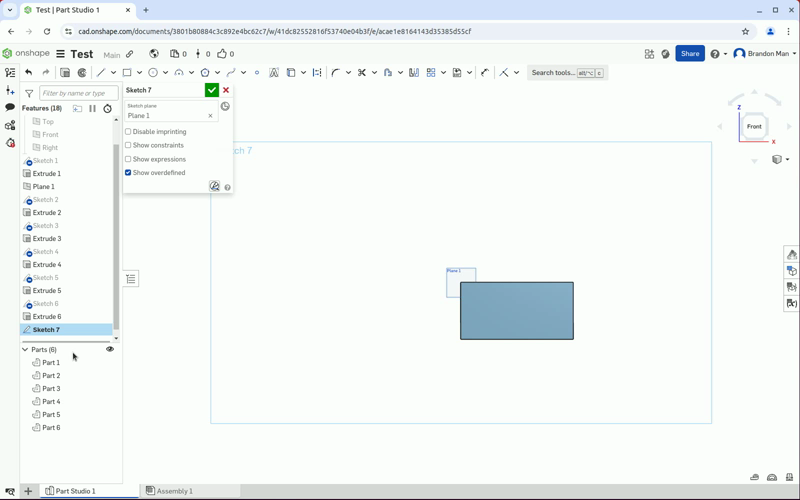
key(y)
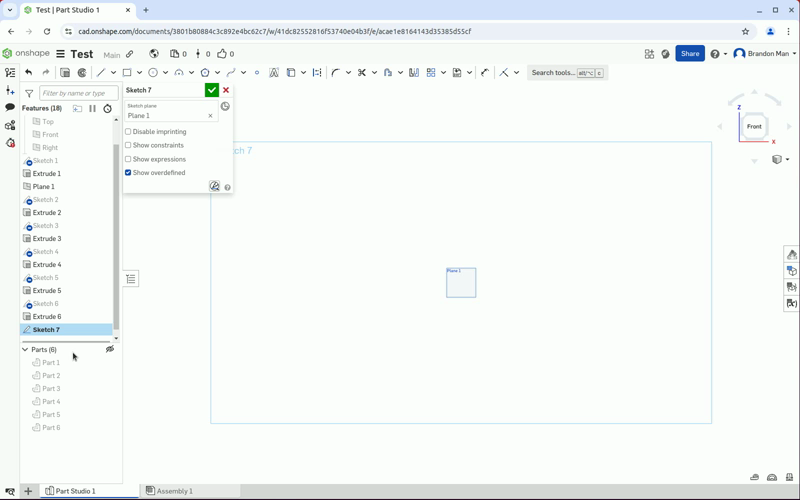
key(l)
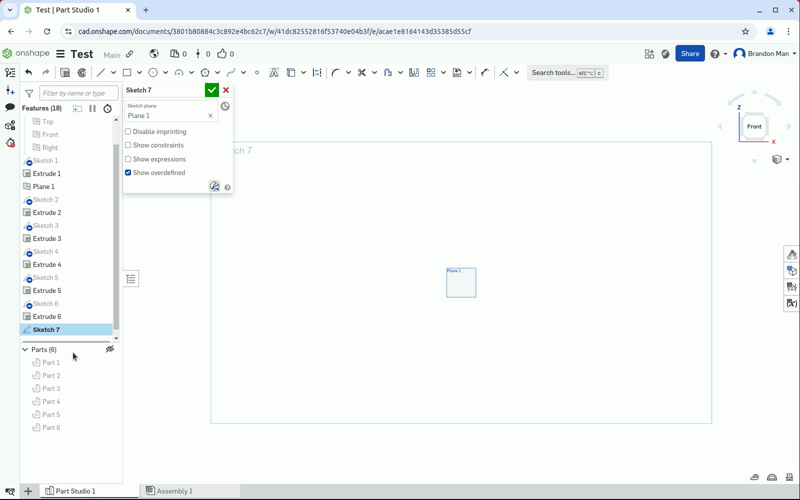
key_down(shift)
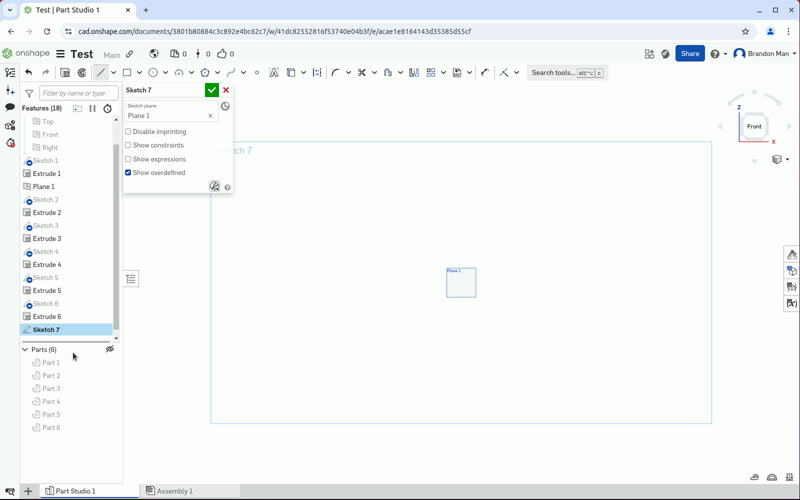
mouse_move(460, 339)
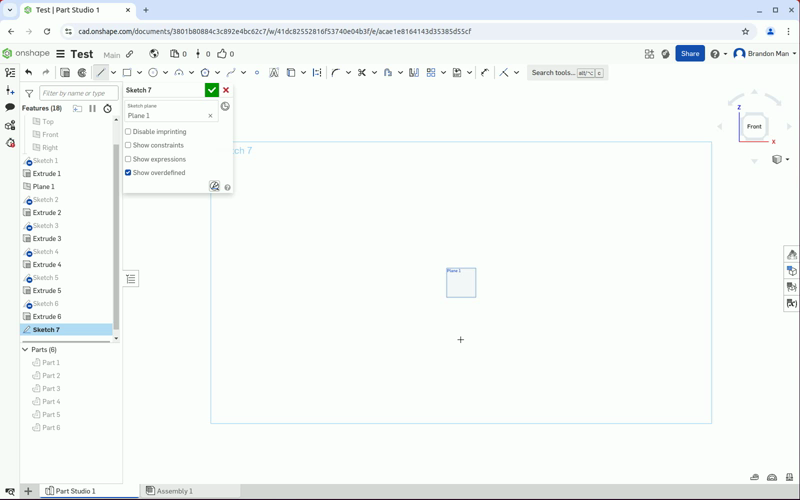
click(460, 339)
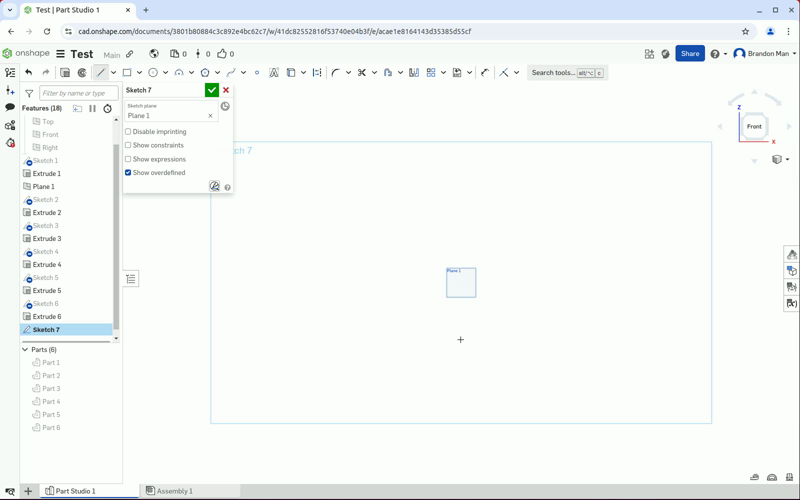
key_up(shift)
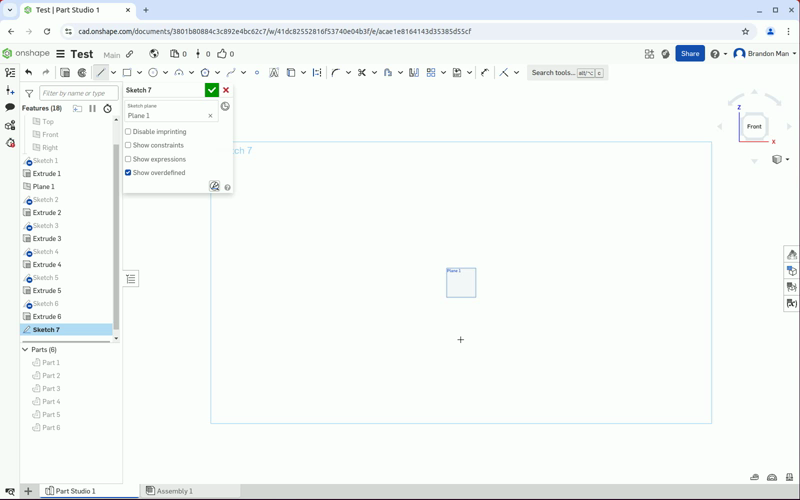
key_down(shift)
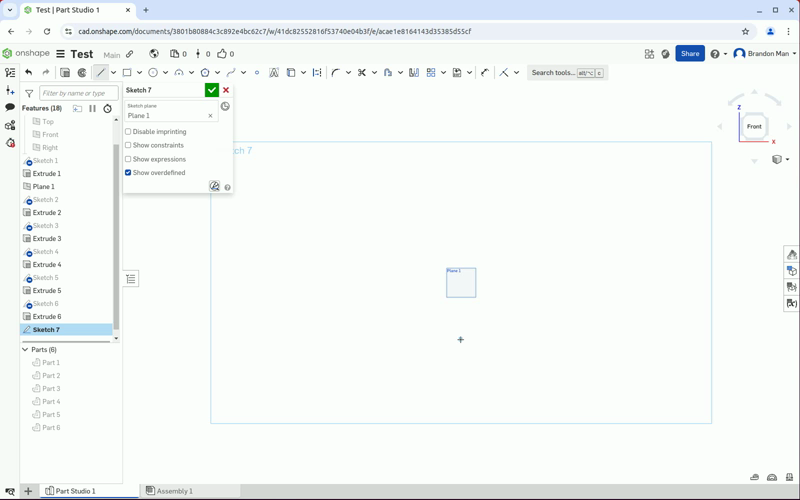
mouse_move(573, 339)
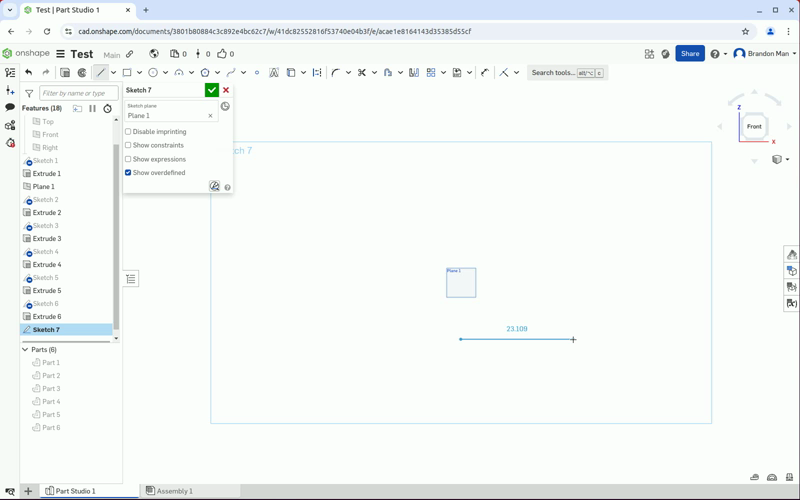
click(573, 339)
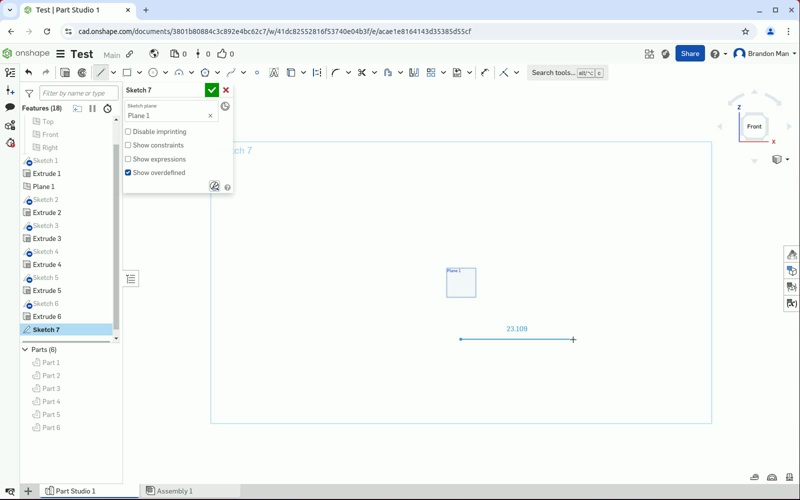
key_up(shift)
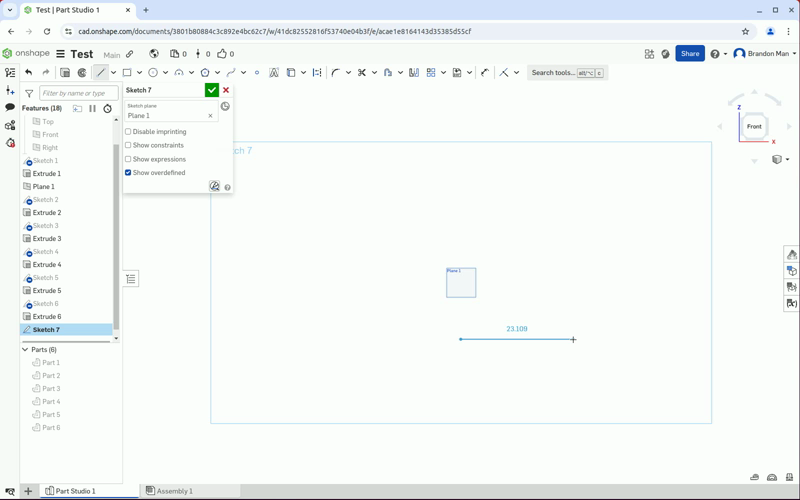
key_down(shift)
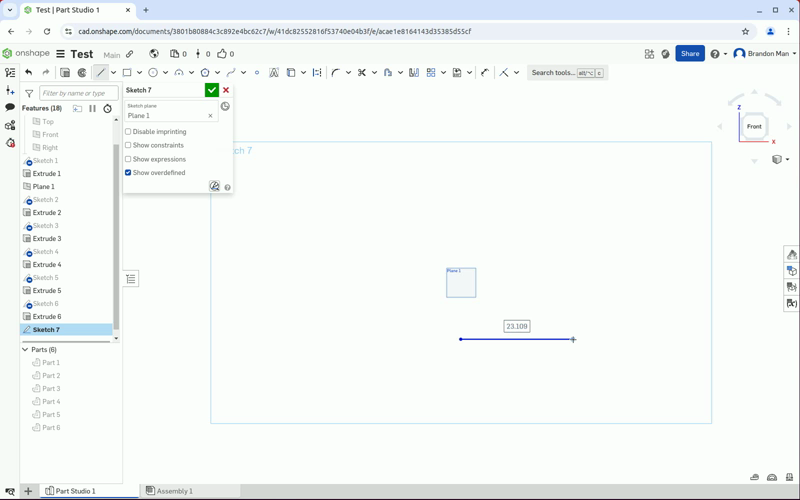
mouse_move(589, 339)
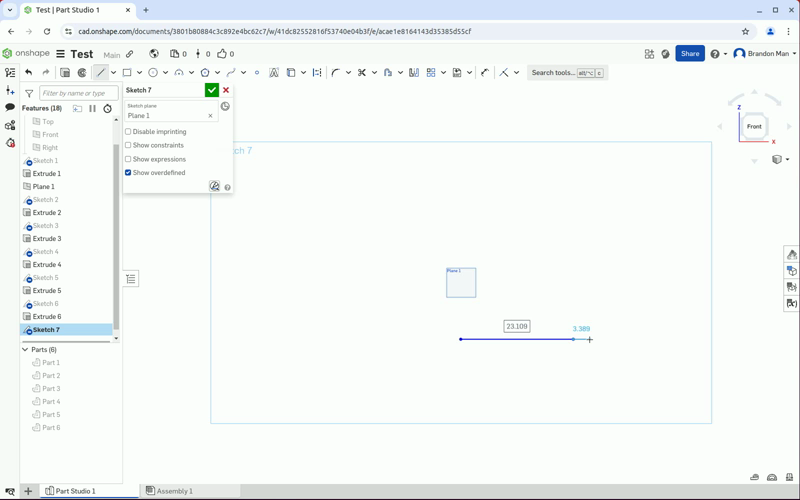
mouse_move(573, 322)
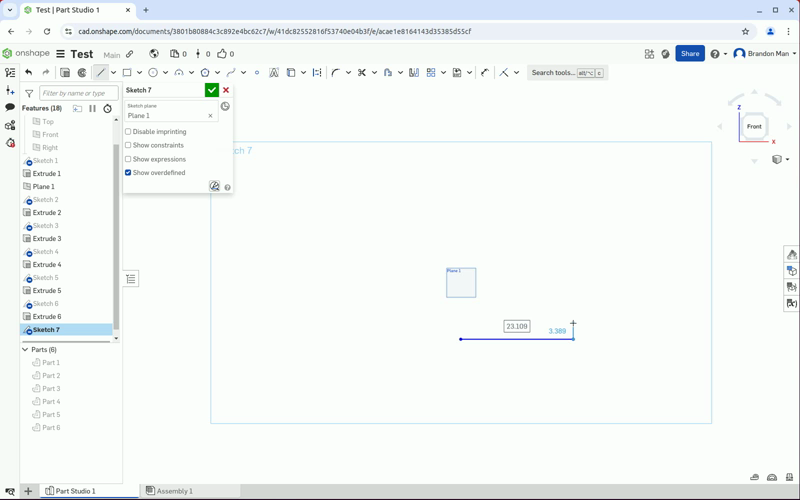
click(573, 322)
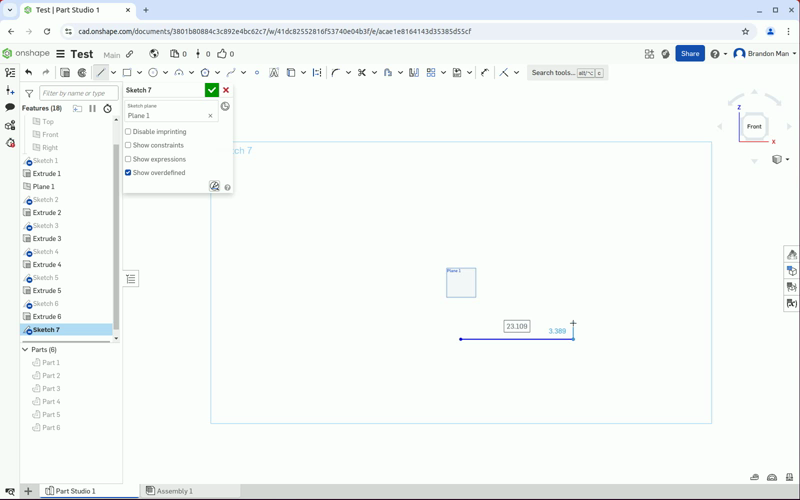
key_up(shift)
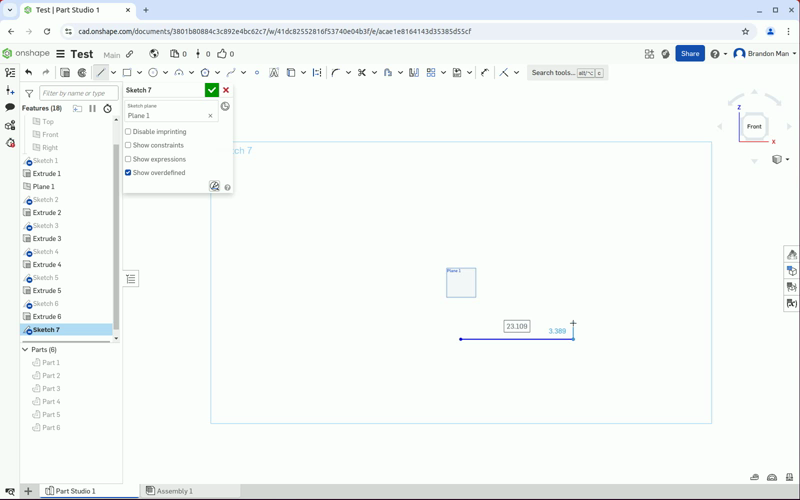
key_down(shift)
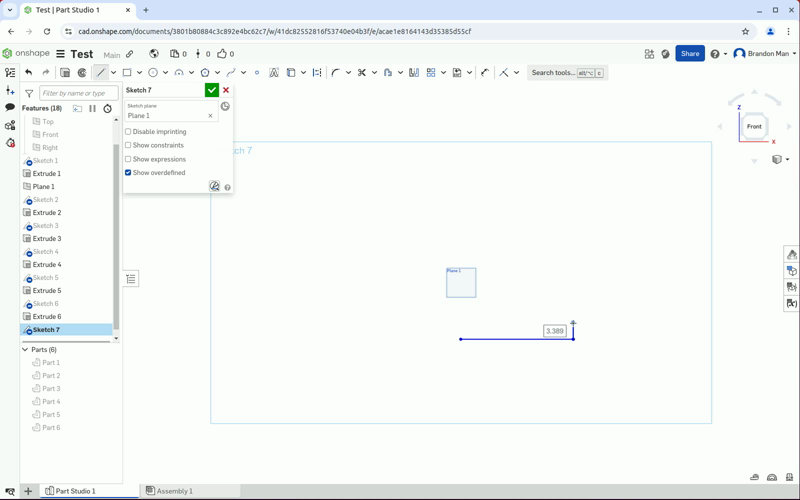
mouse_move(509, 322)
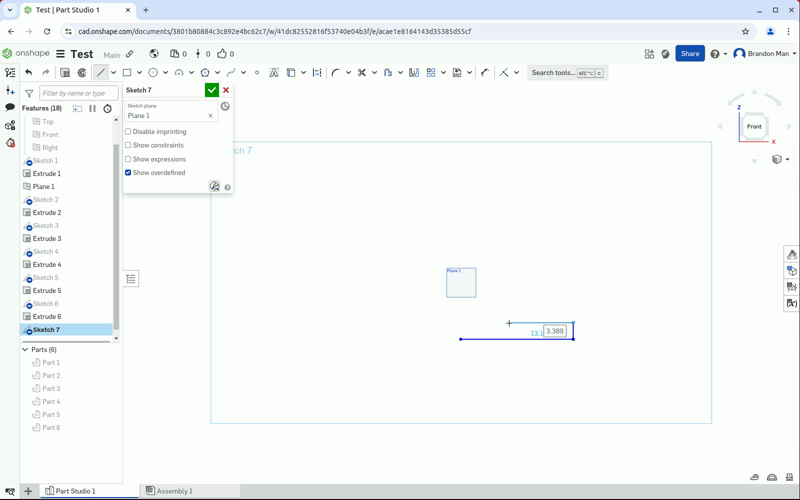
click(509, 322)
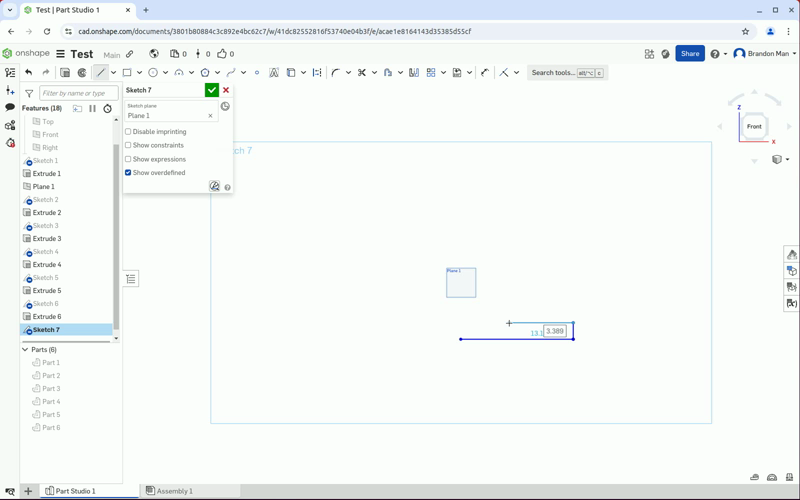
key_up(shift)
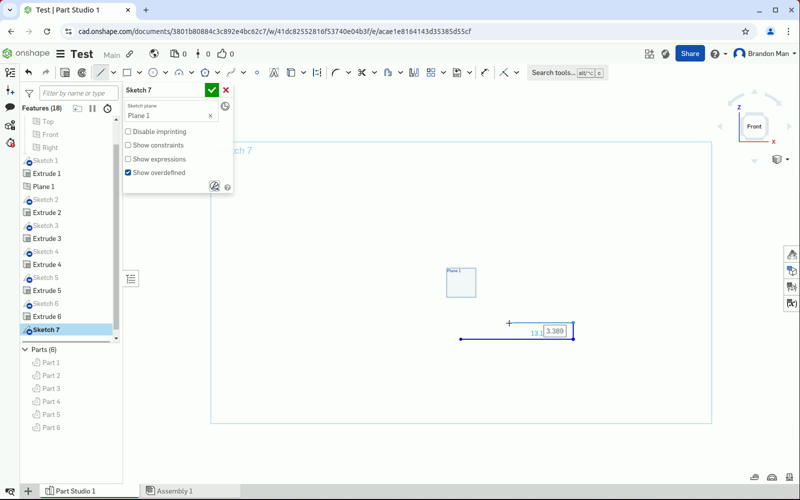
key_down(shift)
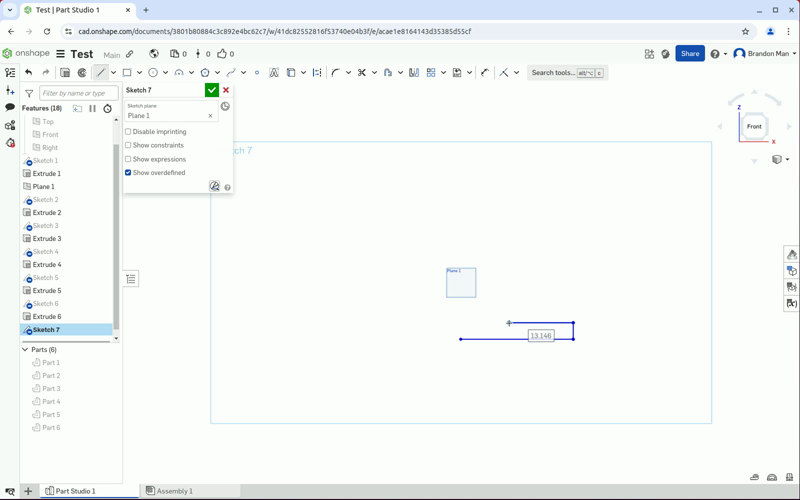
mouse_move(539, 322)
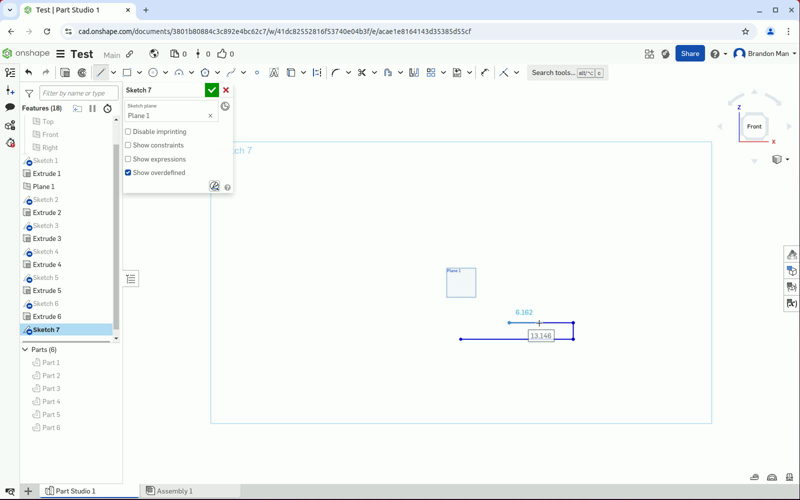
mouse_move(460, 322)
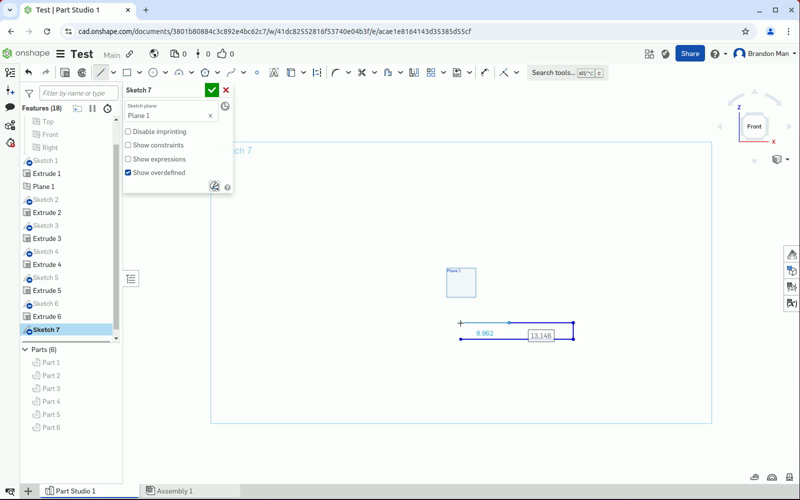
click(460, 322)
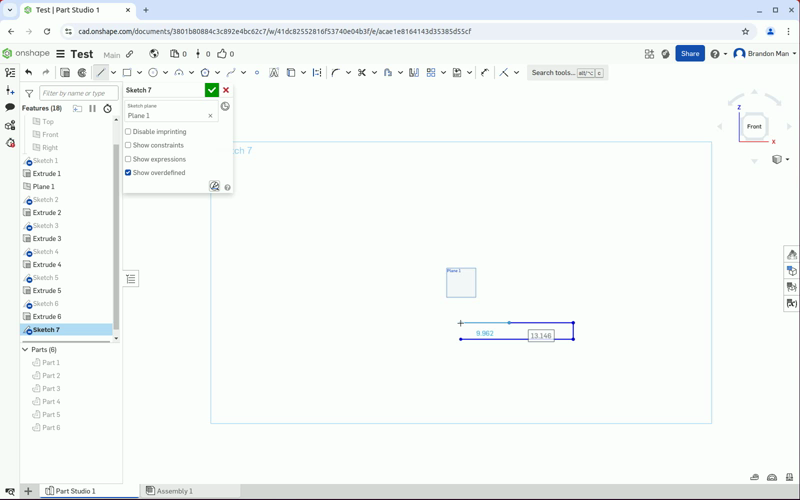
key_up(shift)
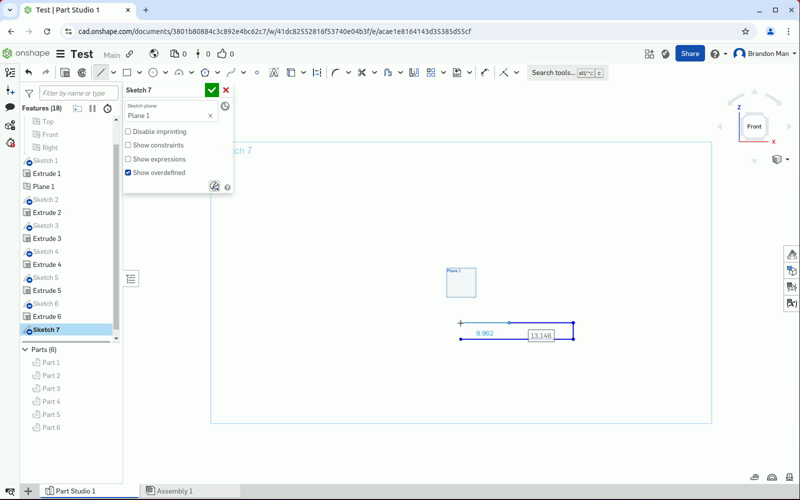
mouse_move(490, 322)
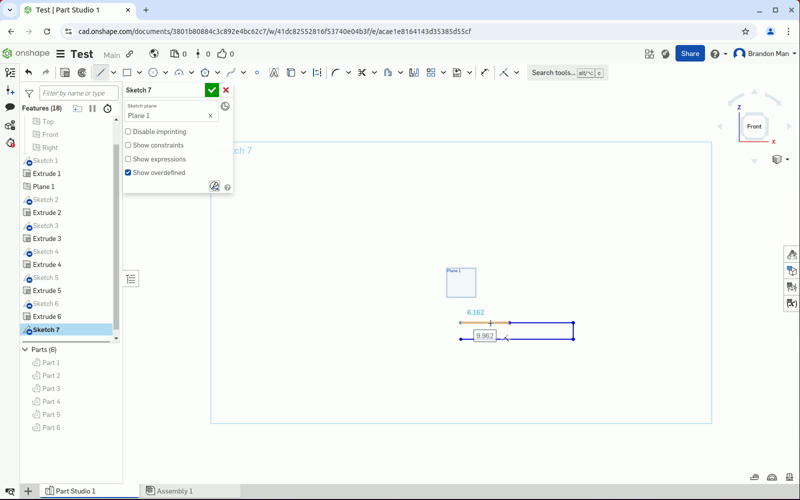
key_down(shift)
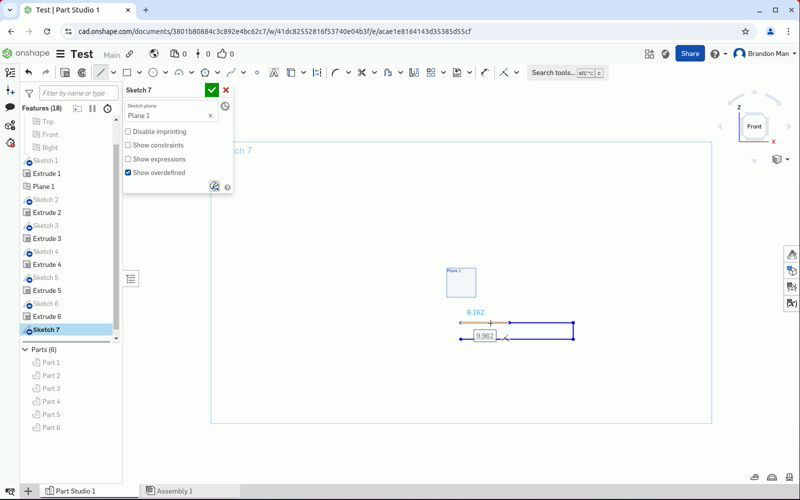
mouse_move(460, 339)
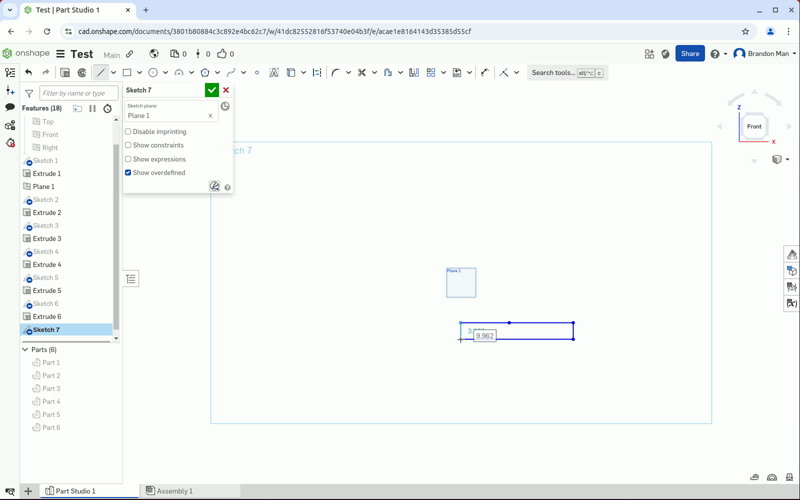
key_up(shift)
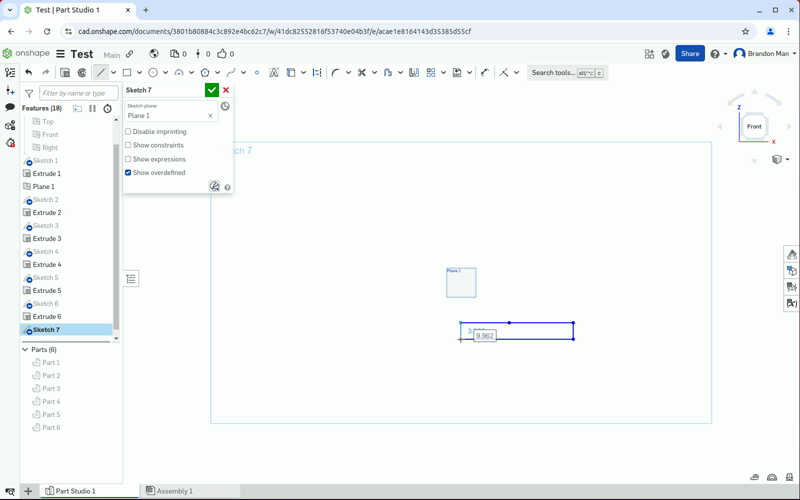
click(460, 339)
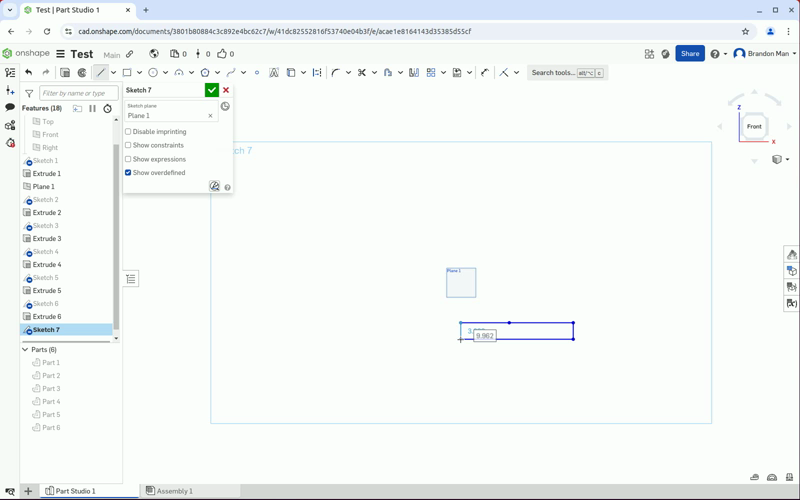
key(esc)
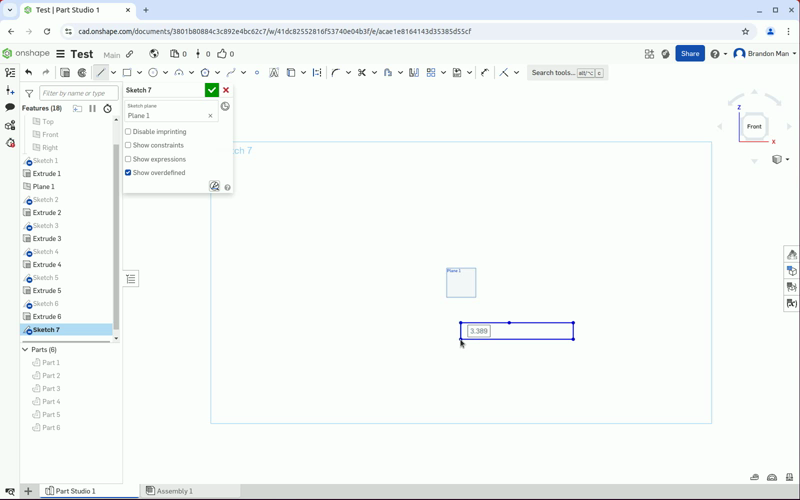
mouse_move(568, 335)
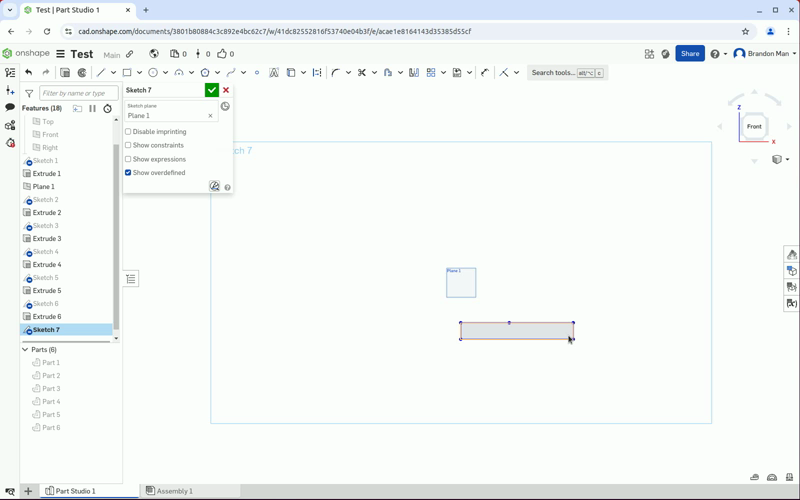
click(568, 335)
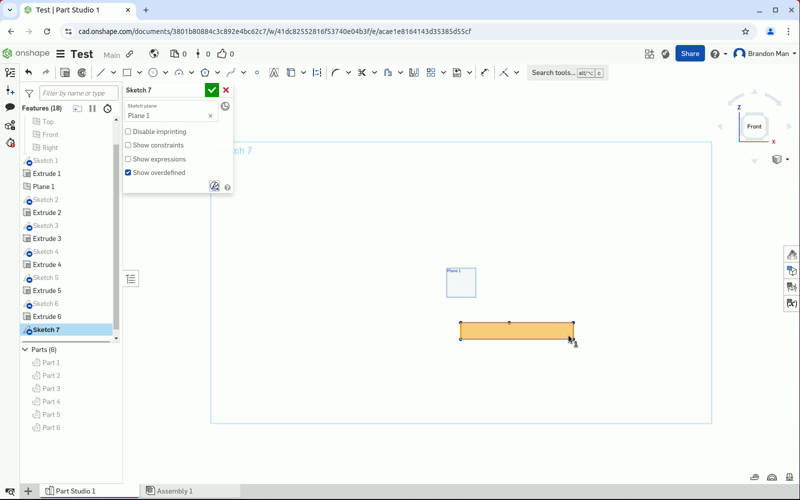
mouse_move(73, 352)
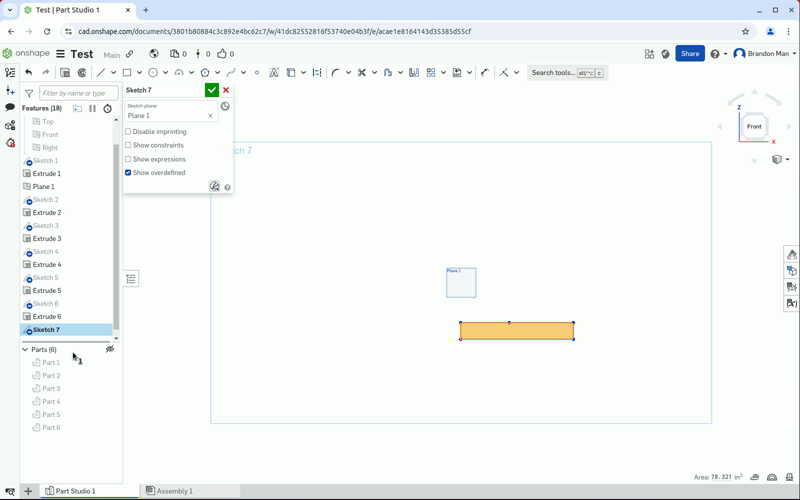
key(shift+y)
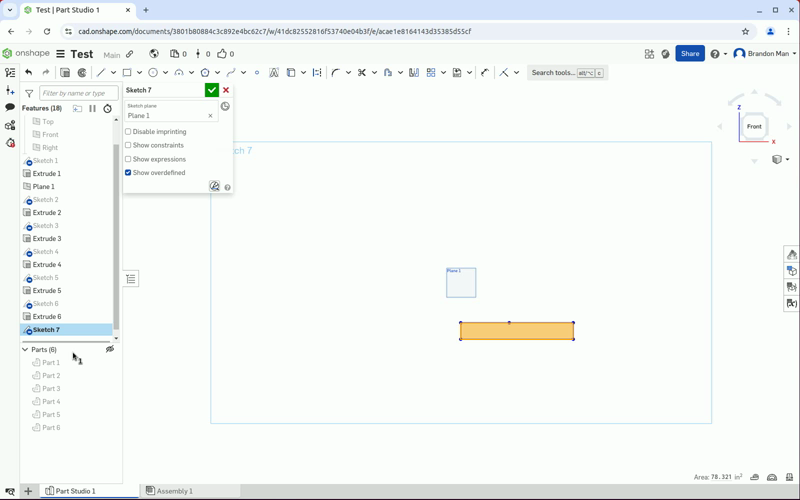
key(shift+e)
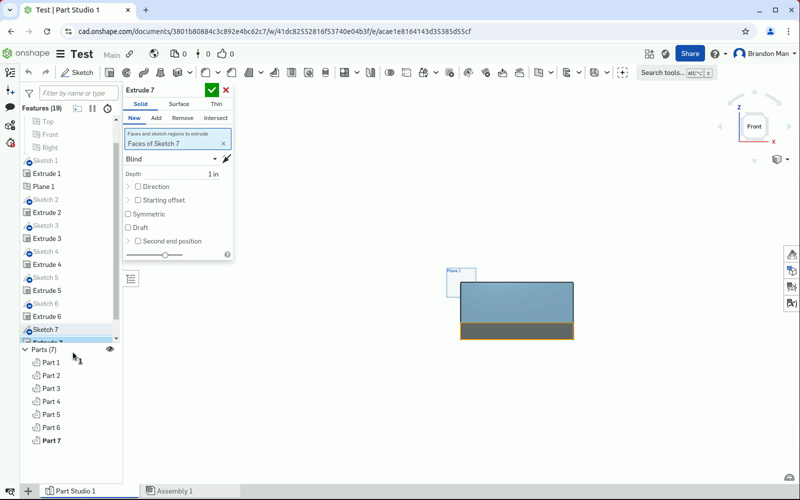
mouse_move(143, 106)
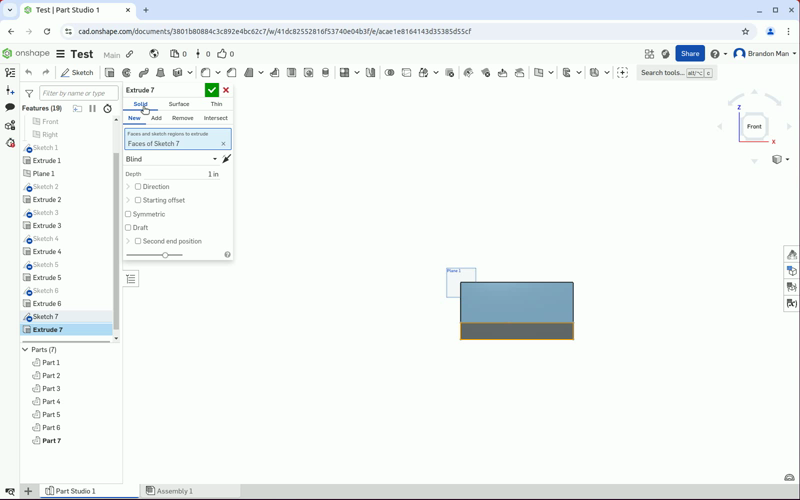
click(143, 106)
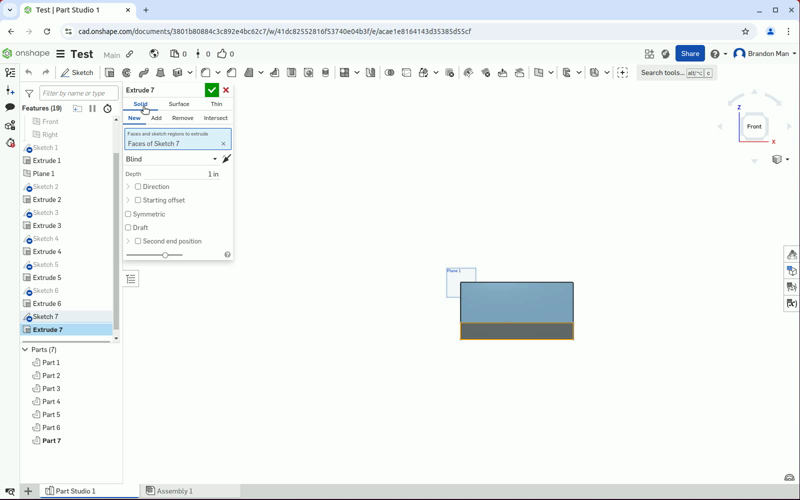
mouse_move(137, 120)
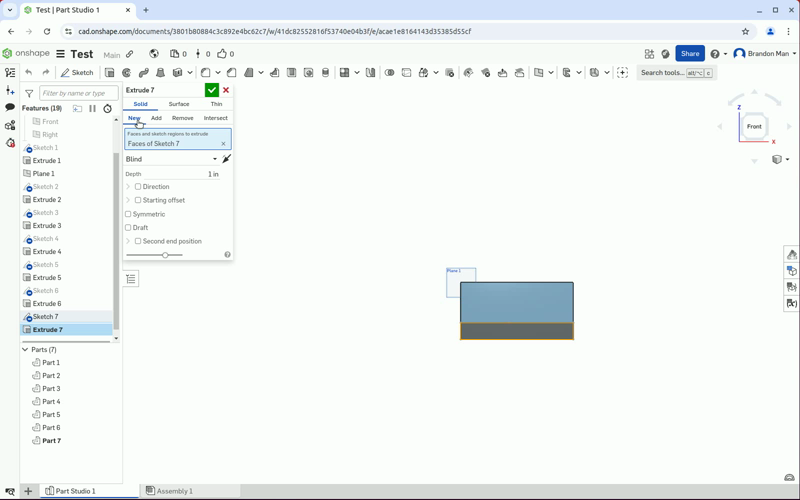
click(137, 120)
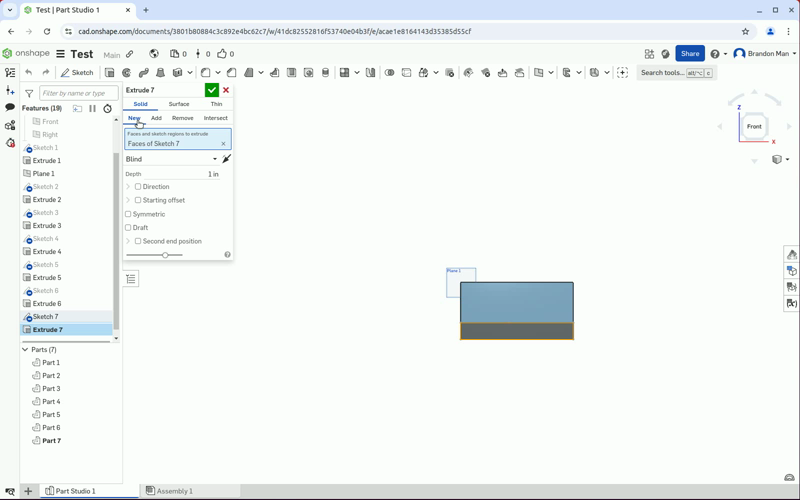
key(tab, 4)
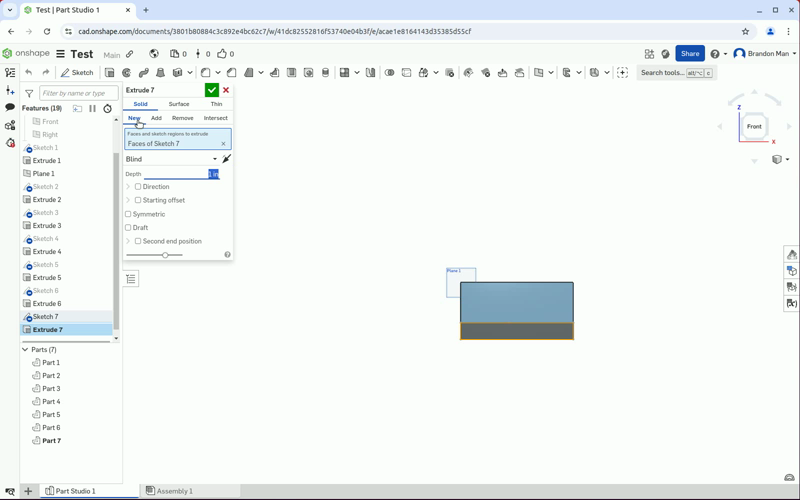
text(-9.869)
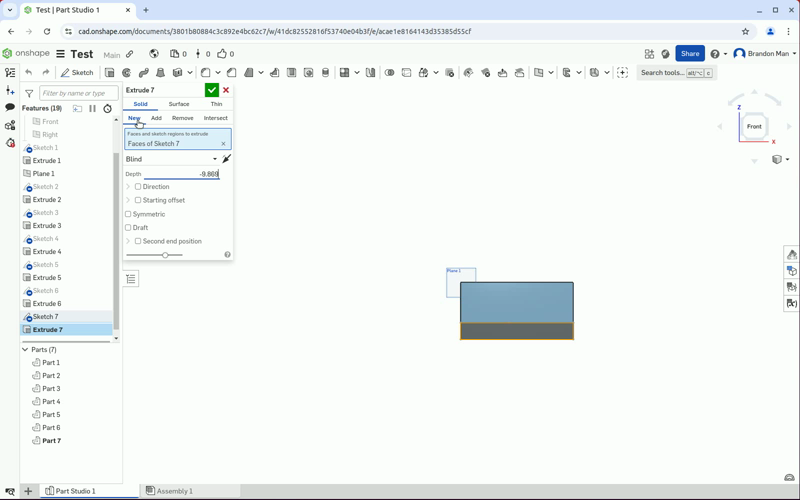
key(enter)
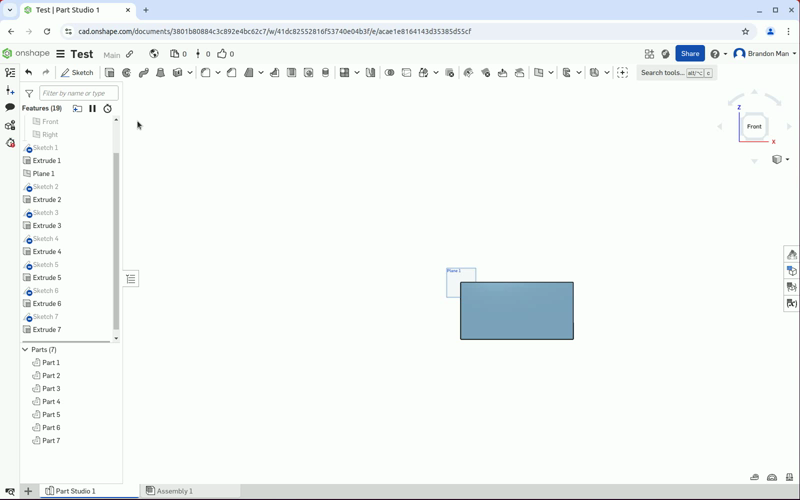
key(shift+h)
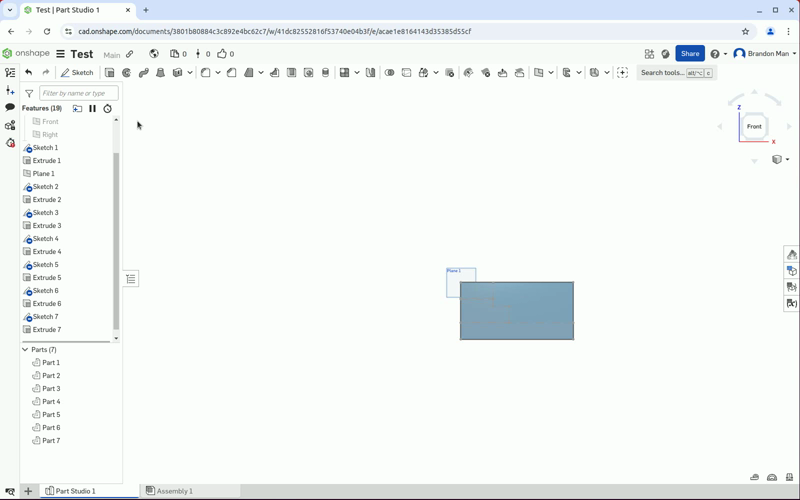
key(shift+h)
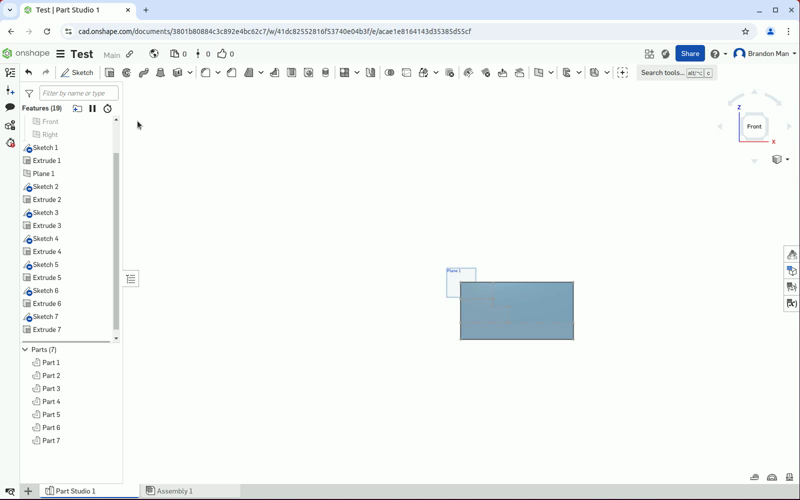
key(shift+7)
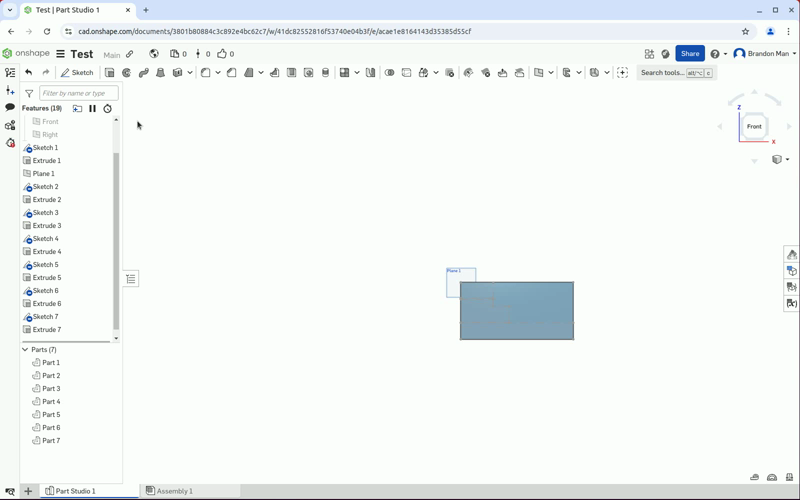
key(left, 2)
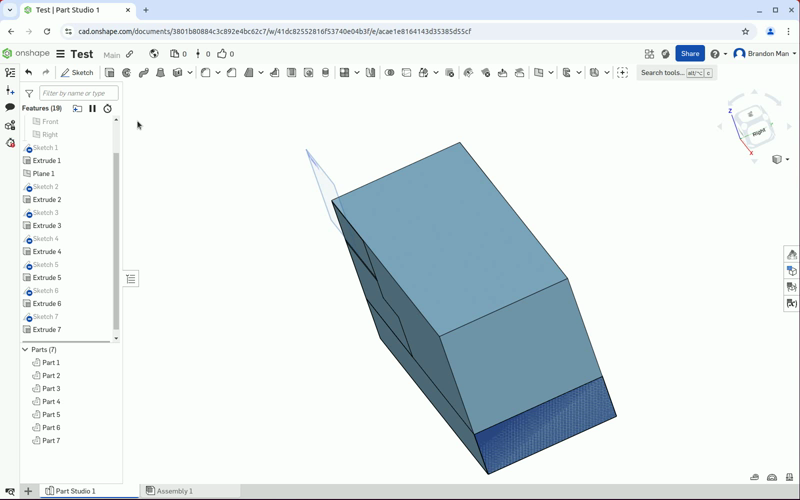
key(down, 2)
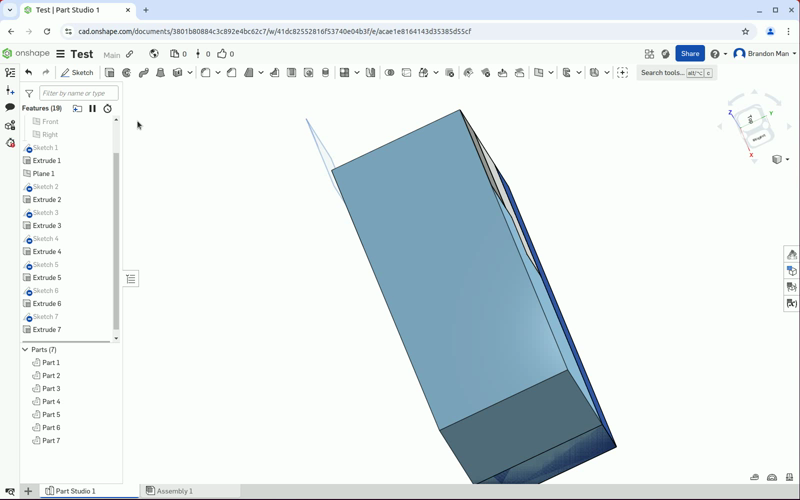
key(up, 2)
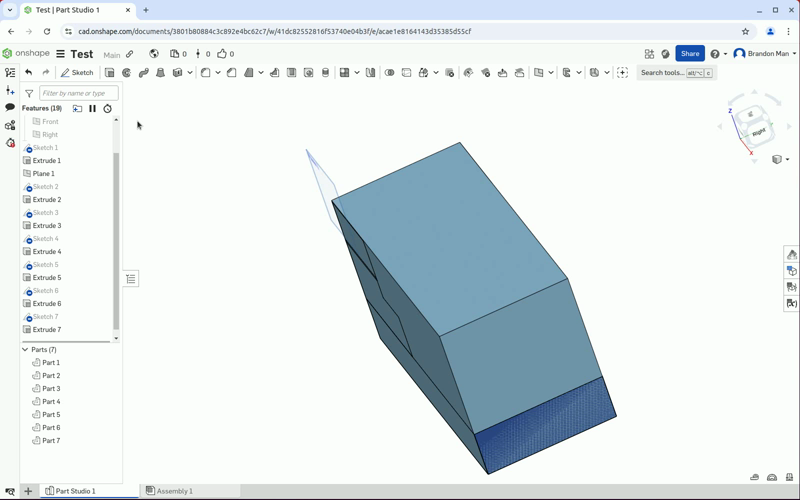
key(right, 2)
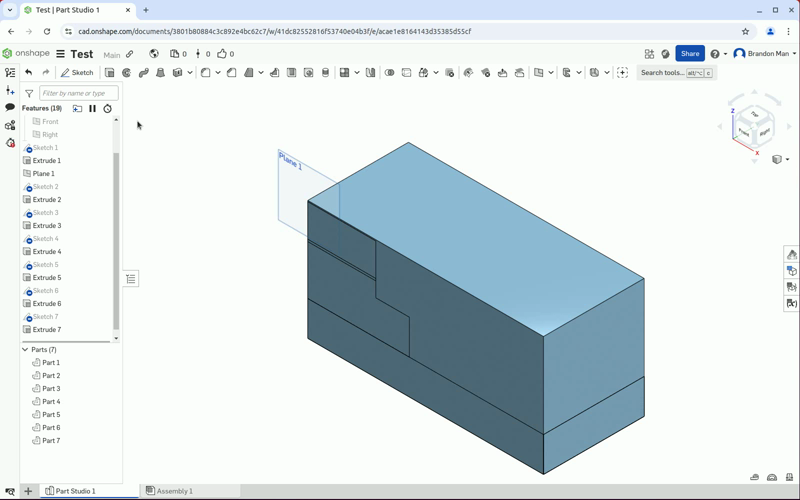
mouse_move(69, 150)
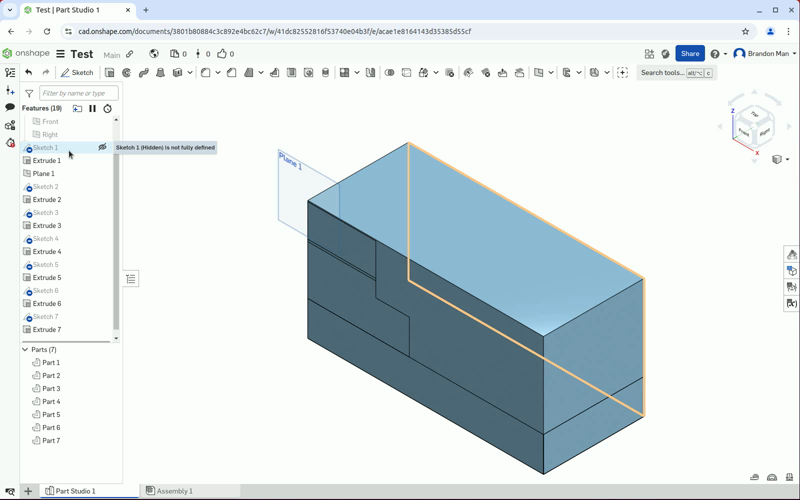
click(69, 150)